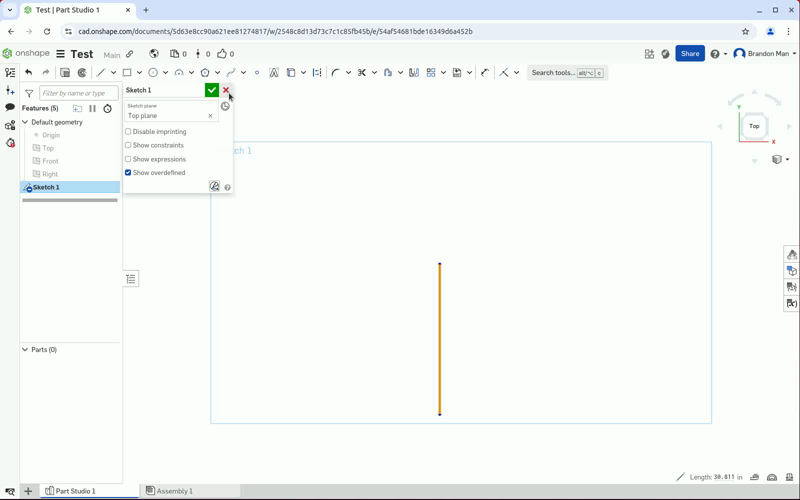
key(shift+h)
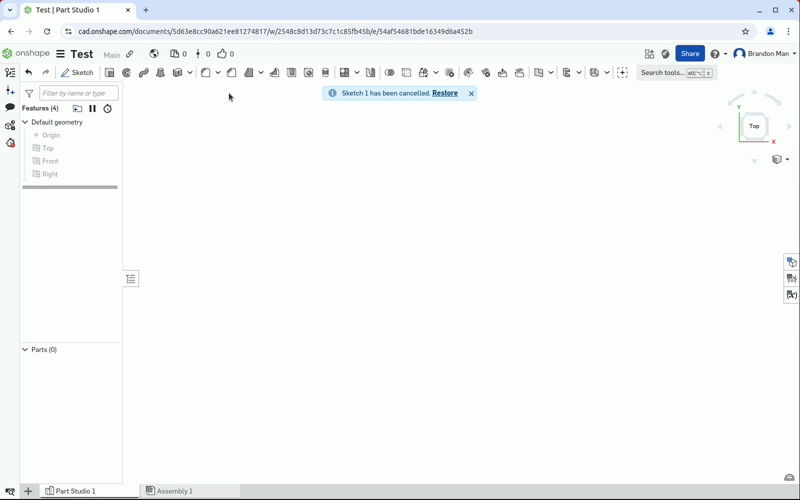
mouse_move(73, 352)
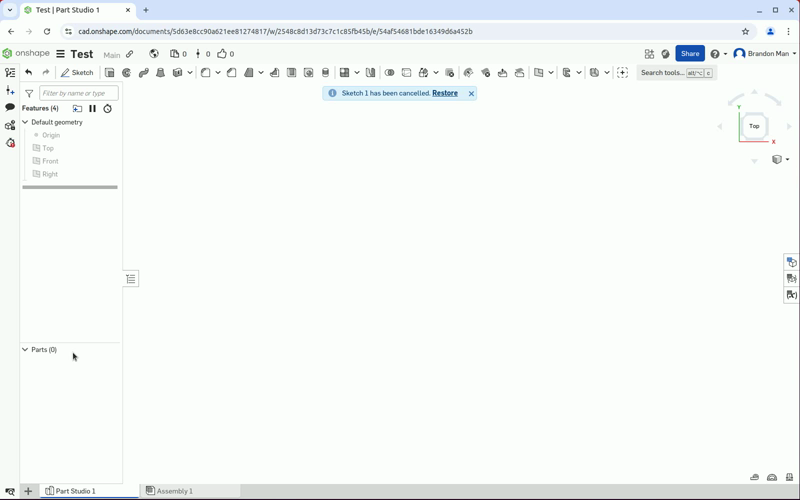
key(y)
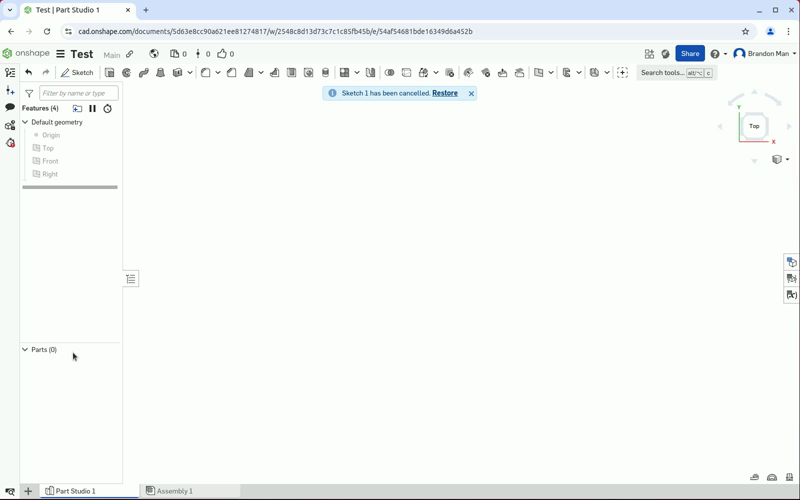
key(shift+p)
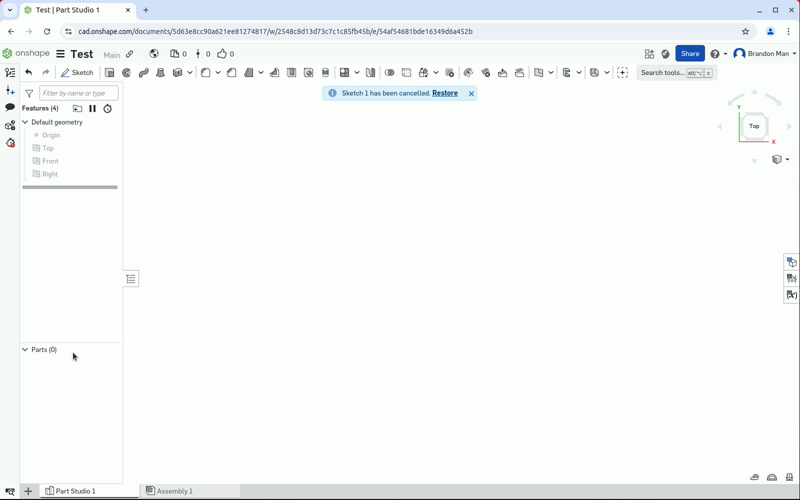
key(space)
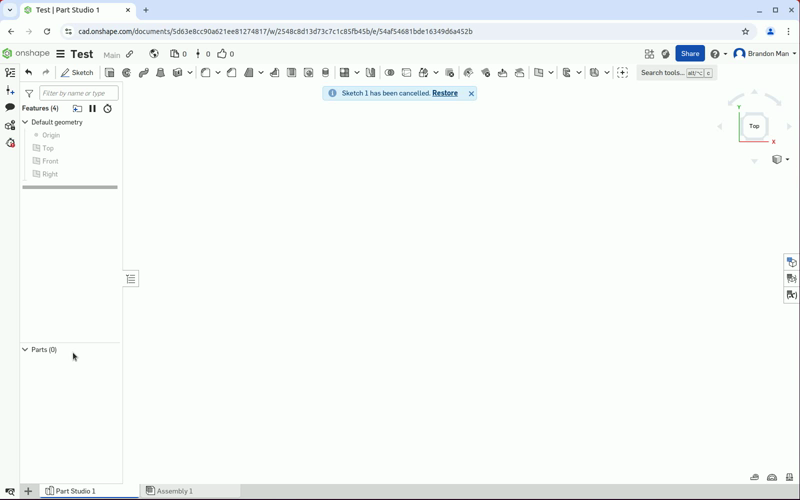
key_down(shift)
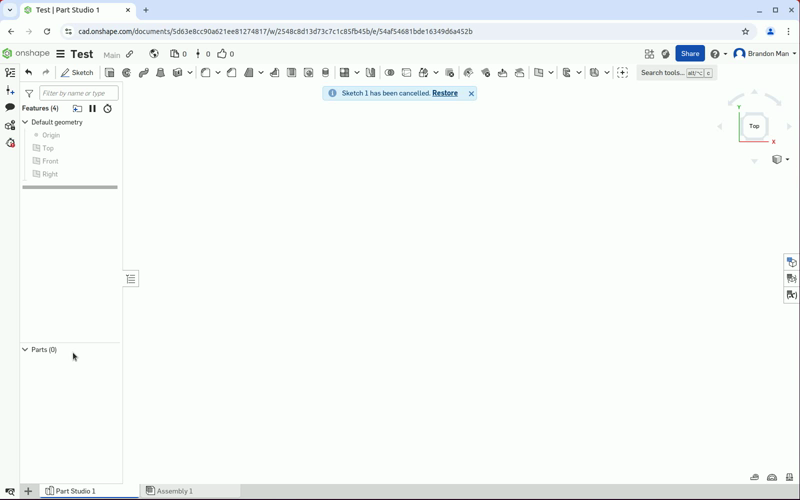
key(up)
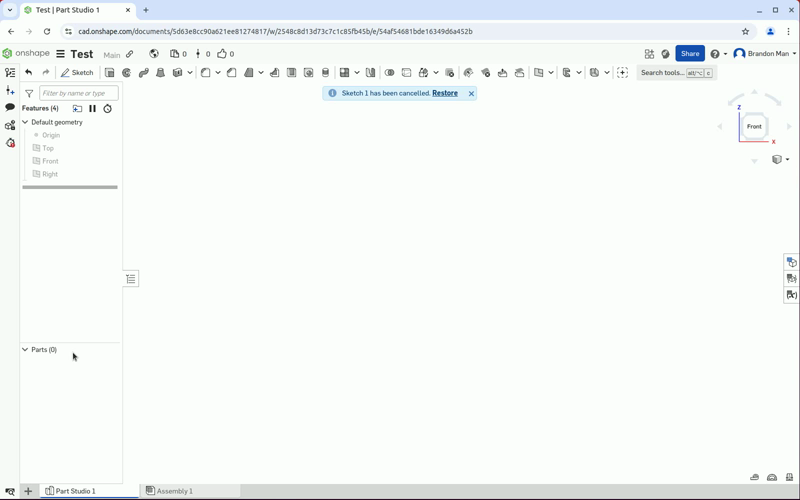
key_up(shift)
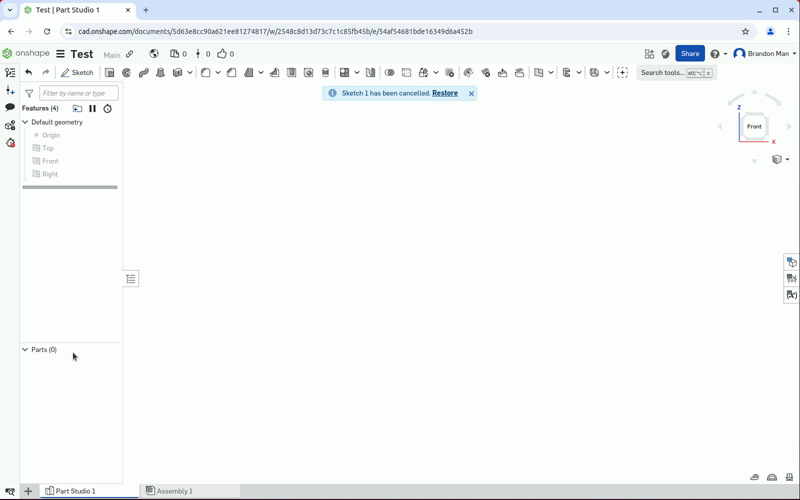
mouse_move(73, 352)
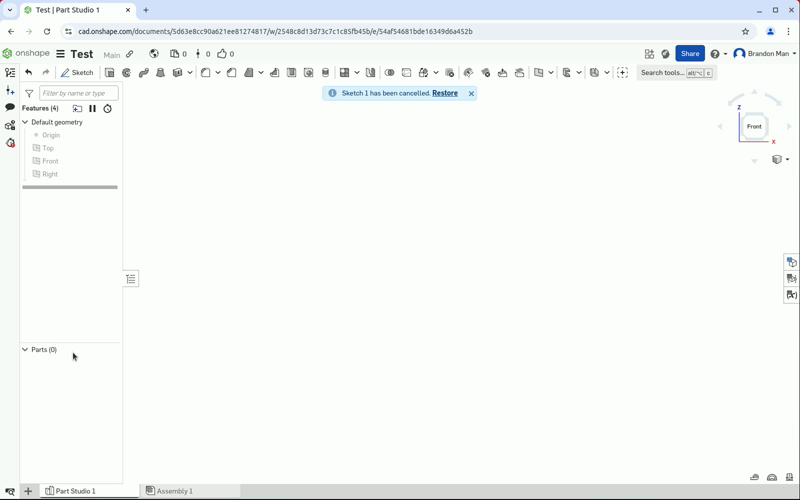
key(shift+y)
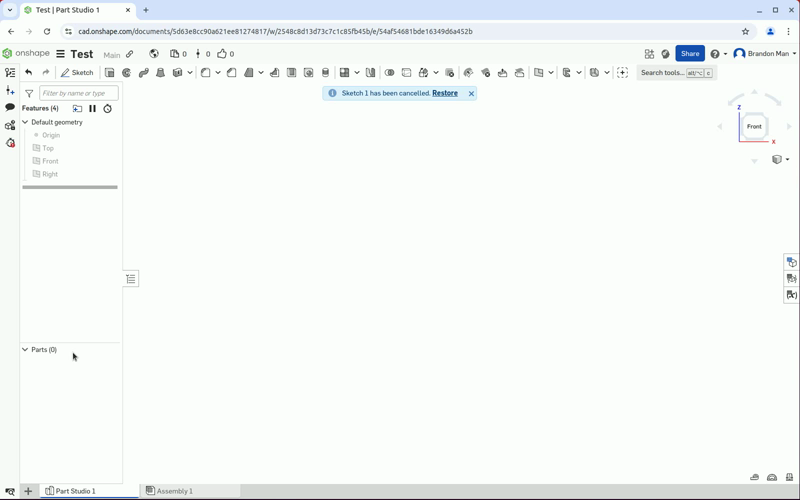
key(shift+s)
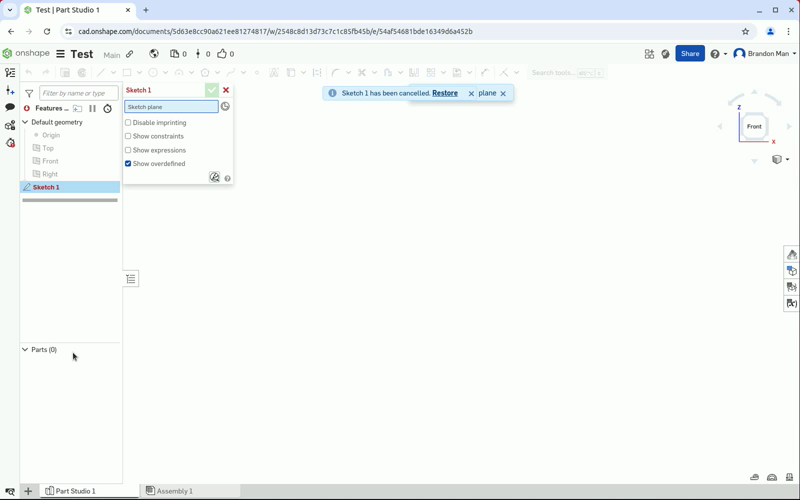
mouse_move(73, 163)
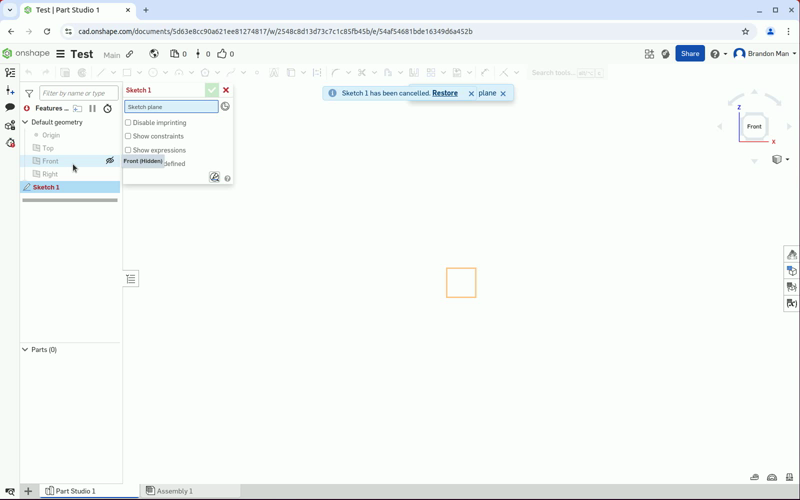
click(73, 163)
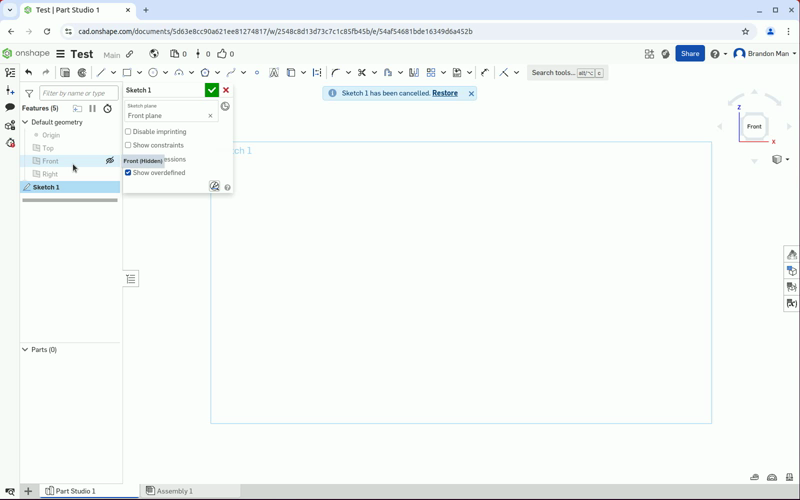
mouse_move(73, 352)
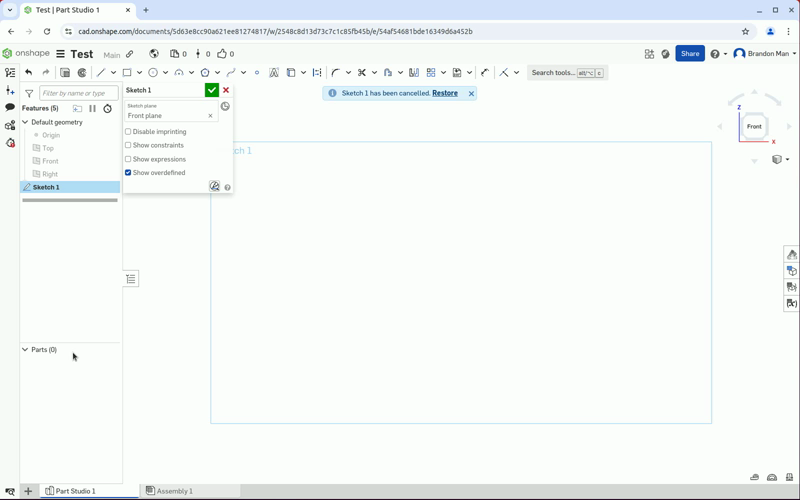
key(y)
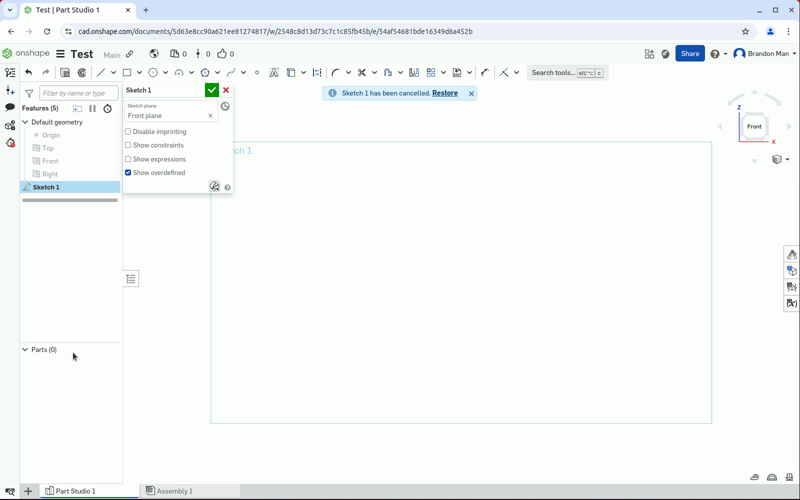
key(c)
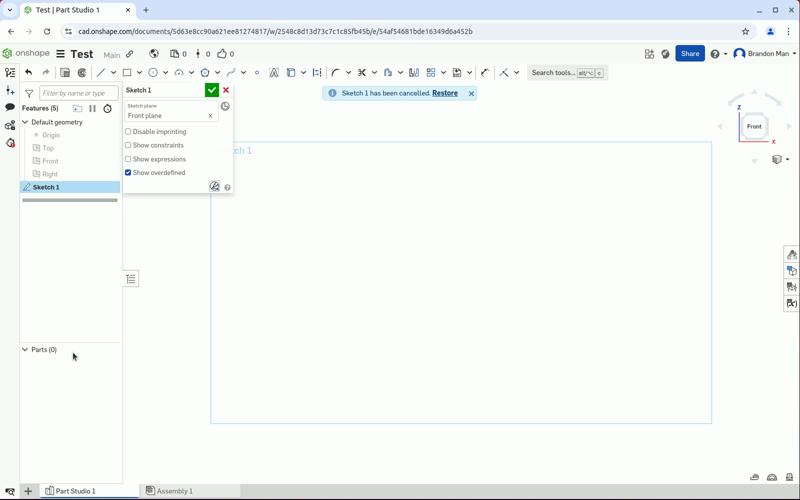
key_down(shift)
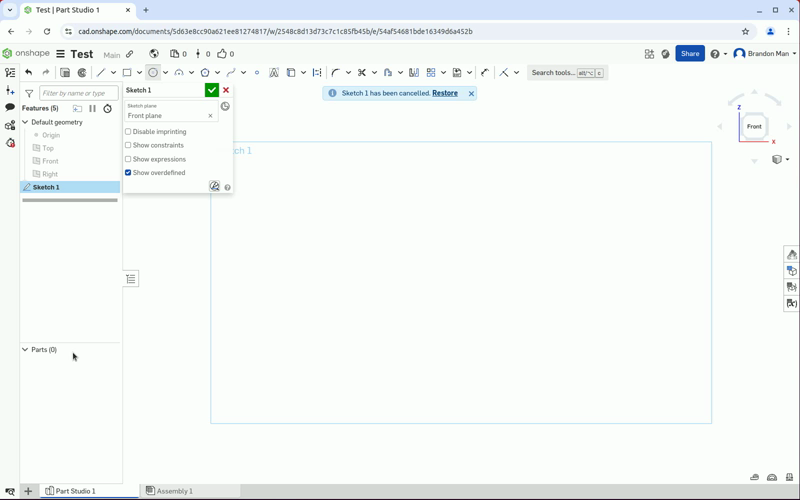
mouse_move(487, 282)
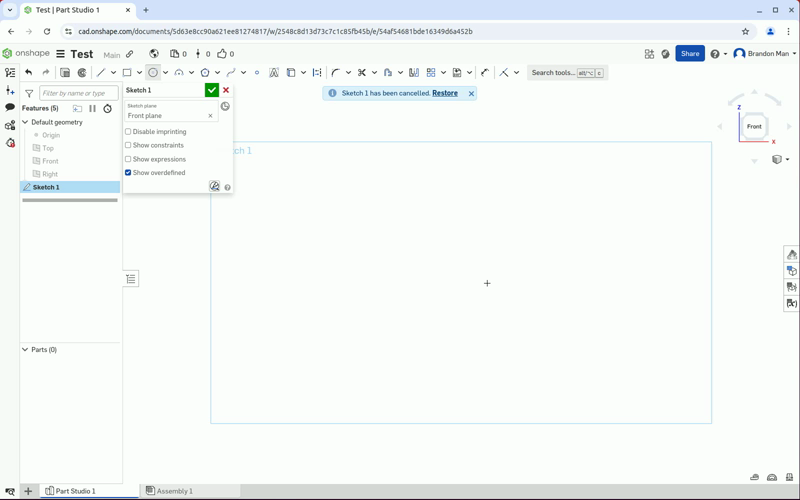
click(487, 282)
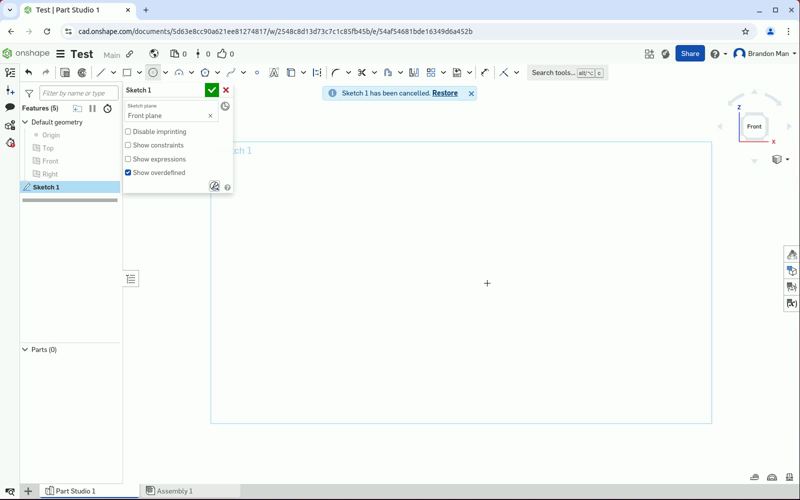
key_up(shift)
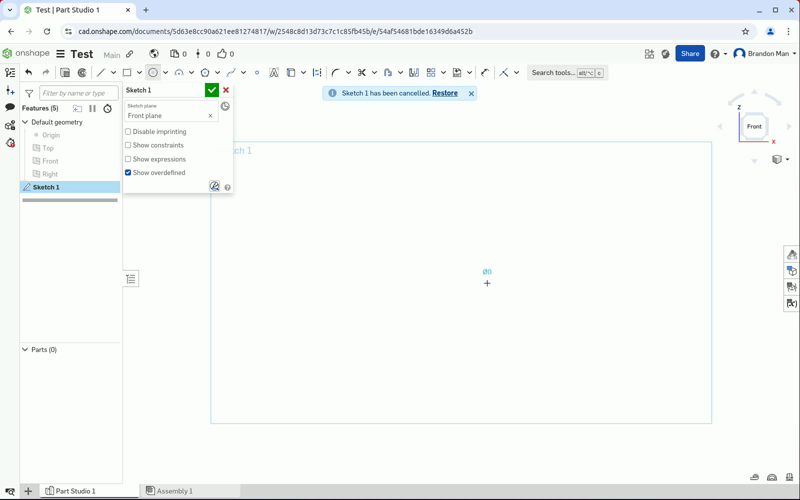
mouse_move(492, 282)
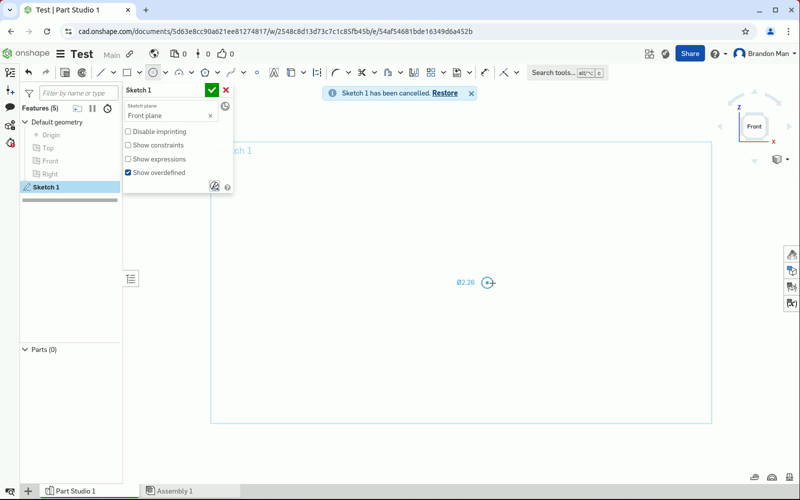
click(492, 282)
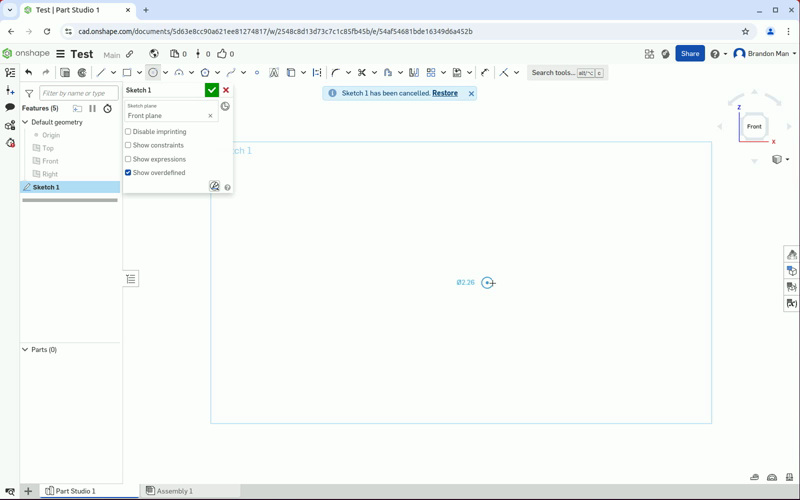
key(esc)
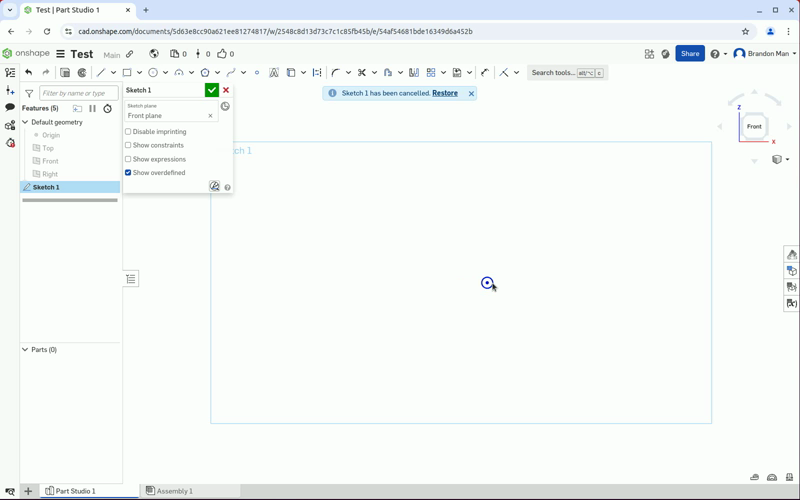
key(c)
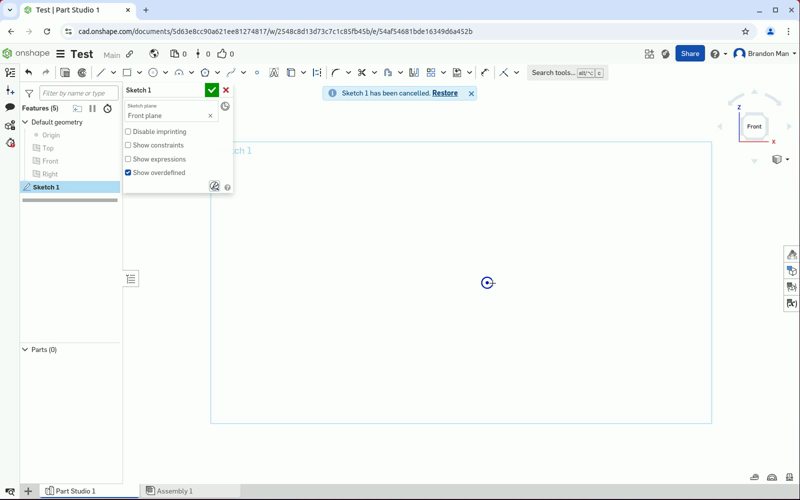
key_down(shift)
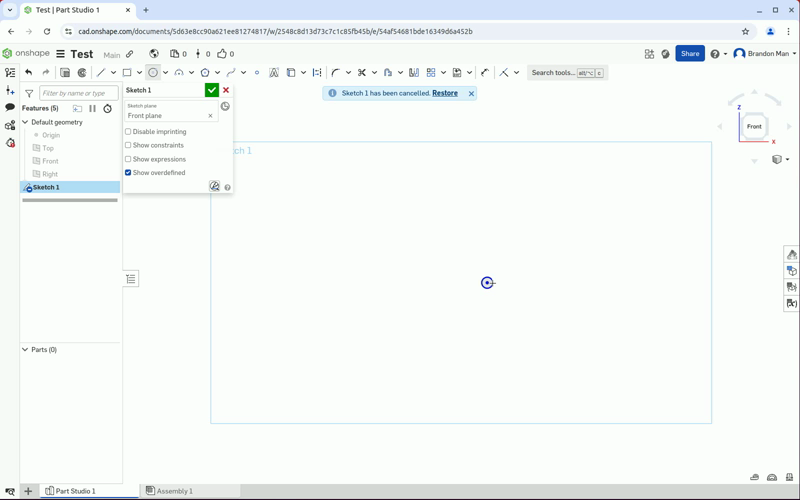
mouse_move(487, 282)
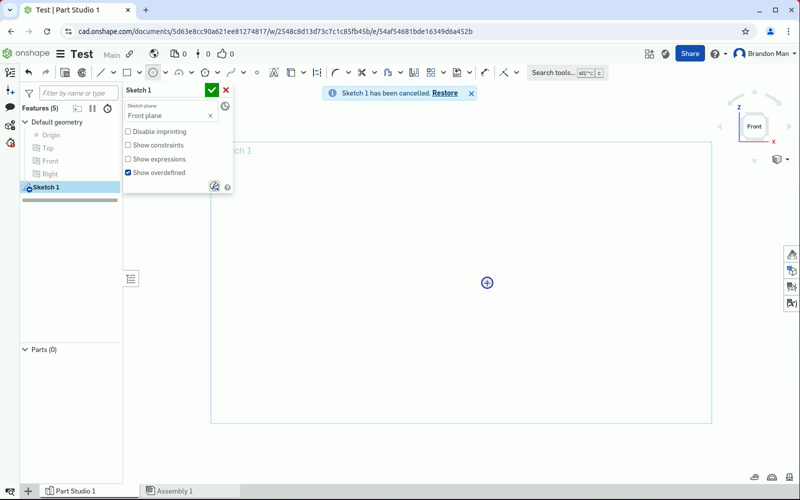
click(487, 282)
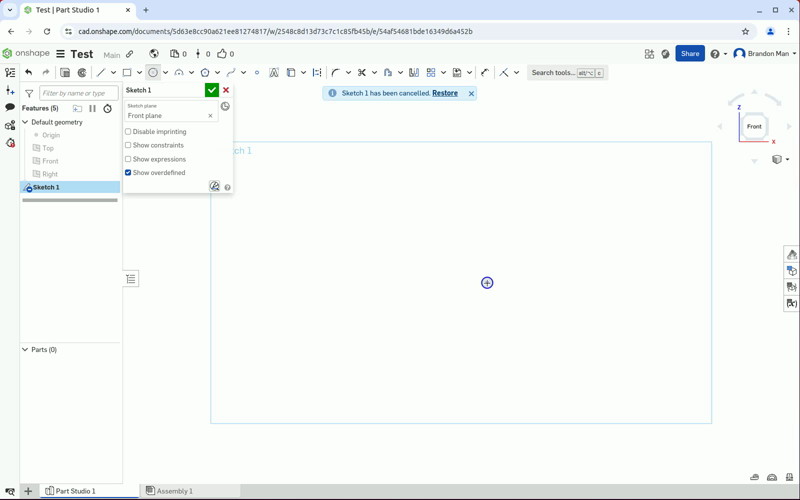
key_up(shift)
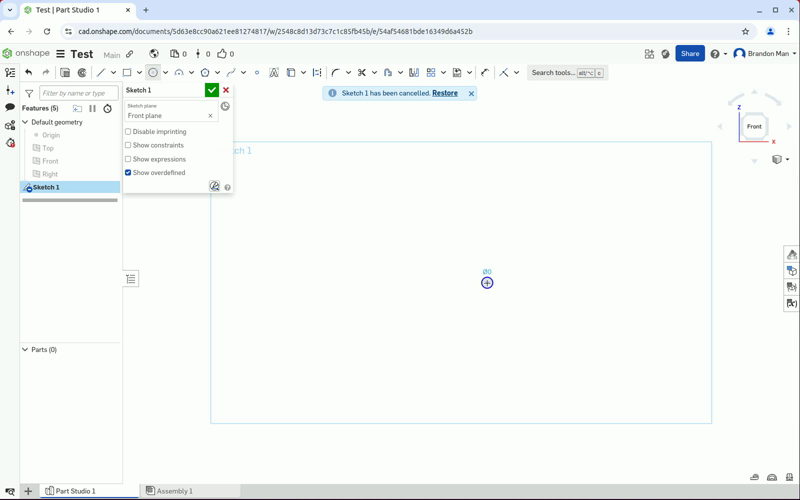
mouse_move(489, 282)
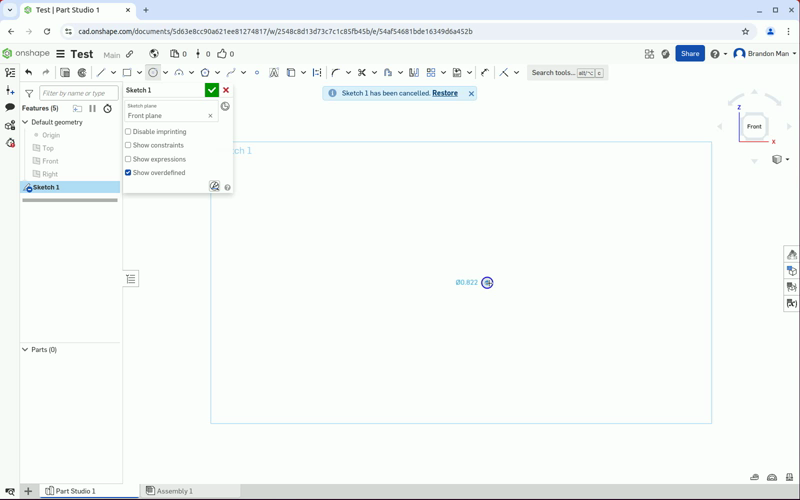
scroll(6)
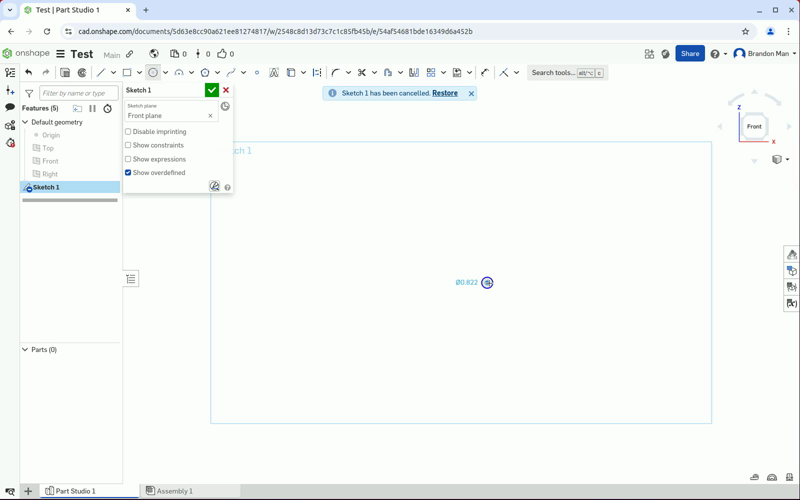
scroll(6)
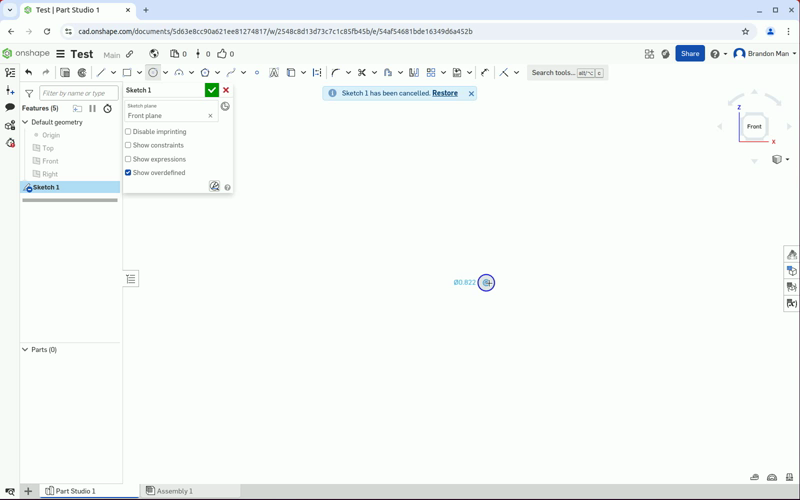
scroll(6)
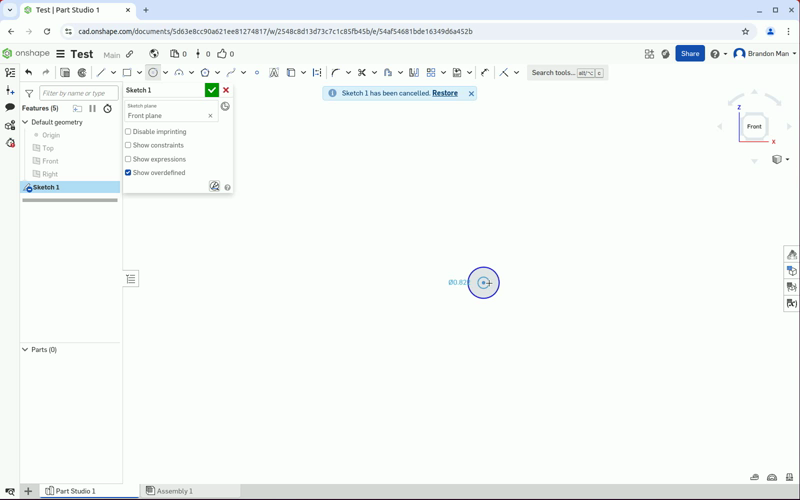
scroll(6)
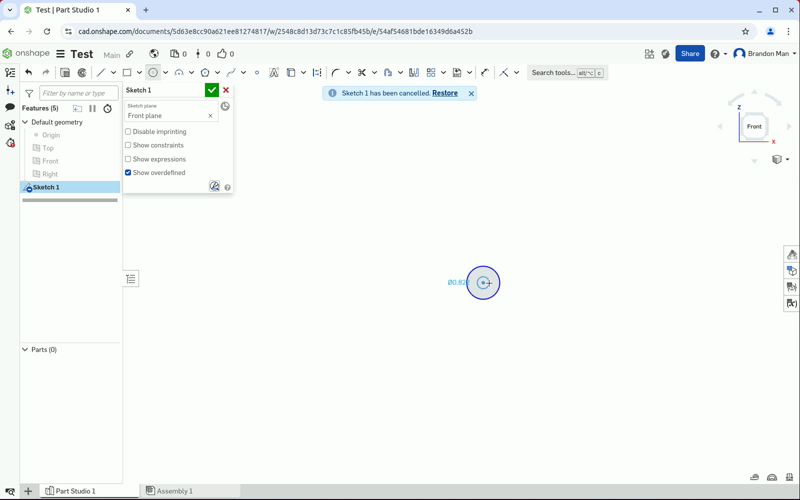
scroll(6)
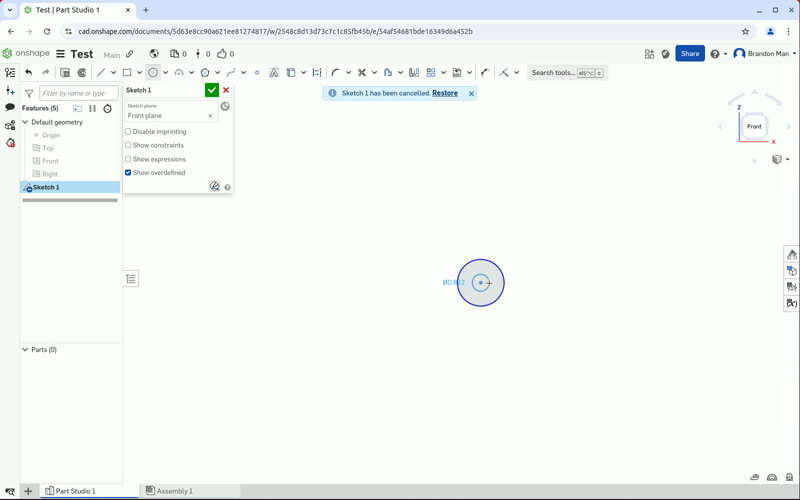
scroll(6)
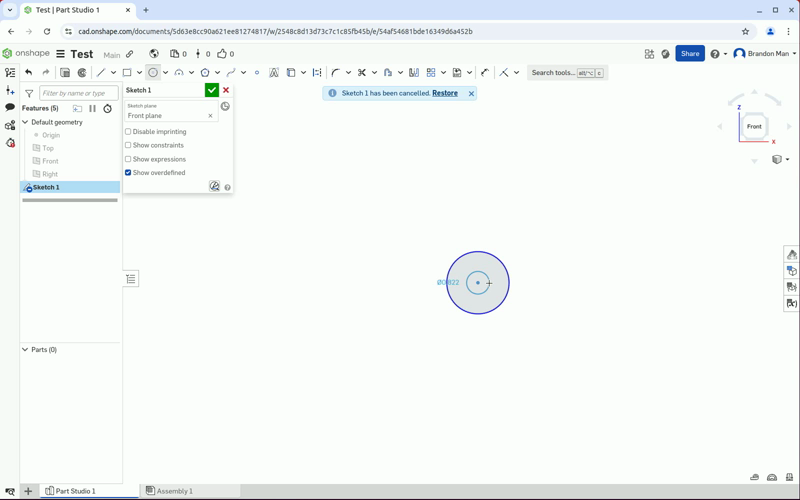
scroll(6)
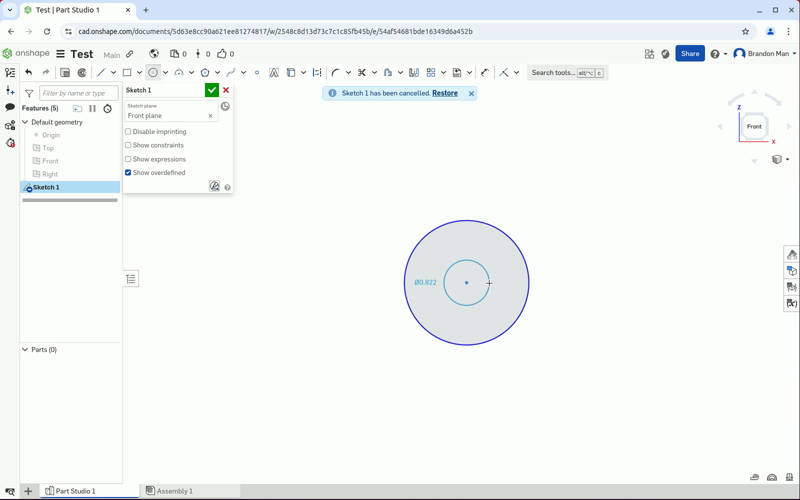
click(489, 282)
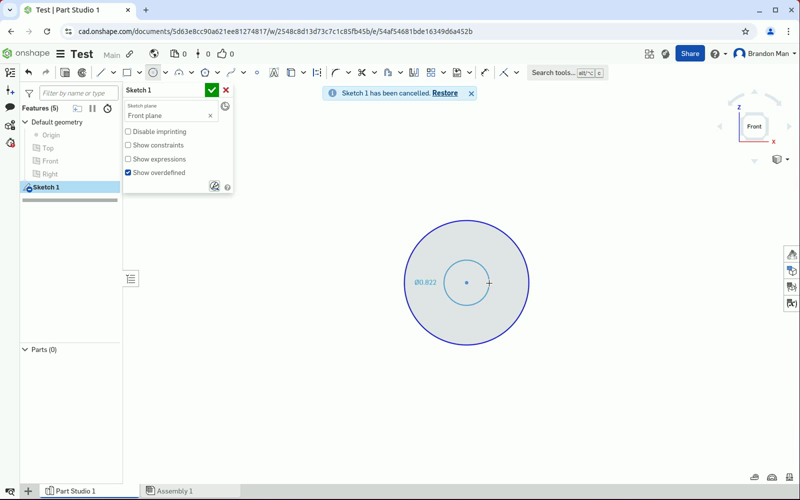
scroll(-6)
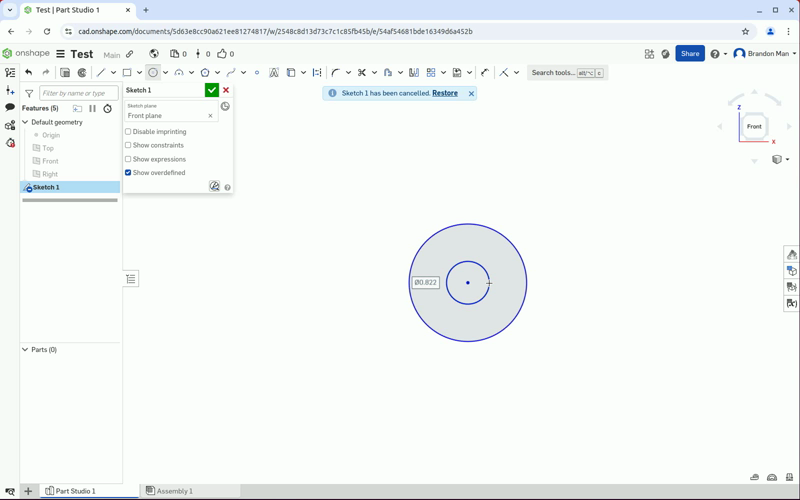
scroll(-6)
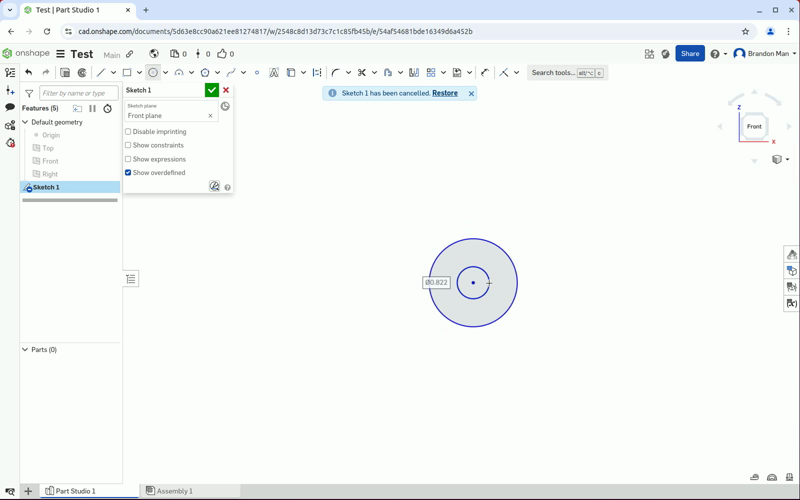
scroll(-6)
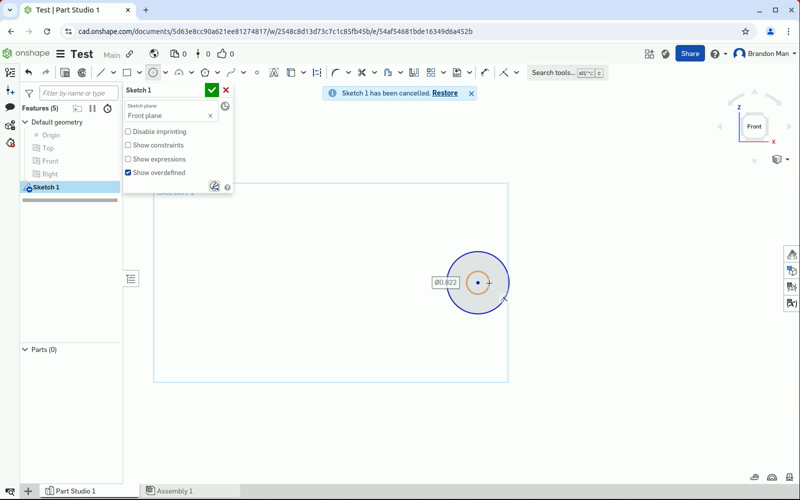
scroll(-6)
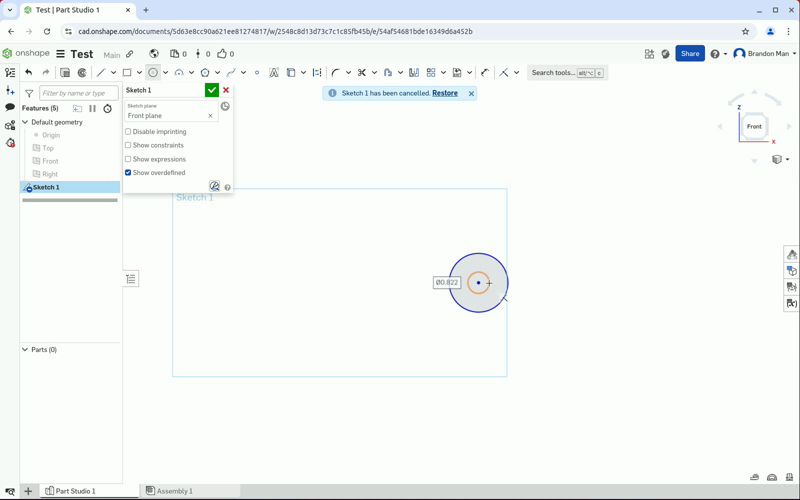
scroll(-6)
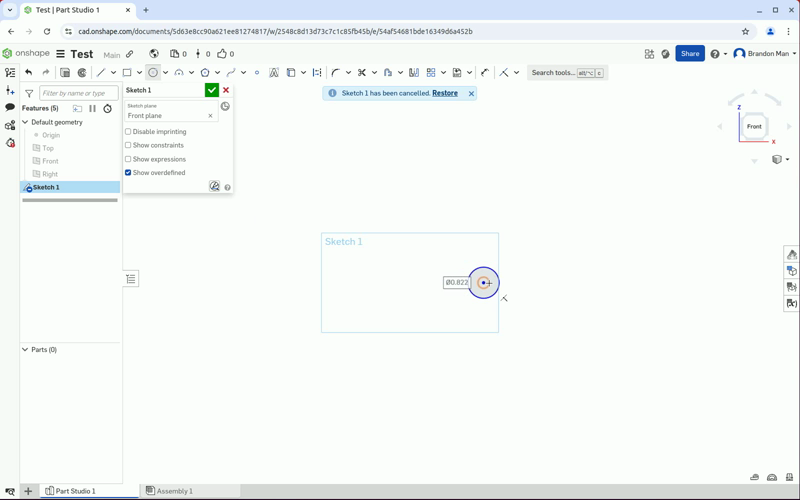
scroll(-6)
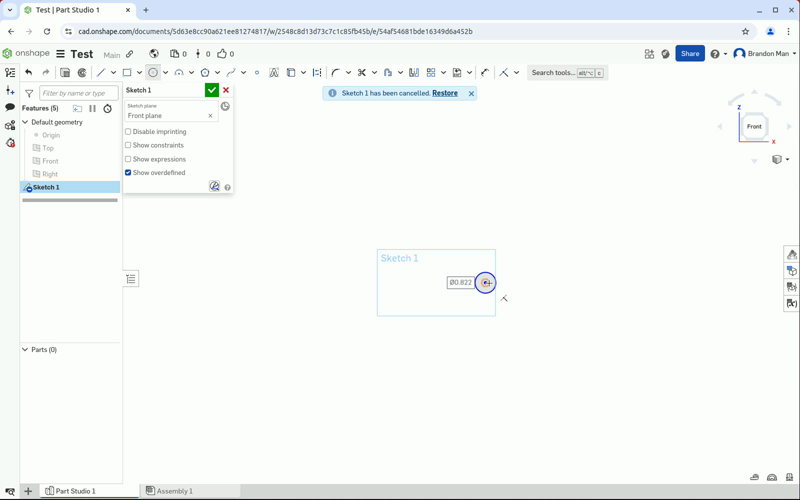
scroll(-6)
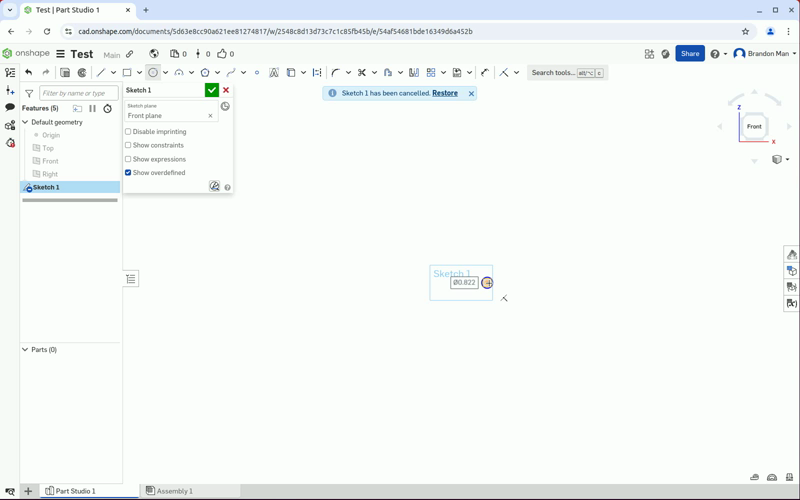
key(esc)
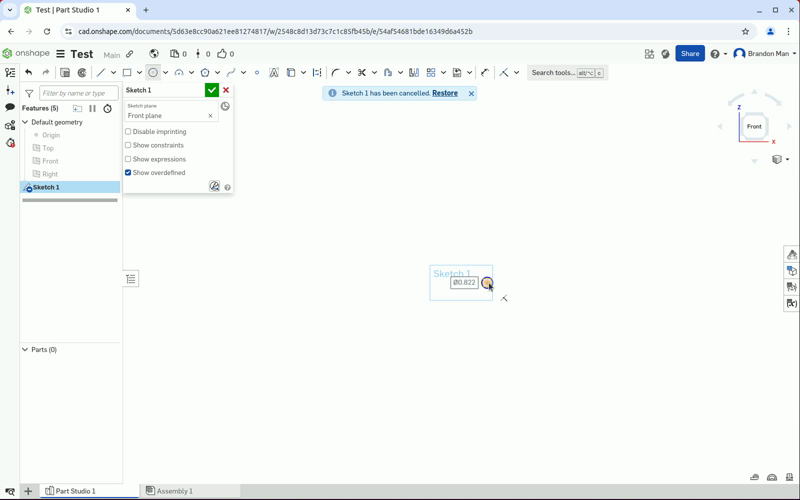
mouse_move(488, 285)
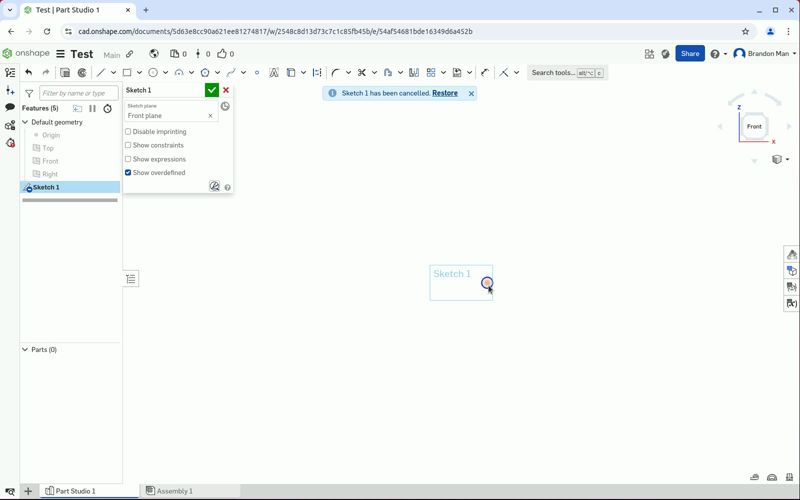
scroll(6)
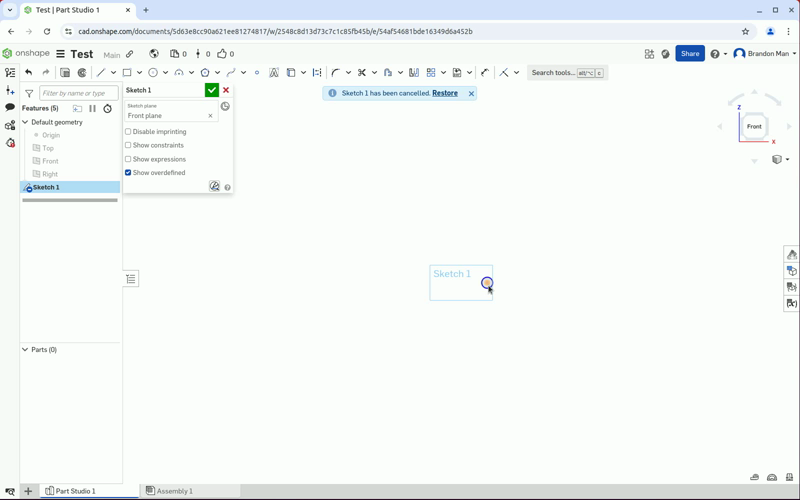
scroll(6)
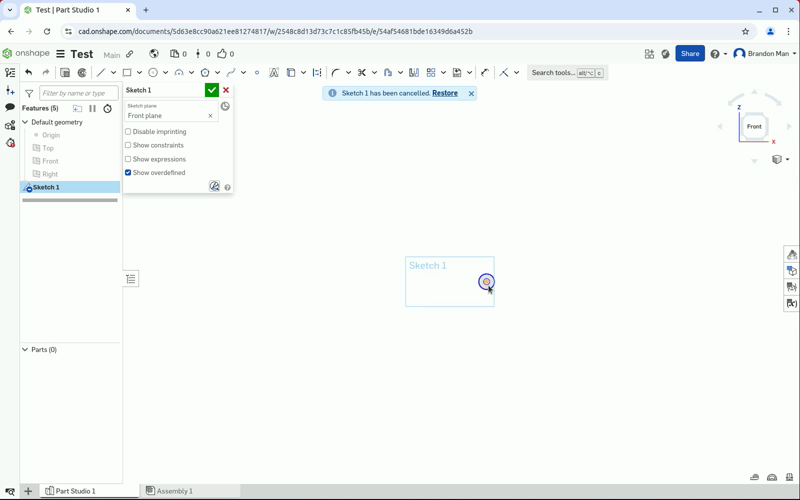
scroll(6)
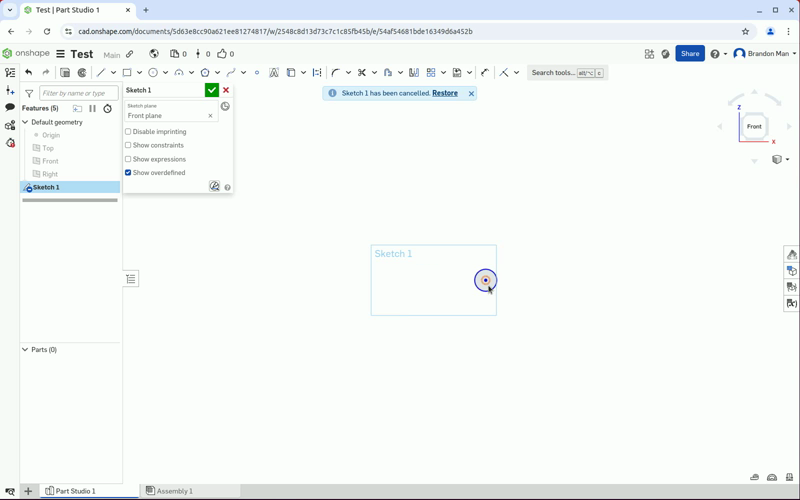
scroll(6)
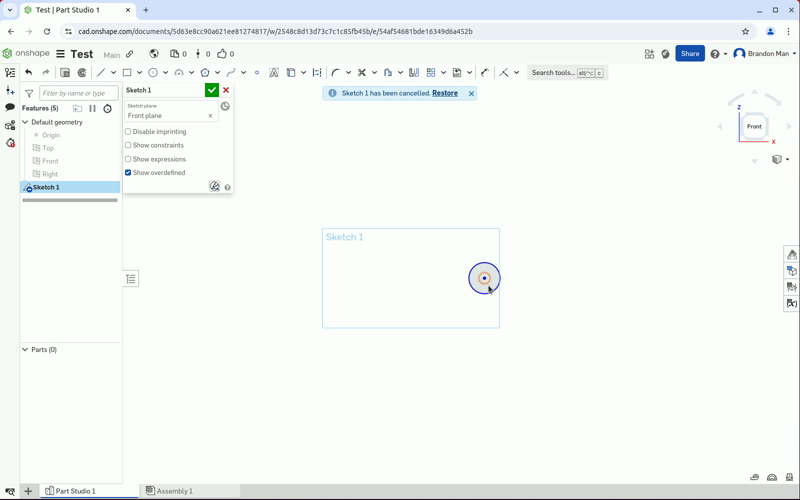
scroll(6)
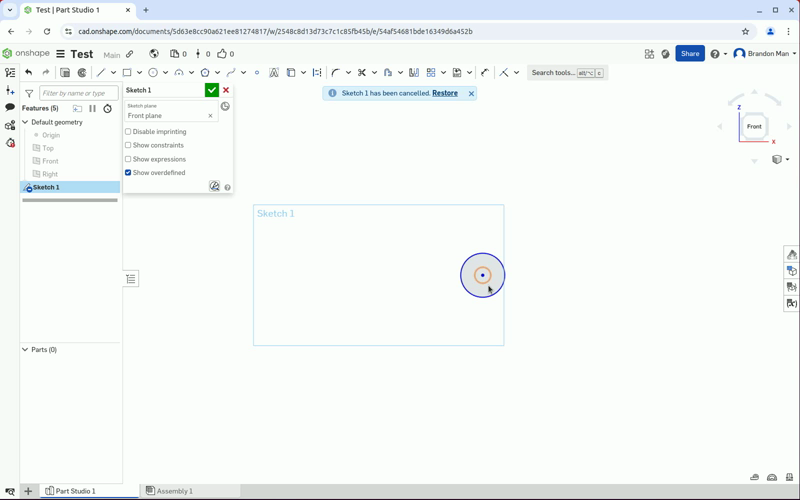
scroll(6)
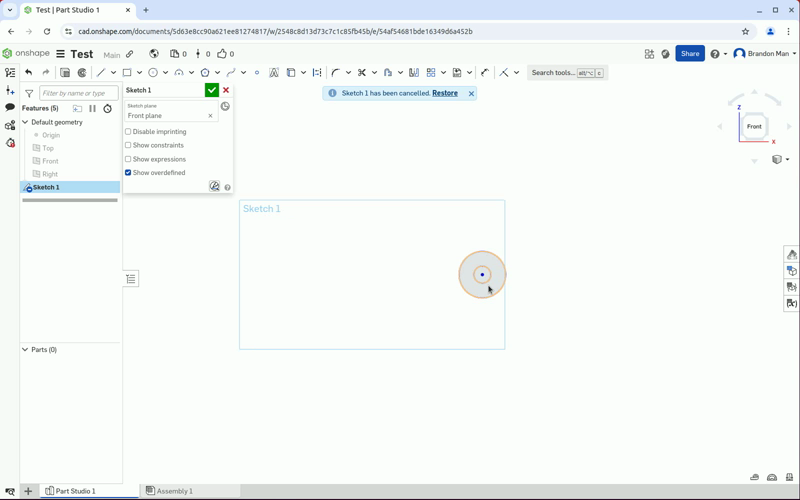
scroll(6)
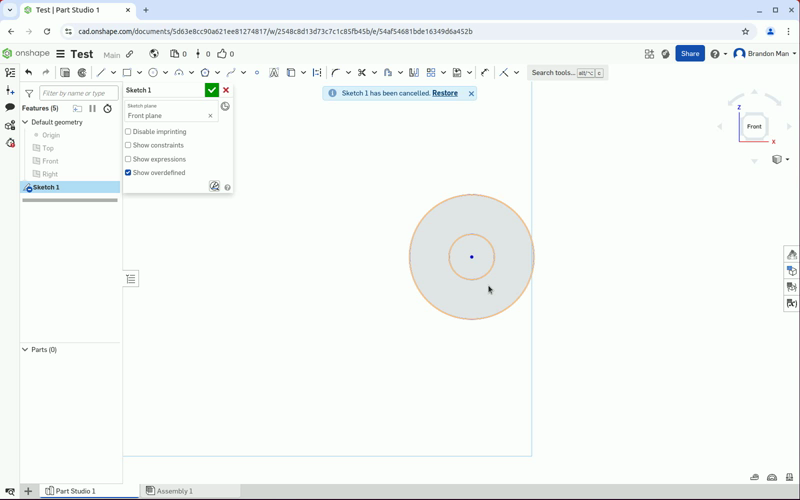
click(488, 285)
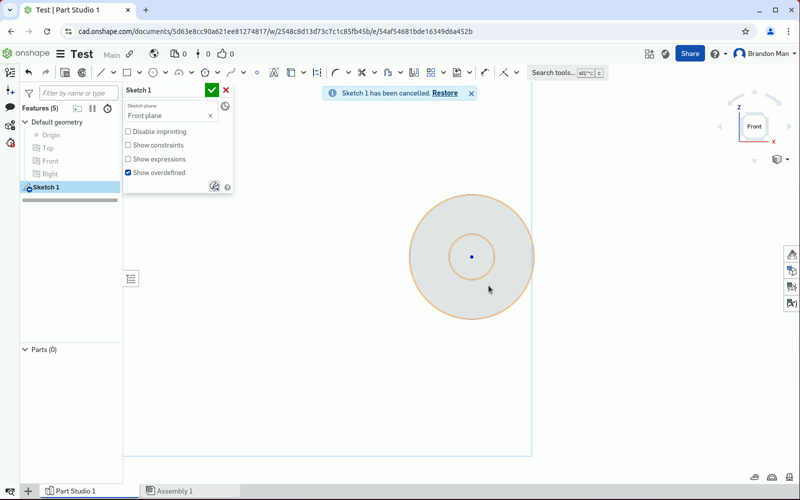
scroll(-6)
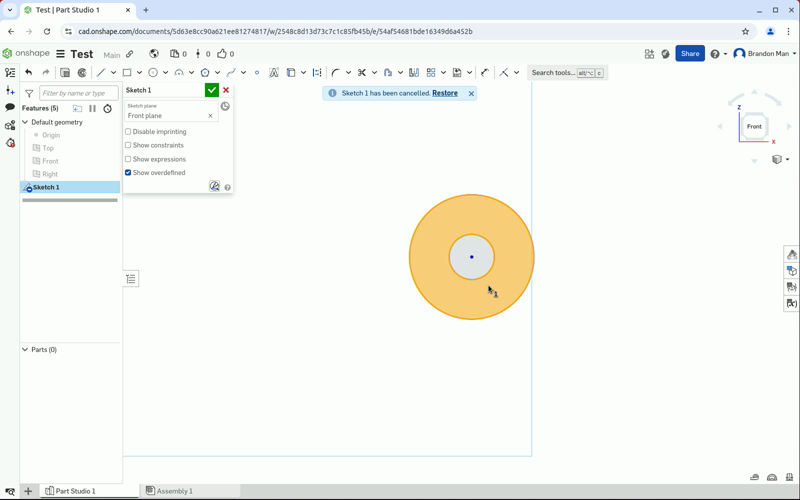
scroll(-6)
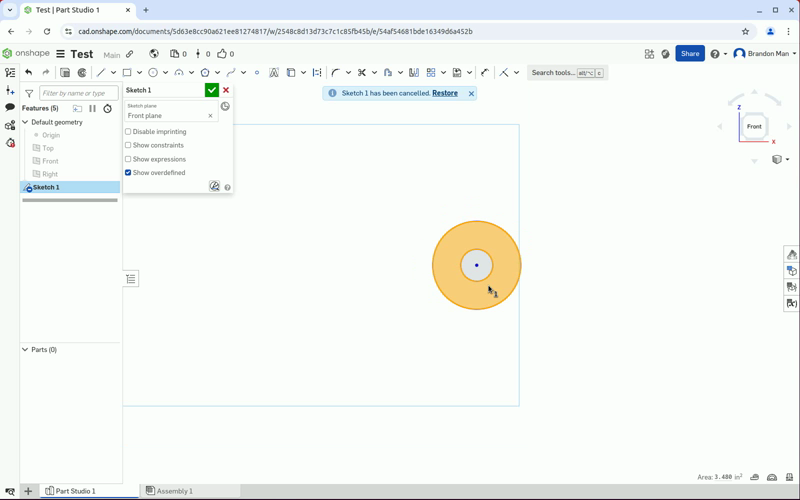
scroll(-6)
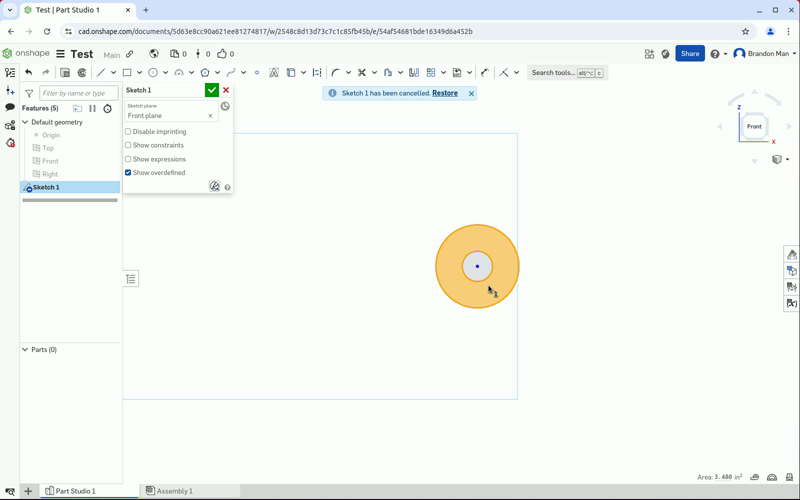
scroll(-6)
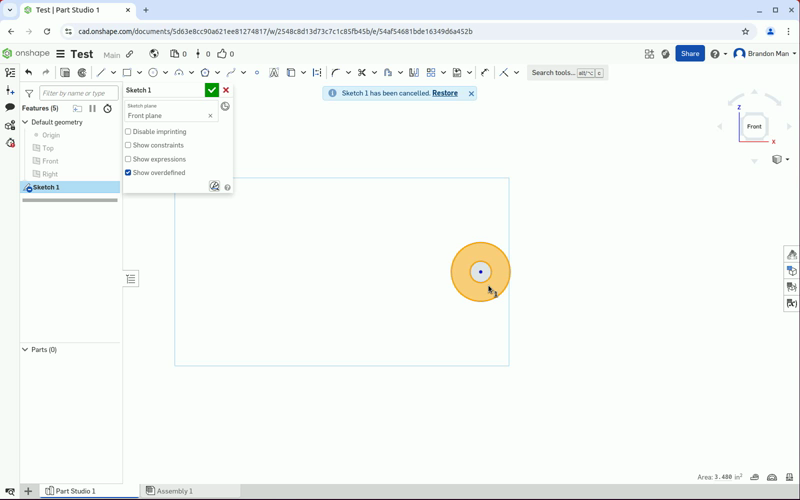
scroll(-6)
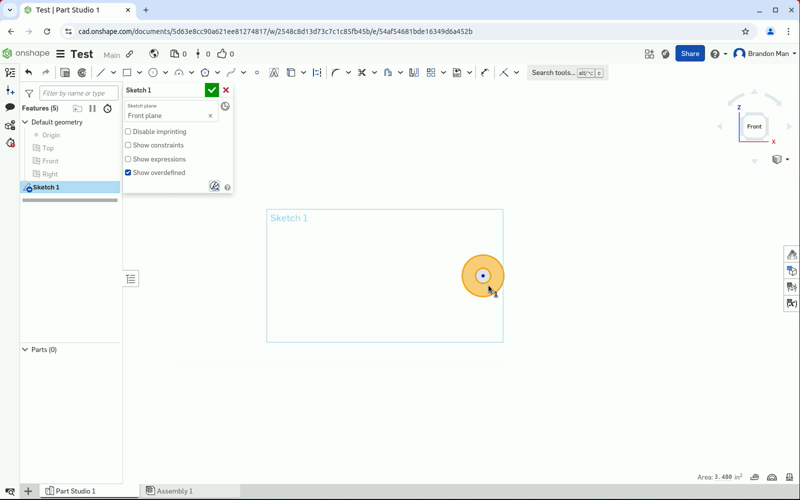
scroll(-6)
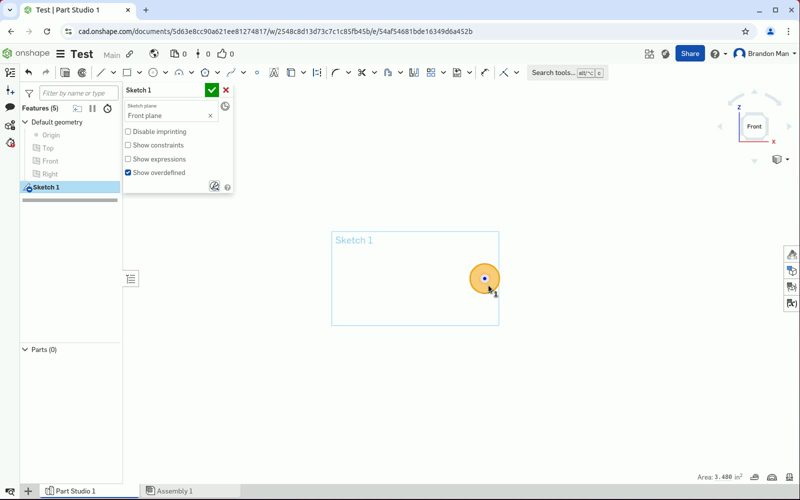
scroll(-6)
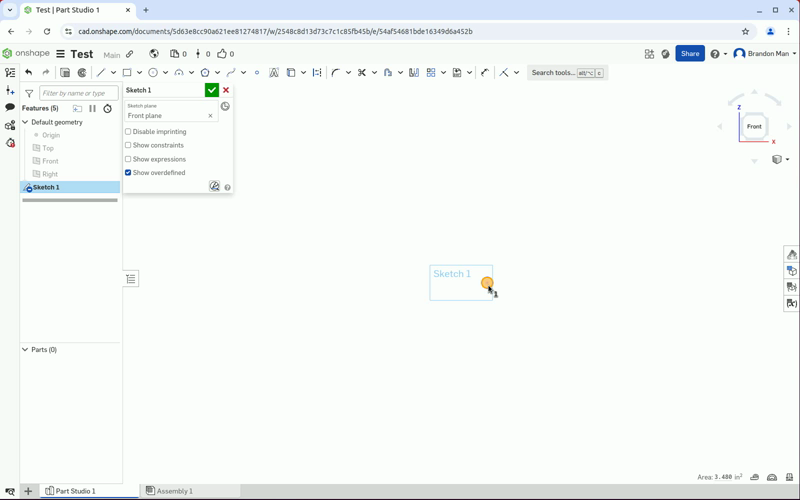
mouse_move(73, 352)
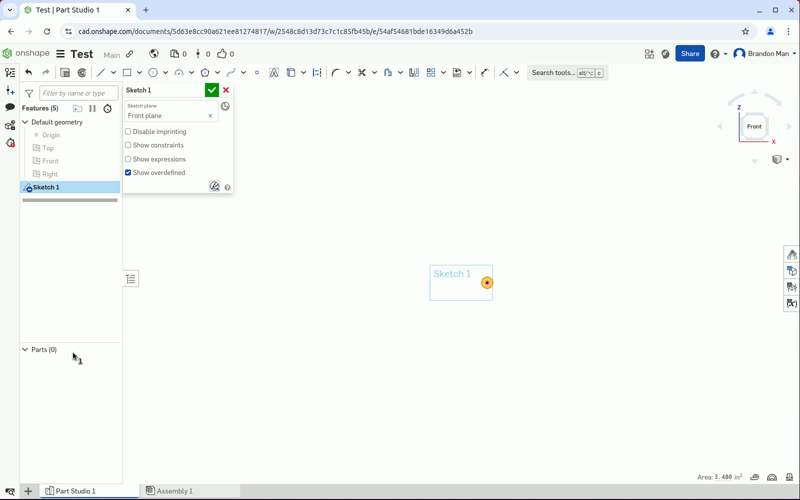
key(shift+y)
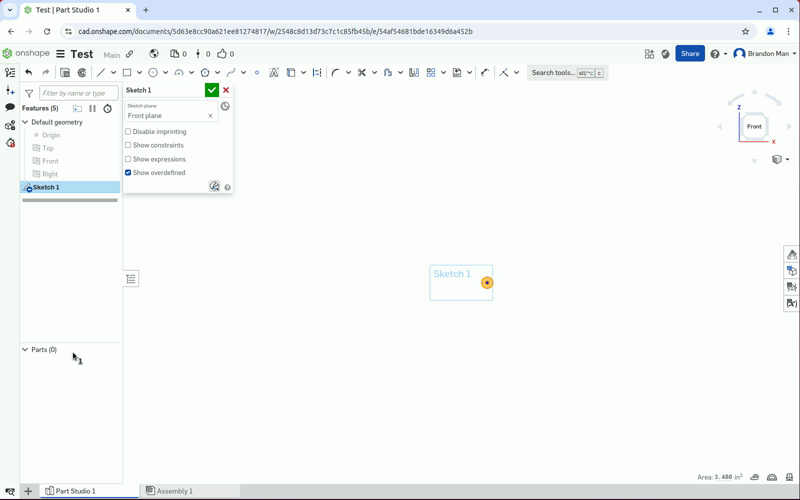
key(shift+e)
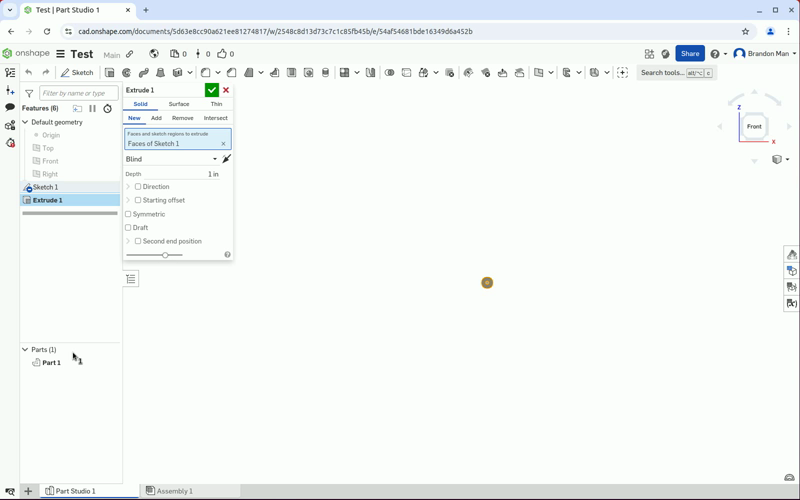
mouse_move(143, 106)
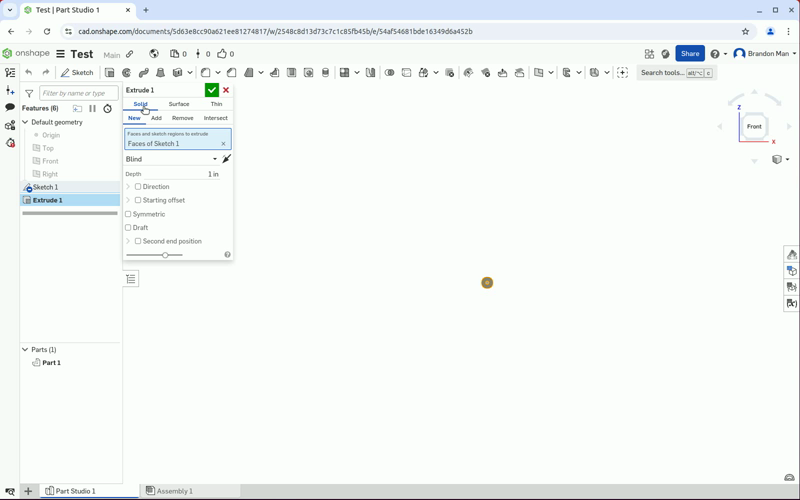
click(143, 106)
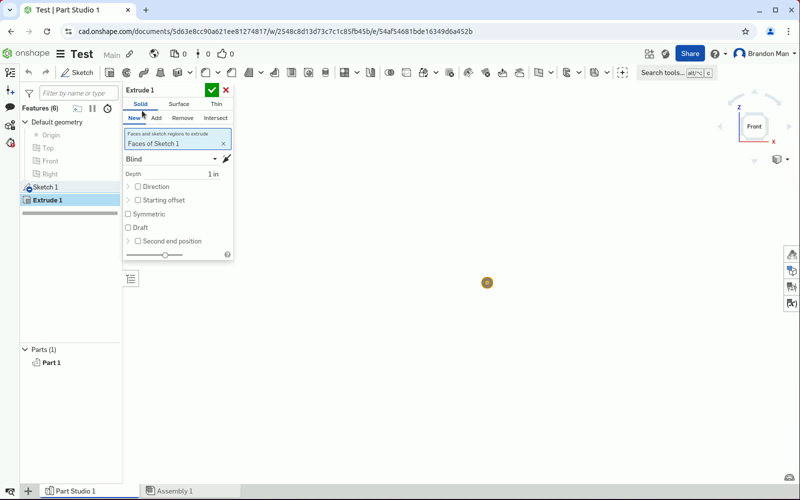
mouse_move(137, 120)
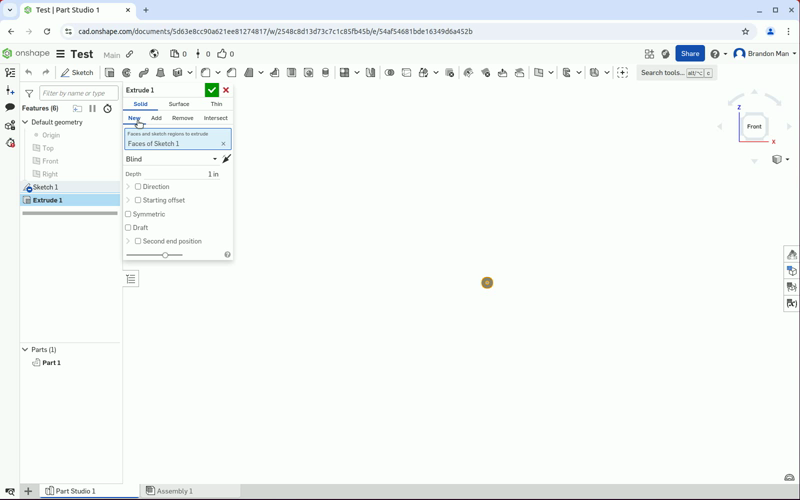
click(137, 120)
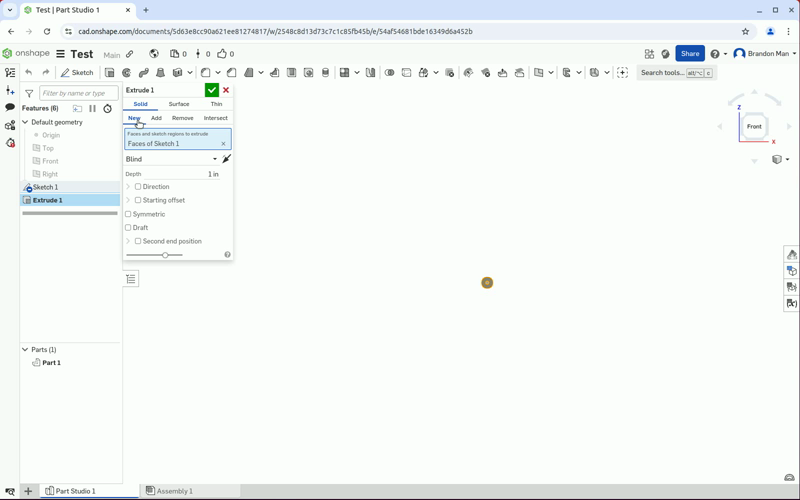
key(tab, 4)
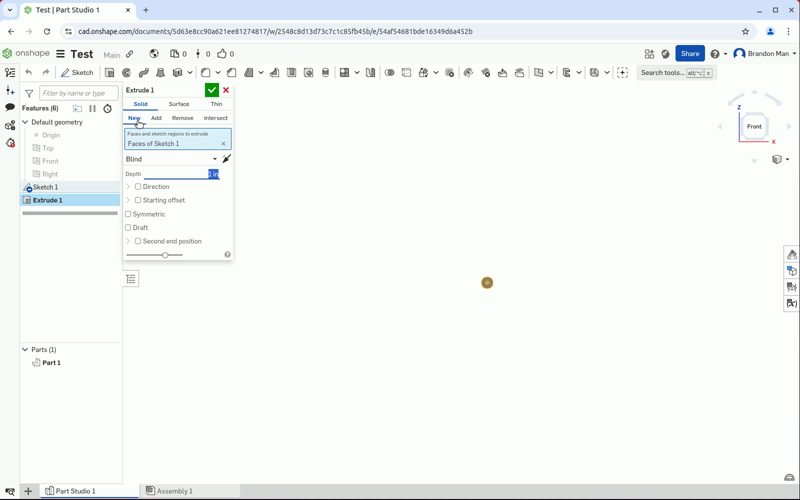
text(0.241)
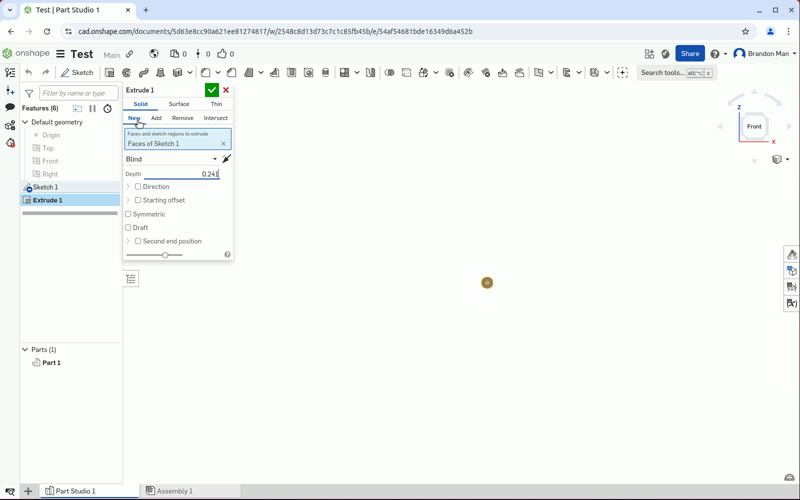
key(enter)
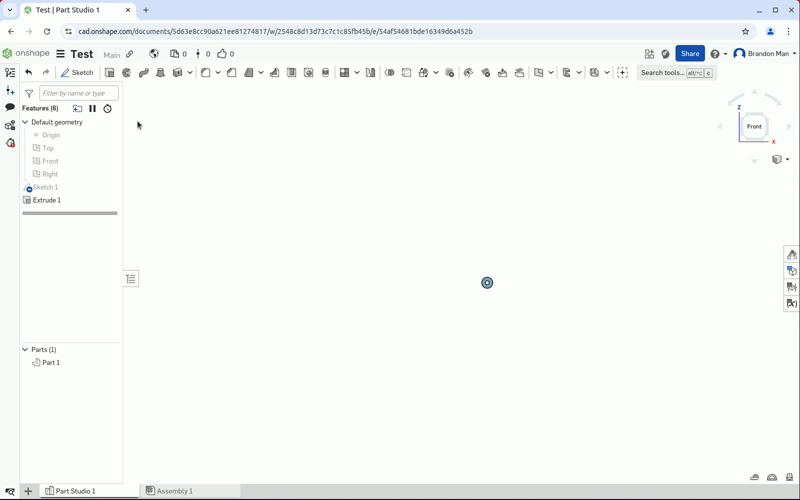
key(shift+h)
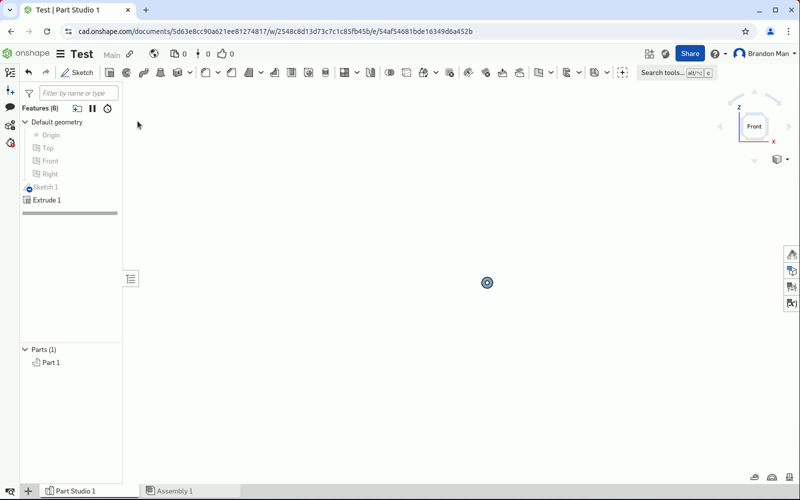
key(shift+h)
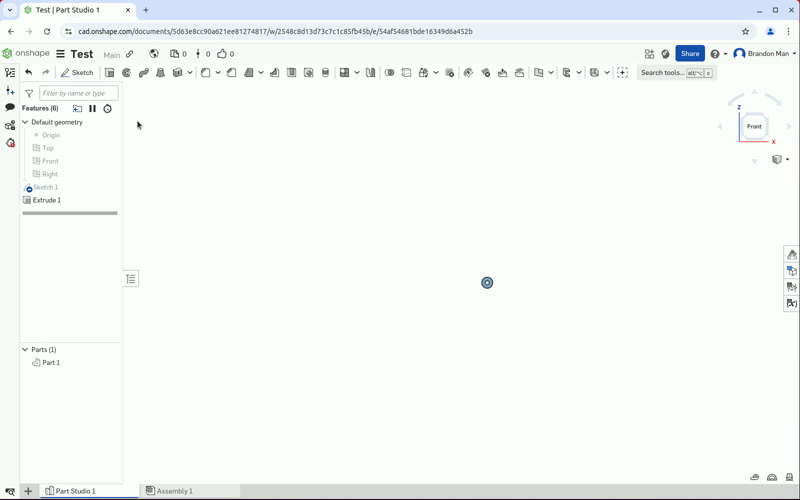
mouse_move(73, 189)
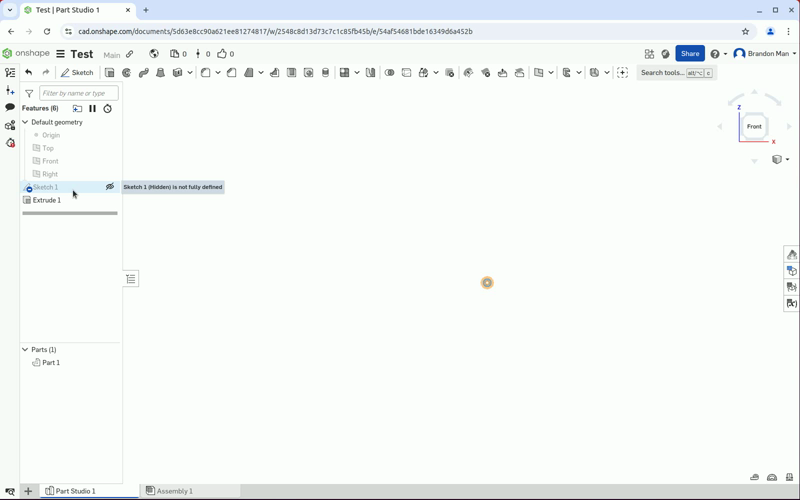
click(73, 189)
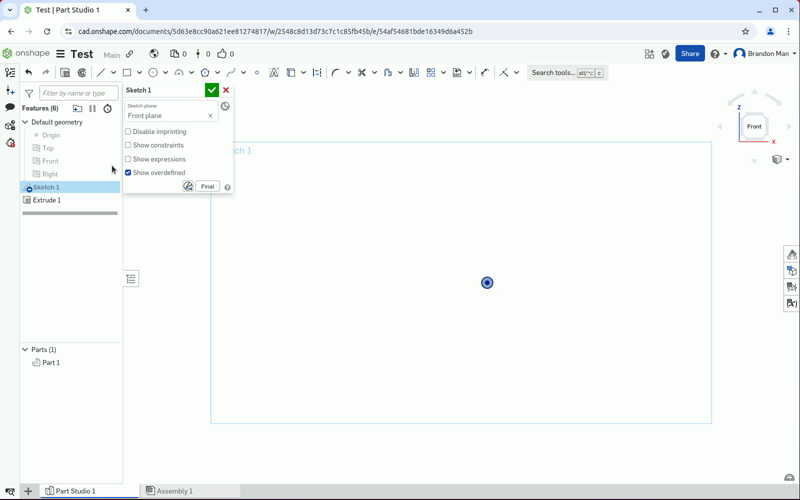
mouse_move(229, 92)
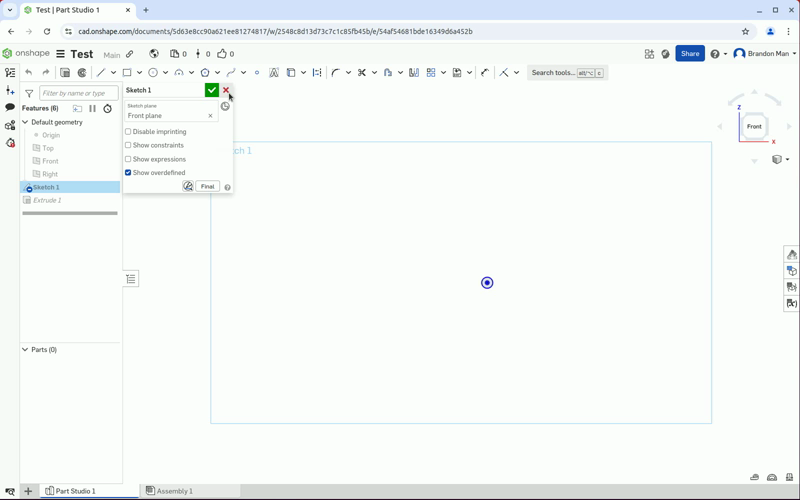
click(229, 92)
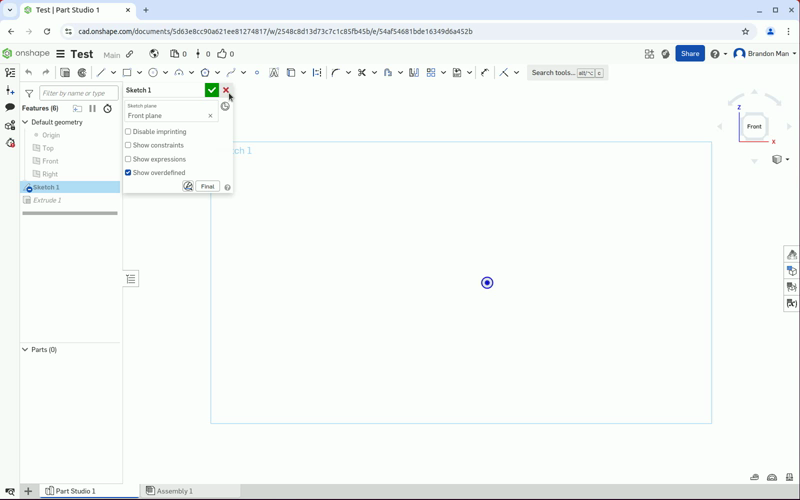
key(shift+s)
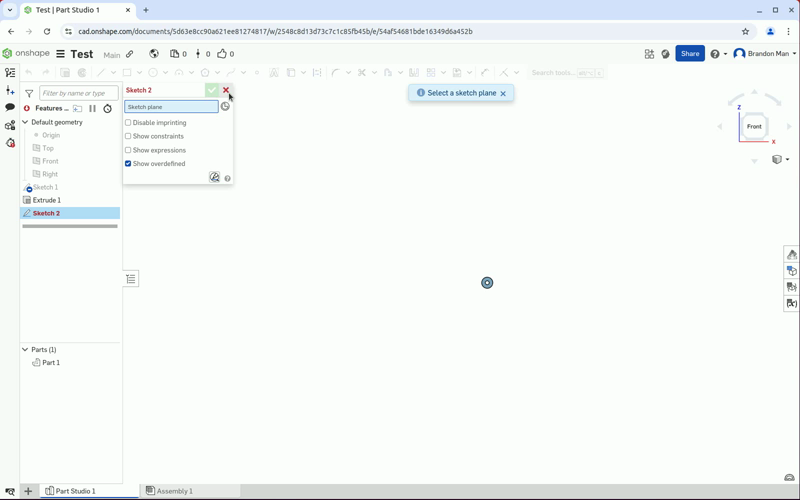
mouse_move(73, 163)
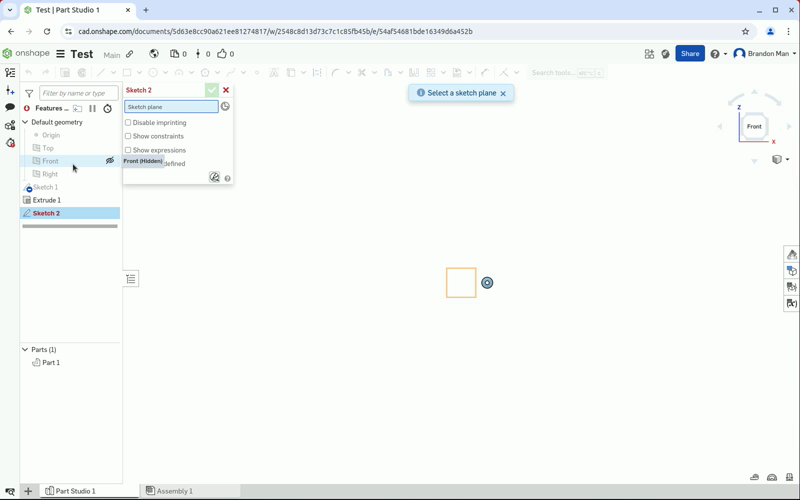
click(73, 163)
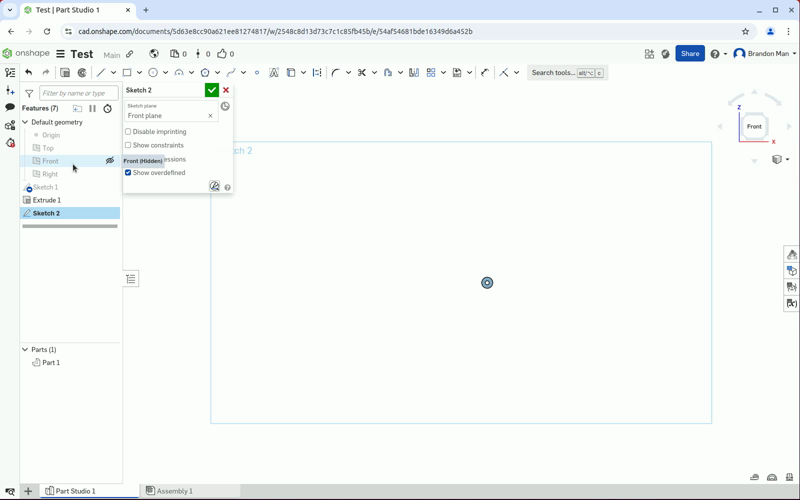
mouse_move(73, 352)
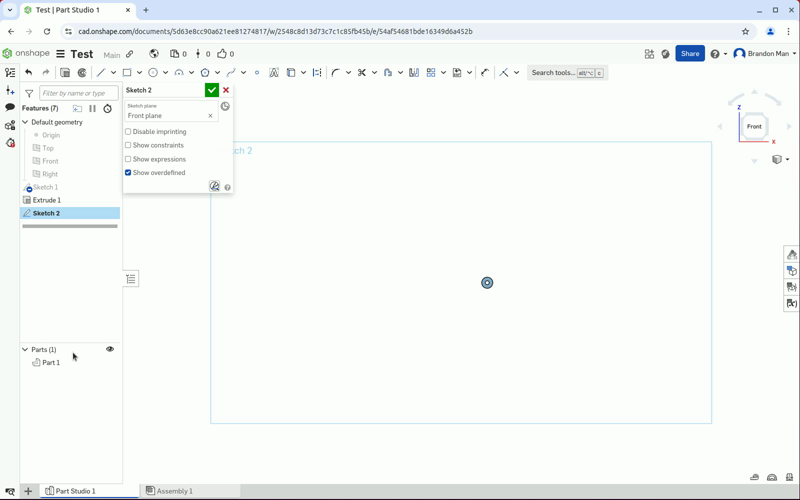
key(y)
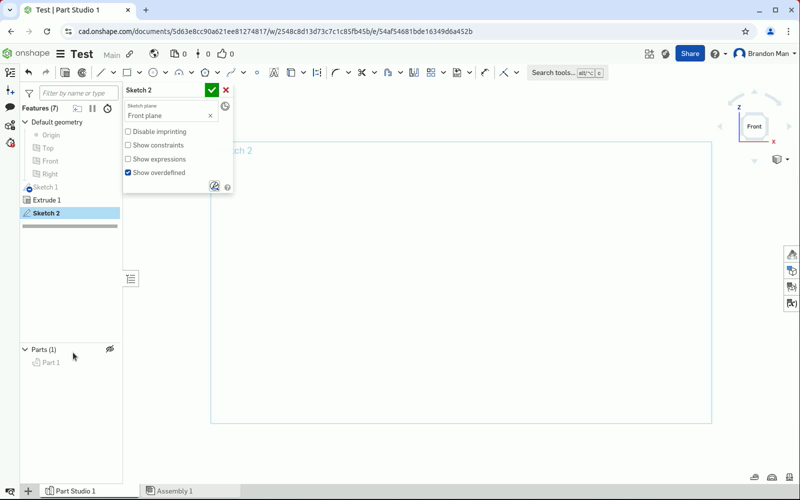
key(c)
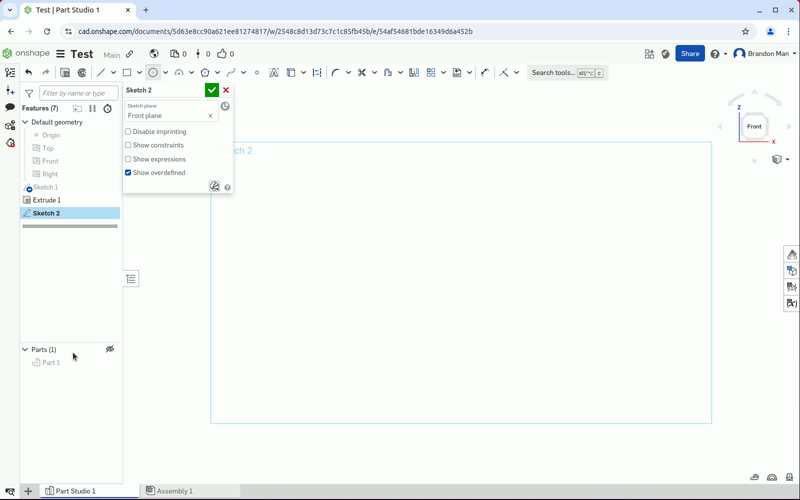
key_down(shift)
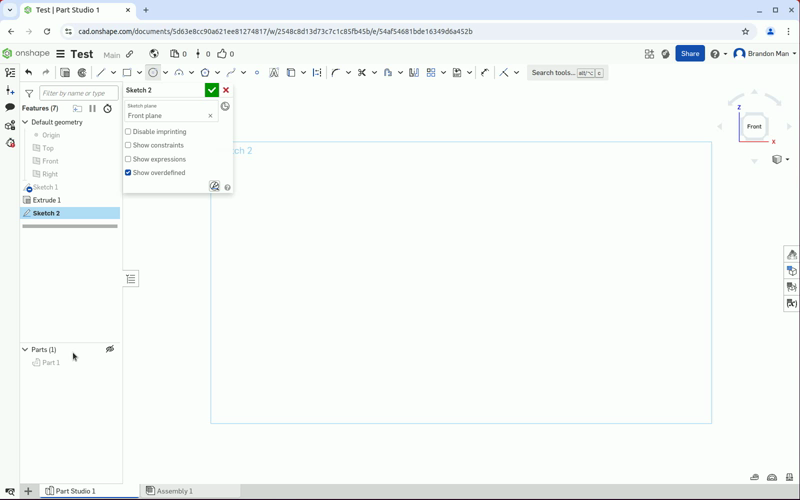
mouse_move(460, 282)
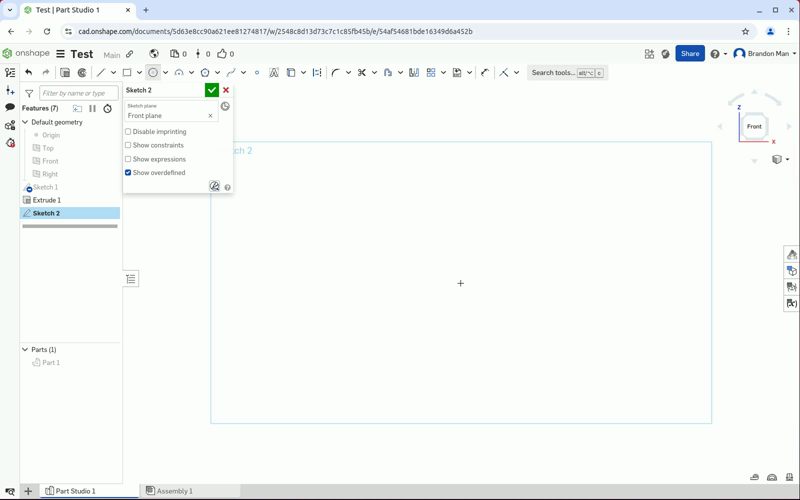
click(460, 282)
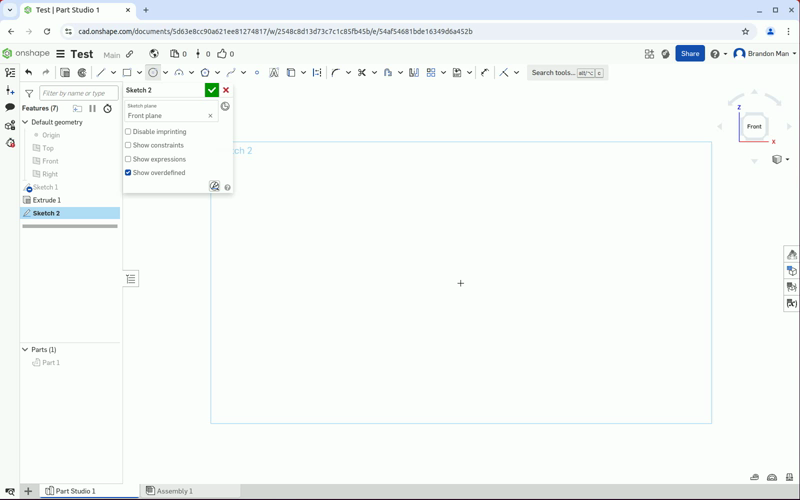
key_up(shift)
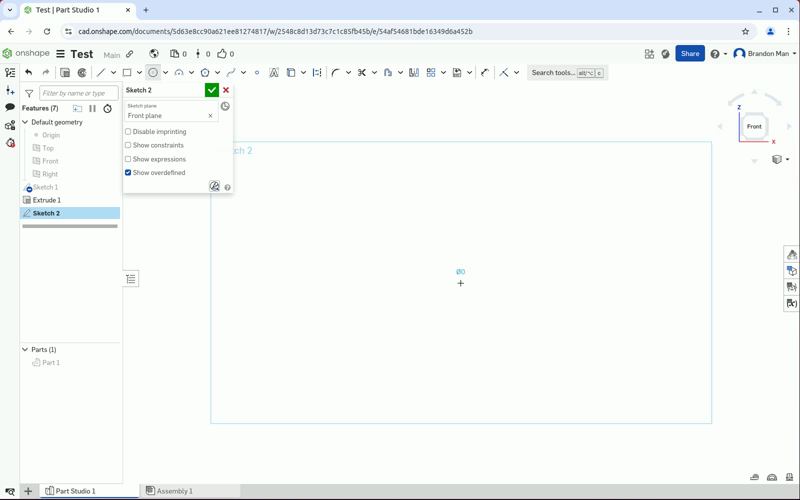
mouse_move(466, 282)
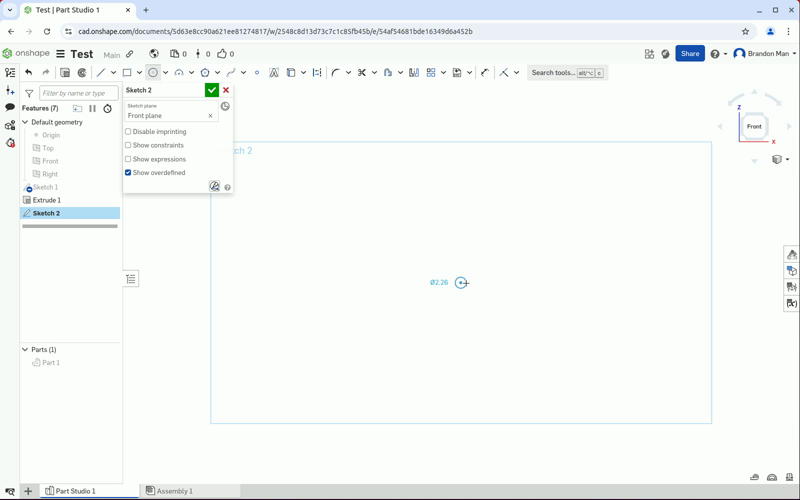
click(466, 282)
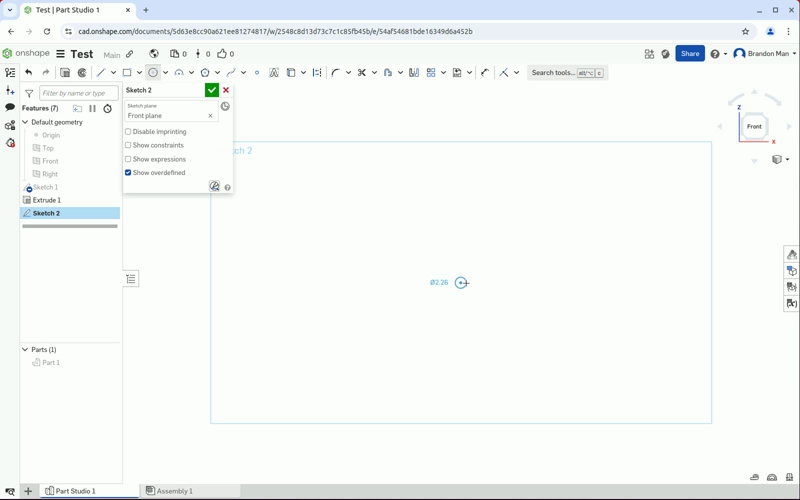
key(esc)
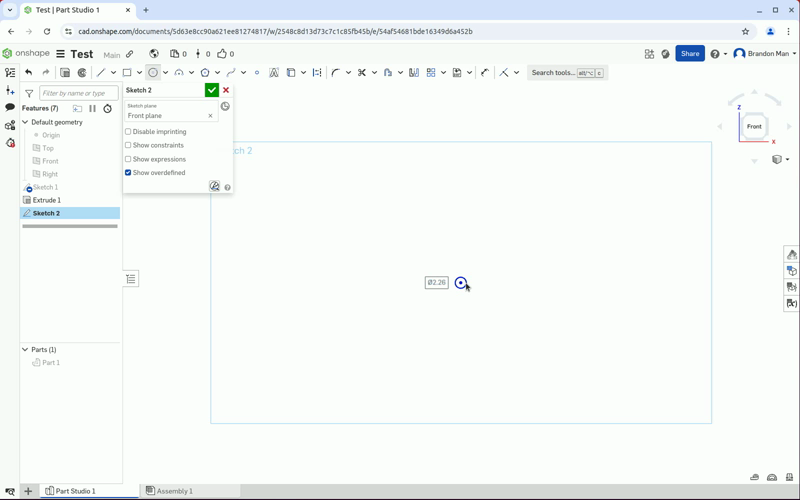
key(c)
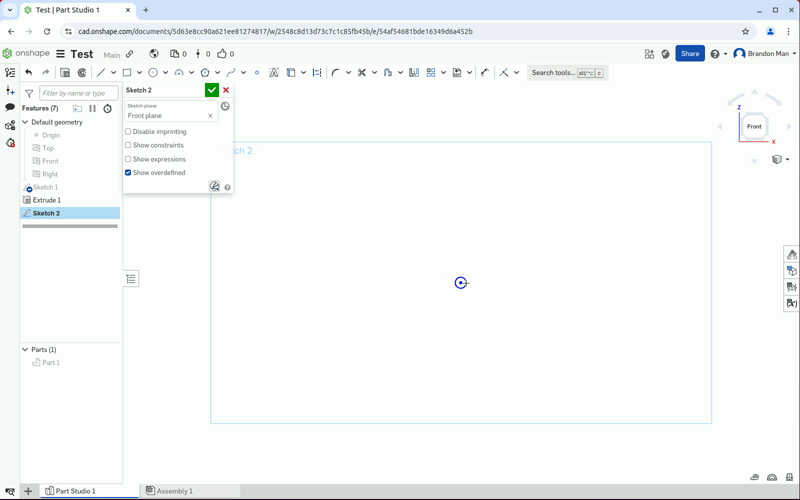
key_down(shift)
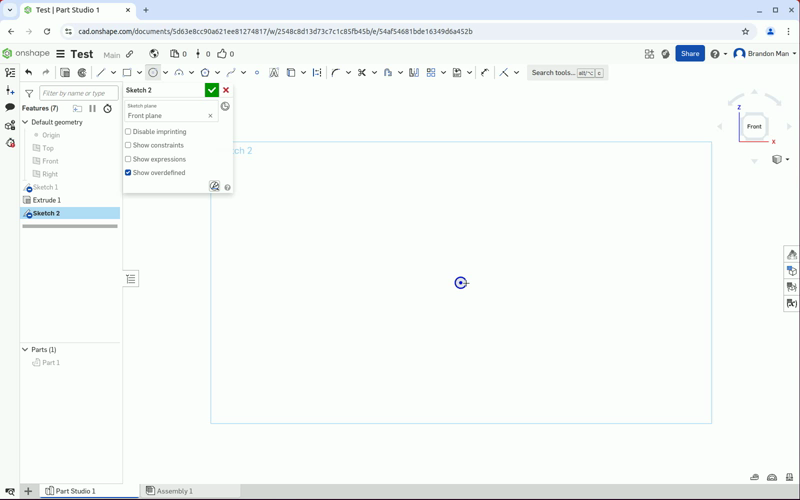
mouse_move(460, 282)
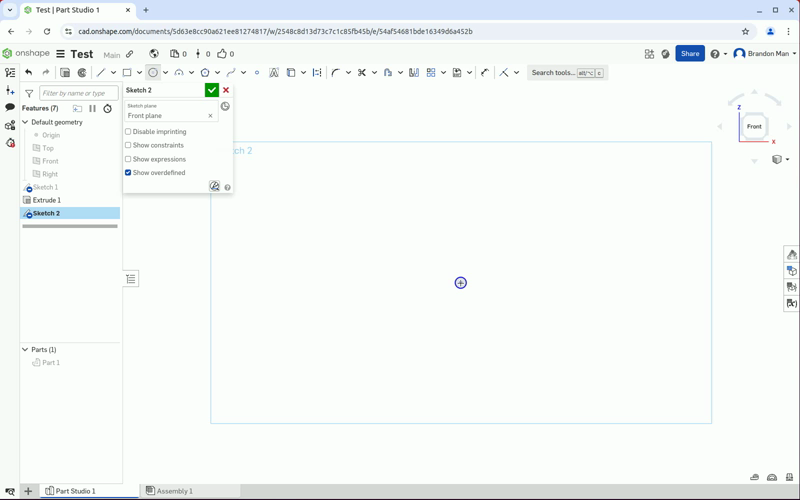
click(460, 282)
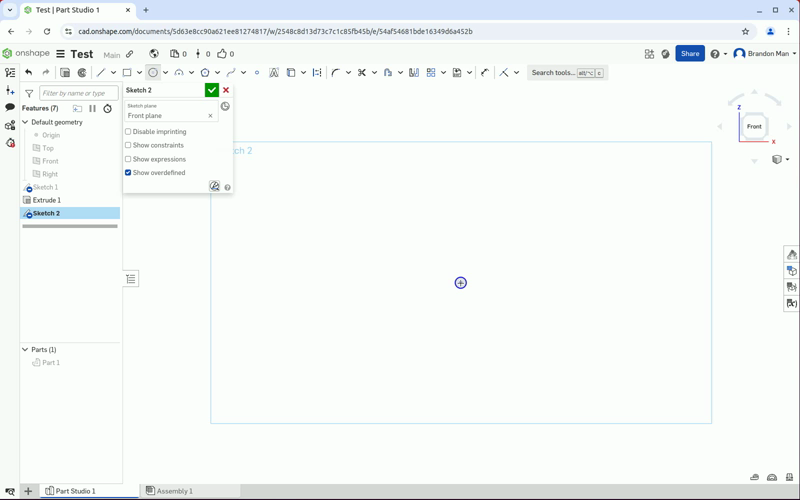
key_up(shift)
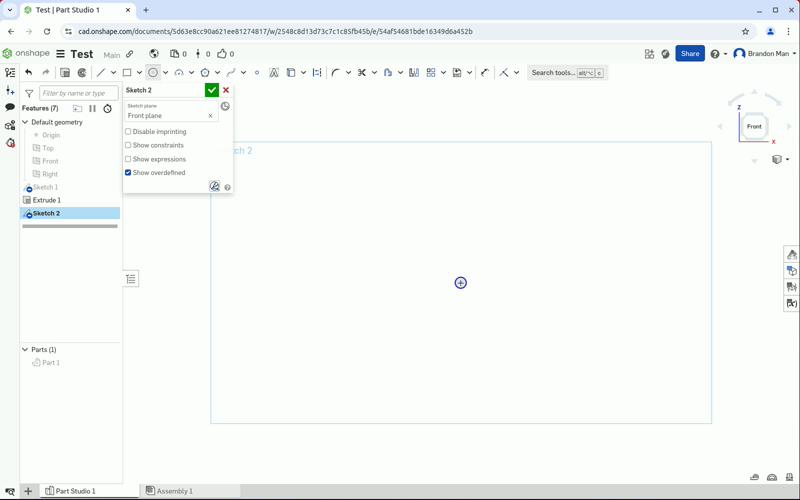
mouse_move(462, 282)
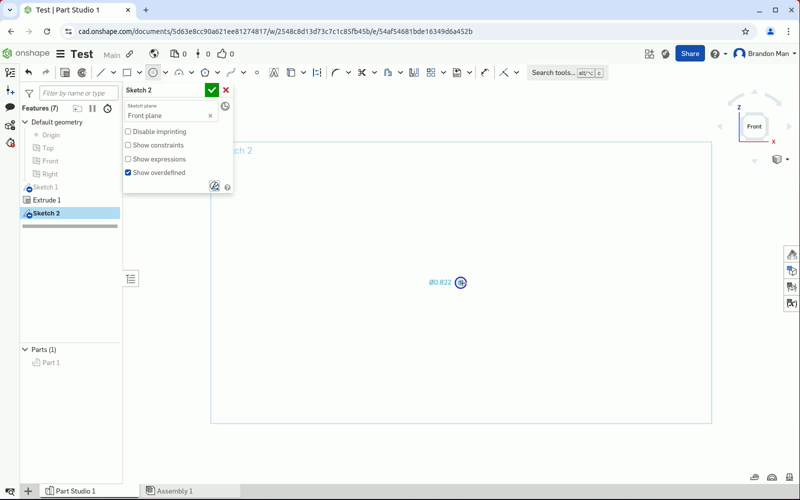
scroll(6)
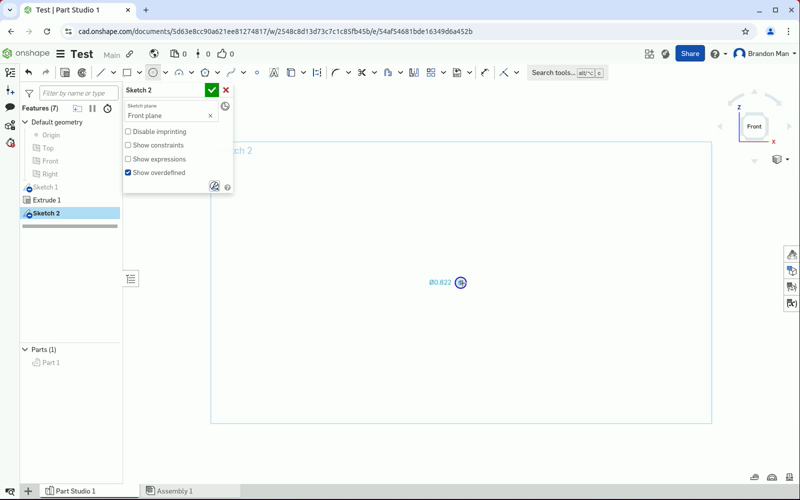
scroll(6)
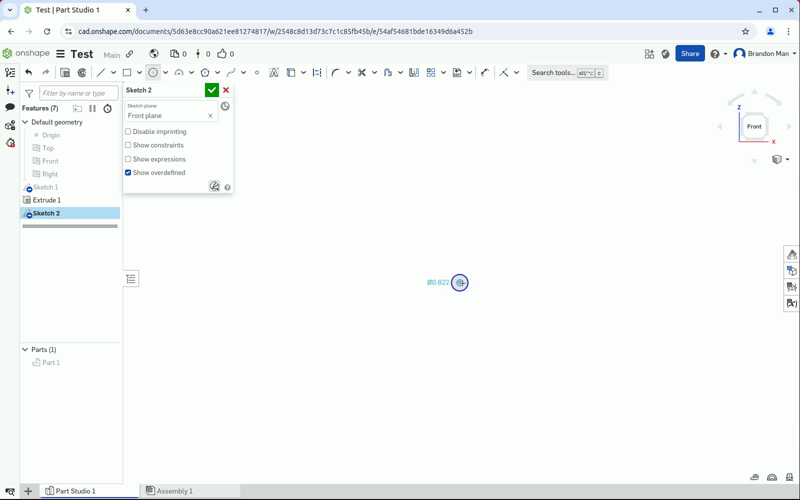
scroll(6)
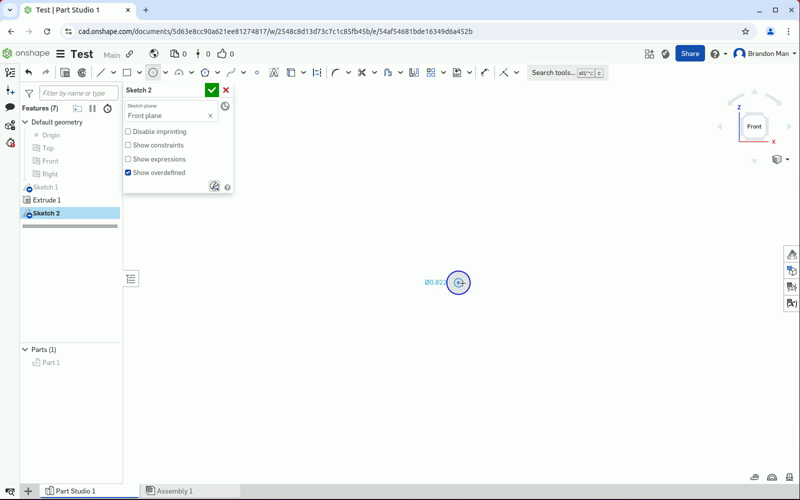
scroll(6)
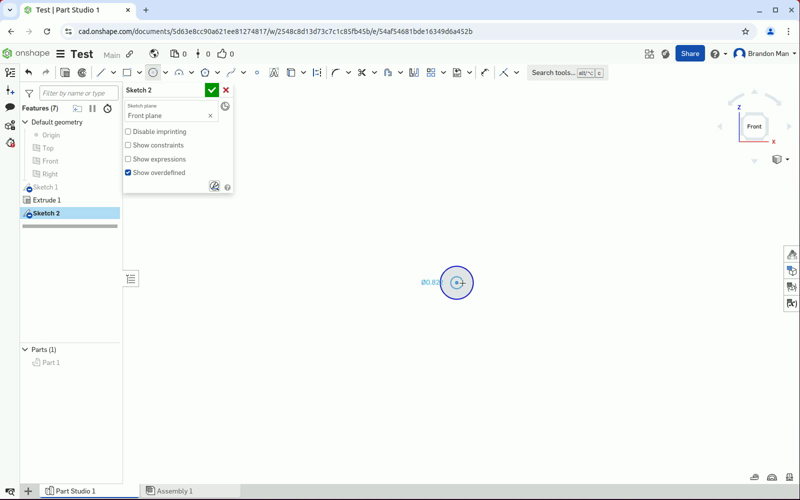
scroll(6)
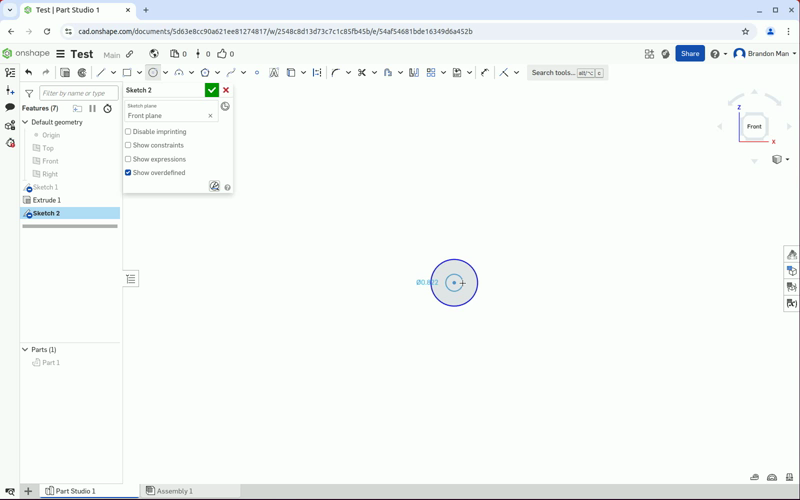
scroll(6)
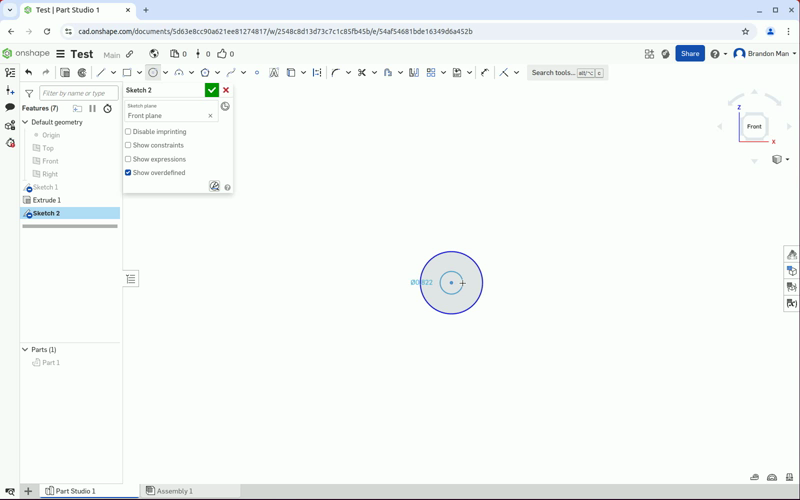
scroll(6)
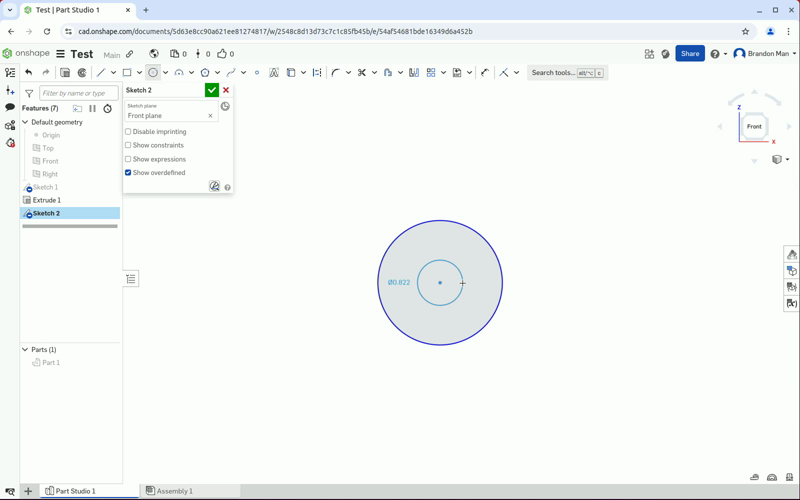
click(462, 282)
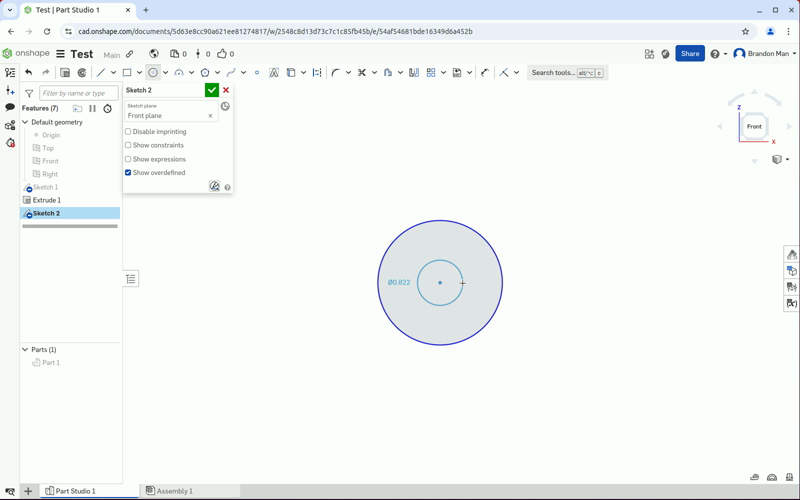
scroll(-6)
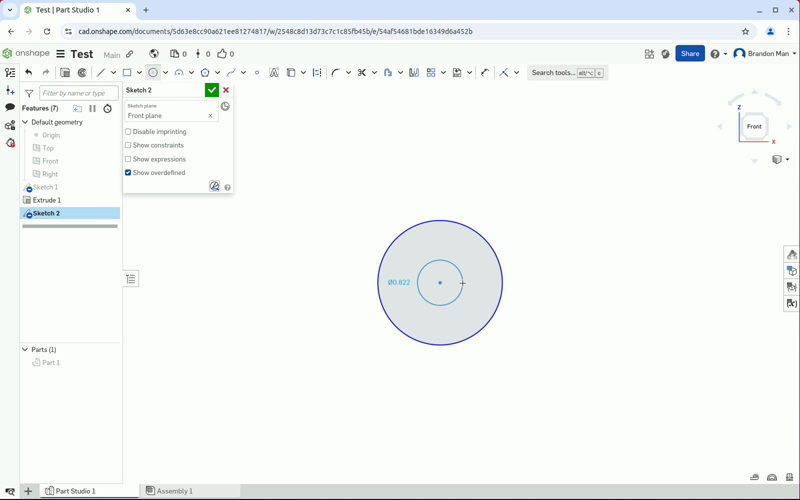
scroll(-6)
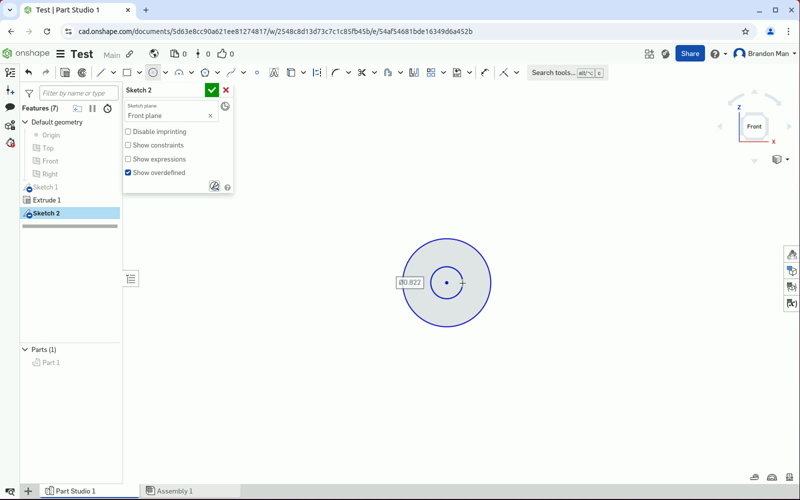
scroll(-6)
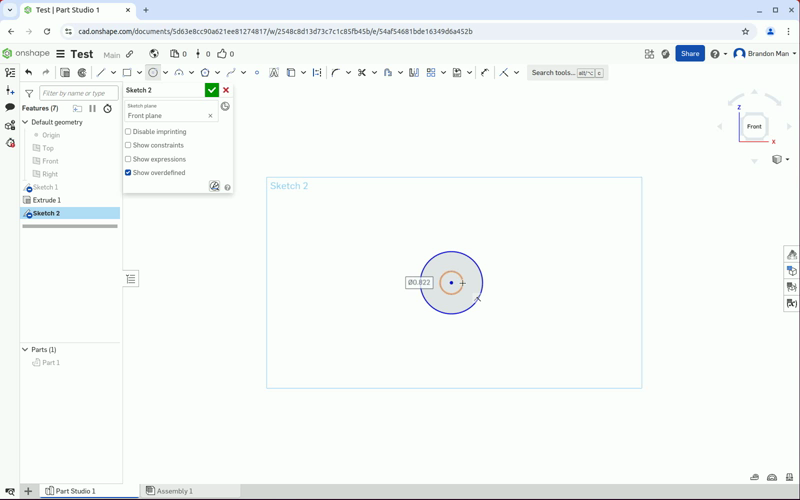
scroll(-6)
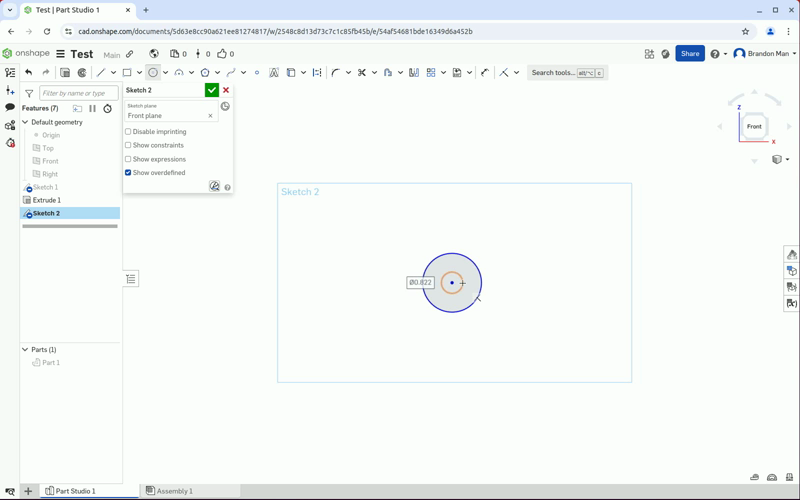
scroll(-6)
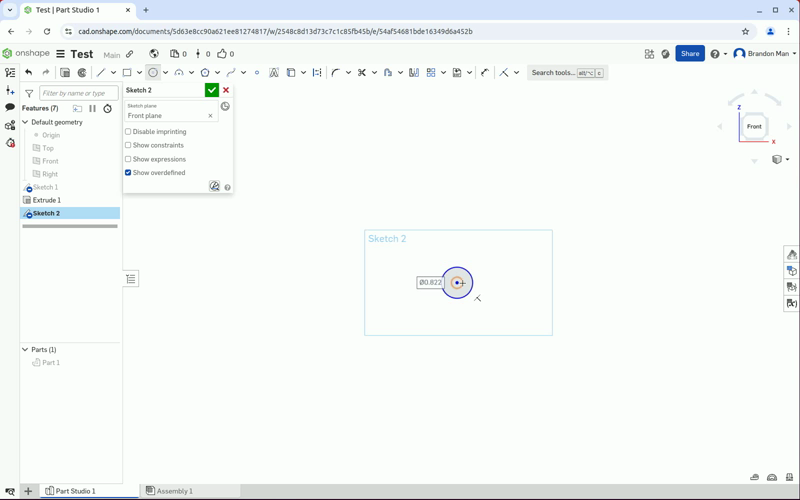
scroll(-6)
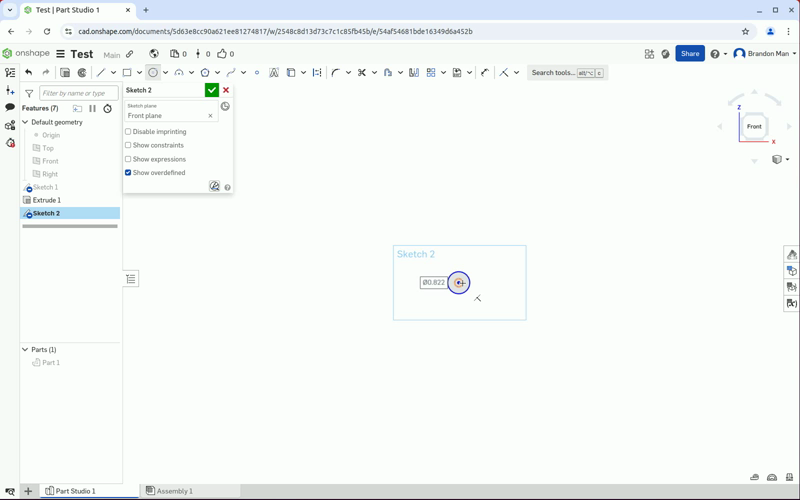
scroll(-6)
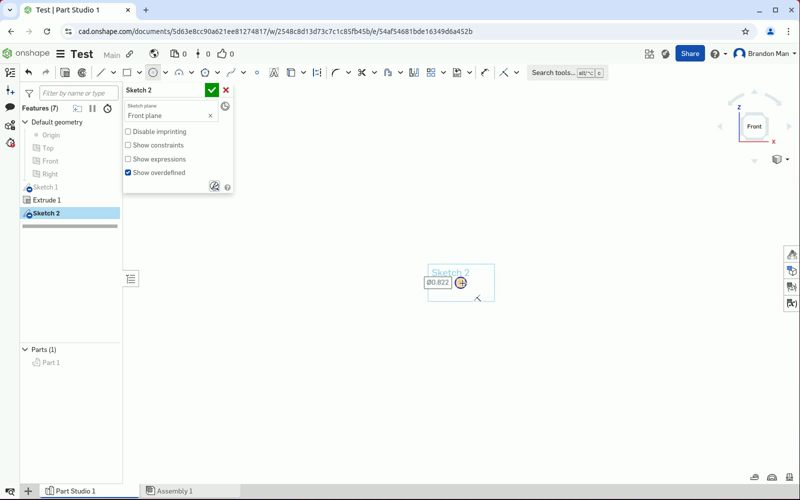
key(esc)
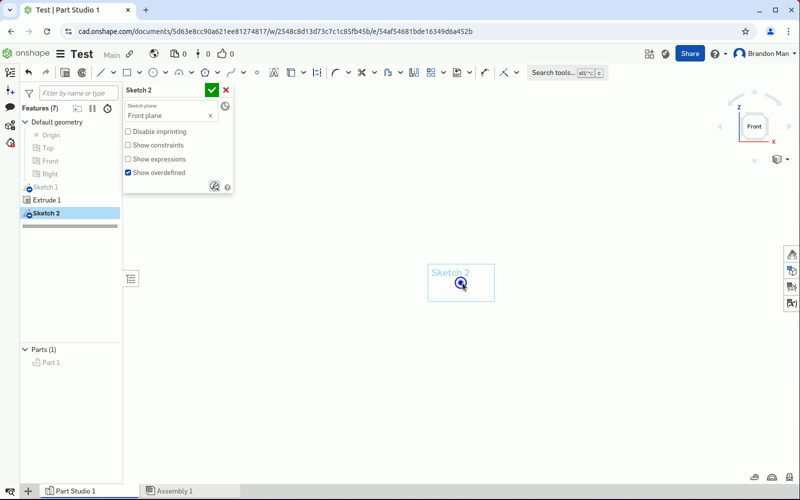
mouse_move(455, 283)
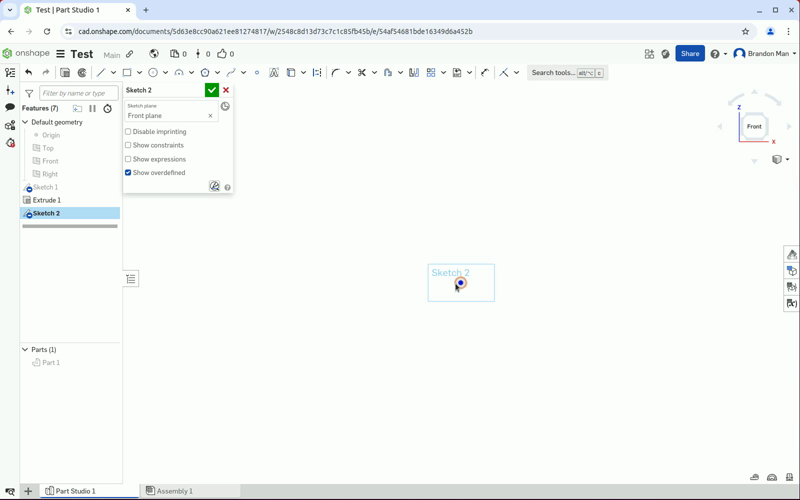
scroll(6)
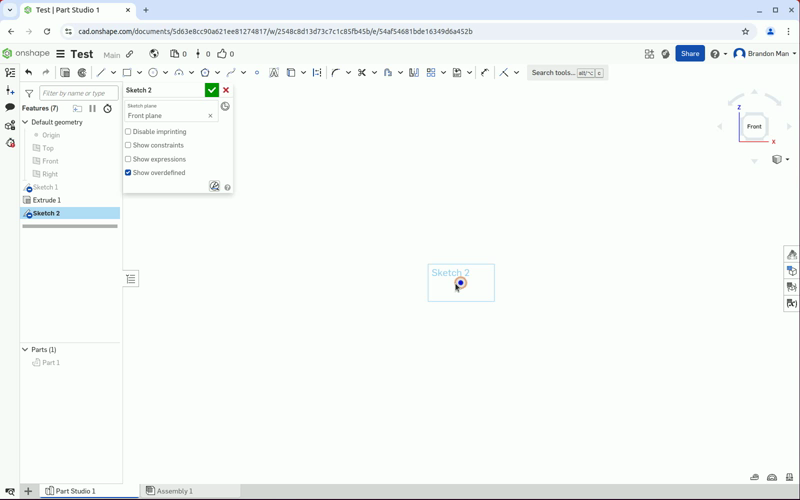
scroll(6)
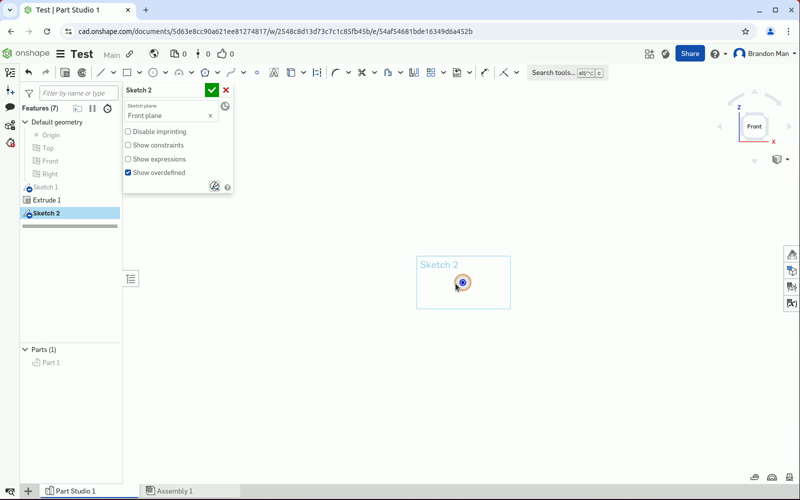
scroll(6)
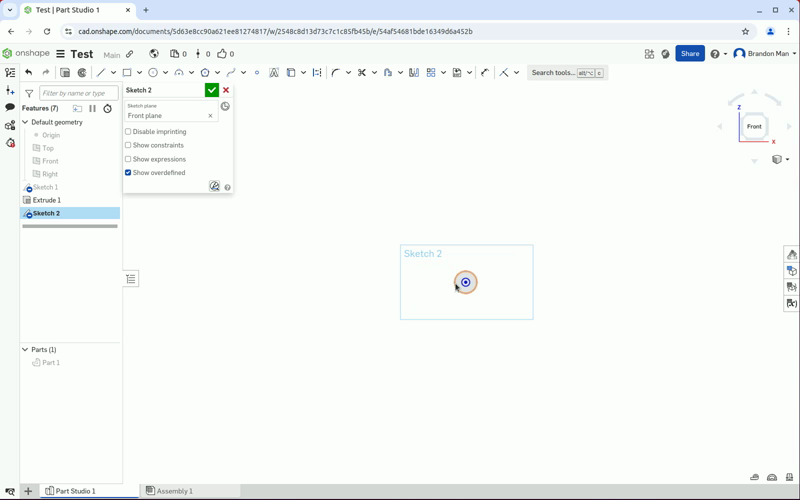
scroll(6)
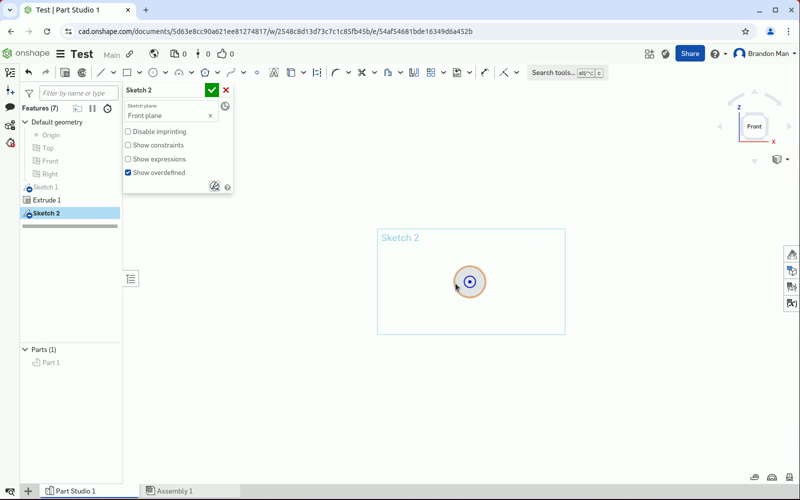
scroll(6)
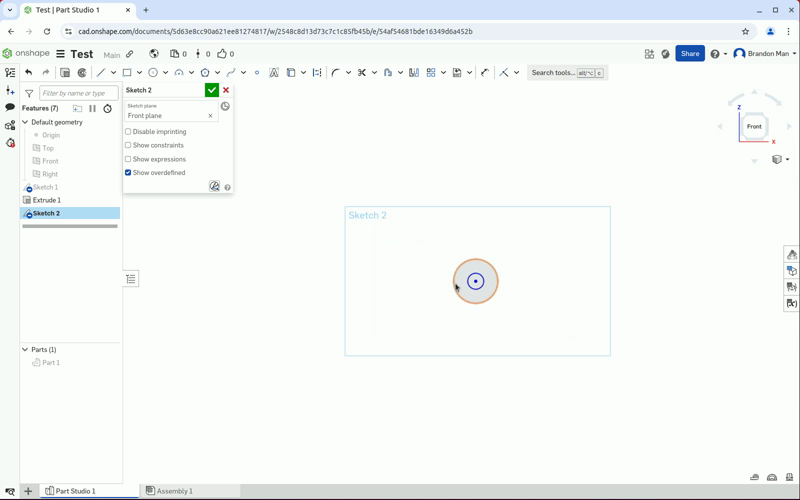
scroll(6)
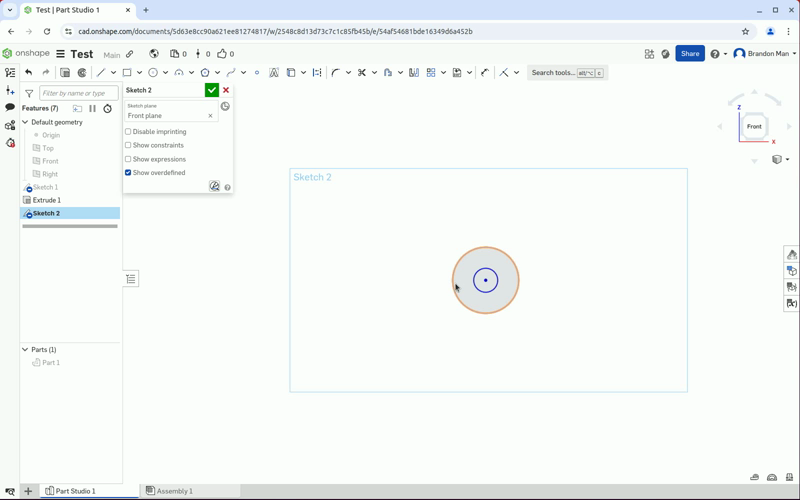
scroll(6)
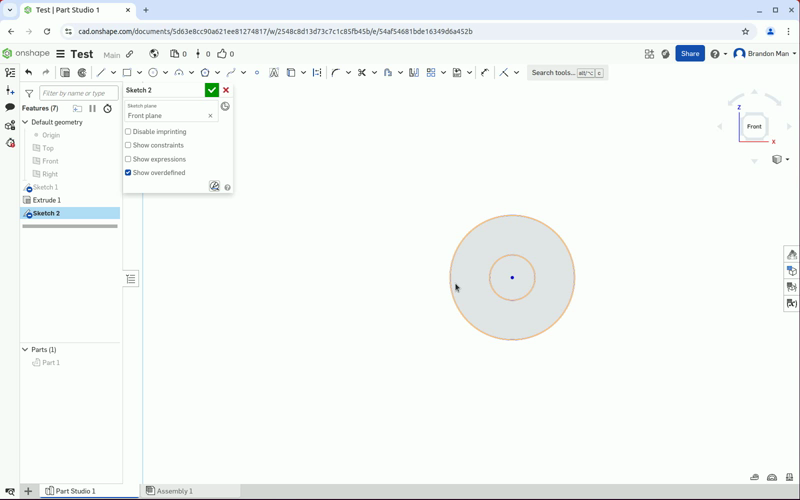
click(455, 283)
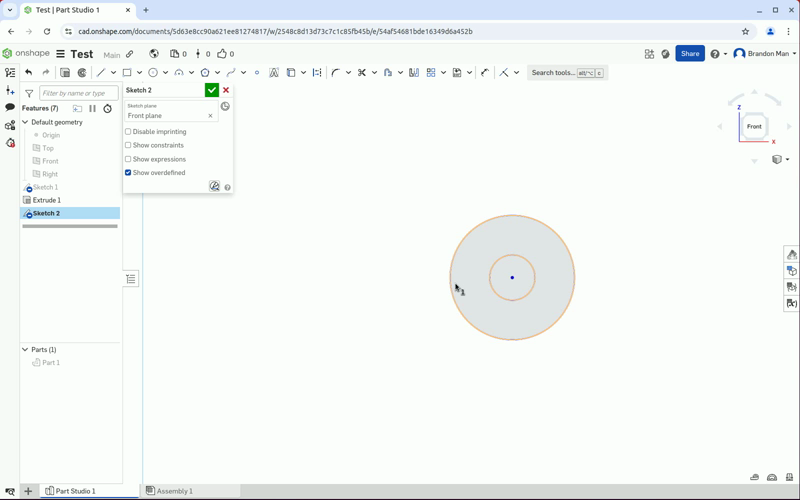
scroll(-6)
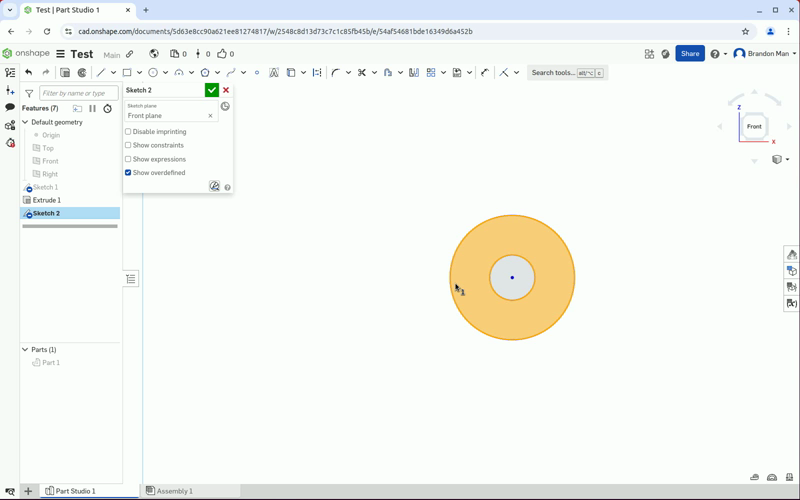
scroll(-6)
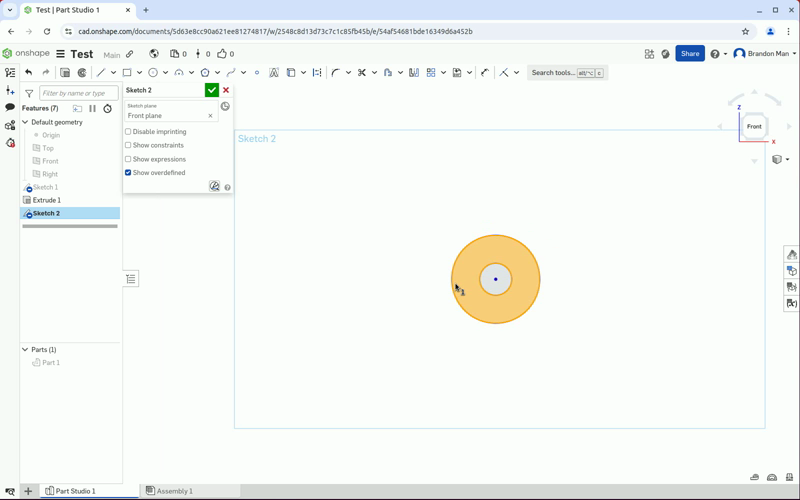
scroll(-6)
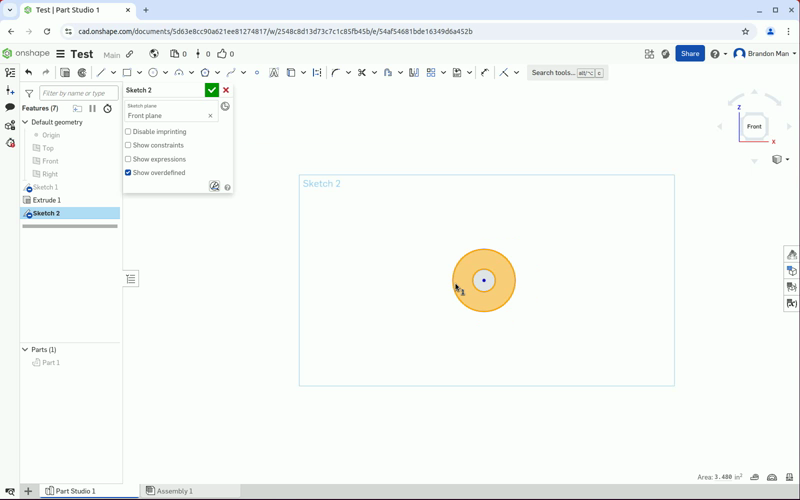
scroll(-6)
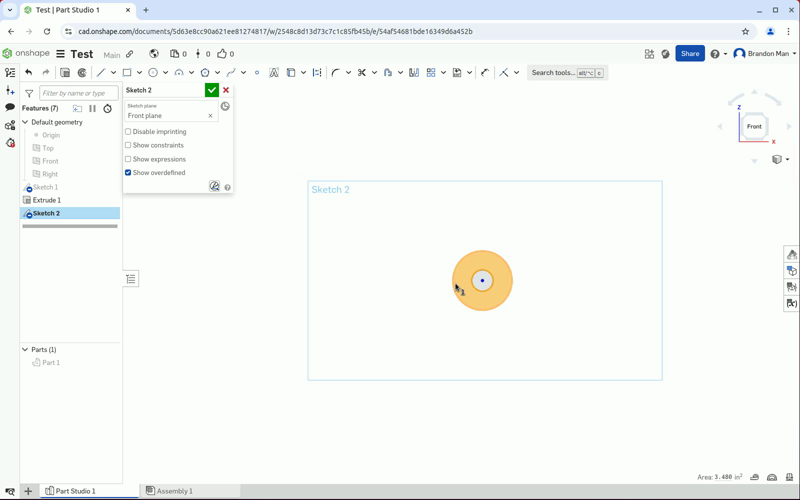
scroll(-6)
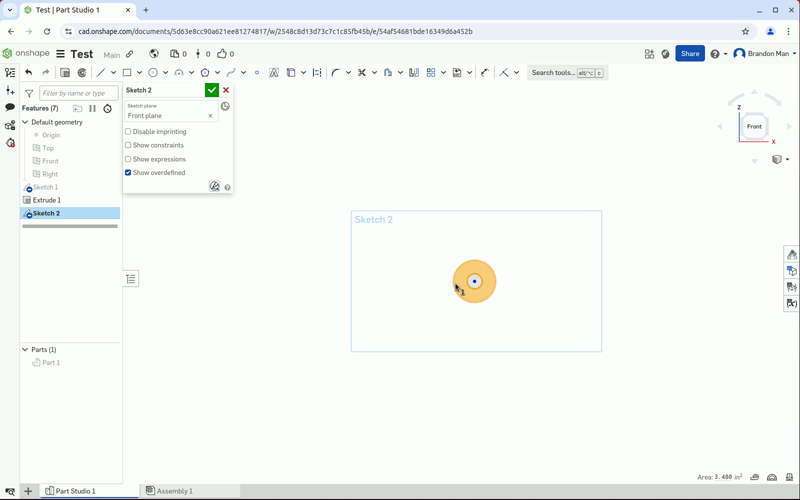
scroll(-6)
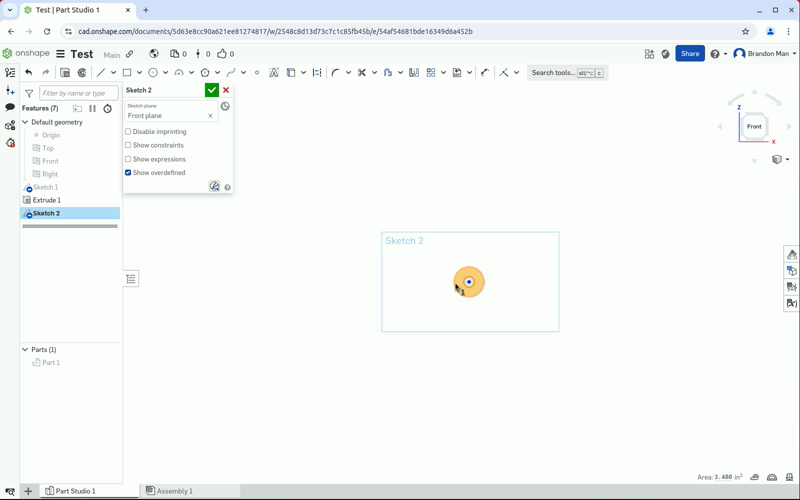
scroll(-6)
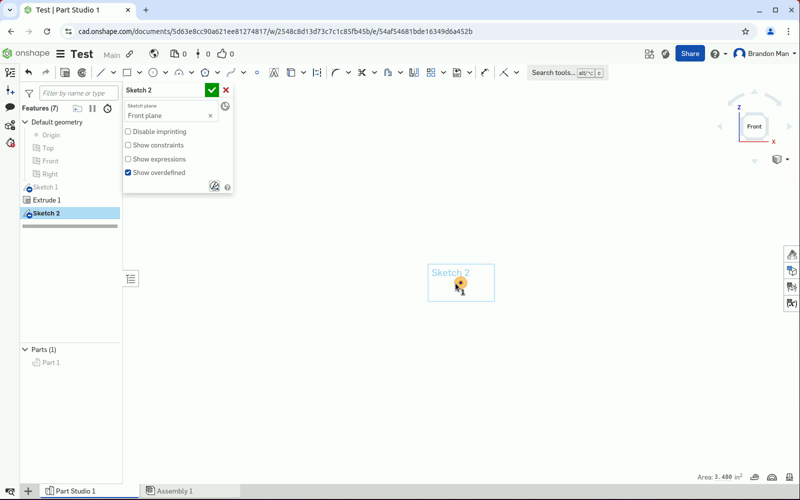
mouse_move(73, 352)
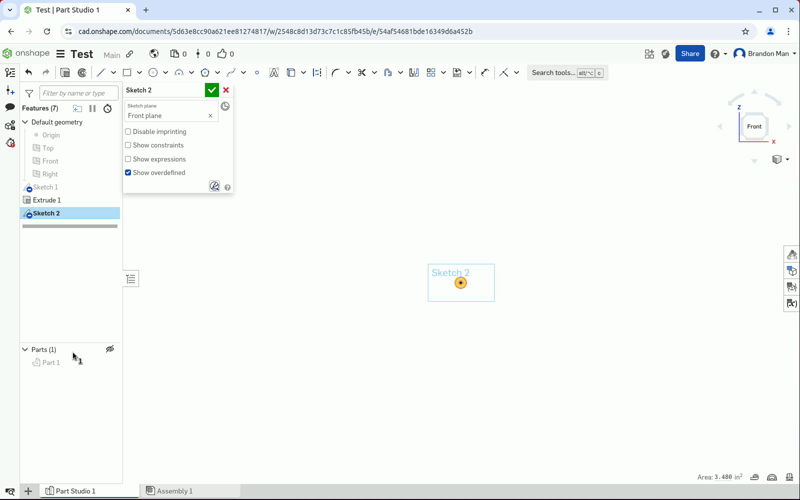
key(shift+y)
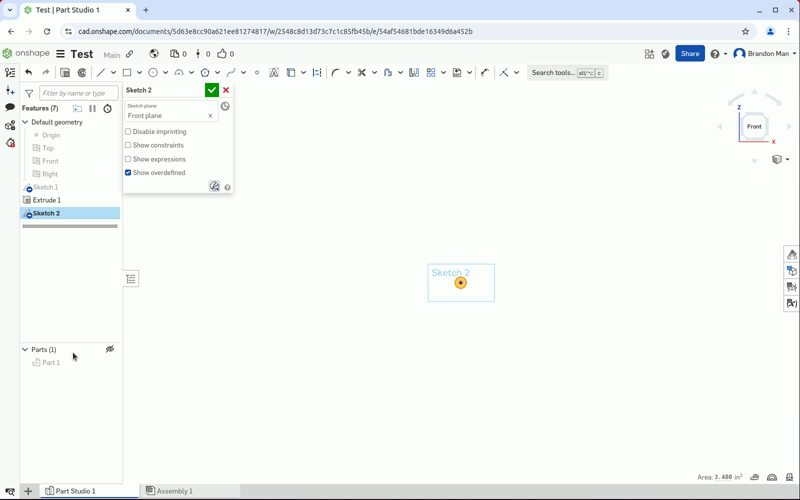
key(shift+e)
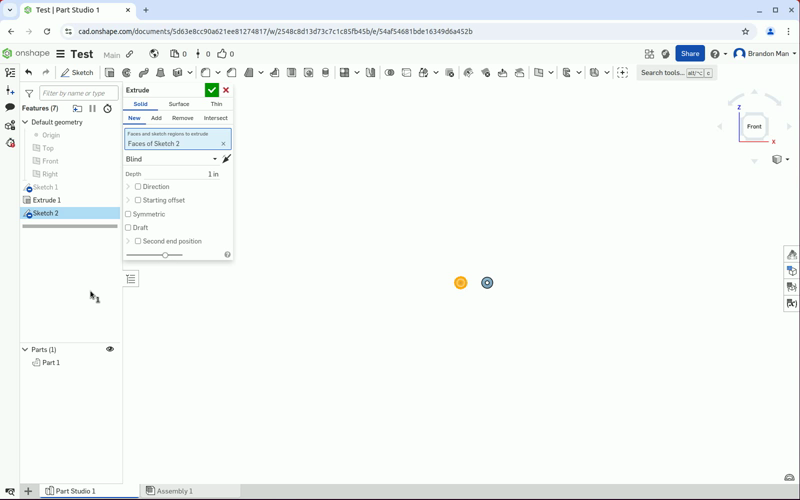
mouse_move(143, 106)
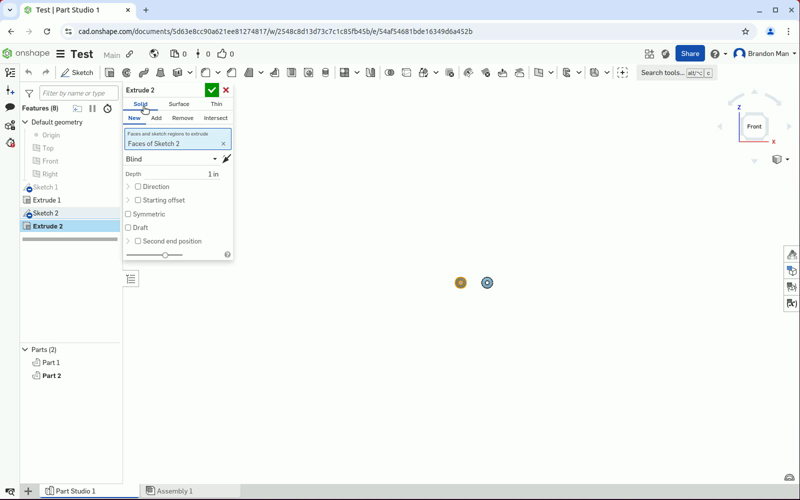
click(143, 106)
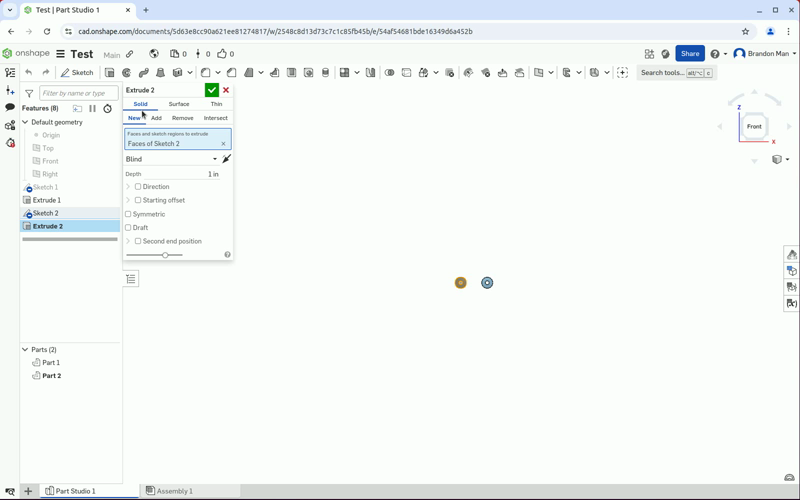
mouse_move(137, 120)
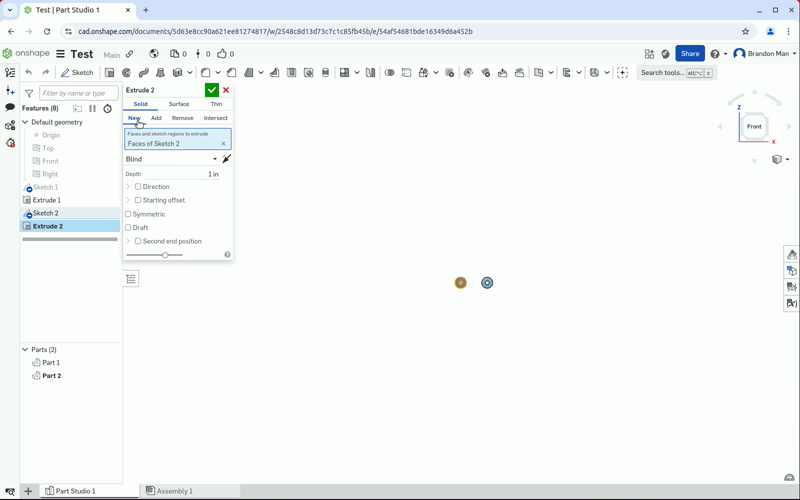
click(137, 120)
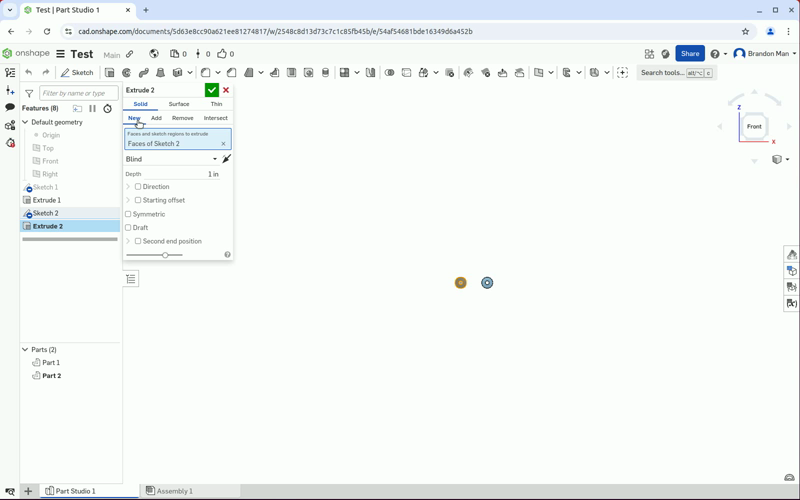
key(tab, 4)
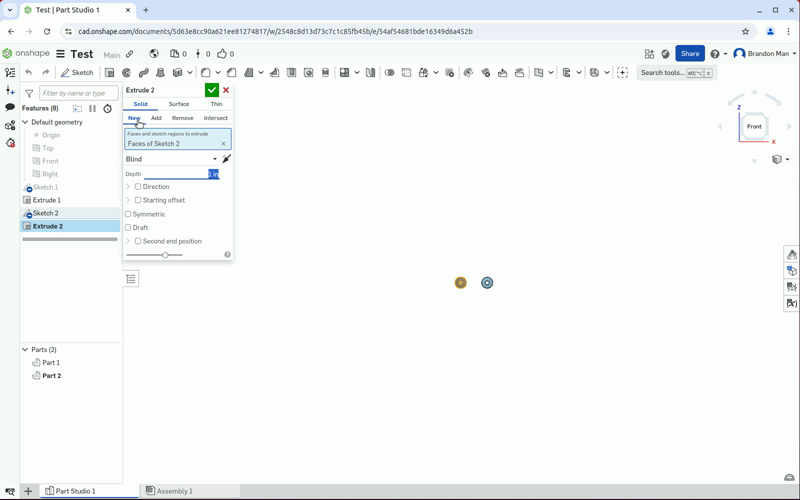
text(0.241)
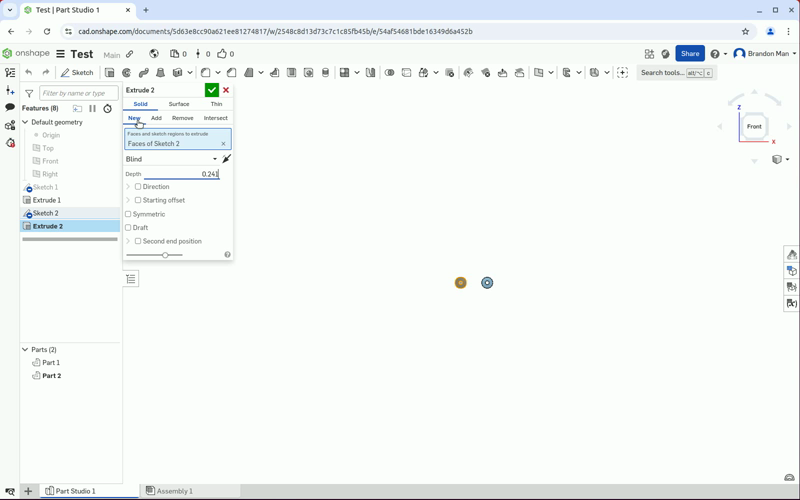
key(enter)
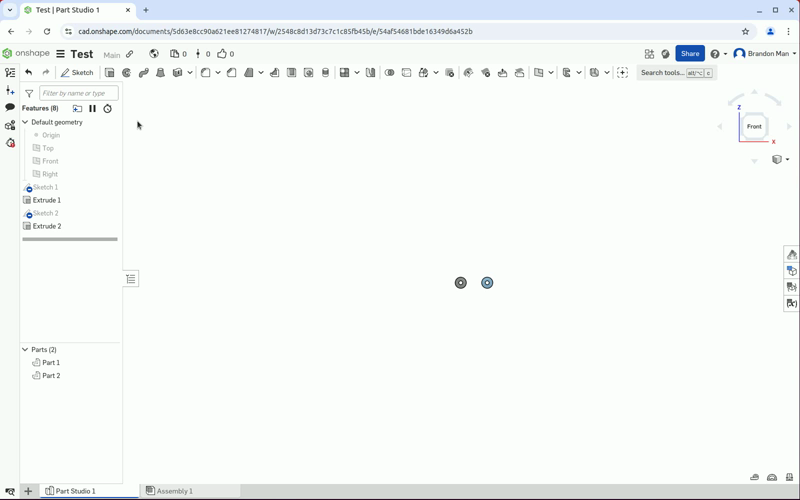
key(shift+h)
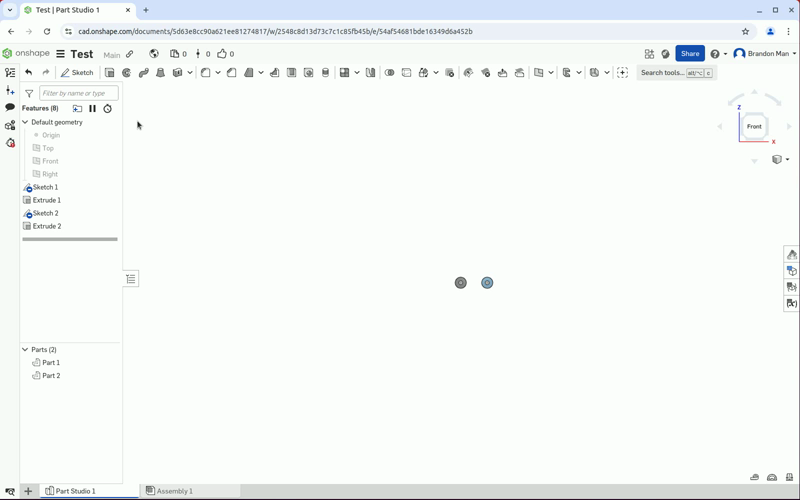
key(shift+h)
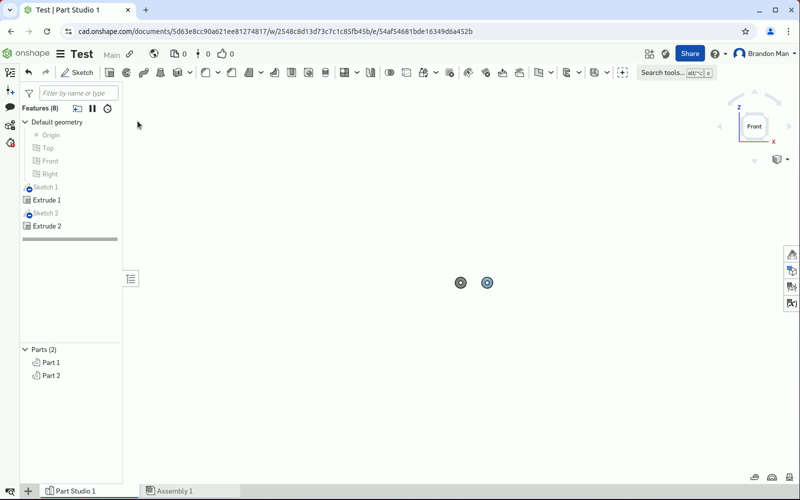
mouse_move(73, 189)
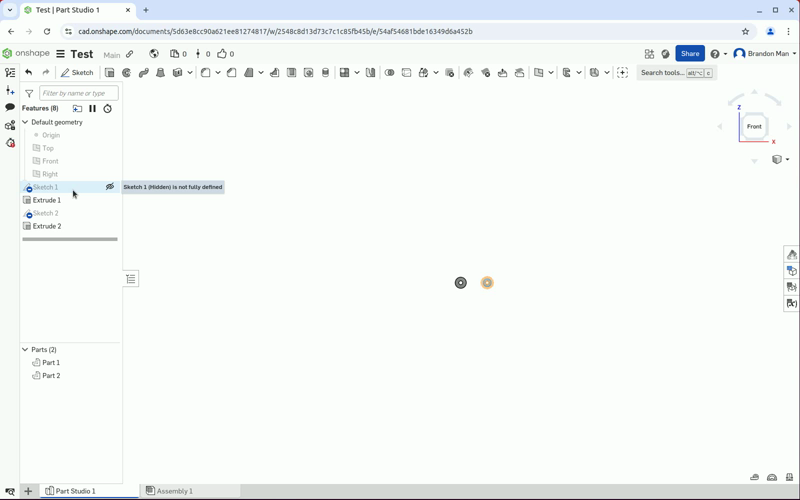
click(73, 189)
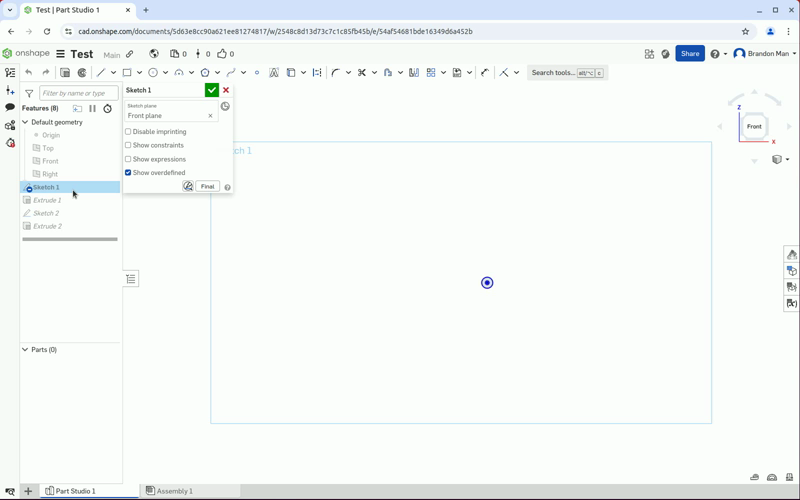
mouse_move(229, 92)
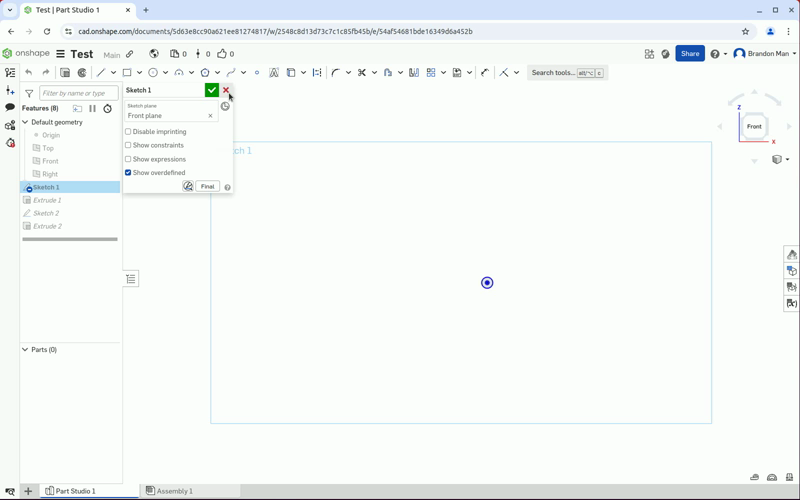
click(229, 92)
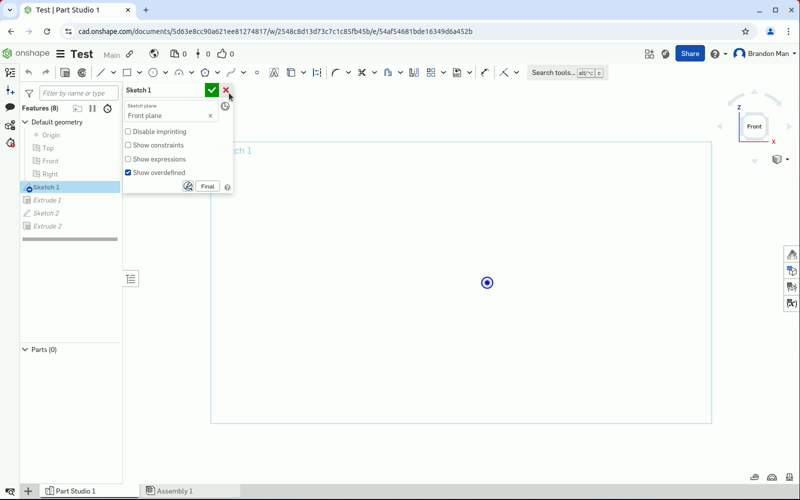
key(shift+s)
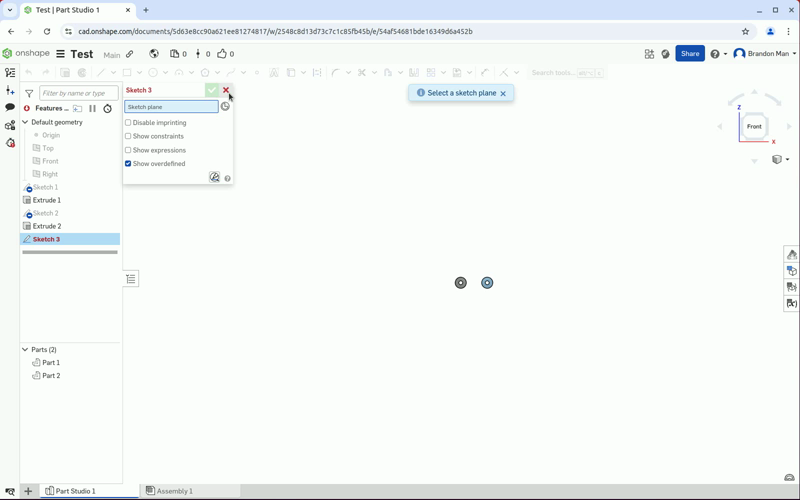
mouse_move(73, 163)
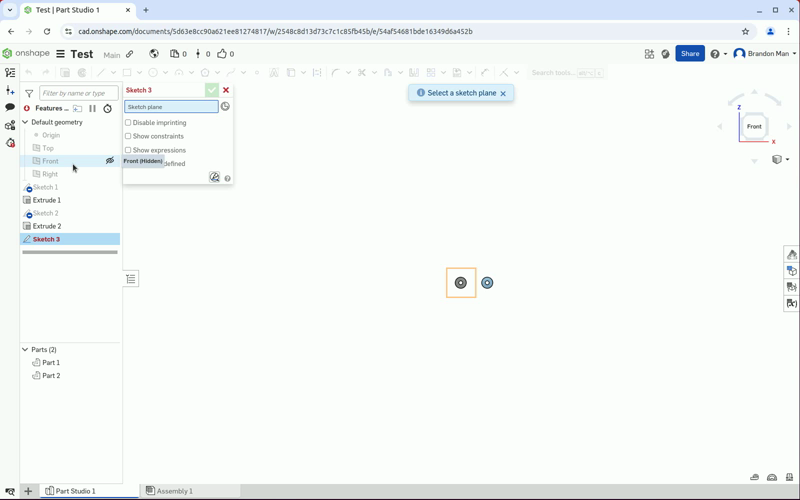
click(73, 163)
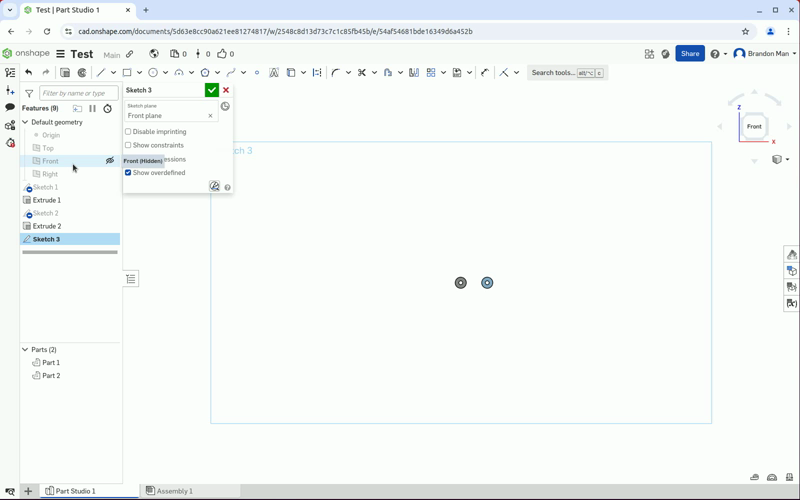
mouse_move(73, 352)
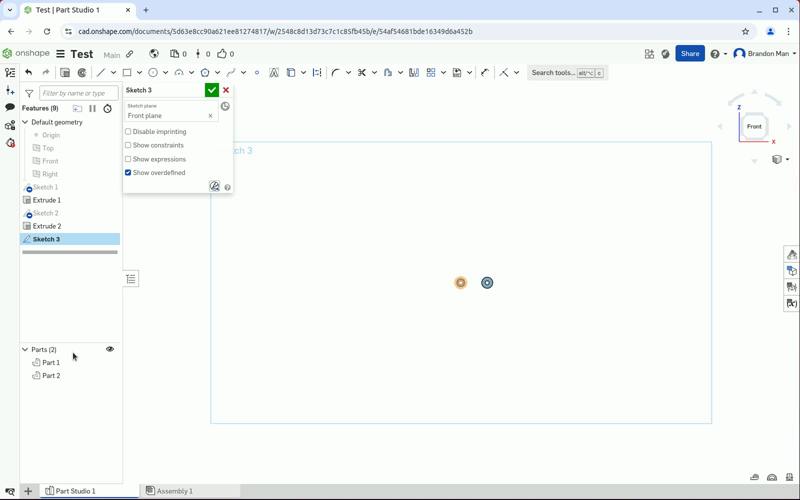
key(y)
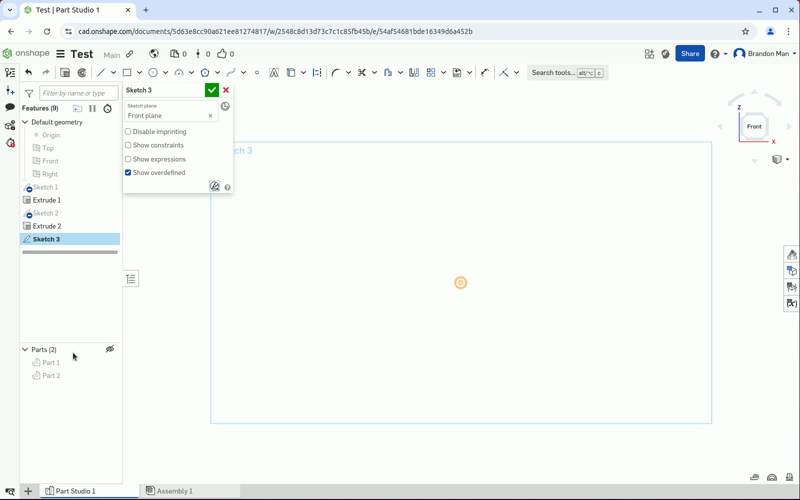
key(c)
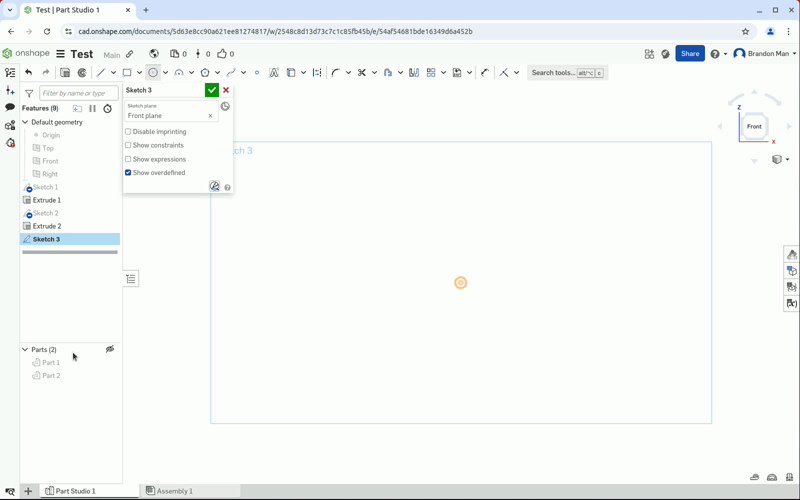
key_down(shift)
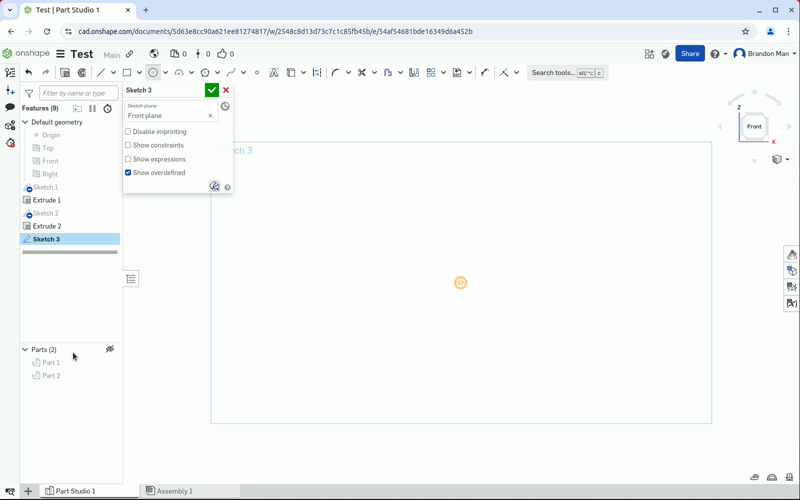
mouse_move(460, 176)
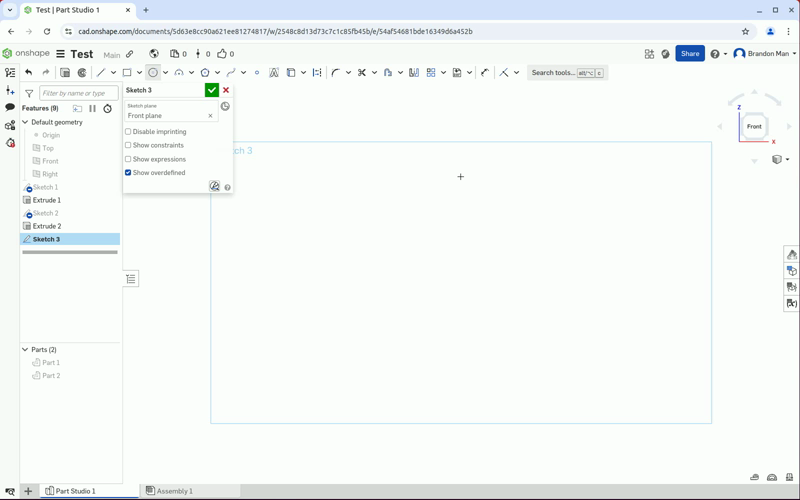
click(460, 176)
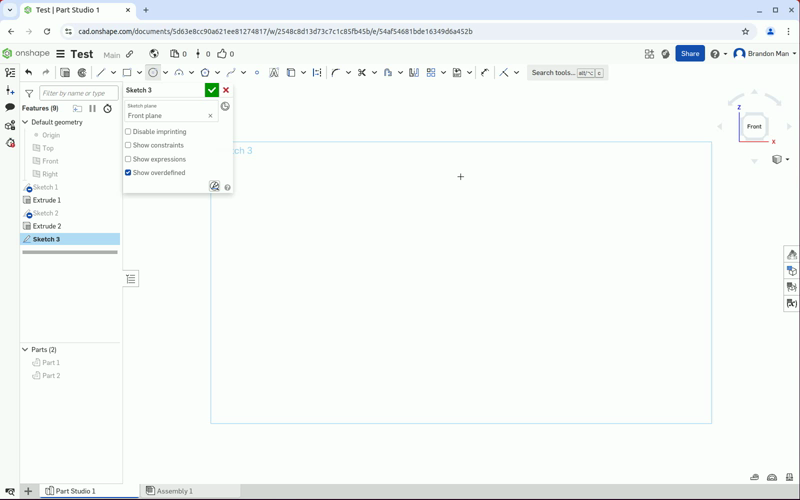
key_up(shift)
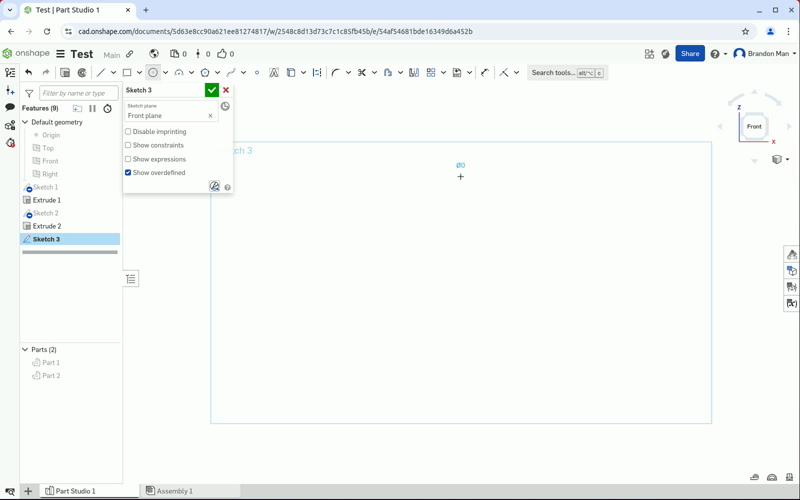
mouse_move(466, 176)
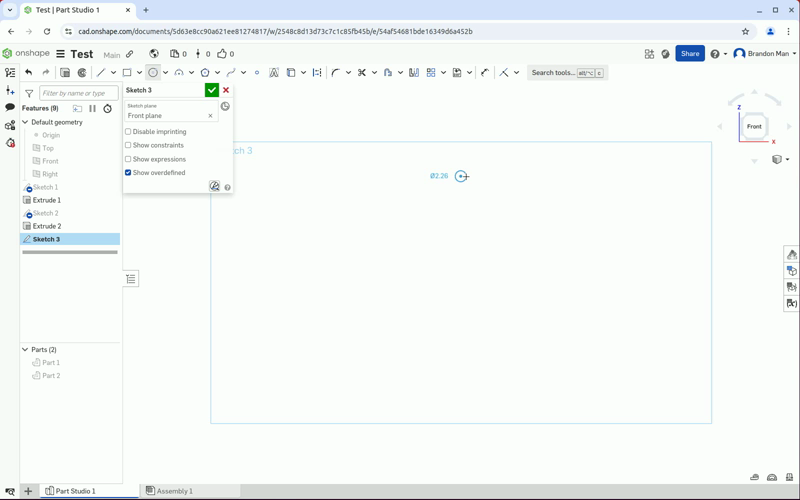
click(466, 176)
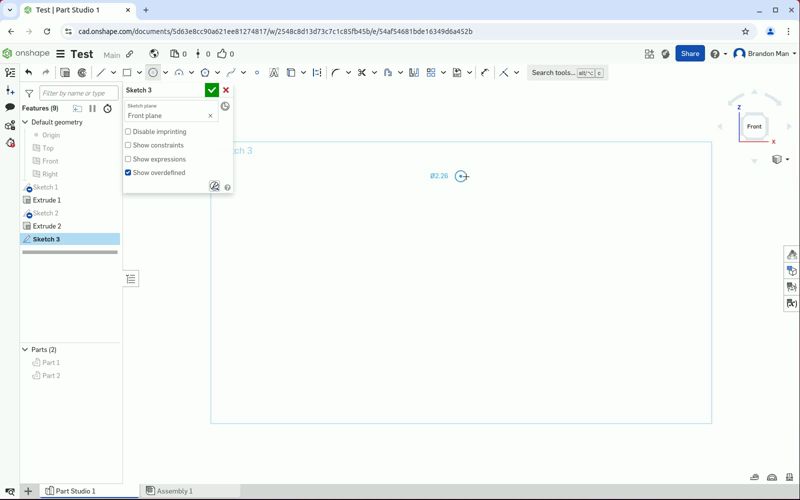
key(esc)
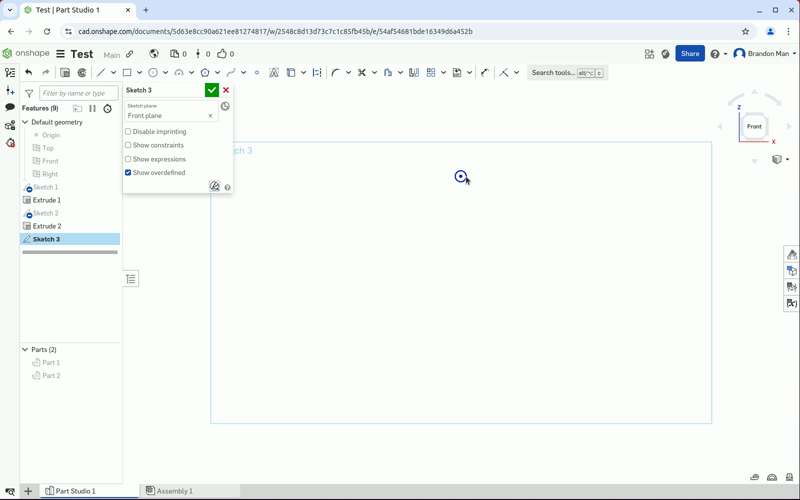
key(c)
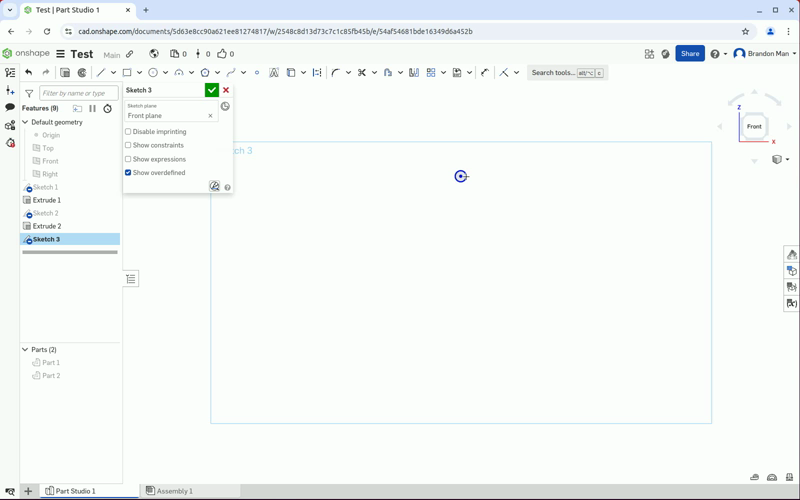
key_down(shift)
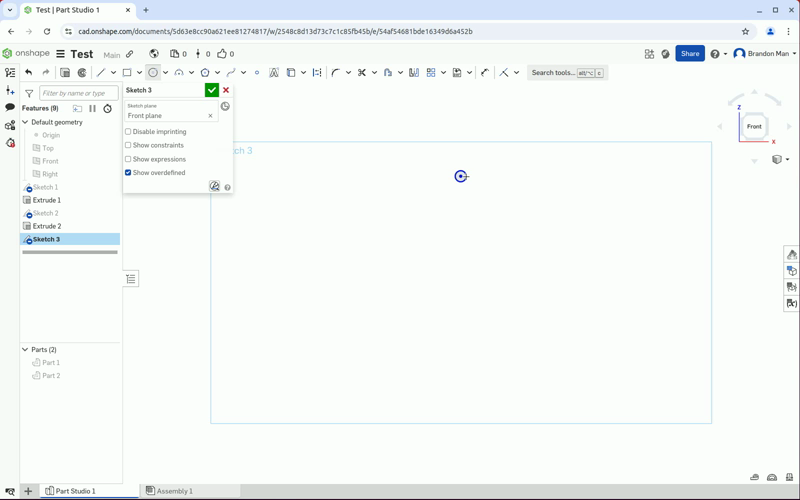
mouse_move(460, 176)
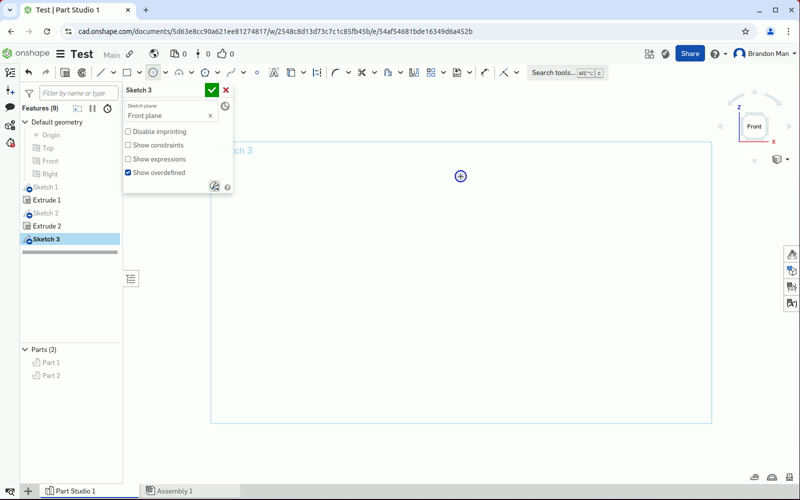
click(460, 176)
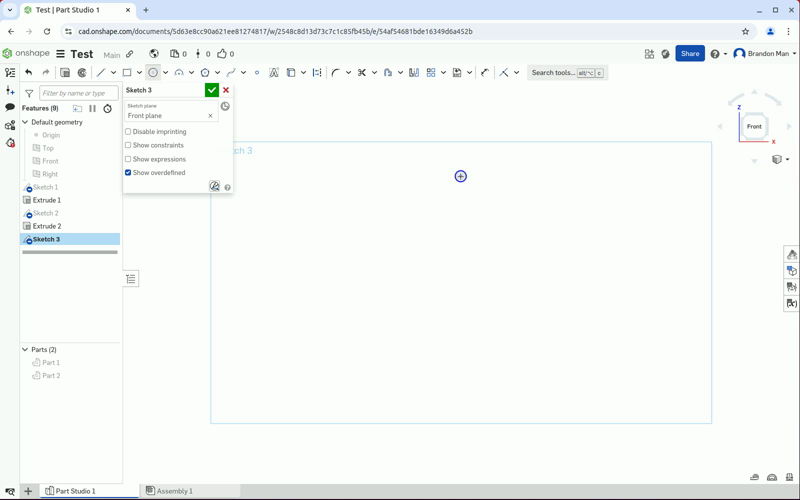
key_up(shift)
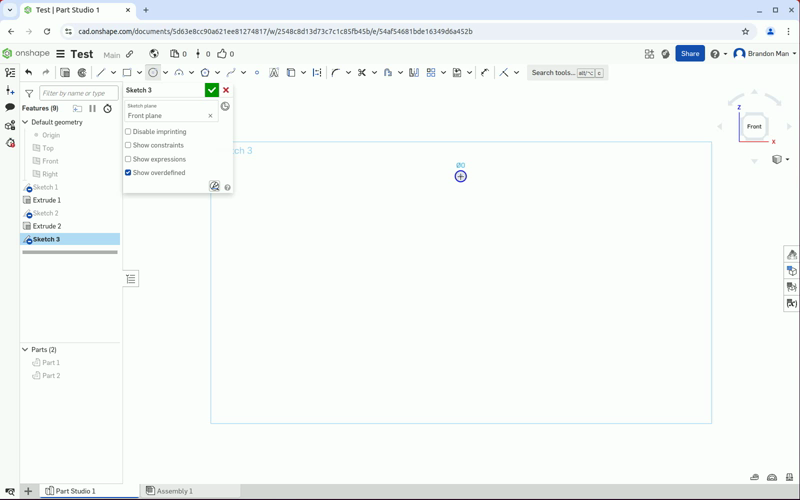
mouse_move(462, 176)
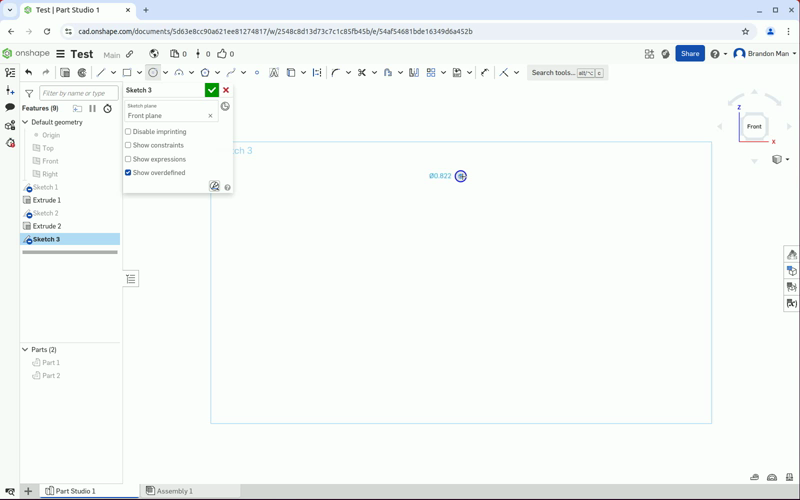
scroll(6)
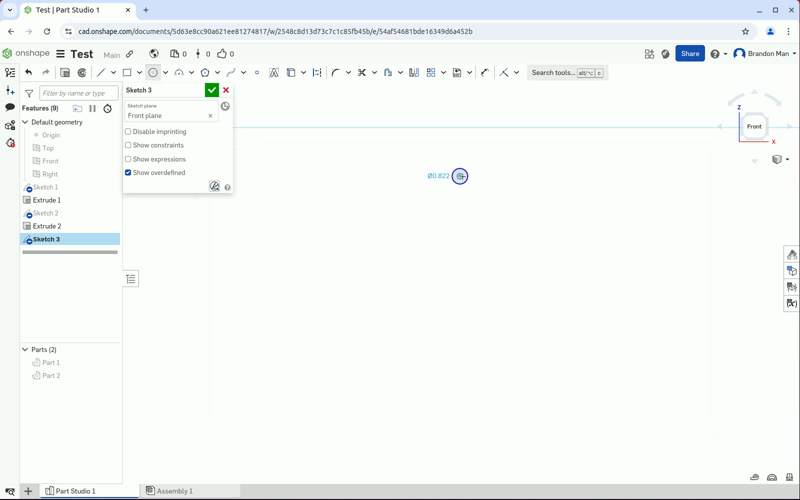
scroll(6)
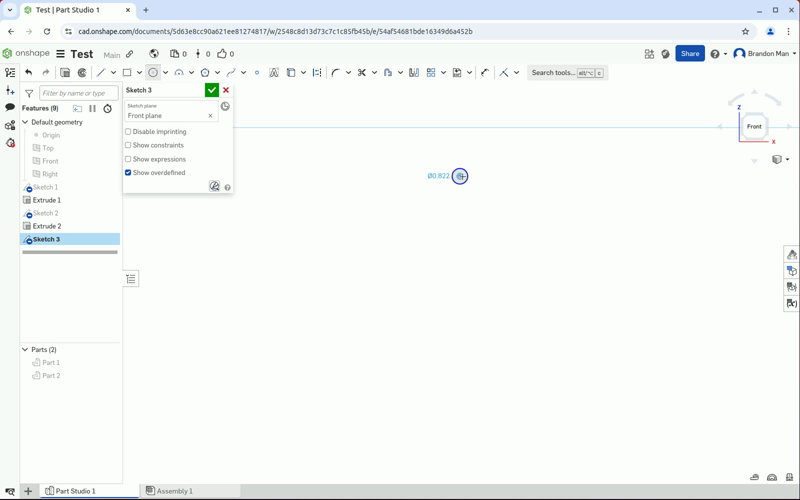
scroll(6)
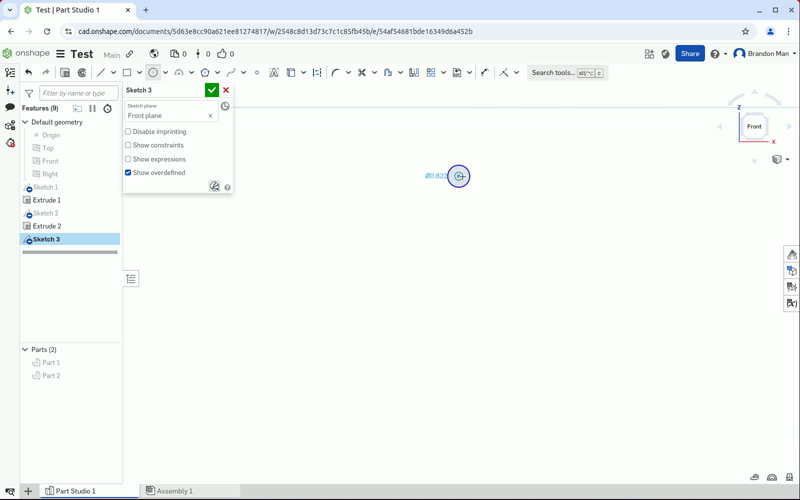
scroll(6)
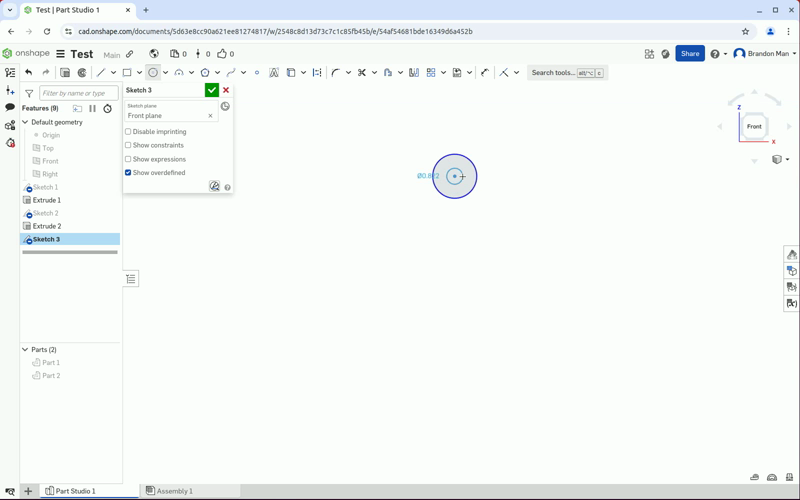
scroll(6)
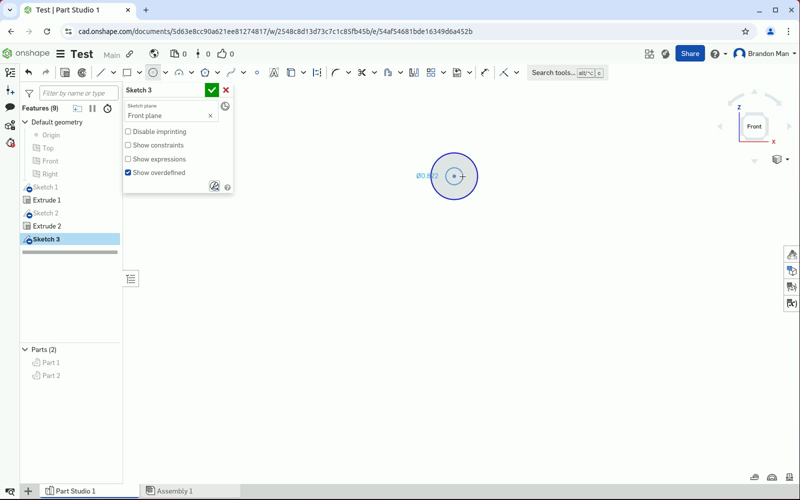
scroll(6)
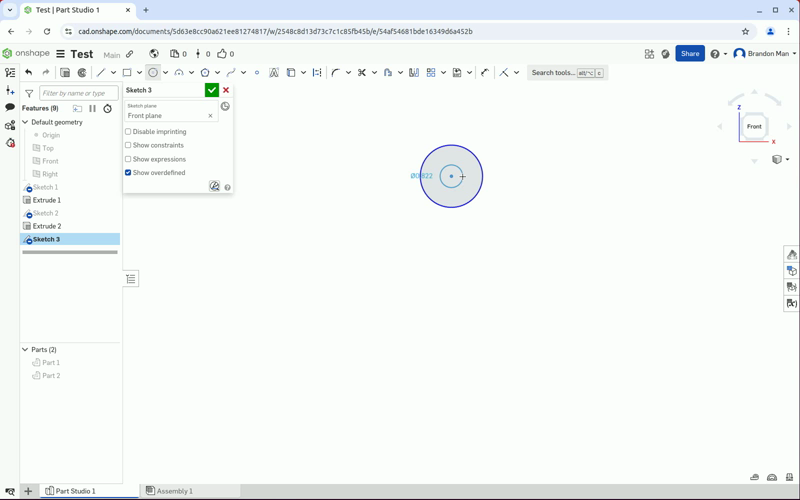
scroll(6)
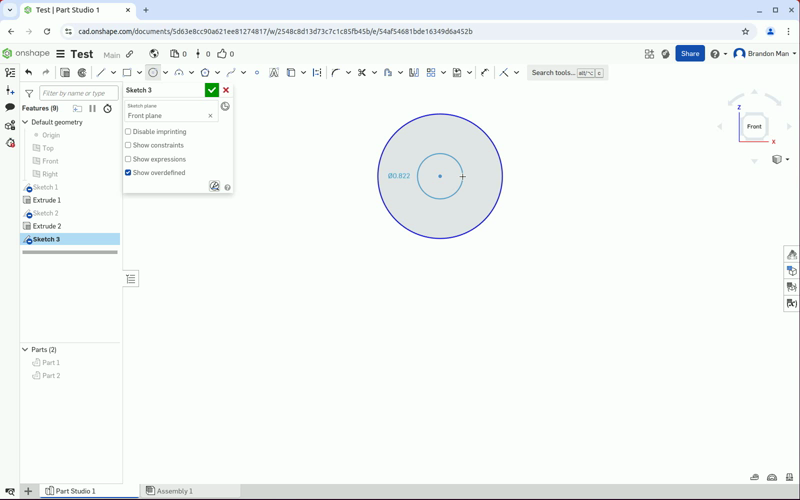
click(462, 176)
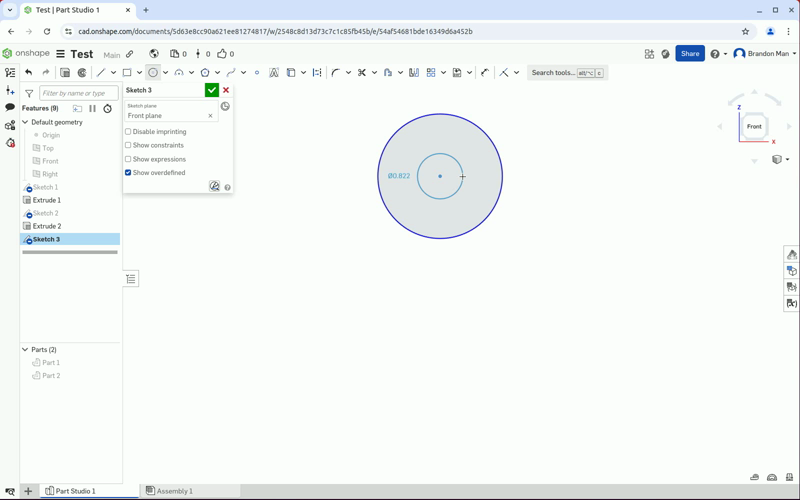
scroll(-6)
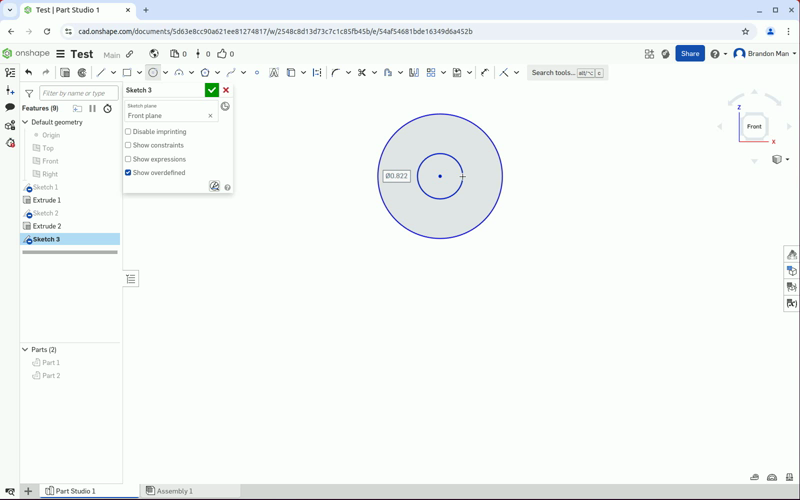
scroll(-6)
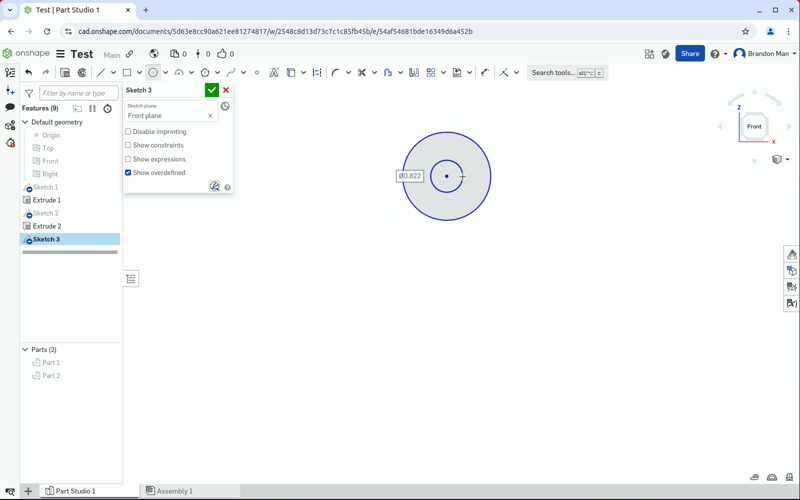
scroll(-6)
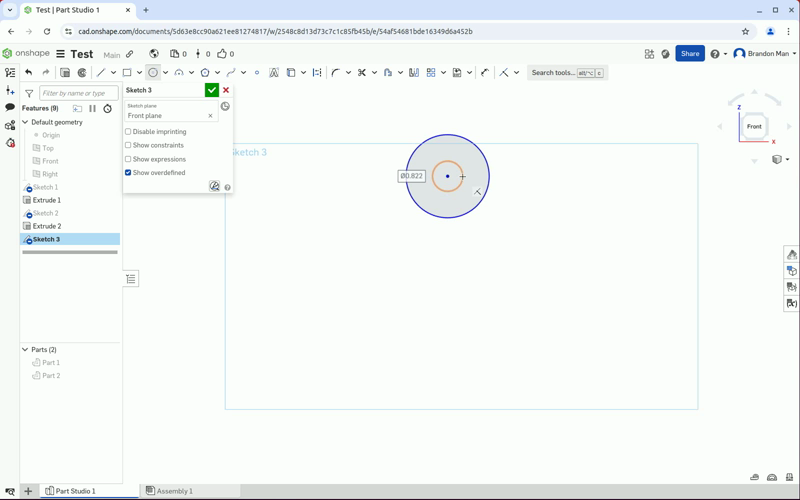
scroll(-6)
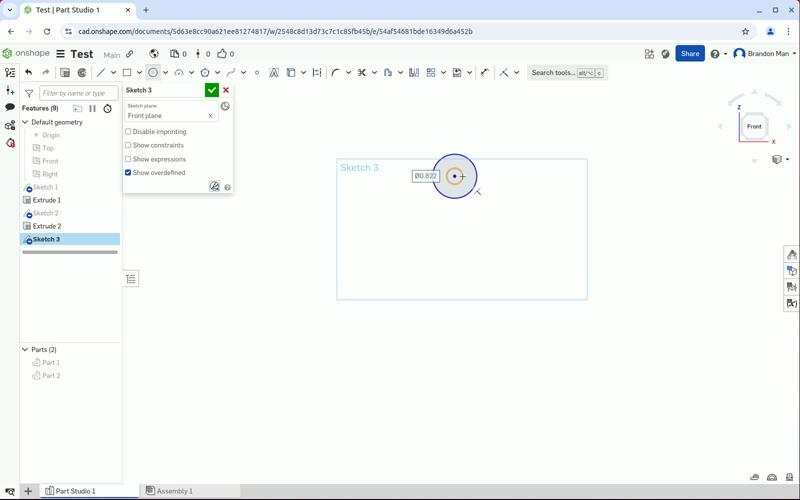
scroll(-6)
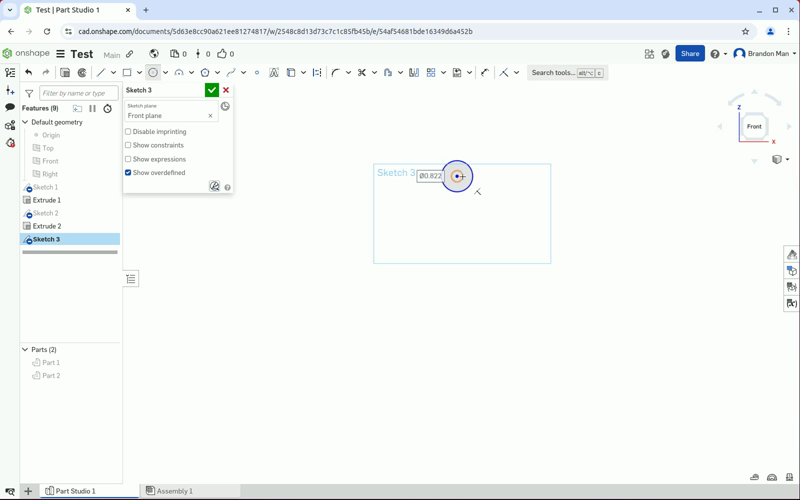
scroll(-6)
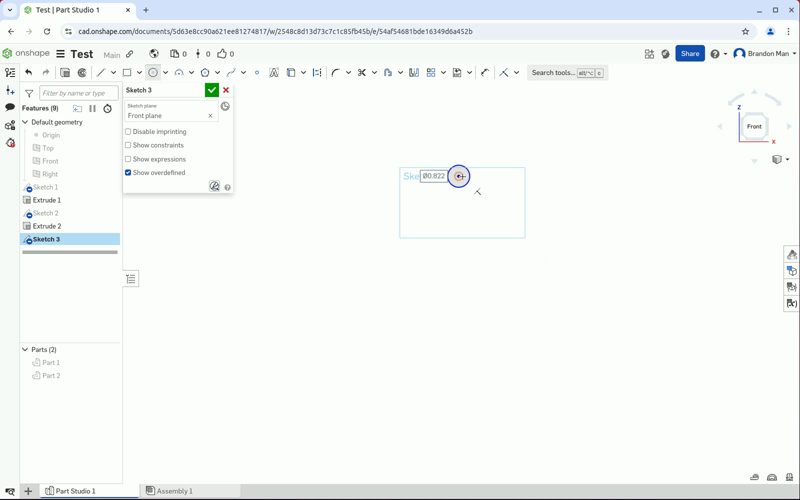
scroll(-6)
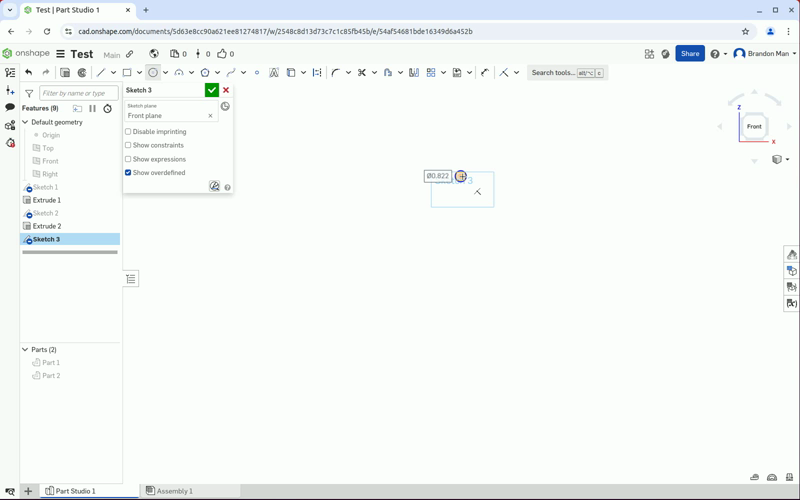
key(esc)
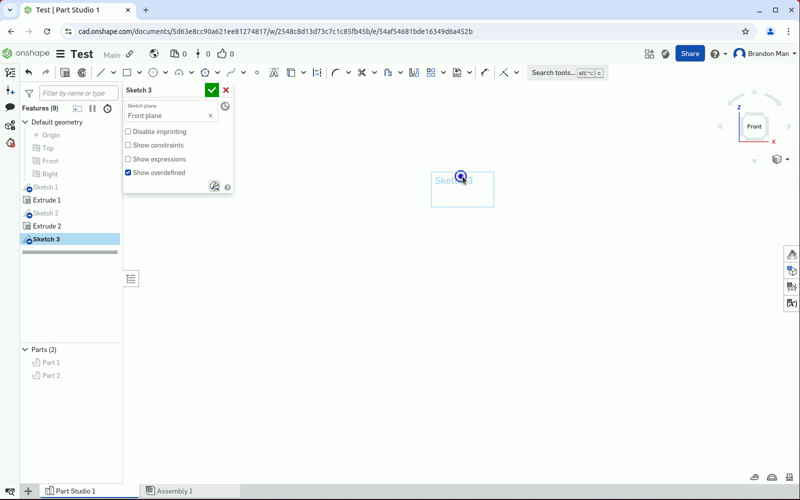
mouse_move(462, 180)
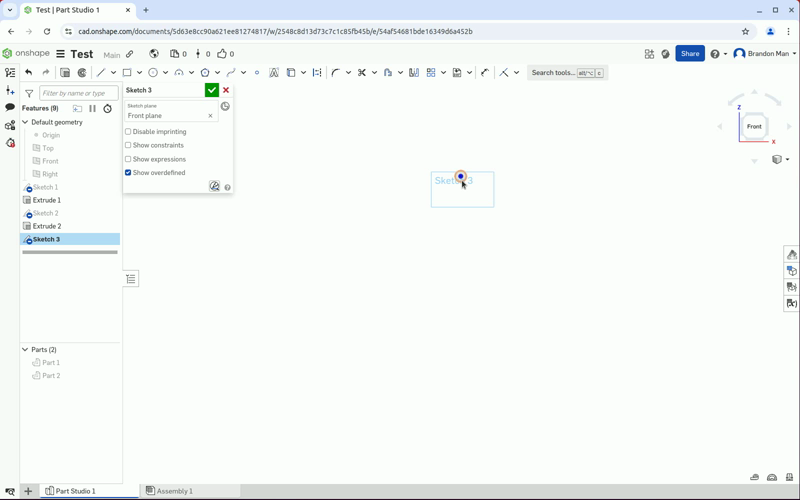
scroll(6)
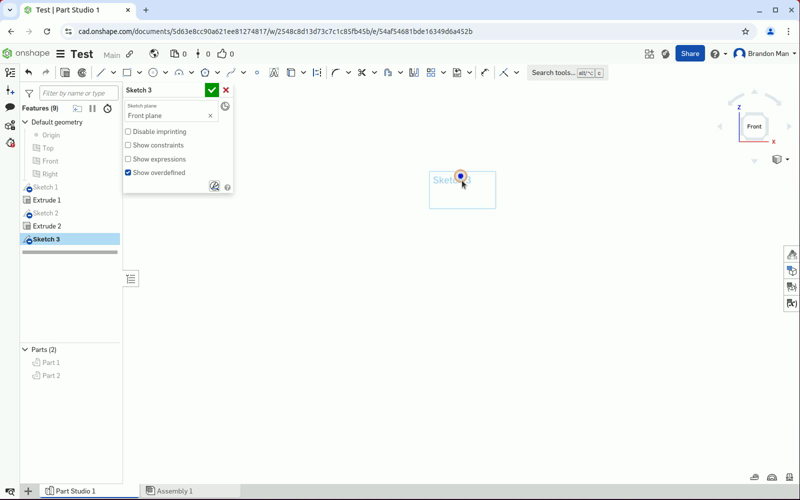
scroll(6)
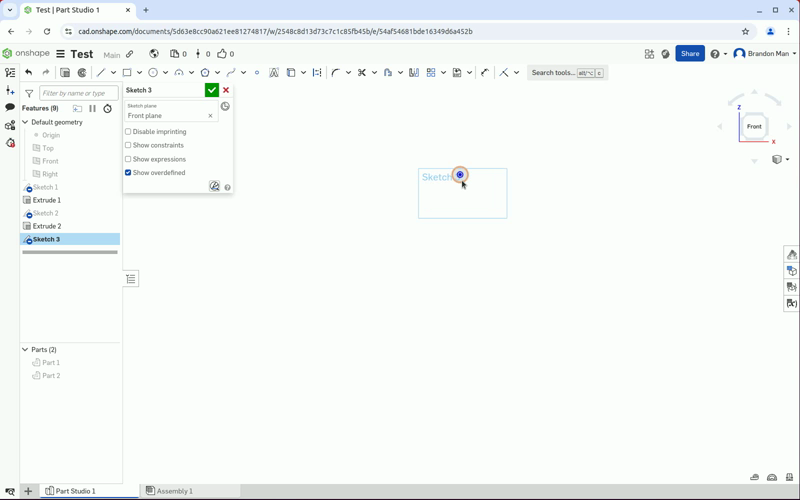
scroll(6)
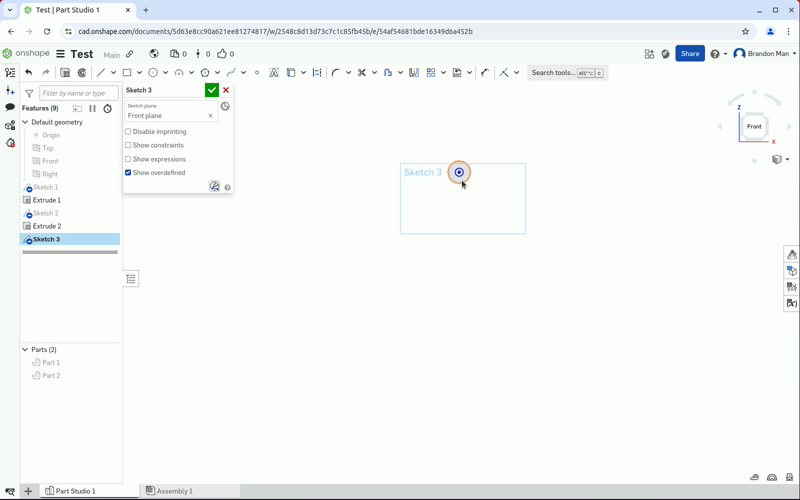
scroll(6)
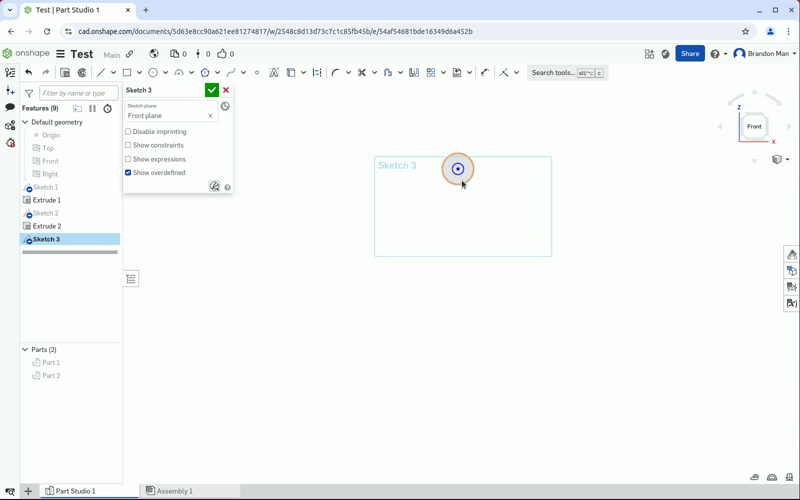
scroll(6)
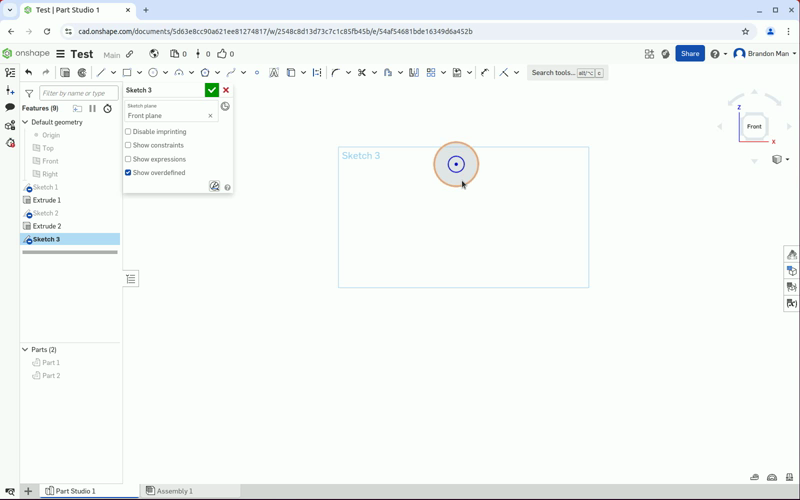
scroll(6)
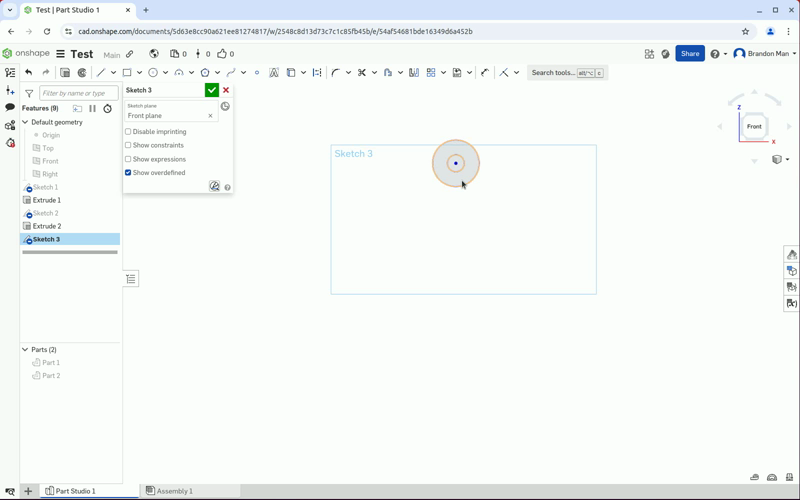
scroll(6)
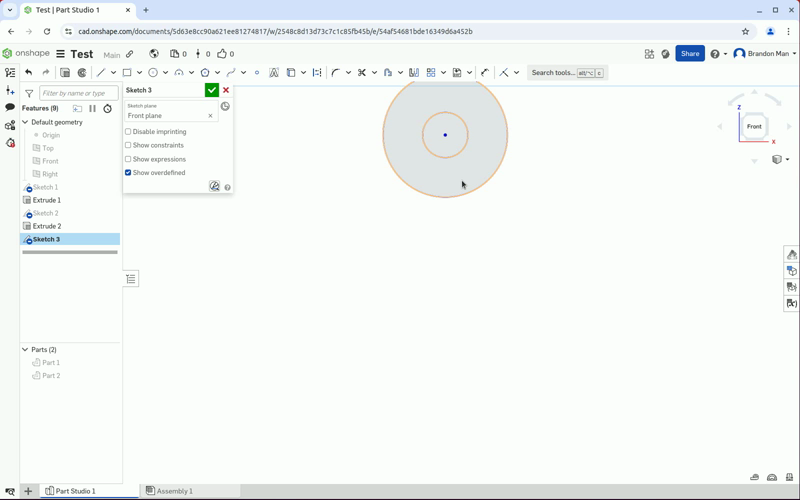
click(462, 180)
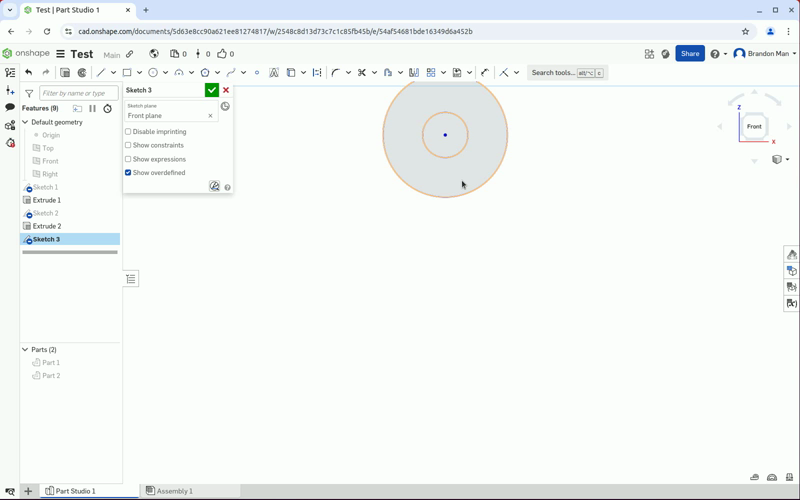
scroll(-6)
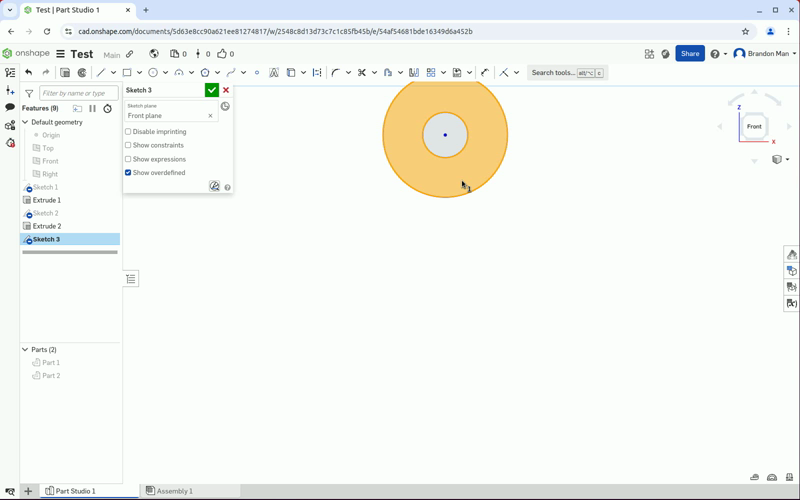
scroll(-6)
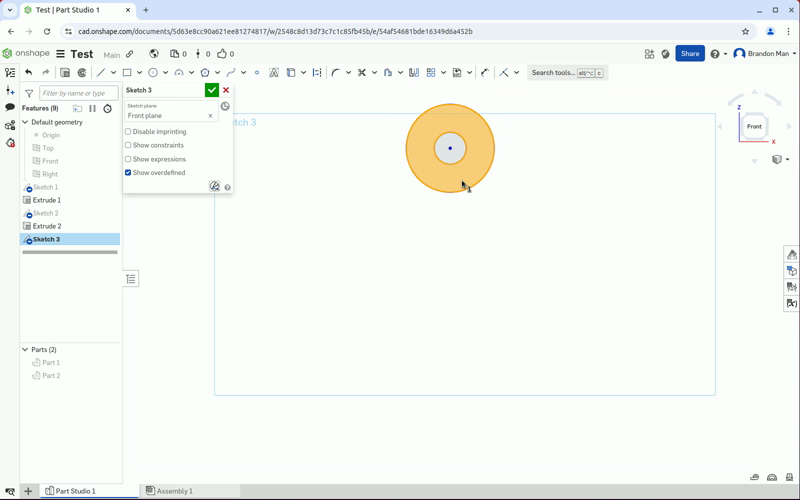
scroll(-6)
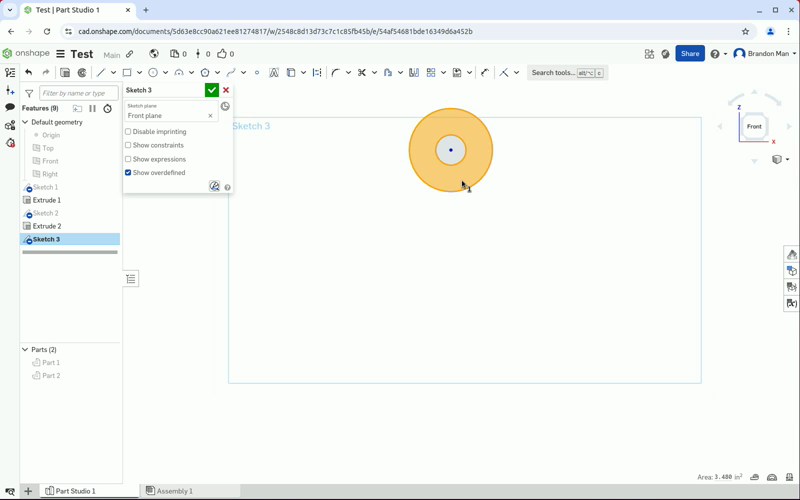
scroll(-6)
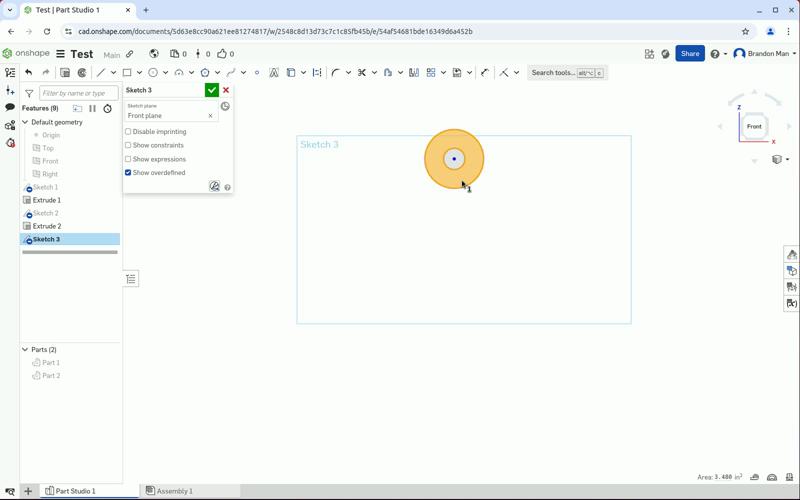
scroll(-6)
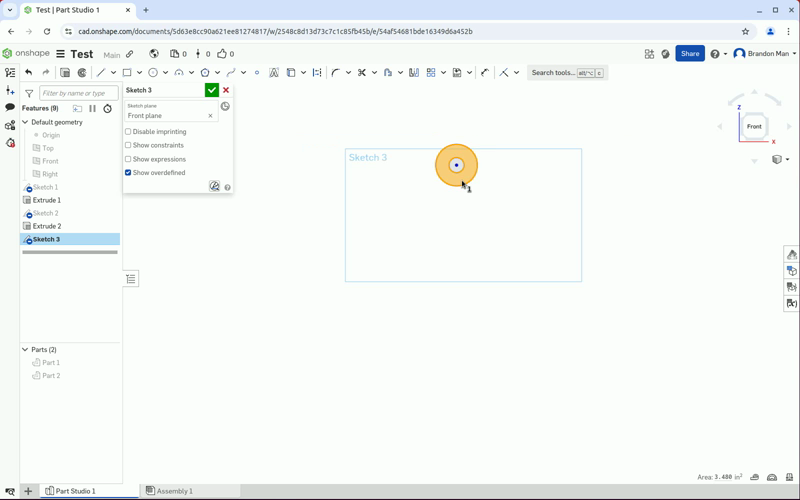
scroll(-6)
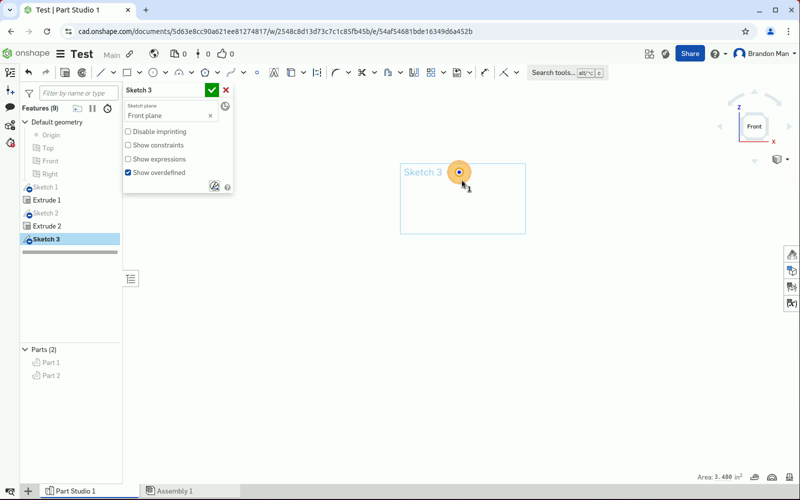
scroll(-6)
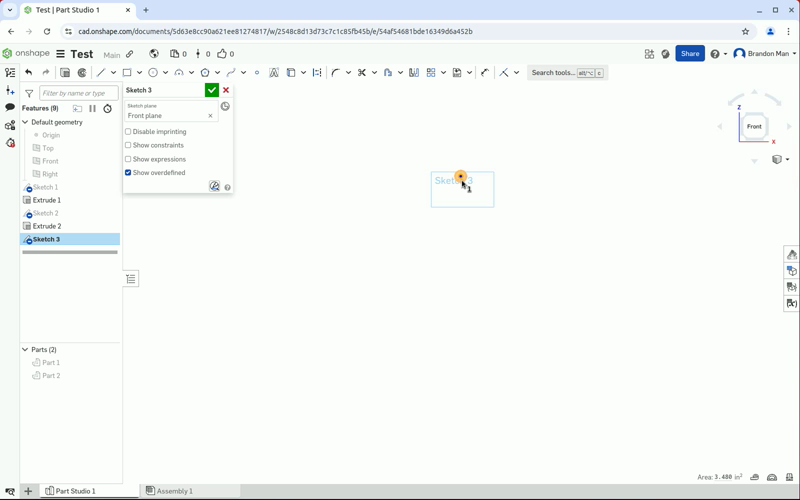
mouse_move(73, 352)
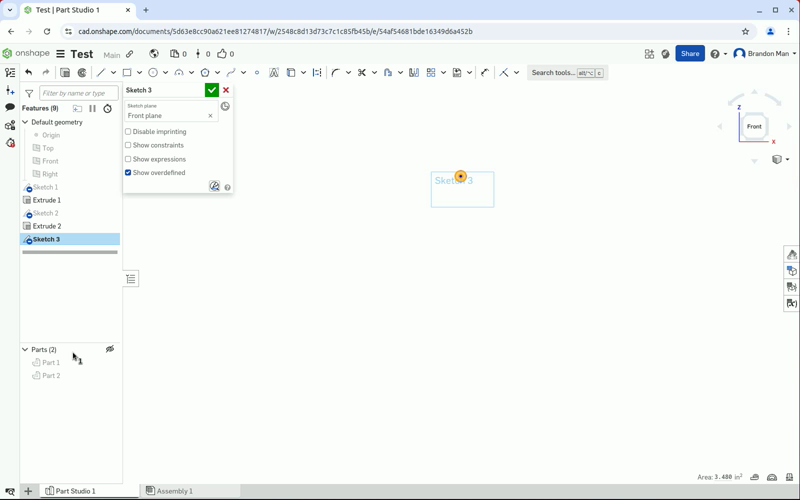
key(shift+y)
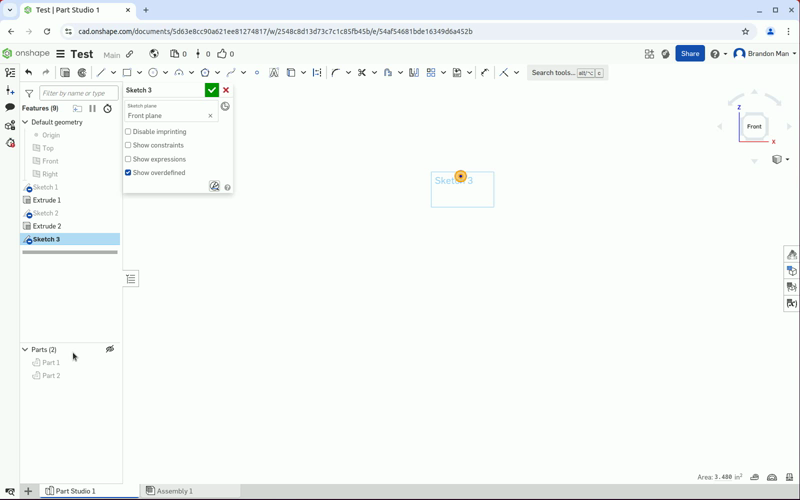
key(shift+e)
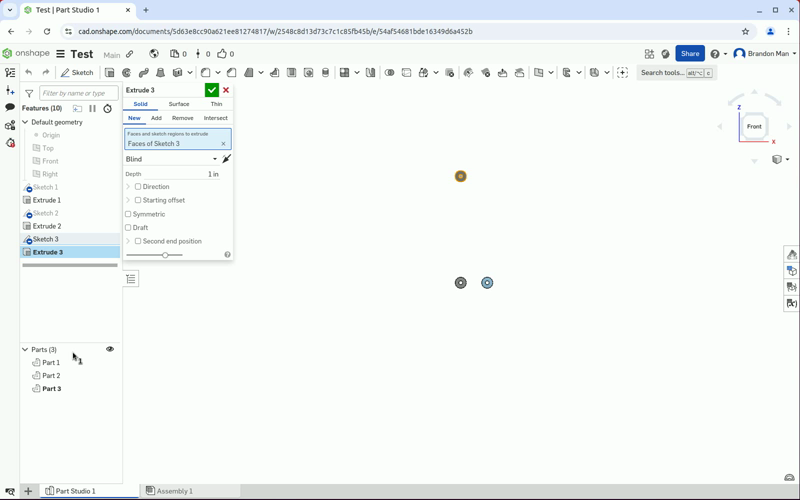
mouse_move(143, 106)
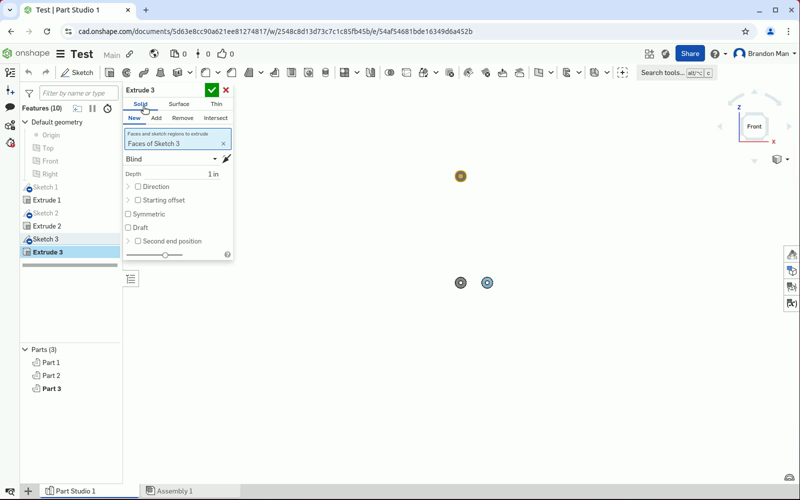
click(143, 106)
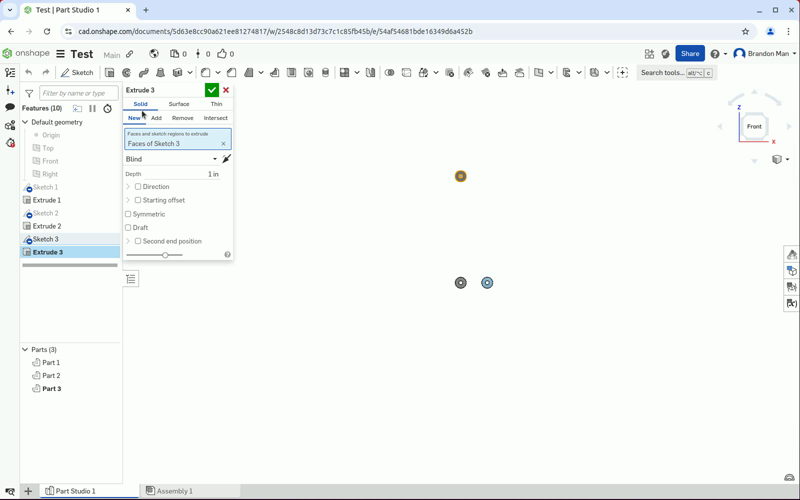
mouse_move(137, 120)
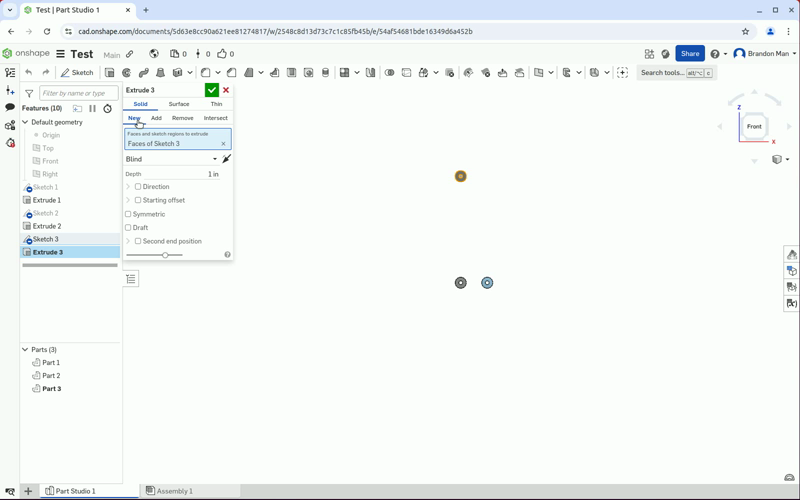
click(137, 120)
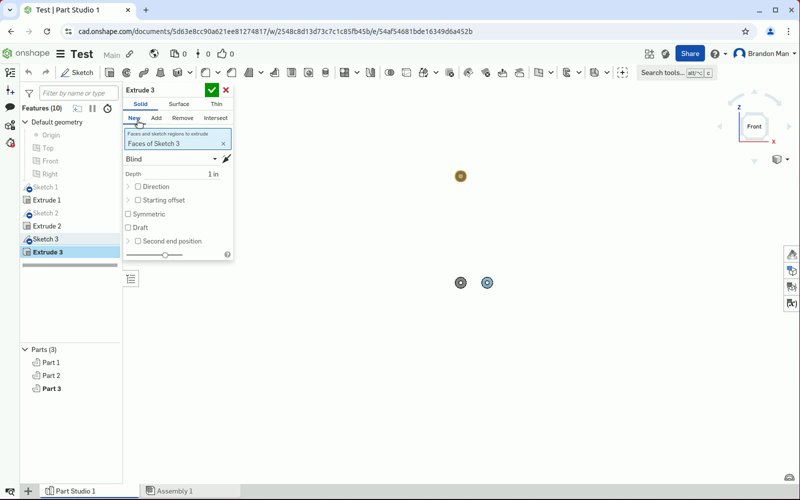
key(tab, 4)
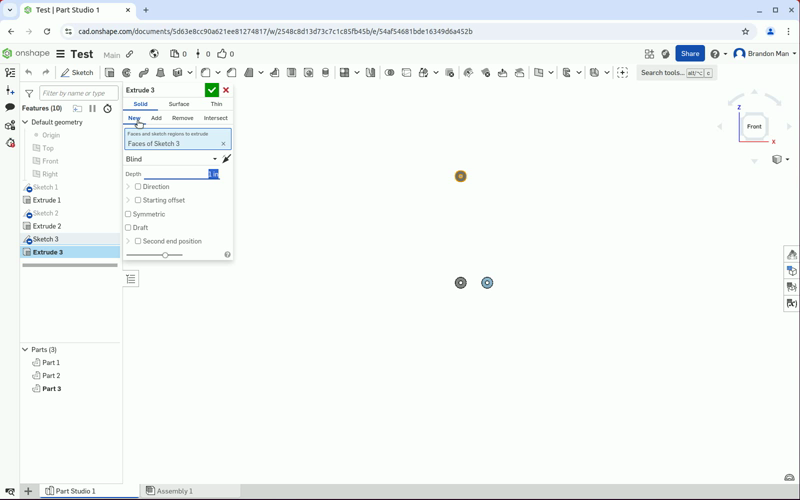
text(0.241)
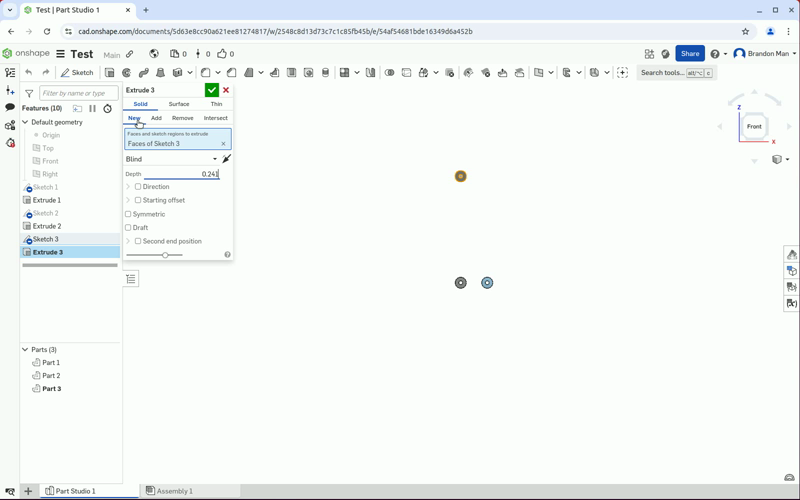
key(enter)
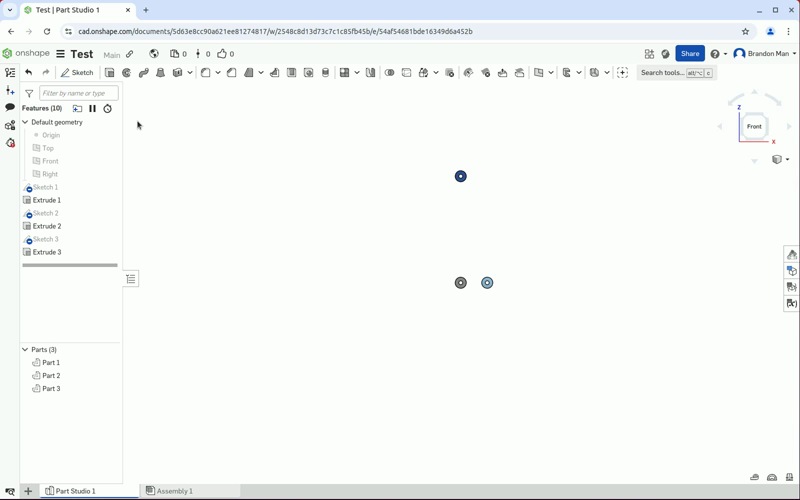
key(shift+h)
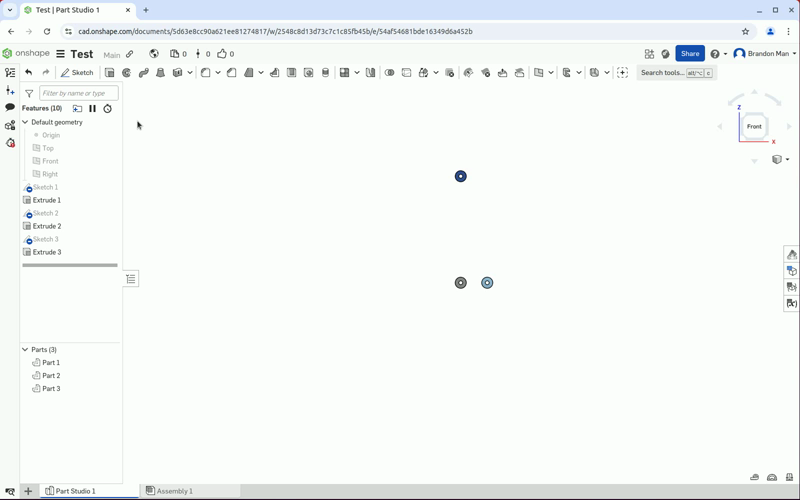
key(shift+h)
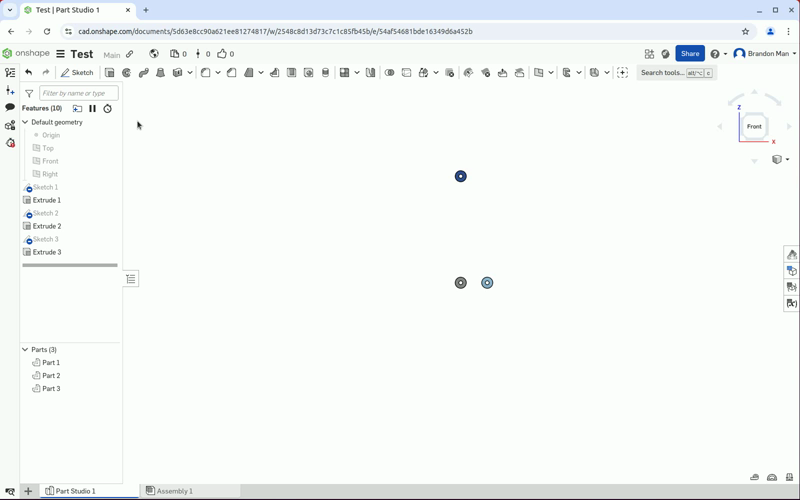
mouse_move(73, 189)
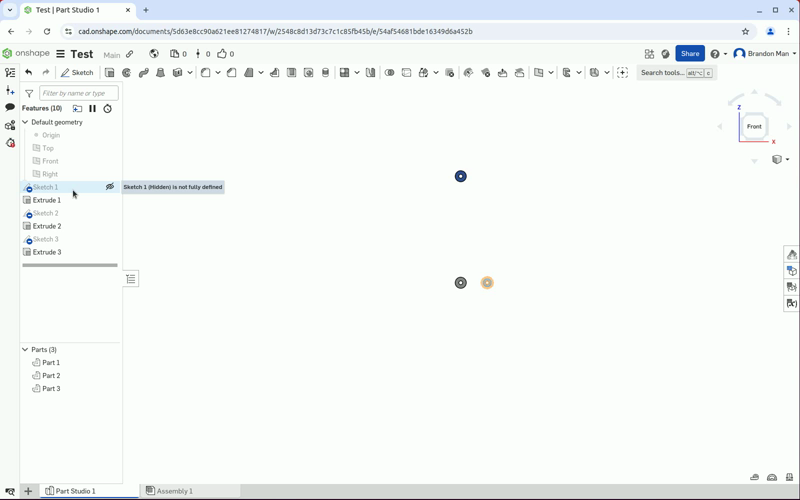
click(73, 189)
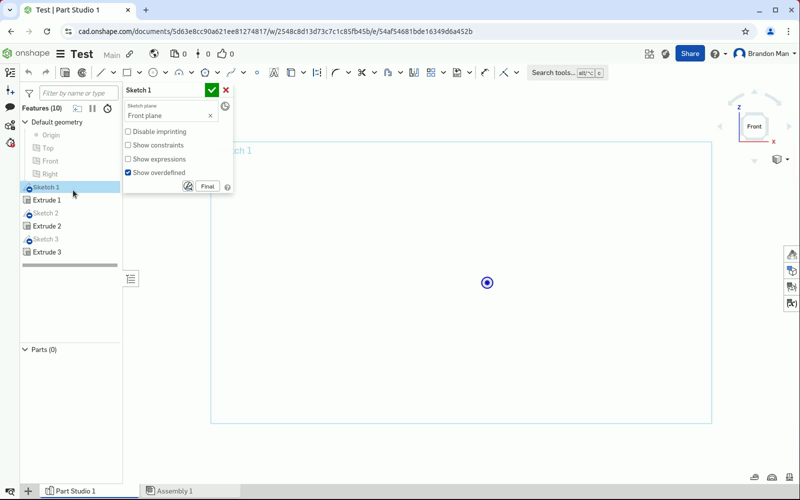
mouse_move(229, 92)
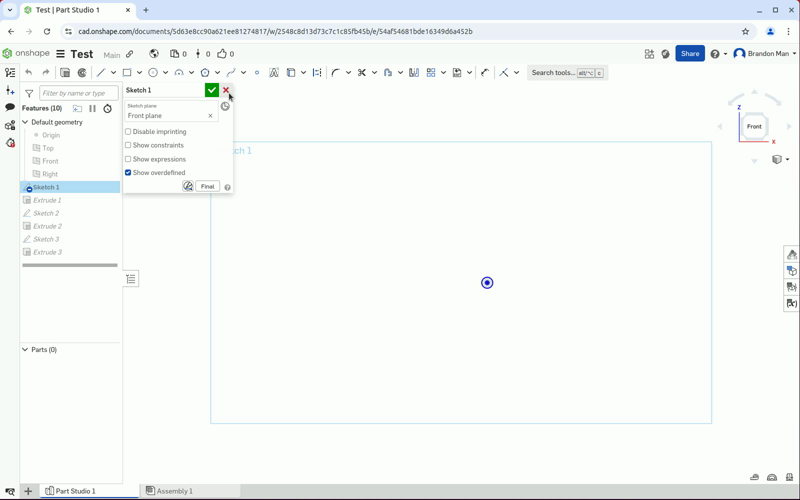
click(229, 92)
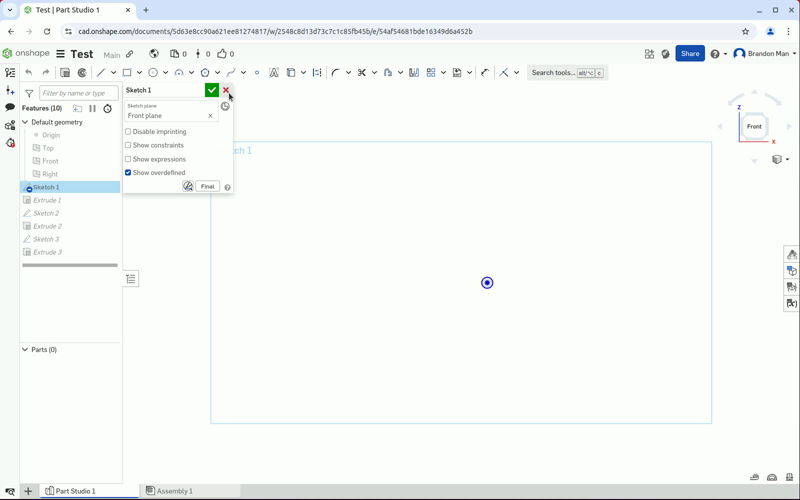
key(shift+s)
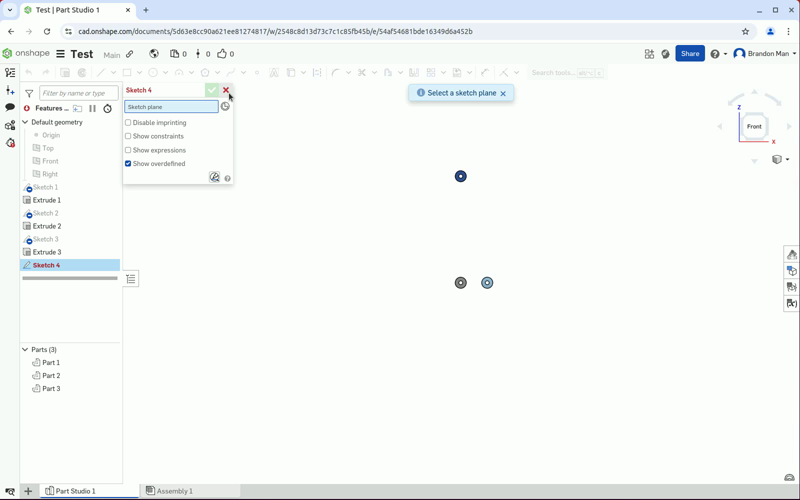
mouse_move(73, 163)
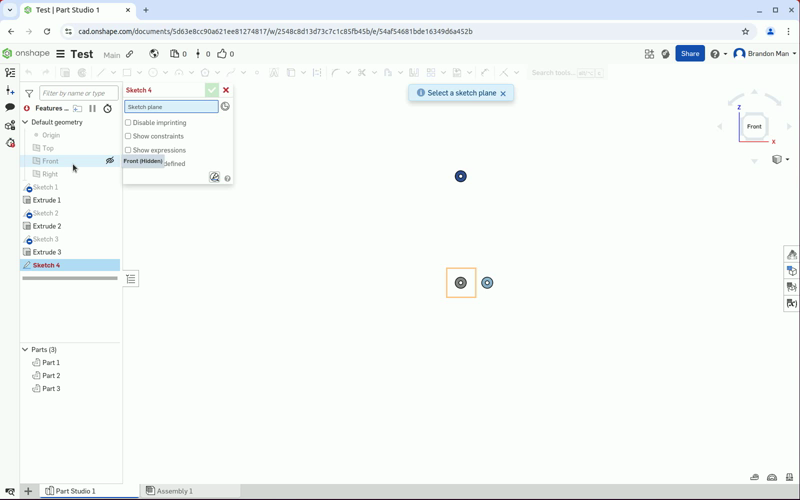
click(73, 163)
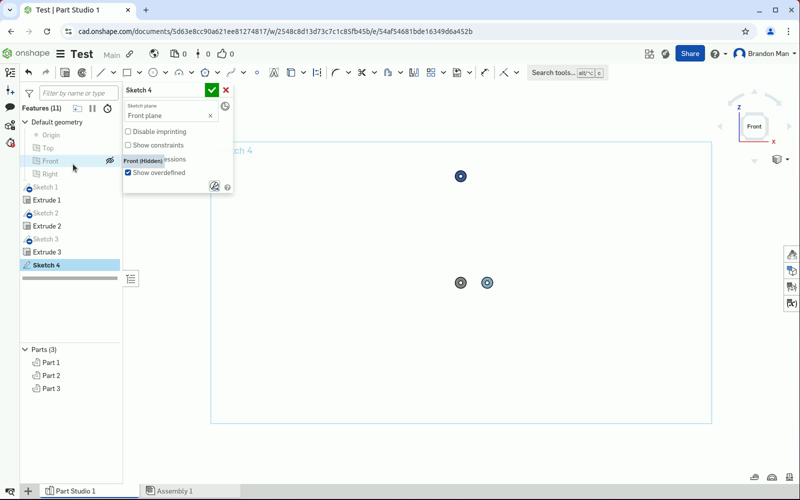
mouse_move(73, 352)
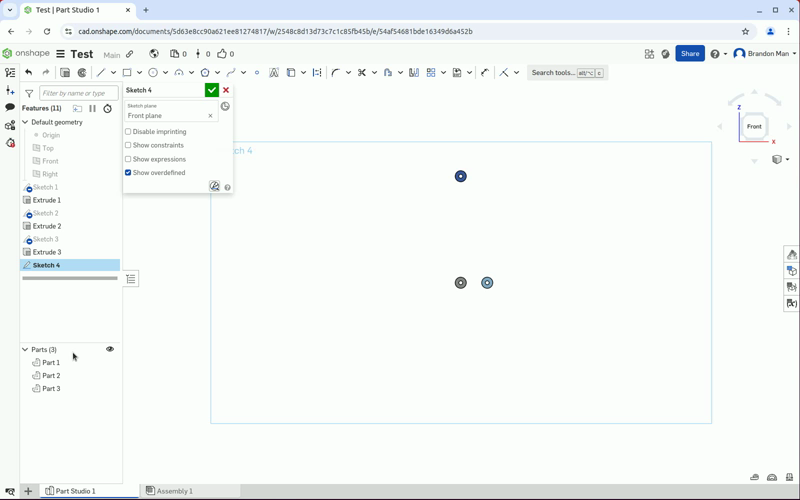
key(y)
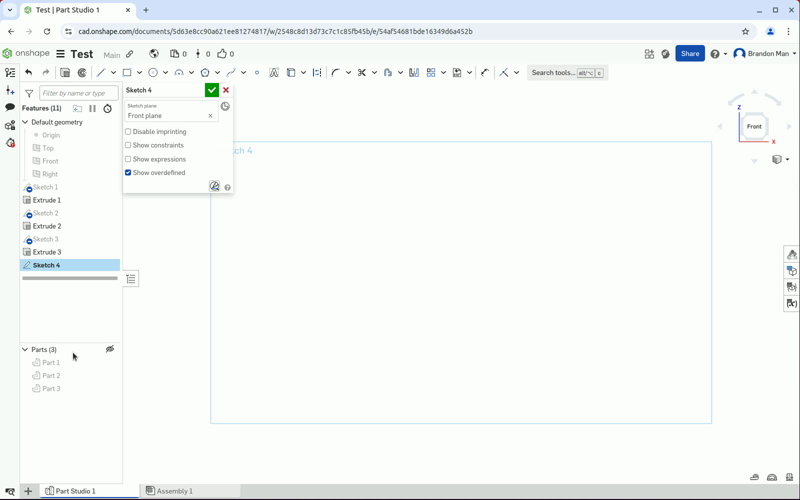
key(l)
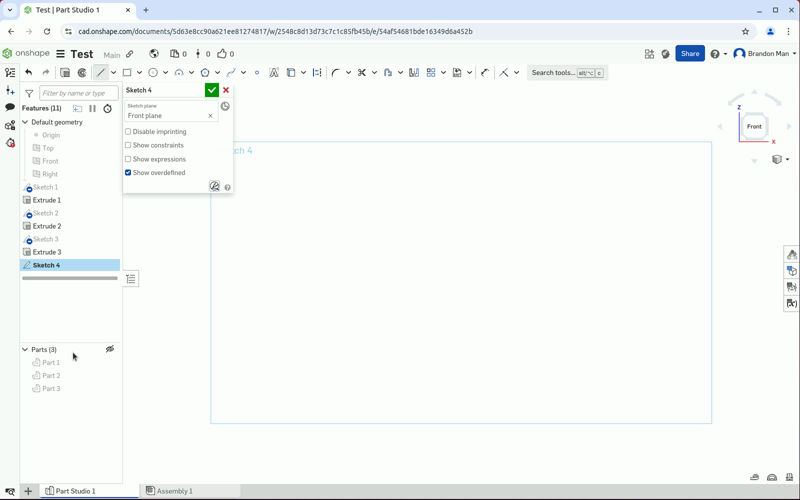
key_down(shift)
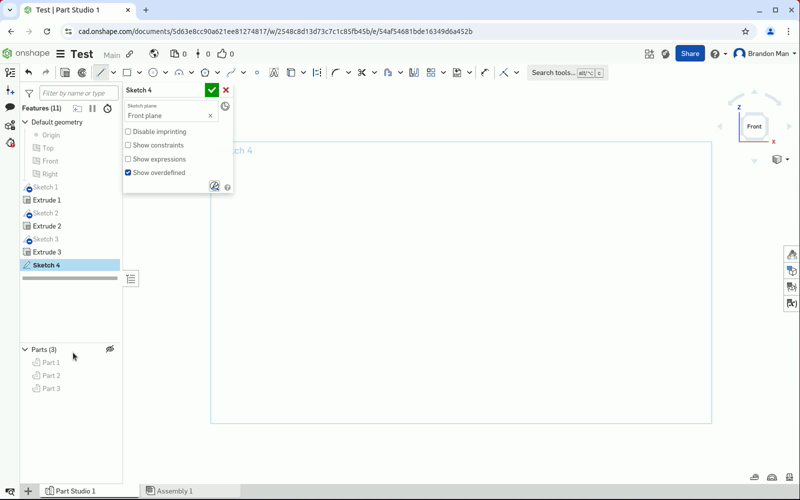
mouse_move(451, 247)
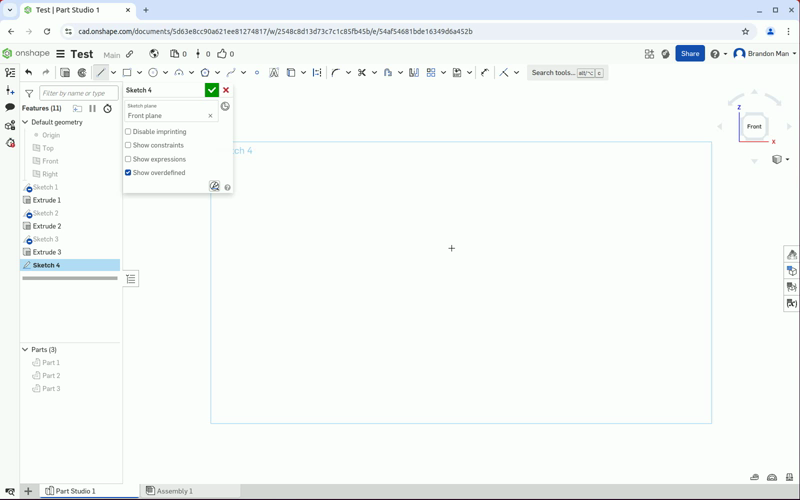
click(451, 247)
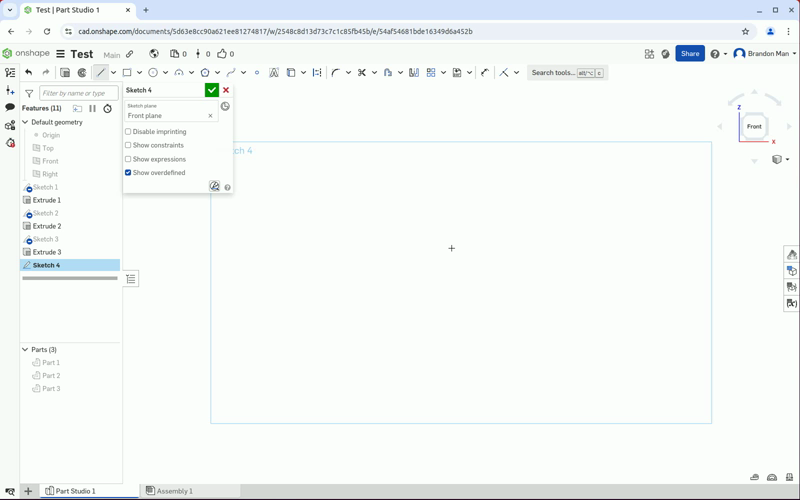
key_up(shift)
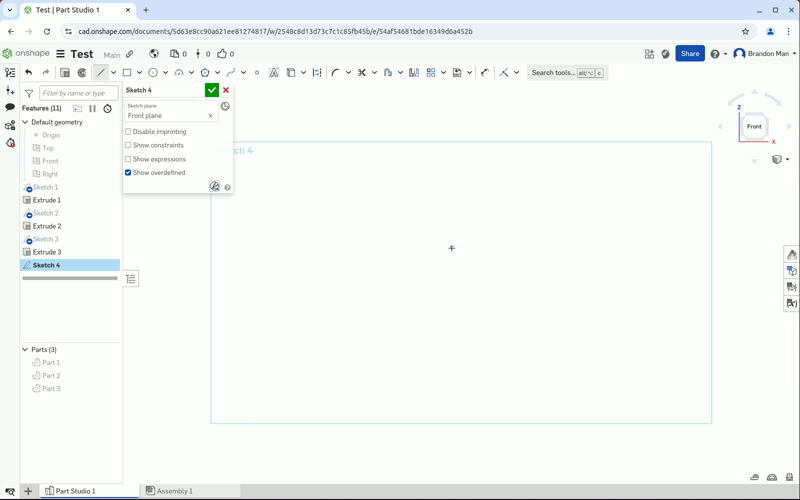
key_down(shift)
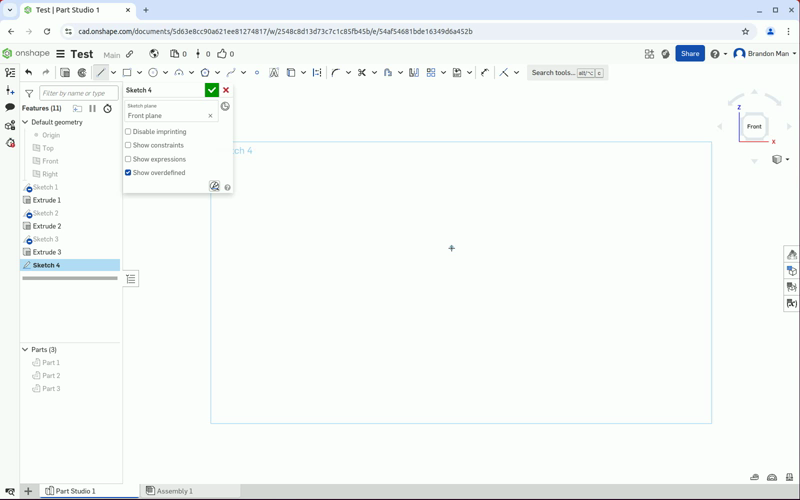
mouse_move(481, 247)
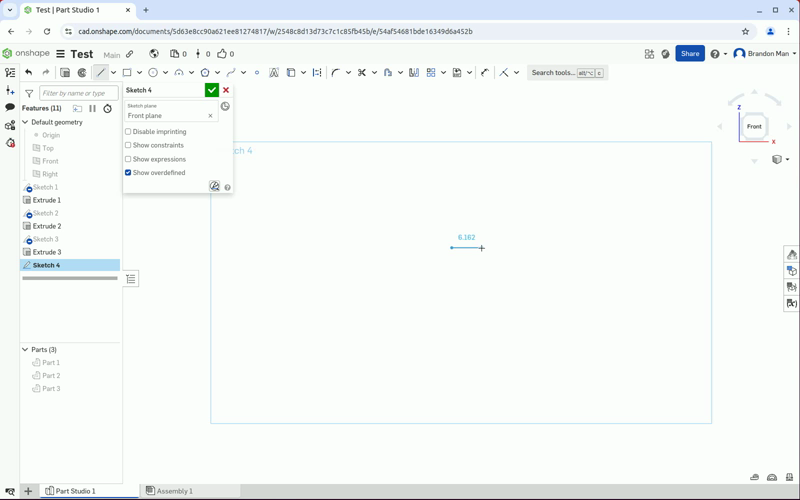
mouse_move(454, 283)
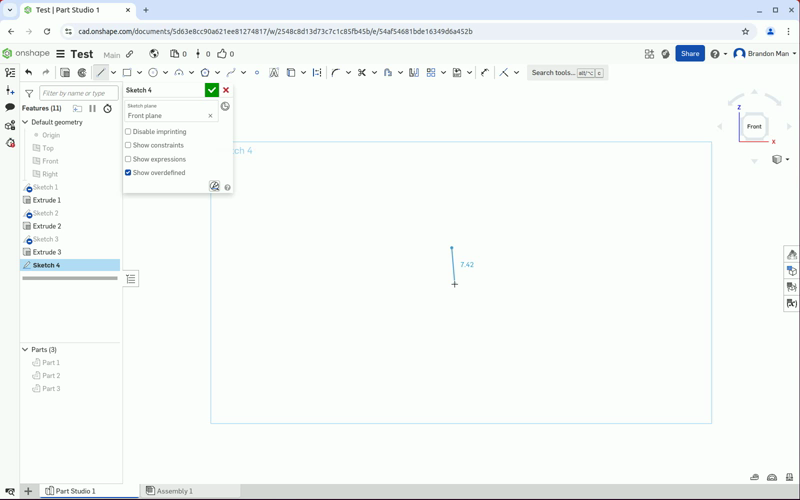
click(454, 283)
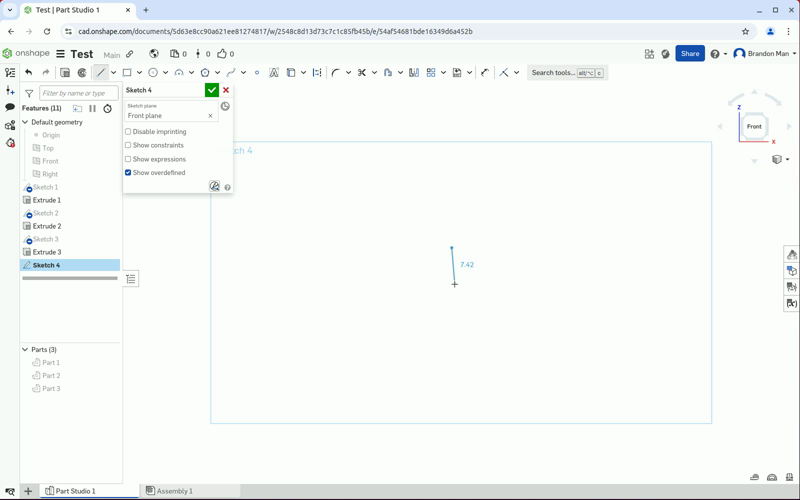
key_up(shift)
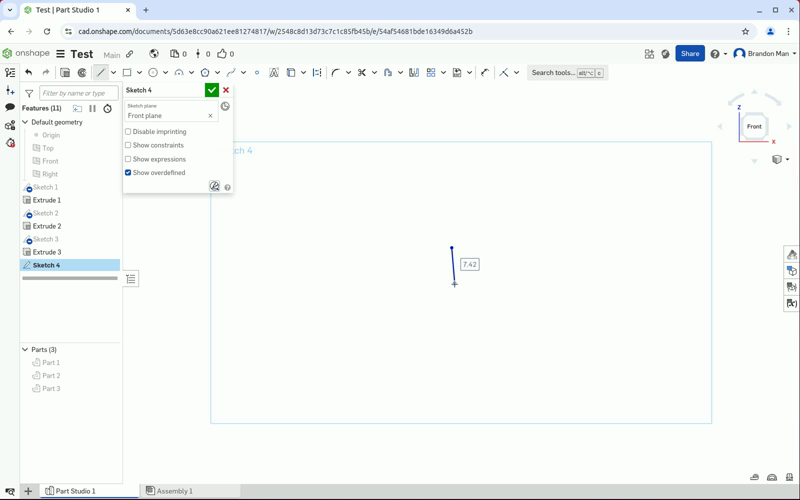
key(esc)
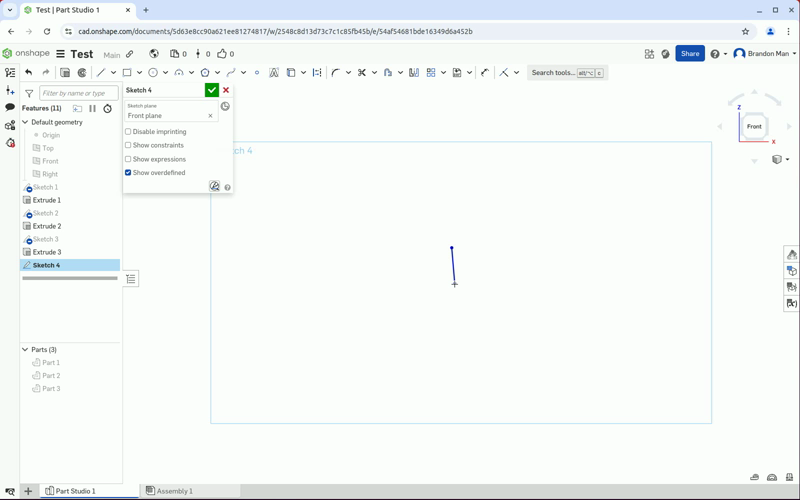
key(a)
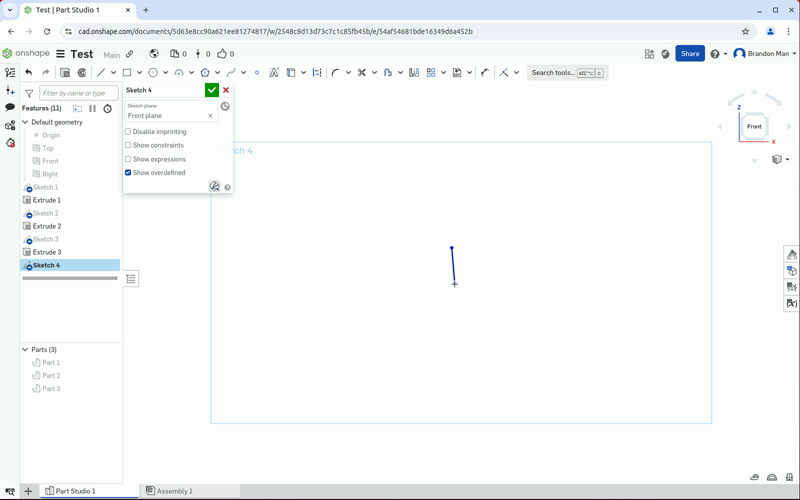
mouse_move(454, 283)
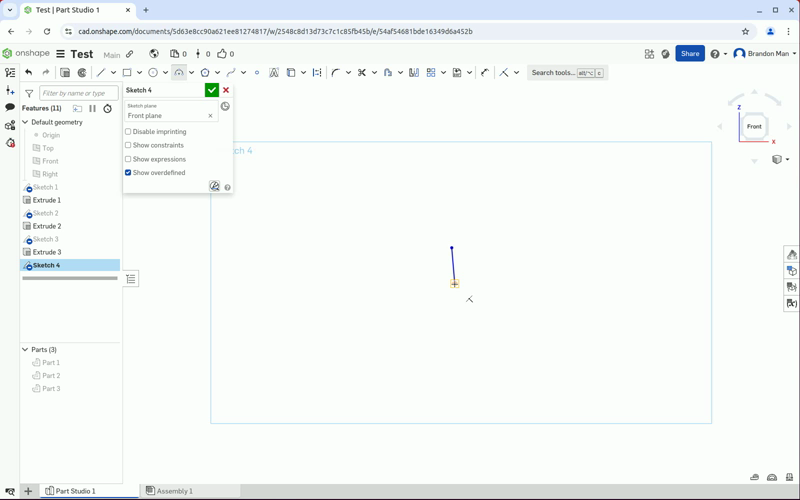
click(454, 283)
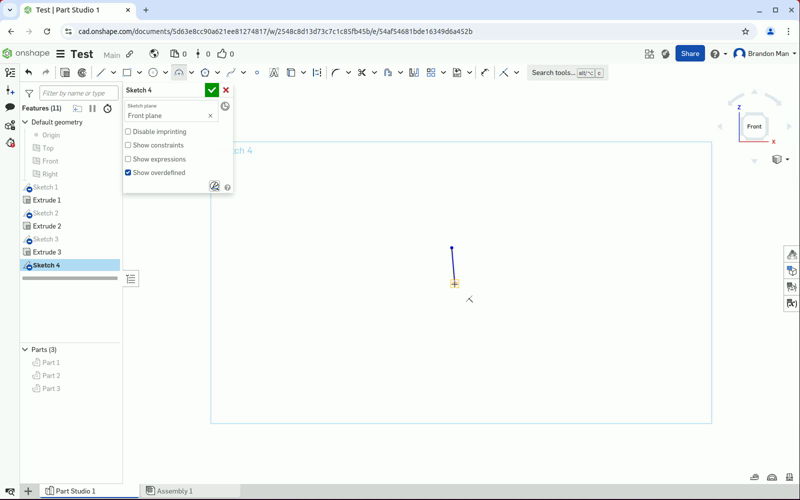
key_down(shift)
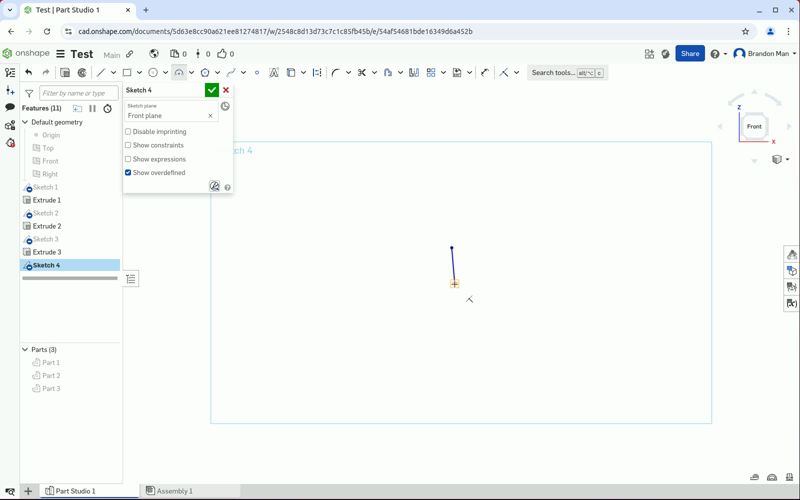
mouse_move(460, 288)
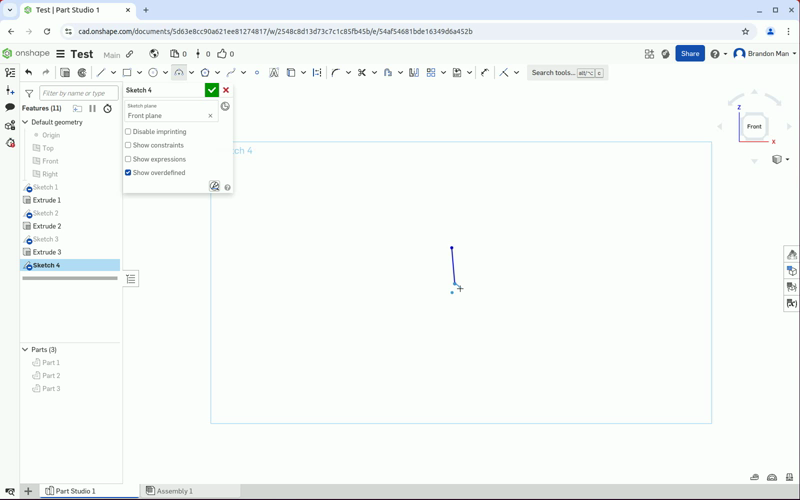
scroll(6)
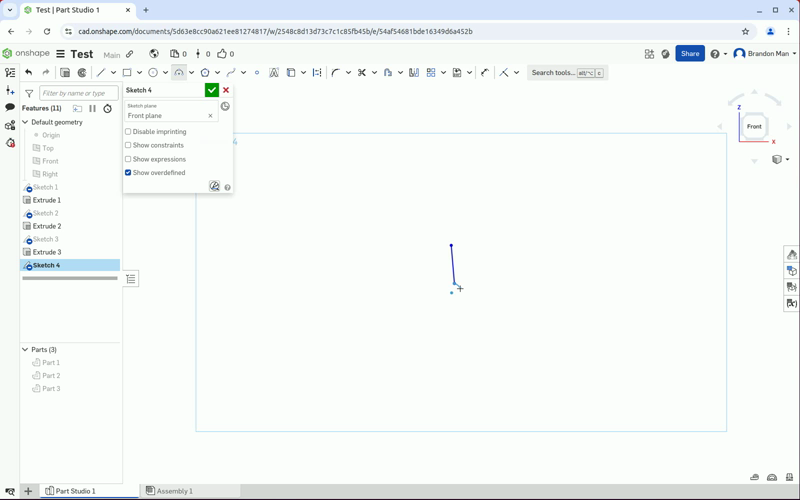
scroll(6)
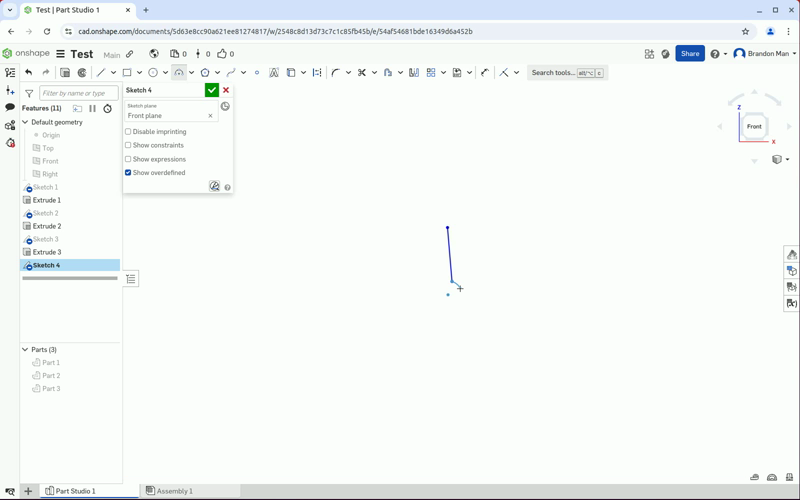
scroll(6)
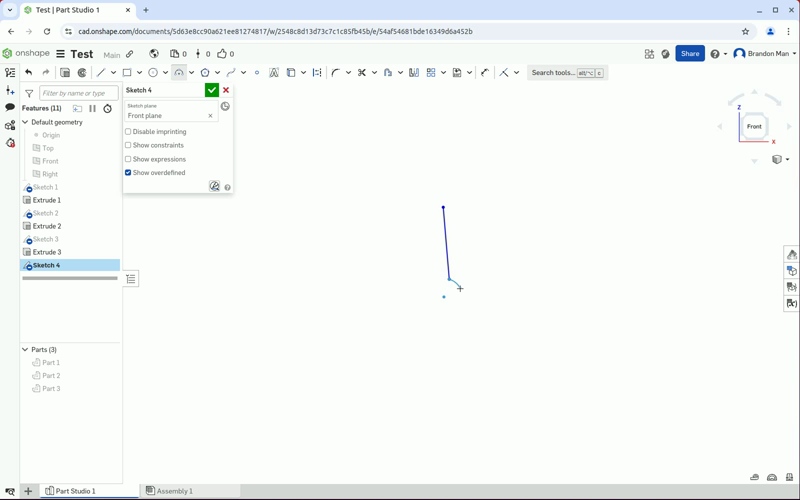
scroll(6)
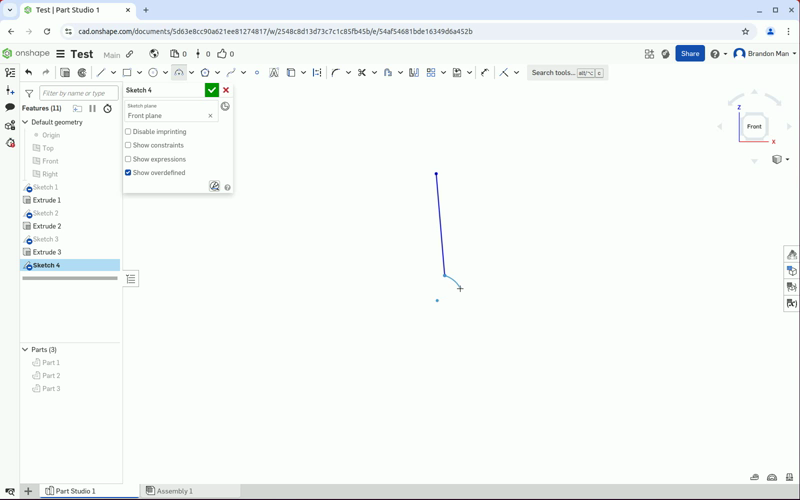
scroll(6)
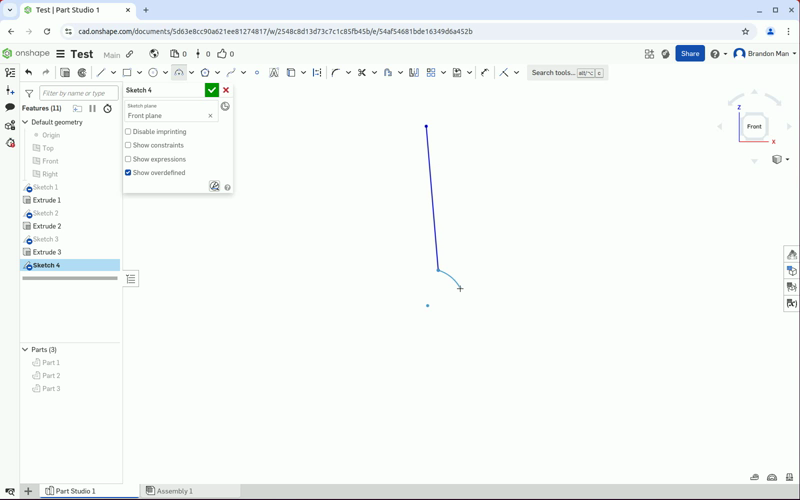
scroll(6)
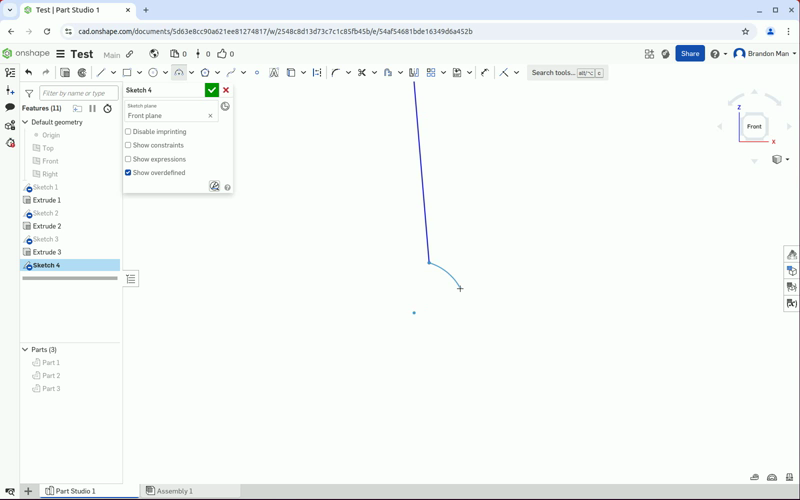
scroll(6)
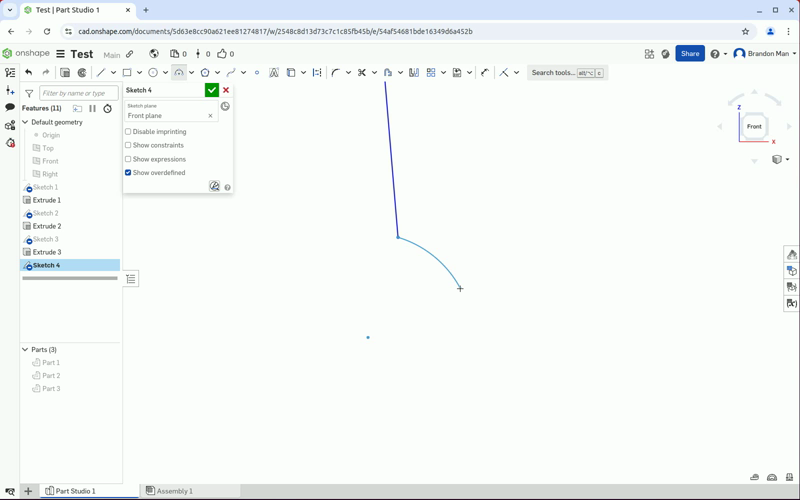
click(460, 288)
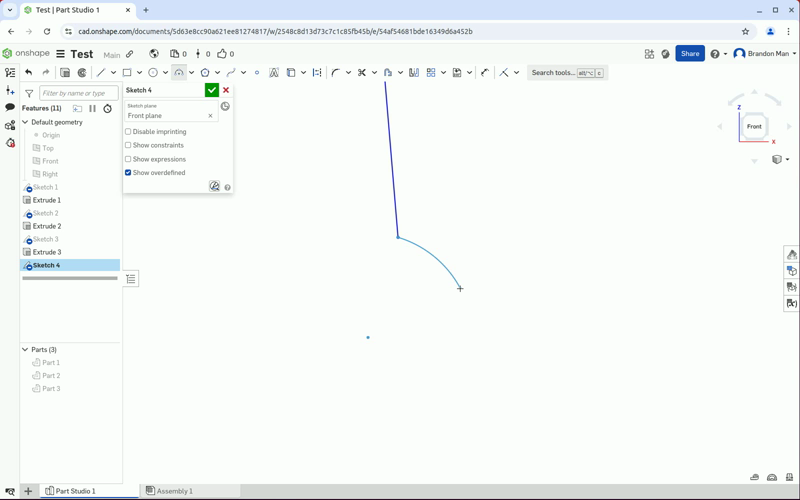
scroll(-6)
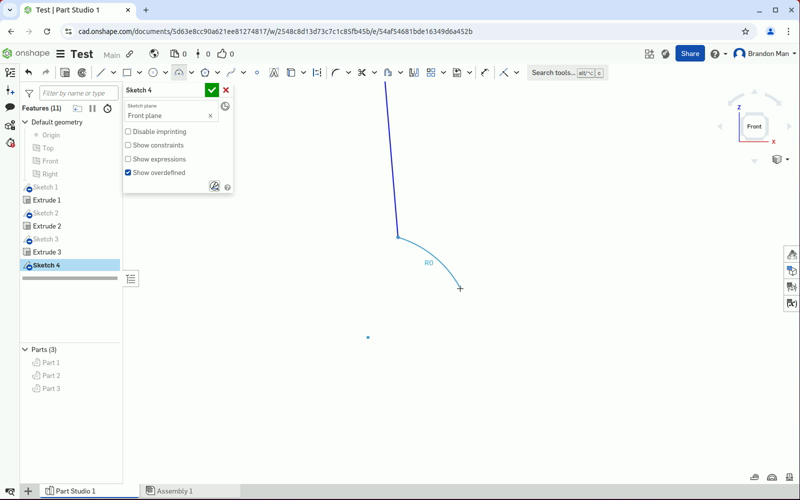
scroll(-6)
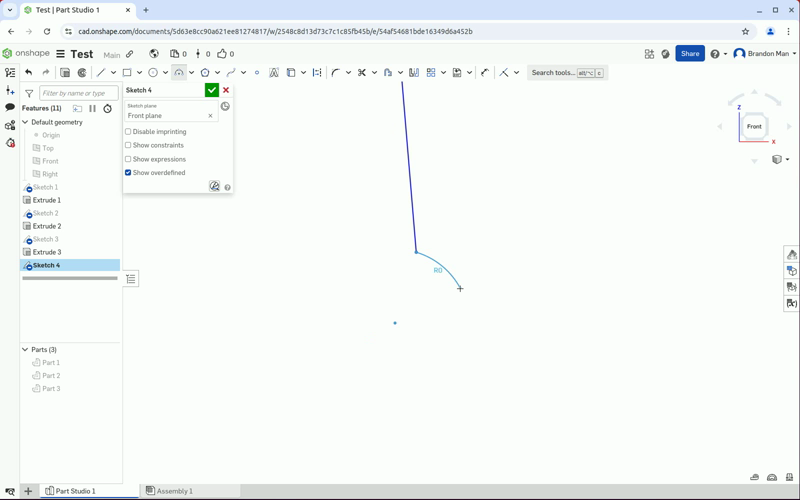
scroll(-6)
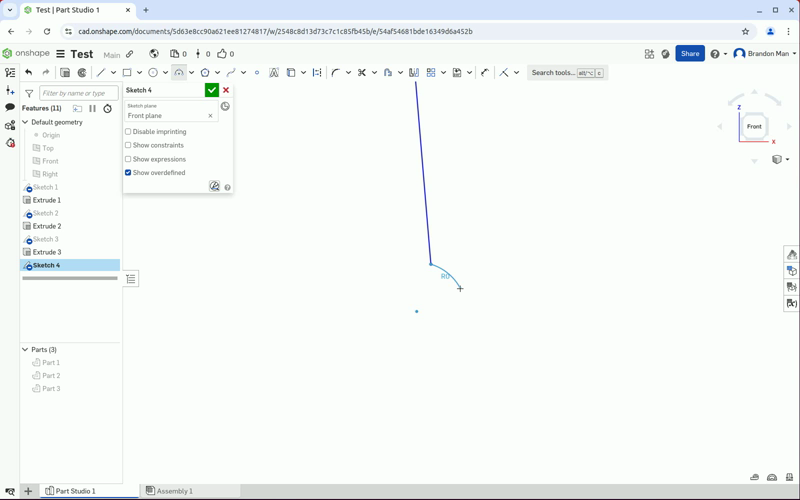
scroll(-6)
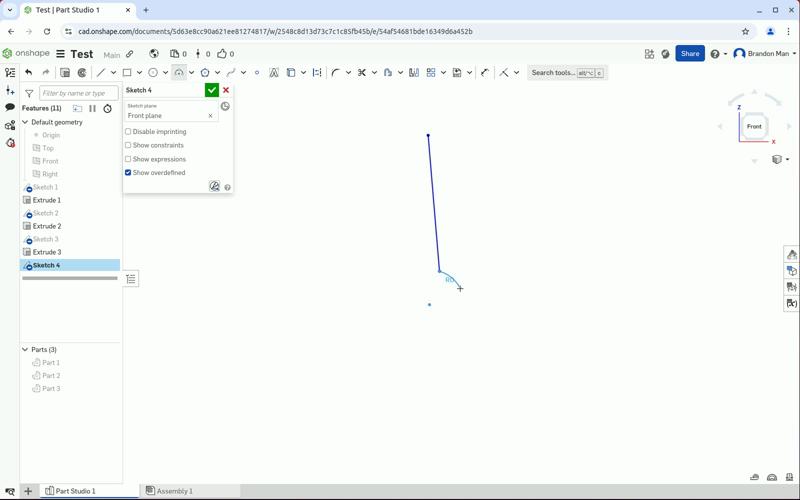
scroll(-6)
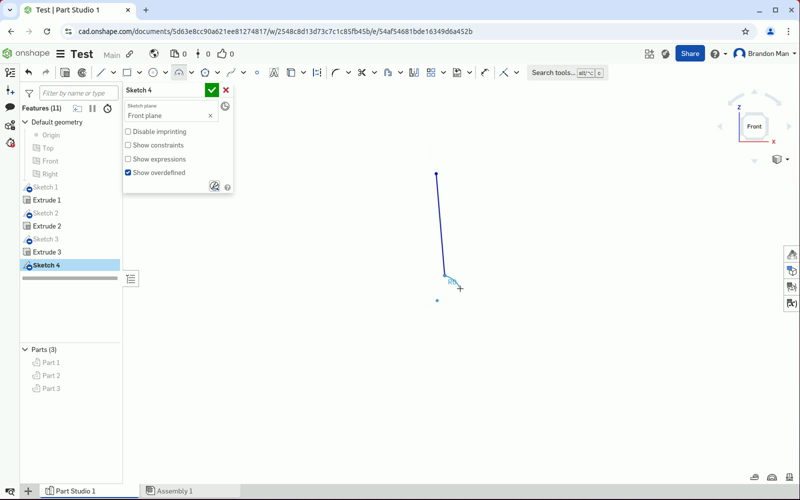
scroll(-6)
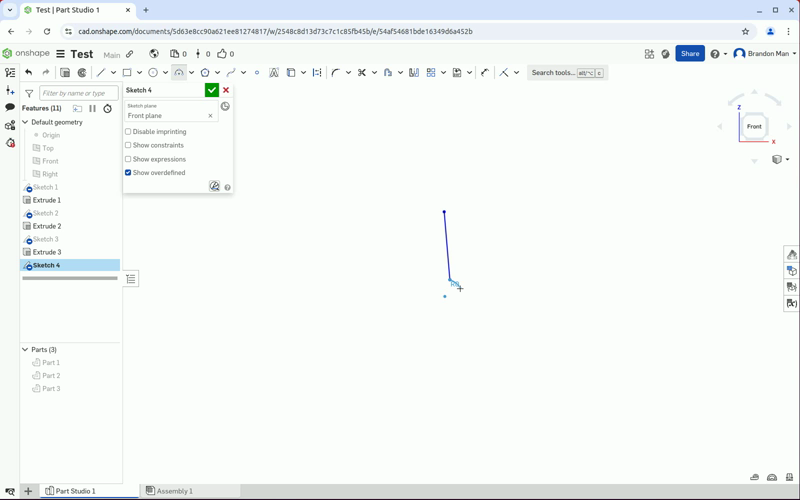
scroll(-6)
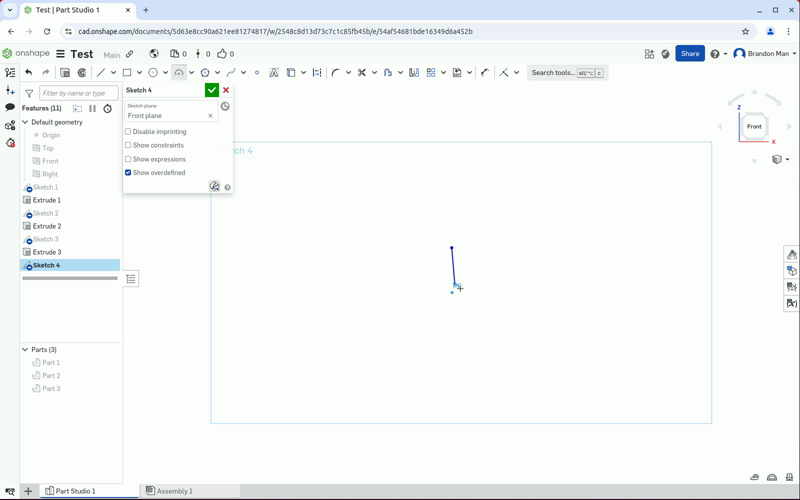
mouse_move(463, 279)
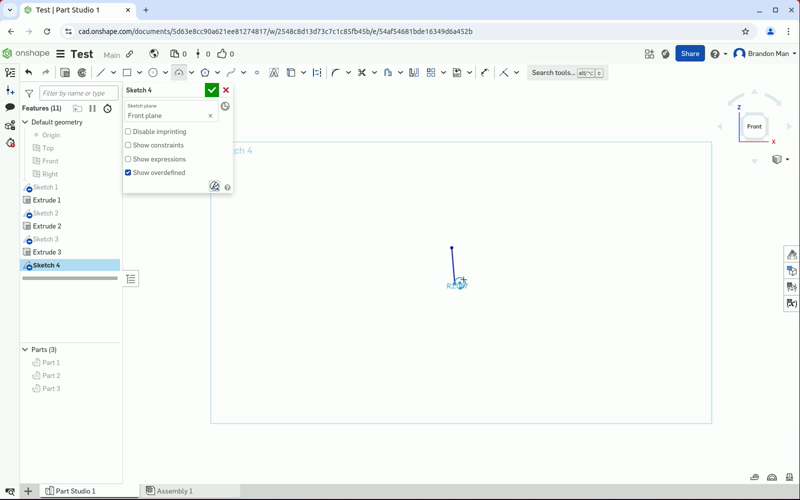
scroll(6)
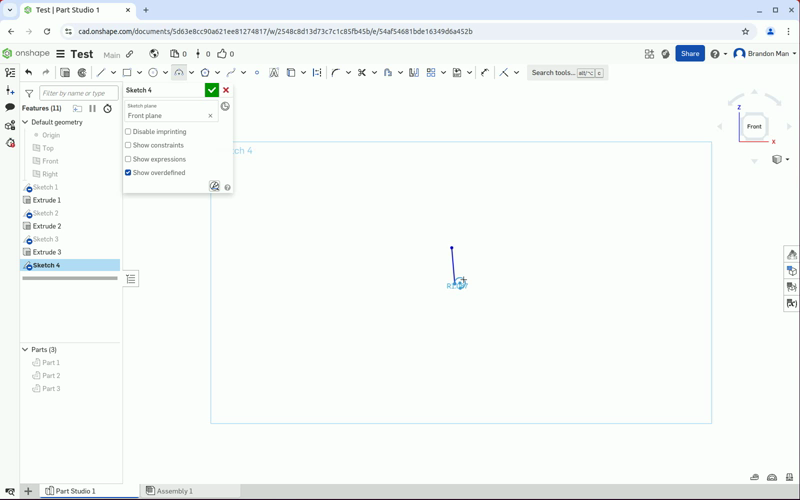
scroll(6)
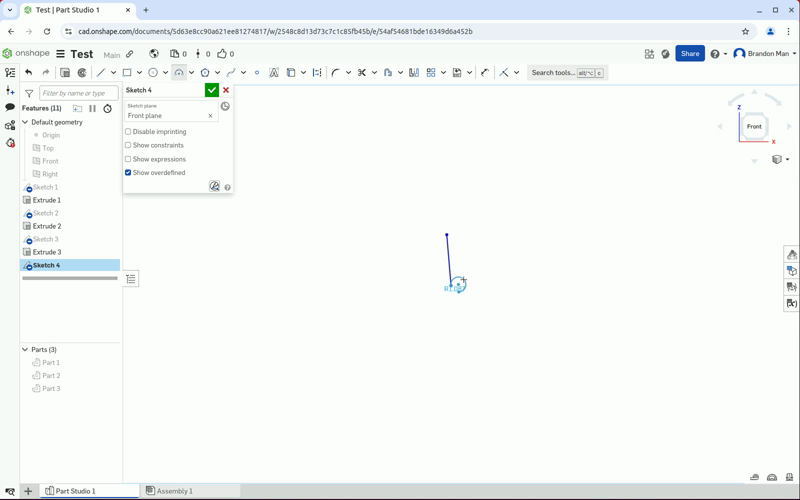
scroll(6)
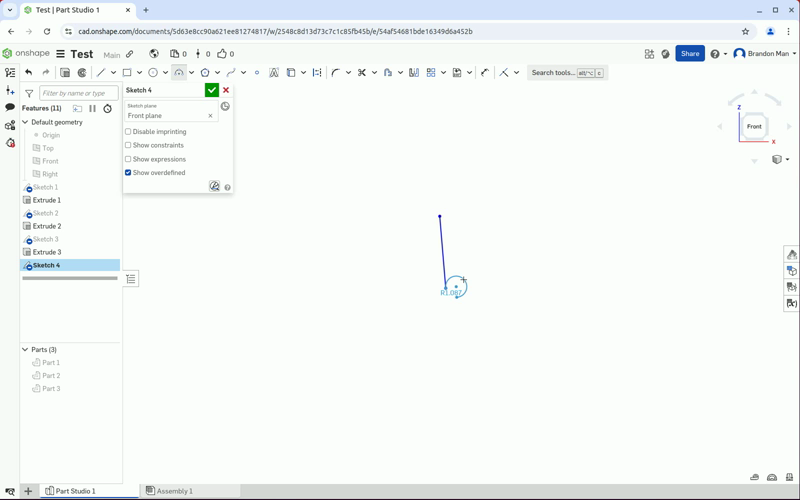
scroll(6)
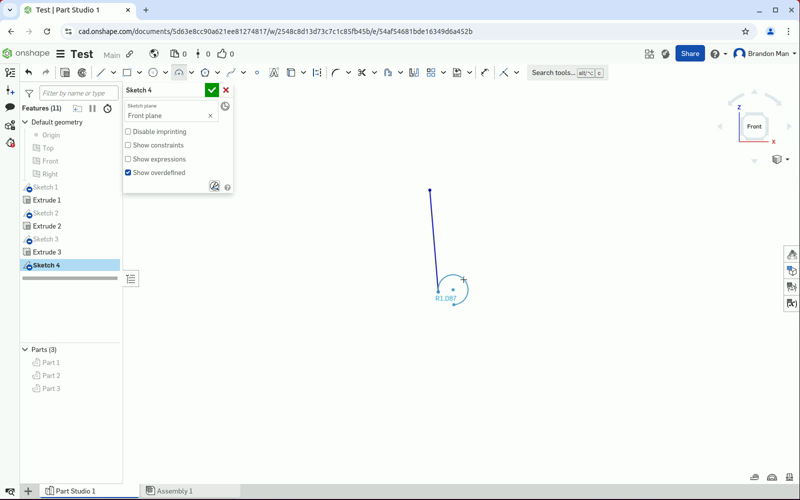
scroll(6)
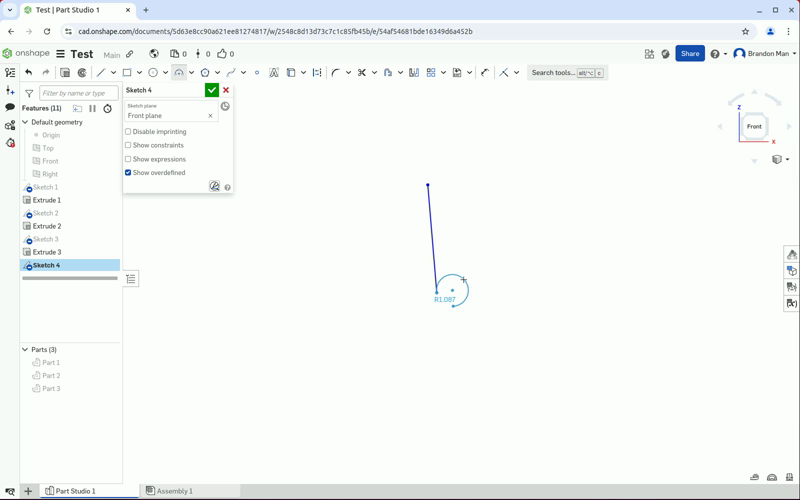
scroll(6)
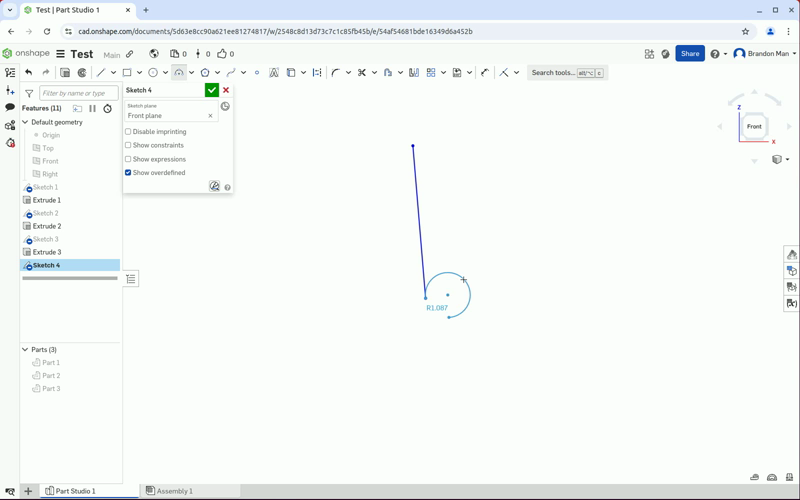
scroll(6)
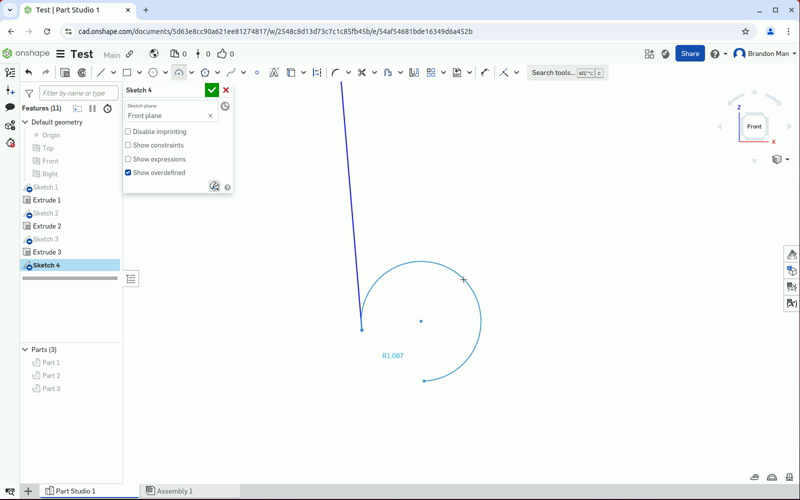
click(463, 279)
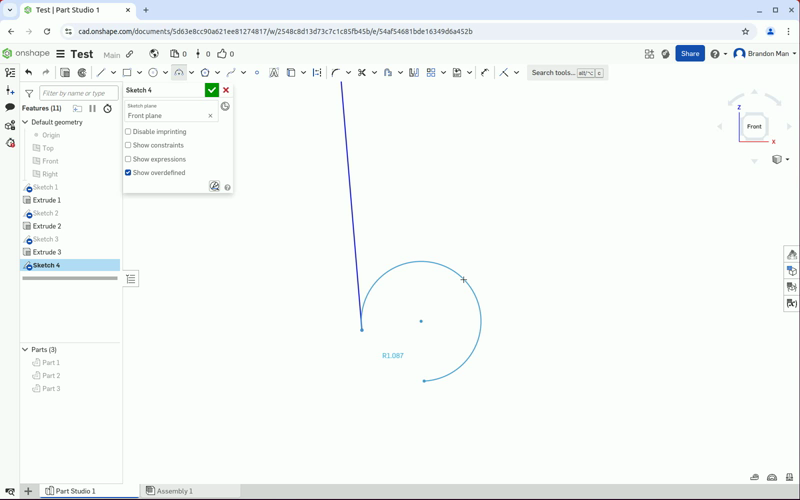
scroll(-6)
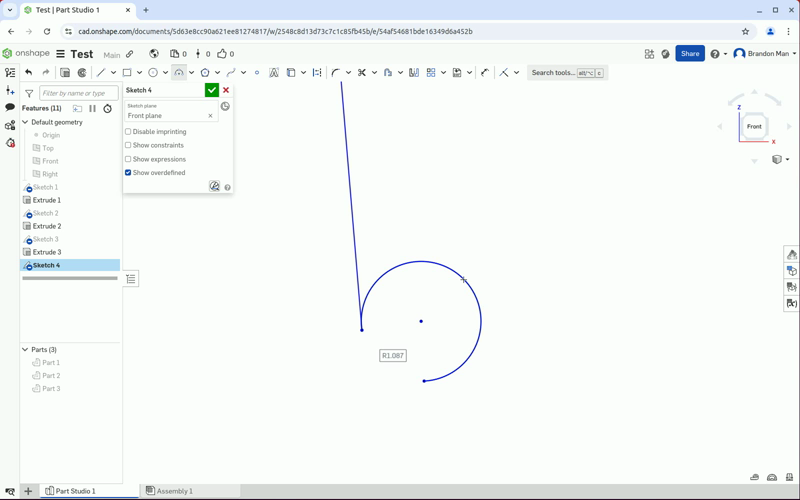
scroll(-6)
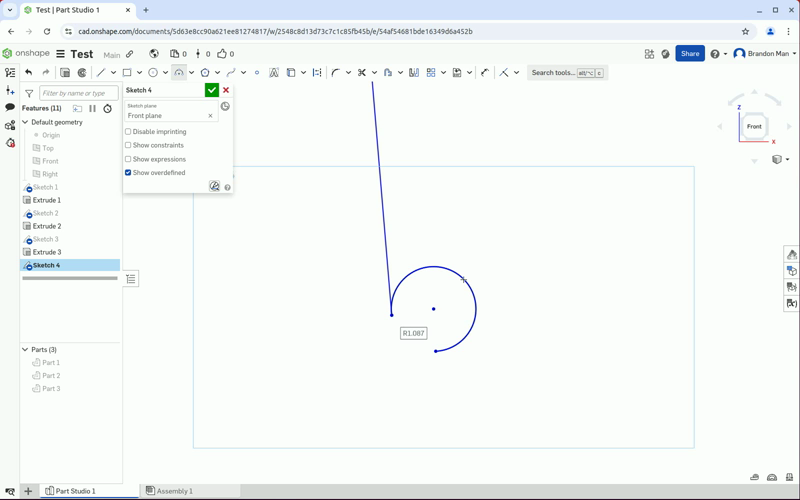
scroll(-6)
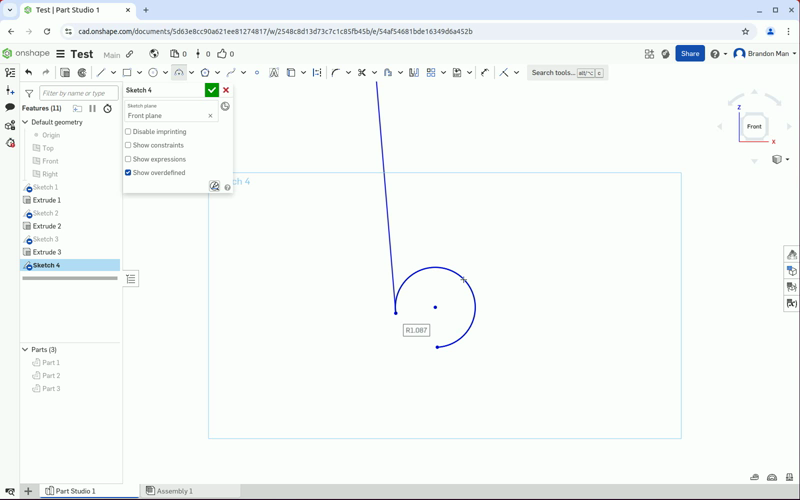
scroll(-6)
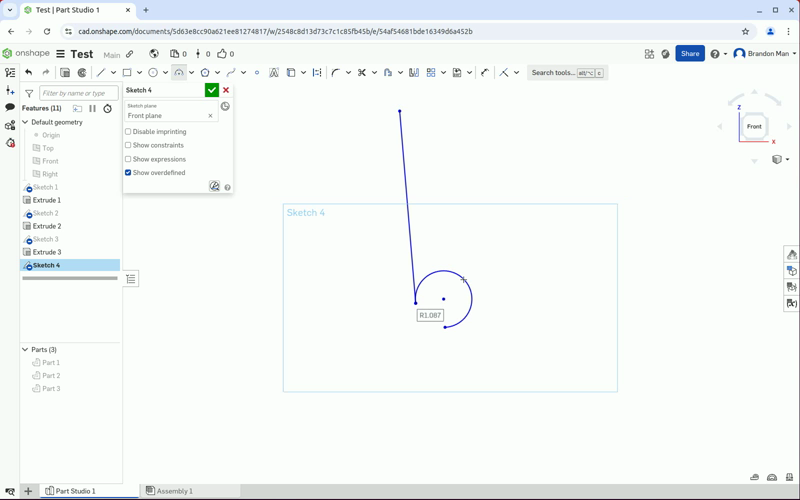
scroll(-6)
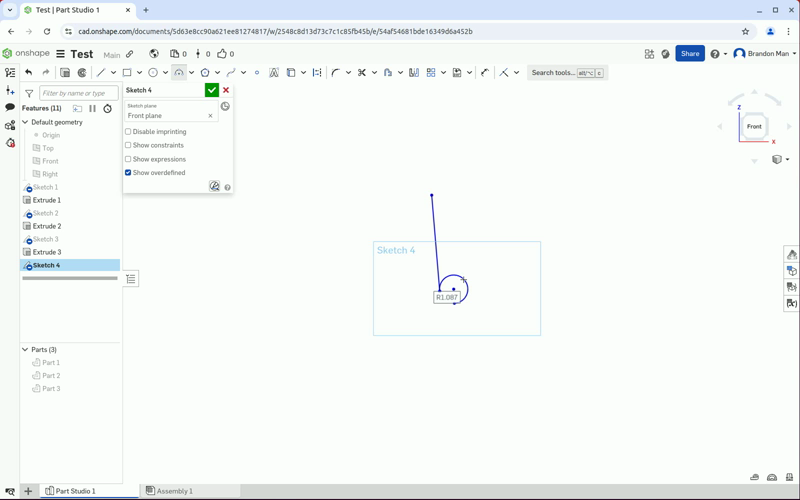
scroll(-6)
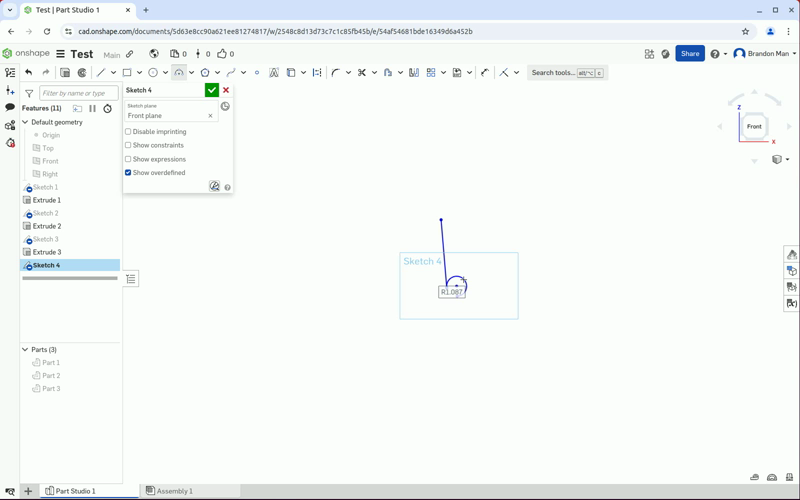
scroll(-6)
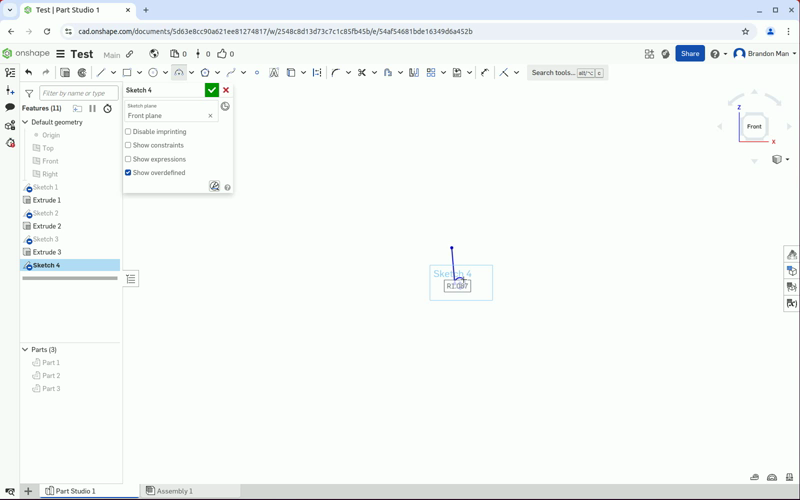
key_up(shift)
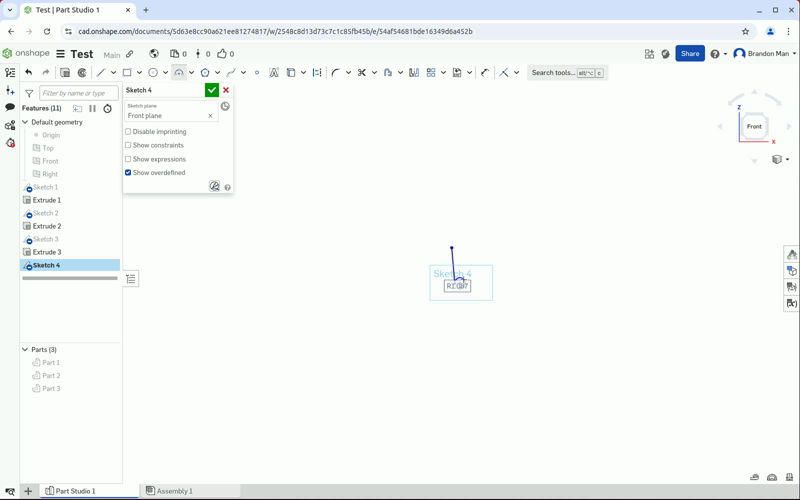
key(esc)
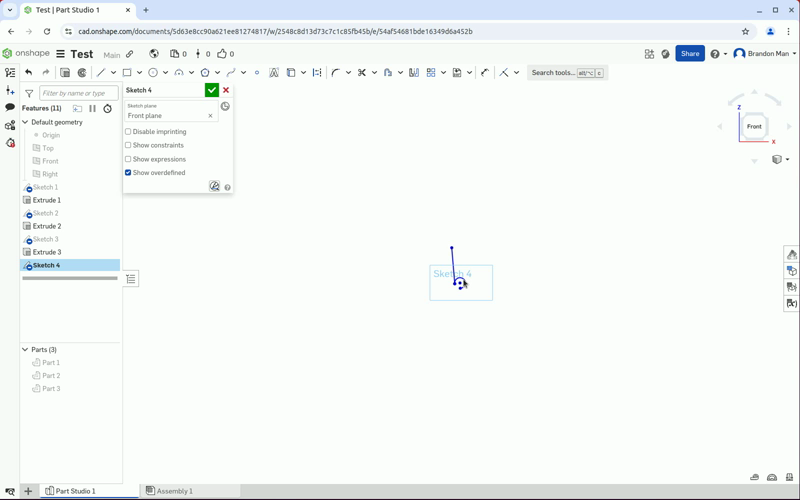
key(l)
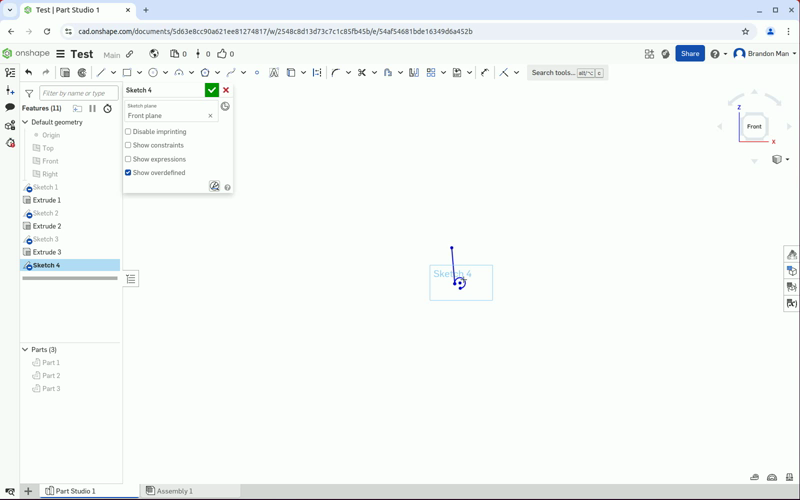
mouse_move(460, 288)
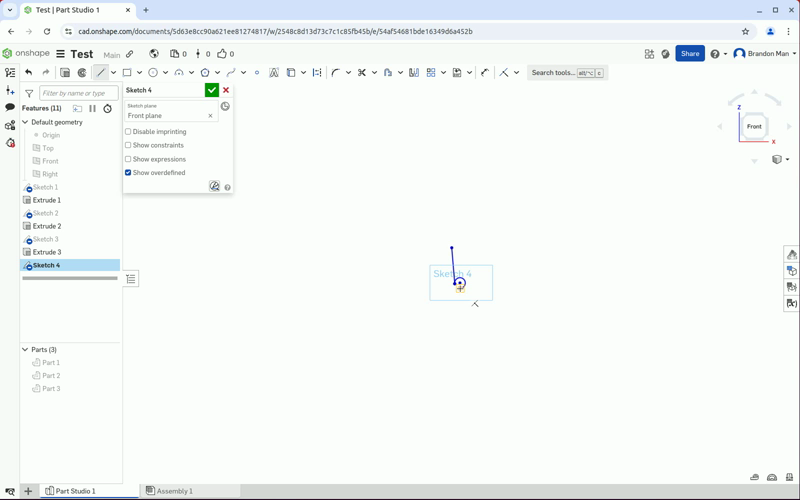
click(460, 288)
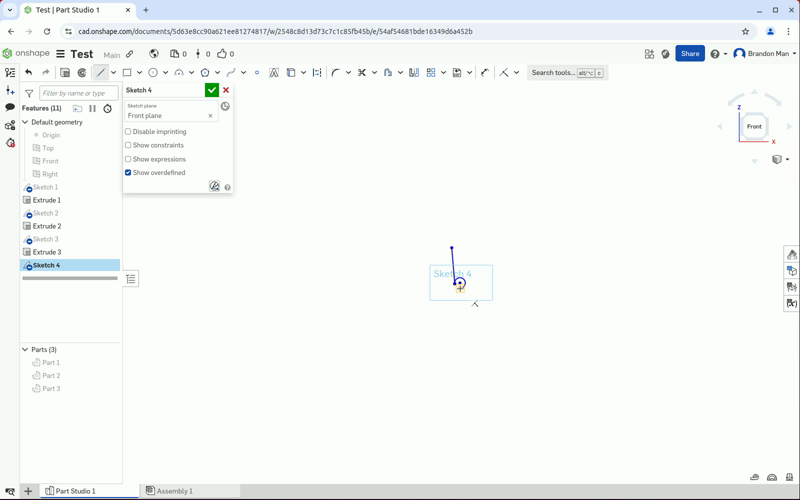
key_down(shift)
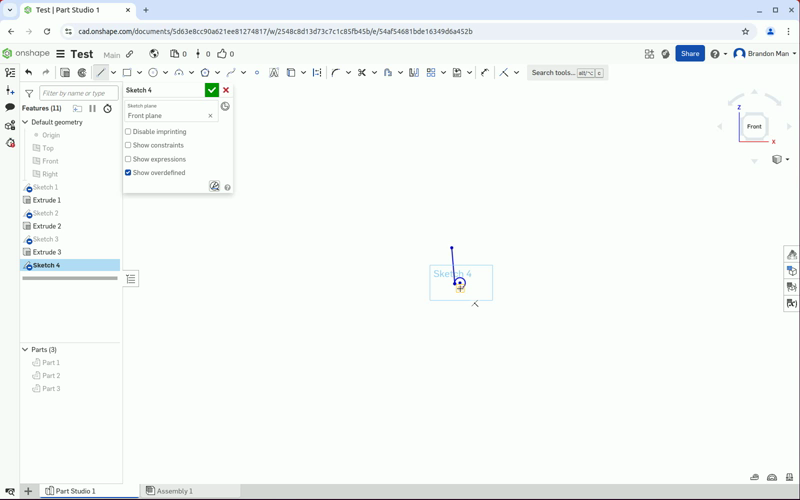
mouse_move(490, 288)
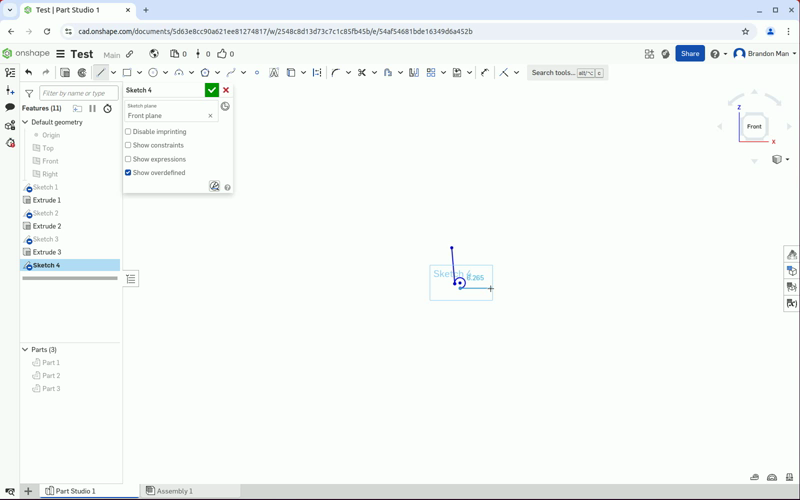
mouse_move(486, 287)
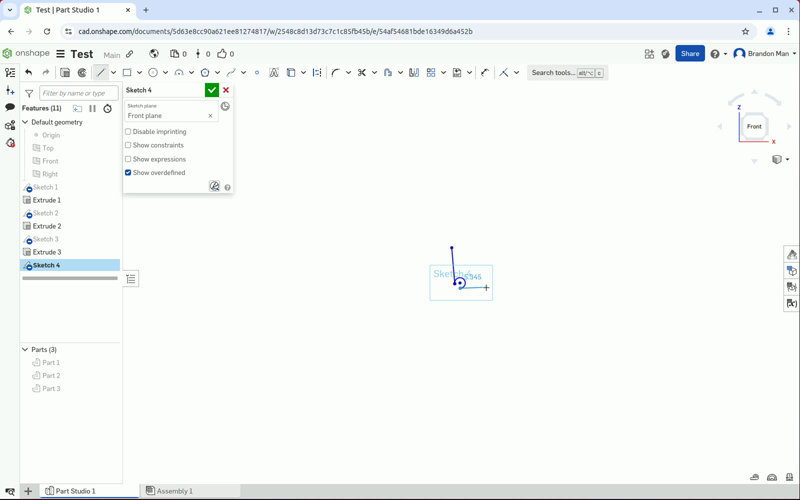
click(486, 287)
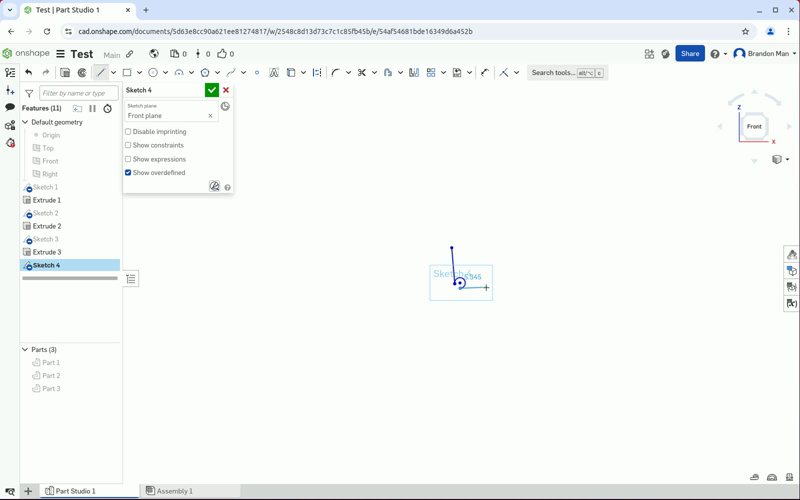
key_up(shift)
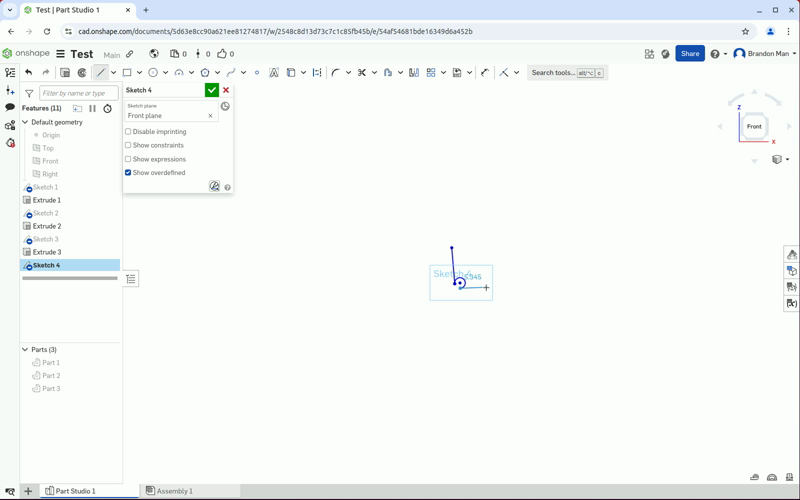
key(esc)
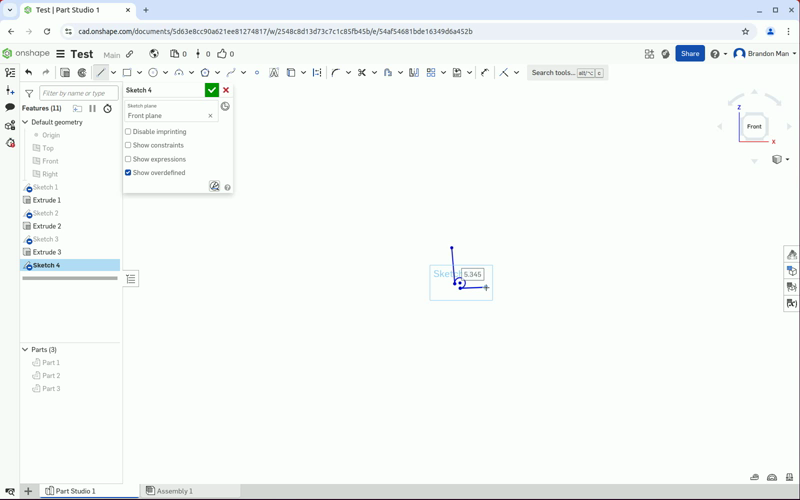
key(a)
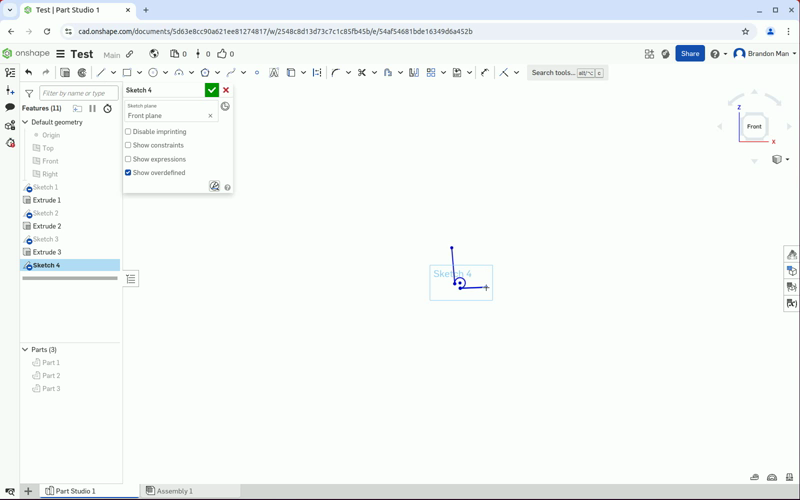
mouse_move(486, 287)
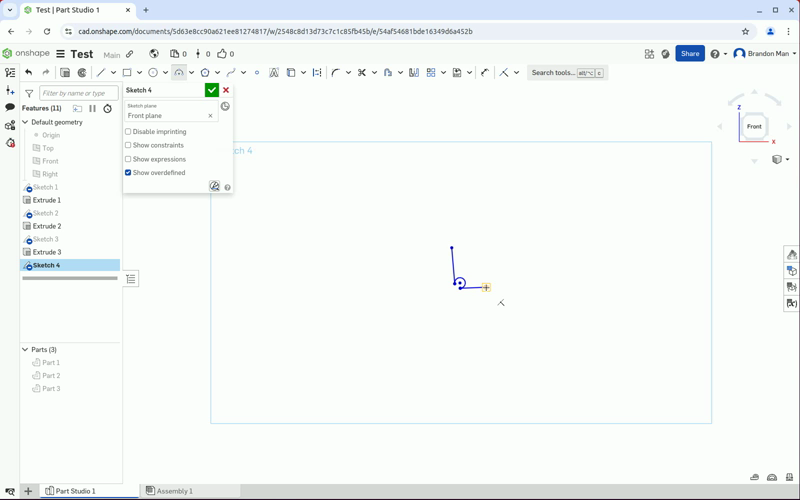
click(486, 287)
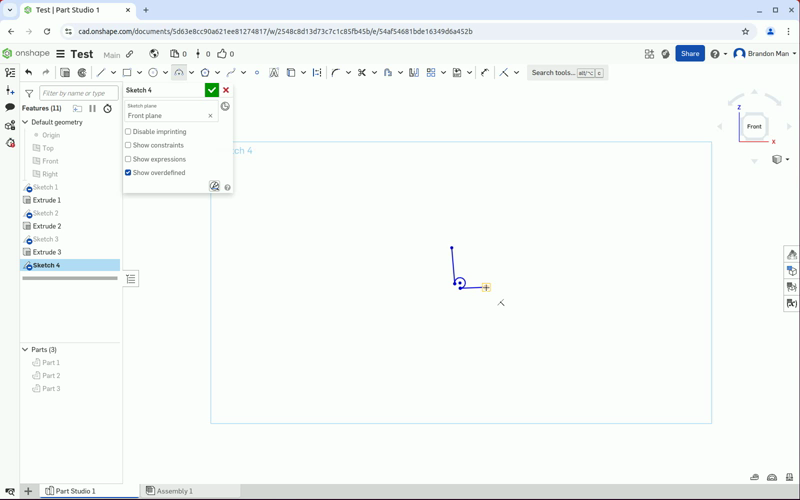
key_down(shift)
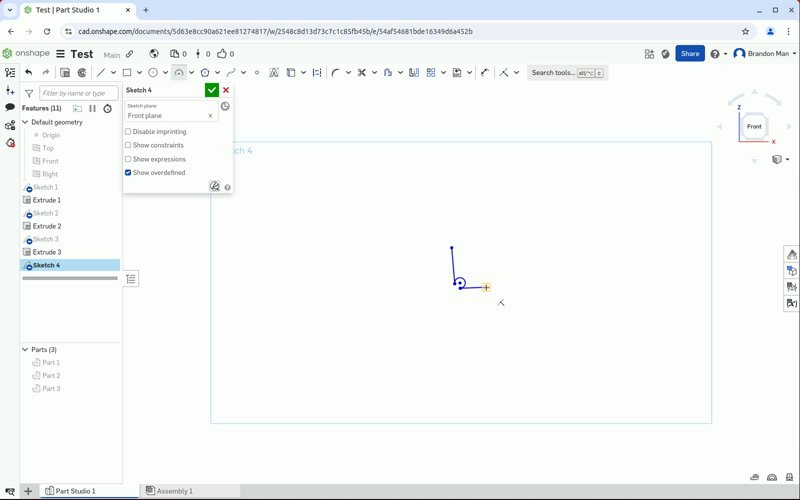
mouse_move(486, 278)
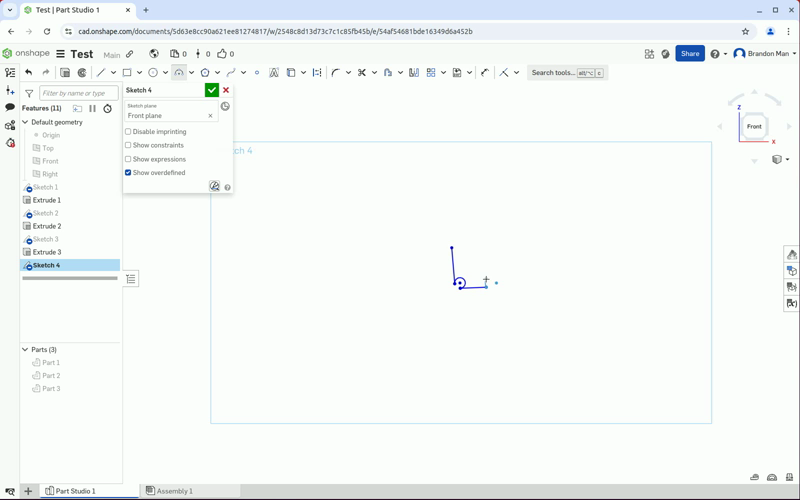
click(486, 278)
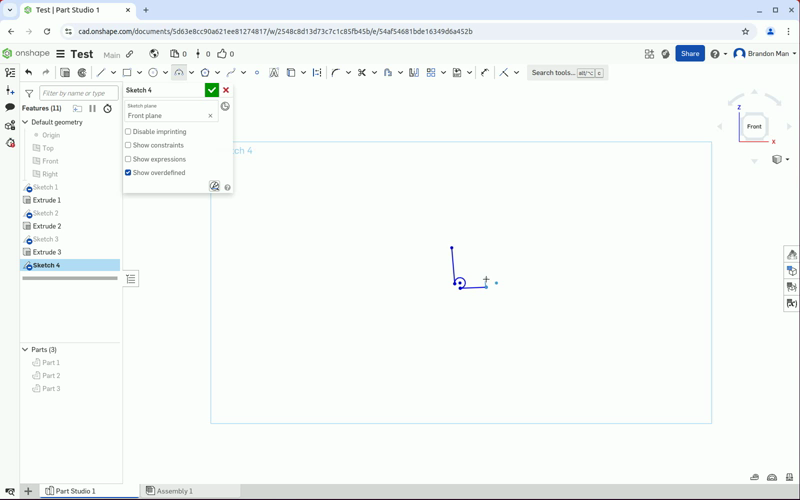
mouse_move(481, 282)
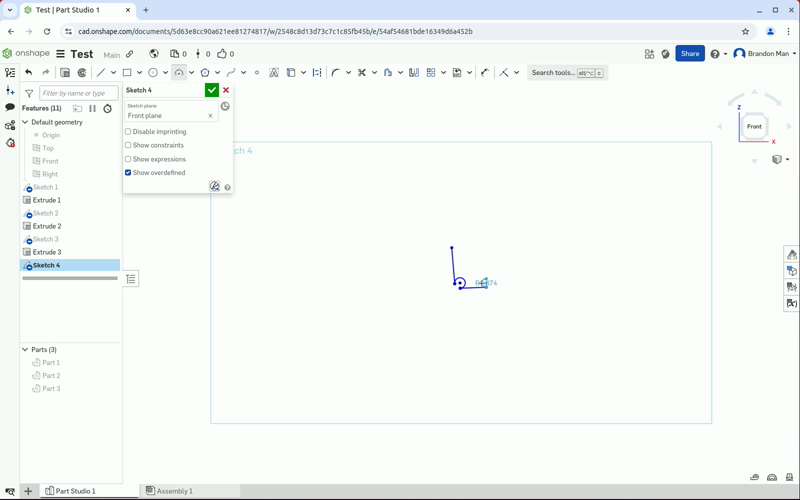
click(481, 282)
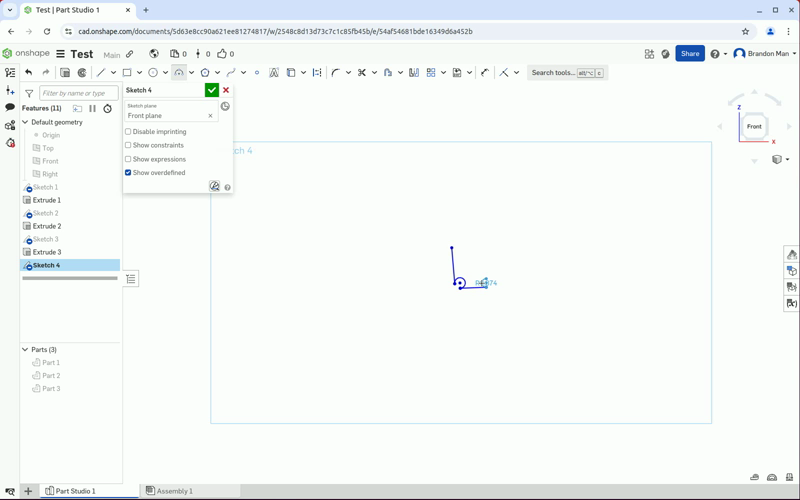
key_up(shift)
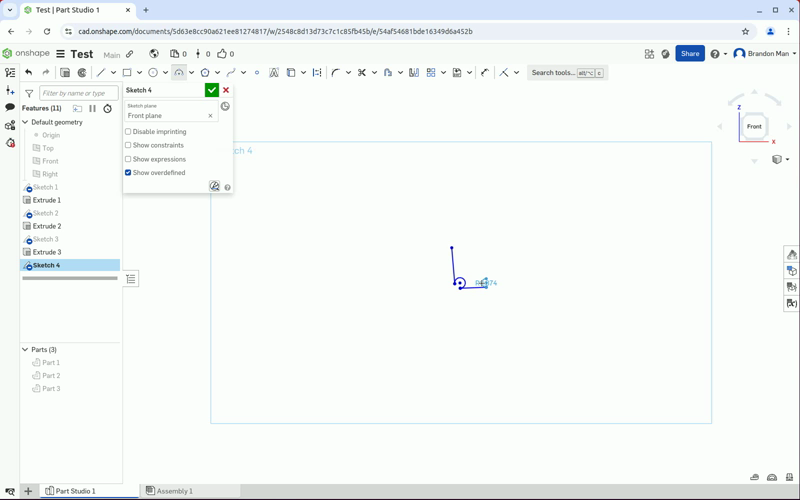
key(esc)
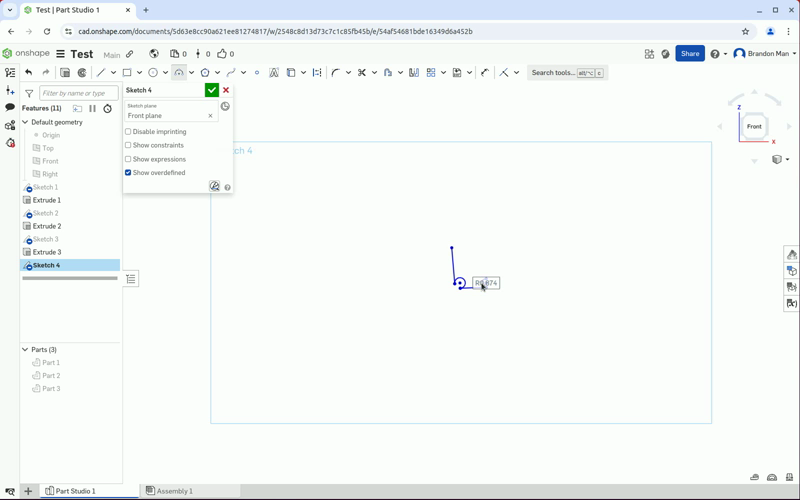
key(l)
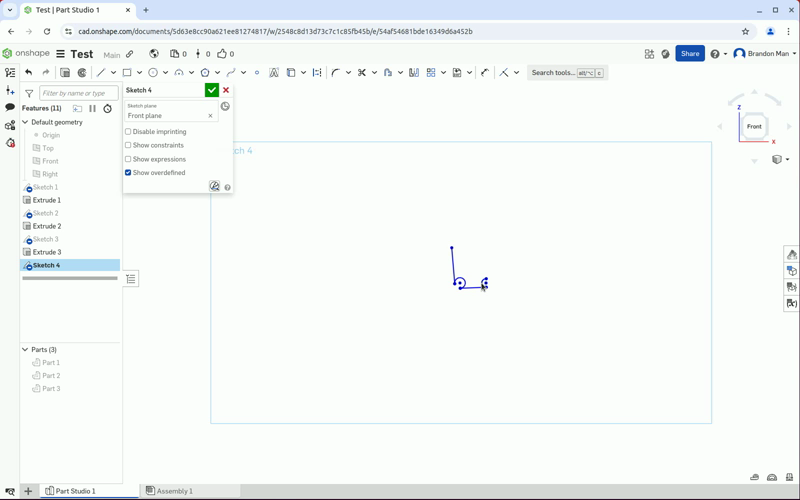
mouse_move(486, 278)
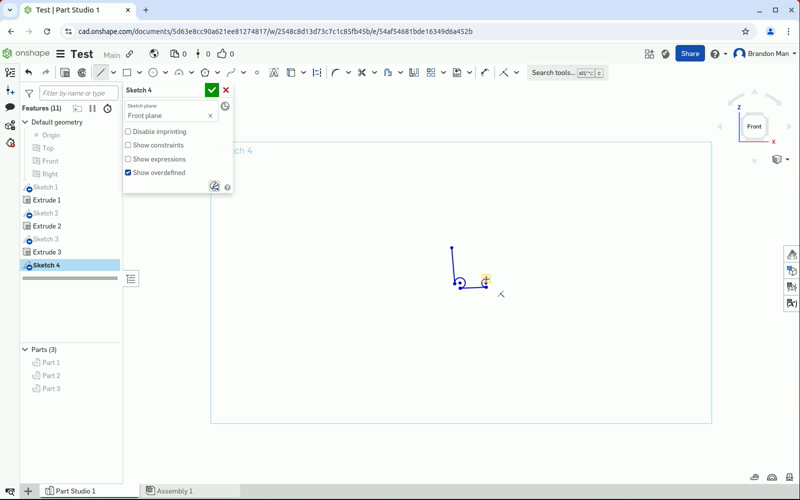
scroll(6)
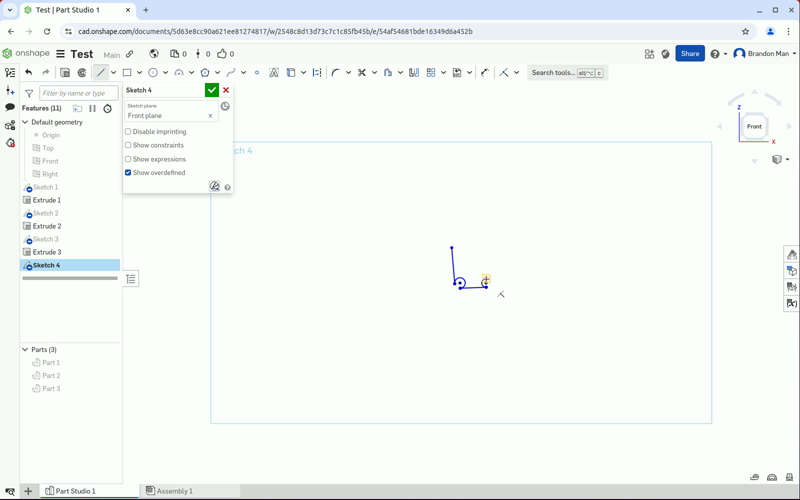
scroll(6)
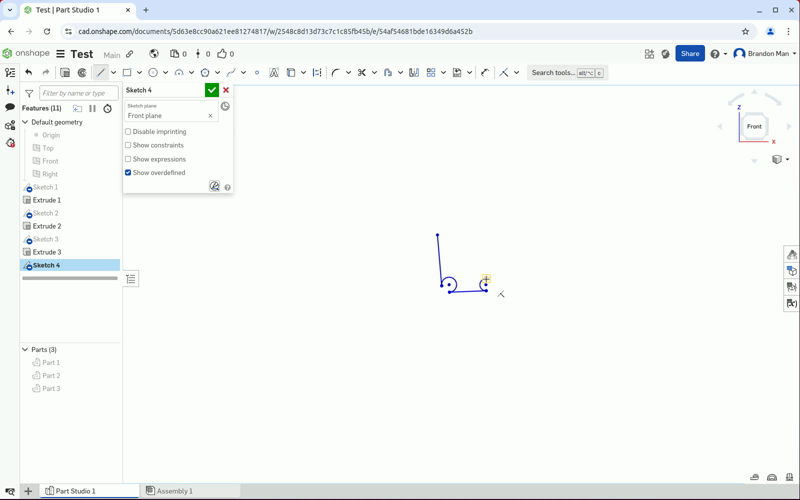
scroll(6)
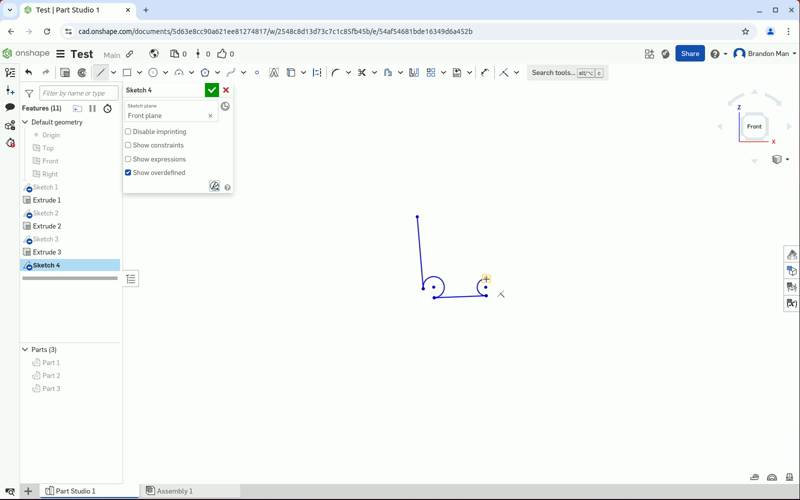
scroll(6)
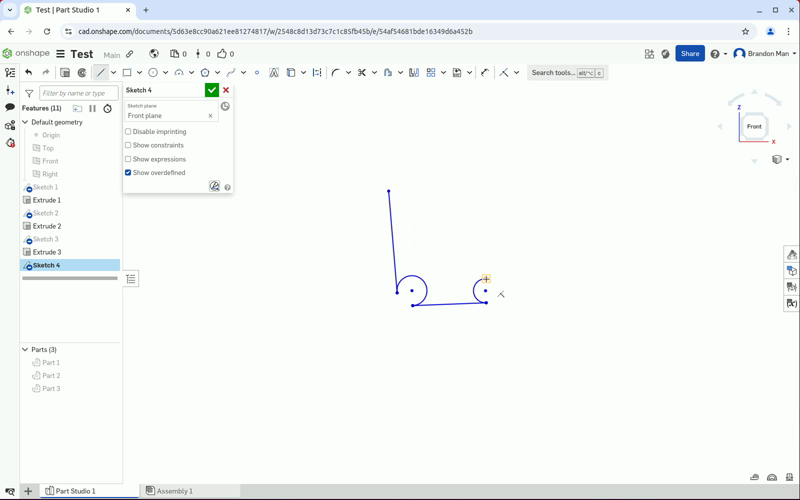
scroll(6)
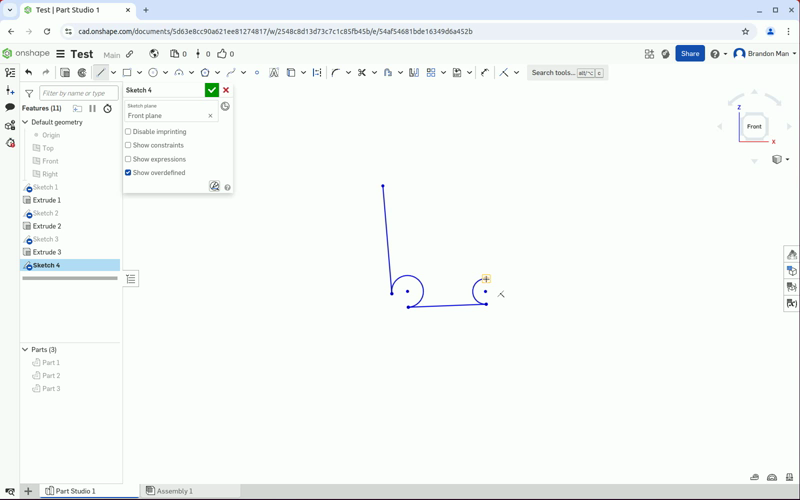
scroll(6)
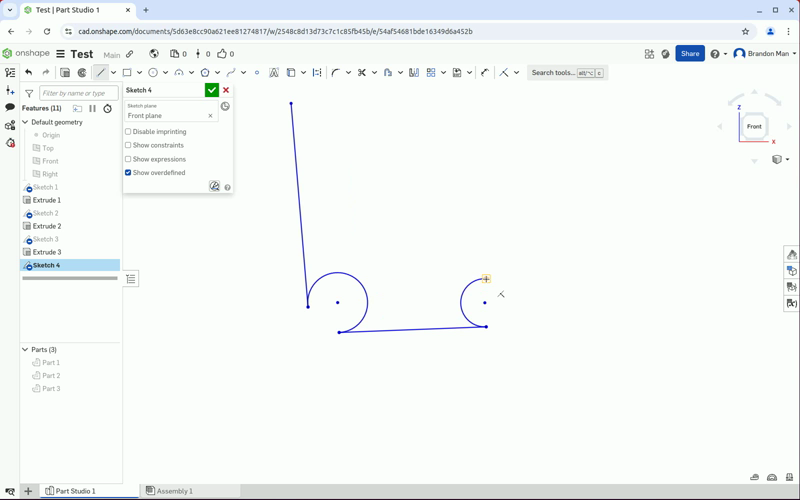
scroll(6)
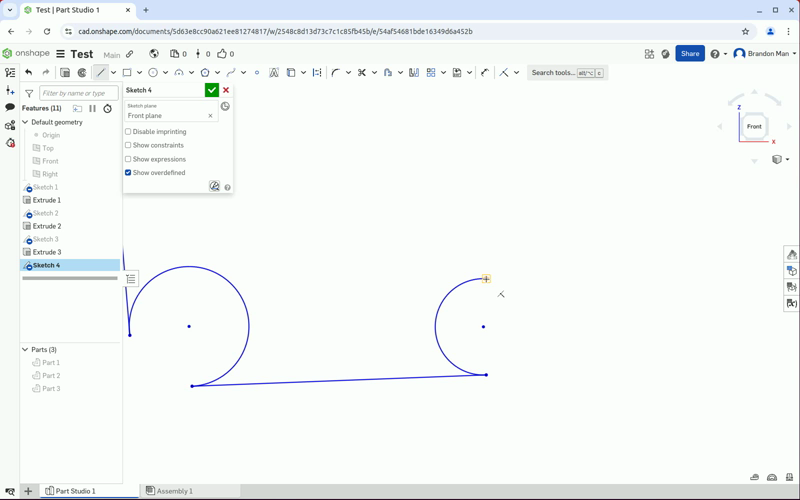
click(486, 278)
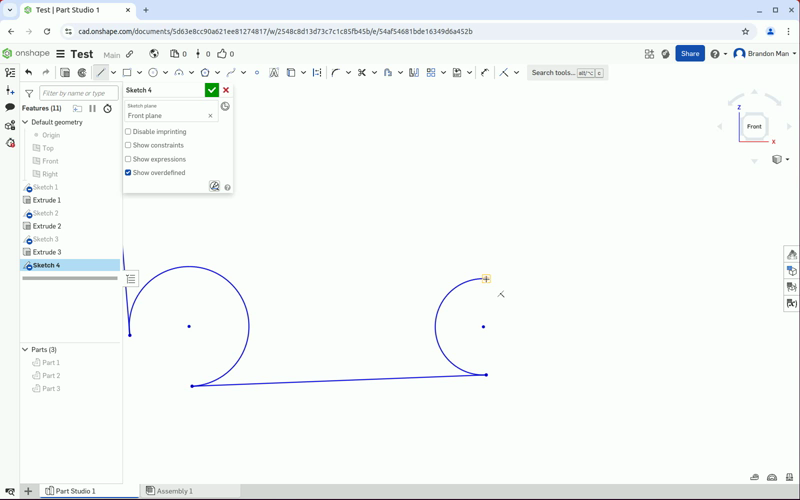
scroll(-6)
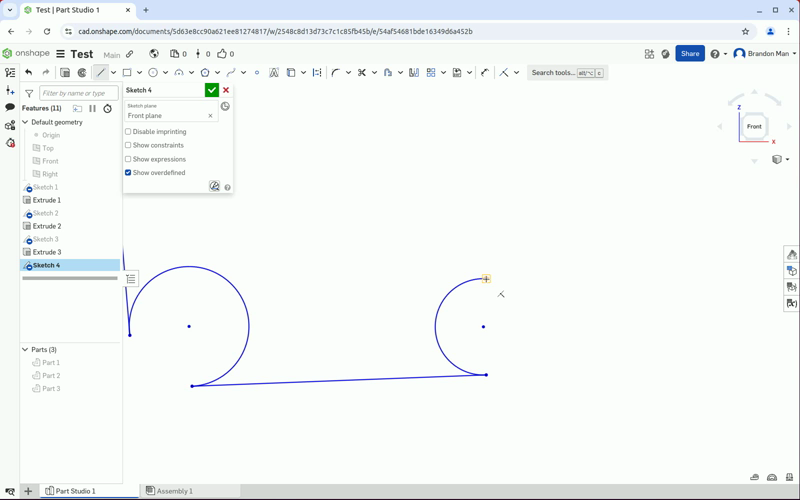
scroll(-6)
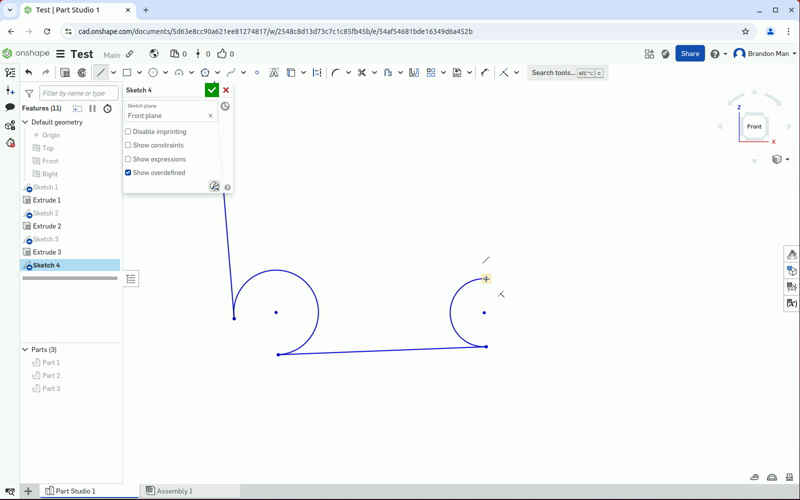
scroll(-6)
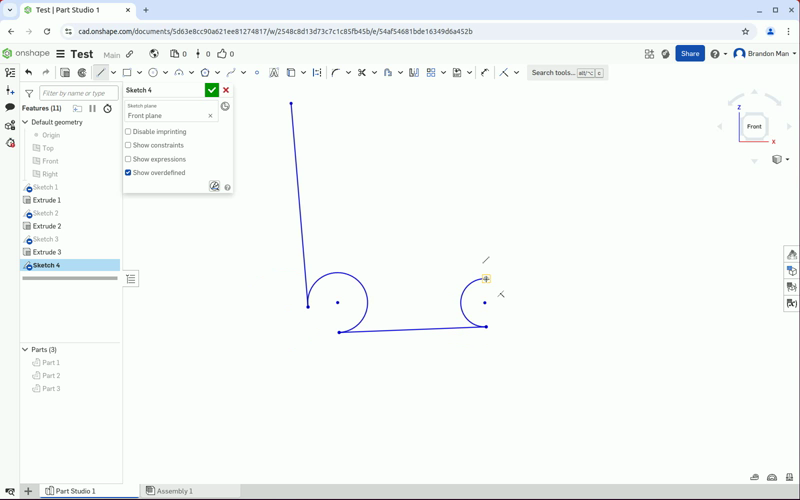
scroll(-6)
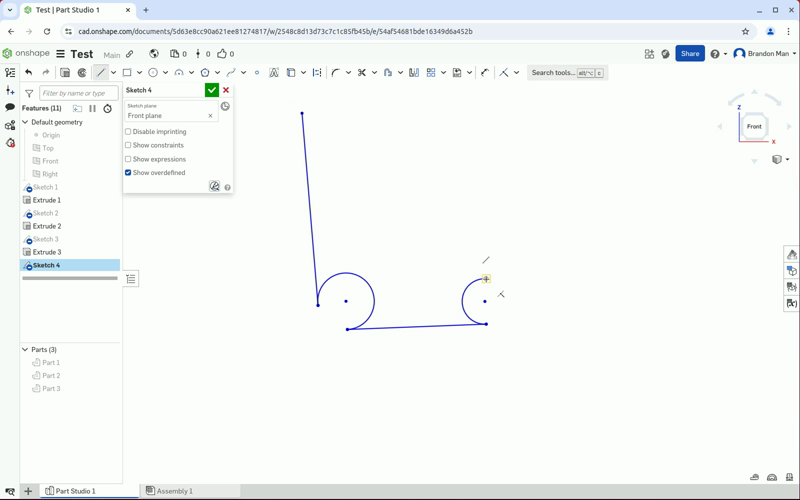
scroll(-6)
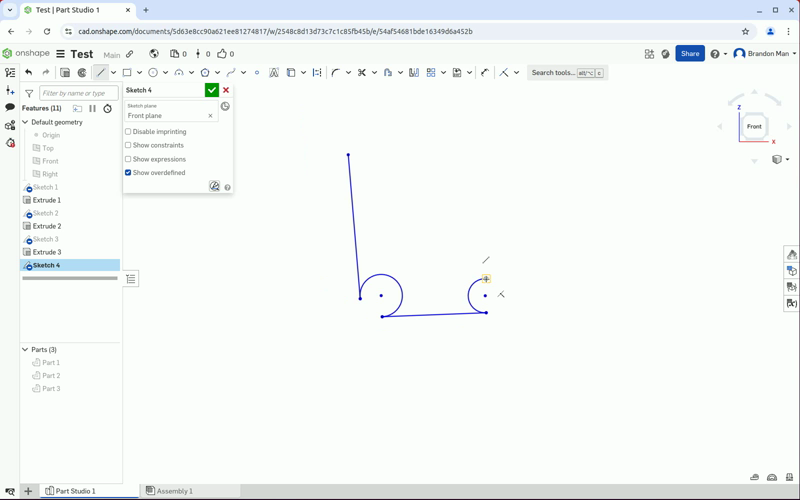
scroll(-6)
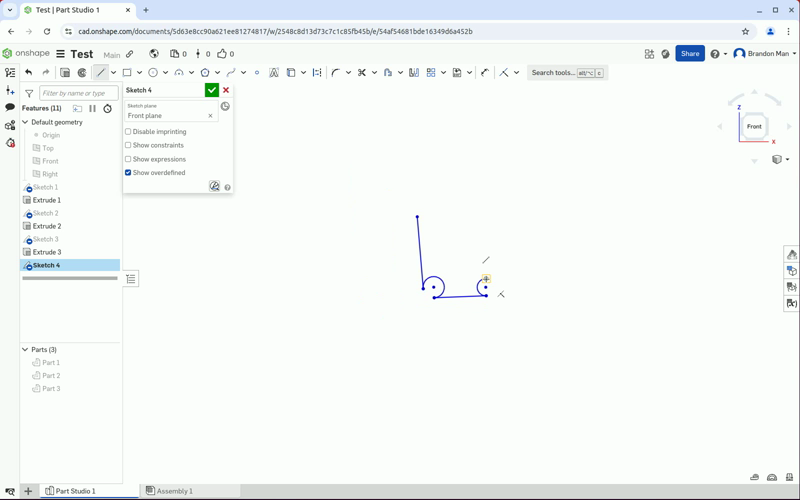
scroll(-6)
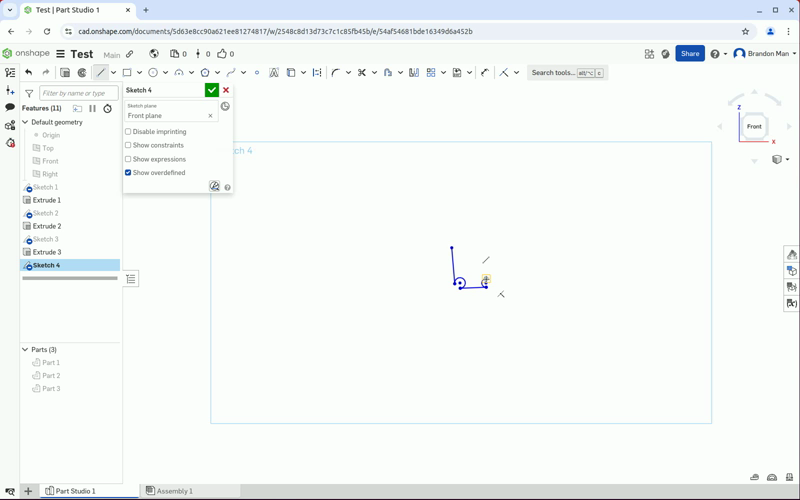
key_down(shift)
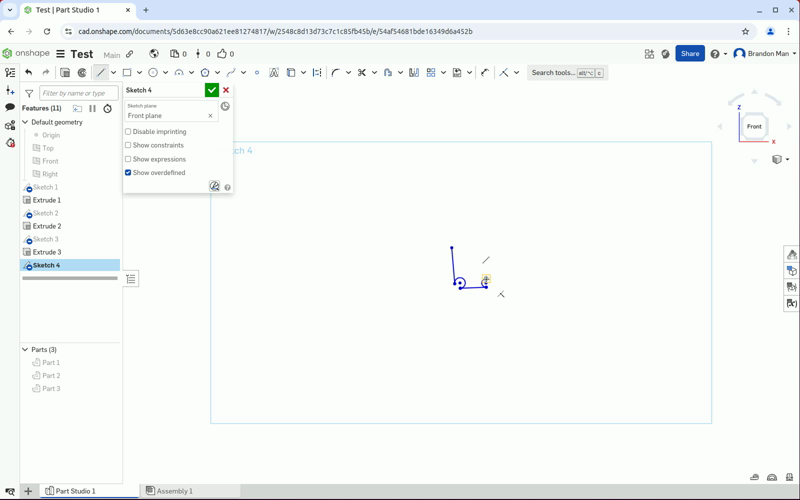
mouse_move(516, 278)
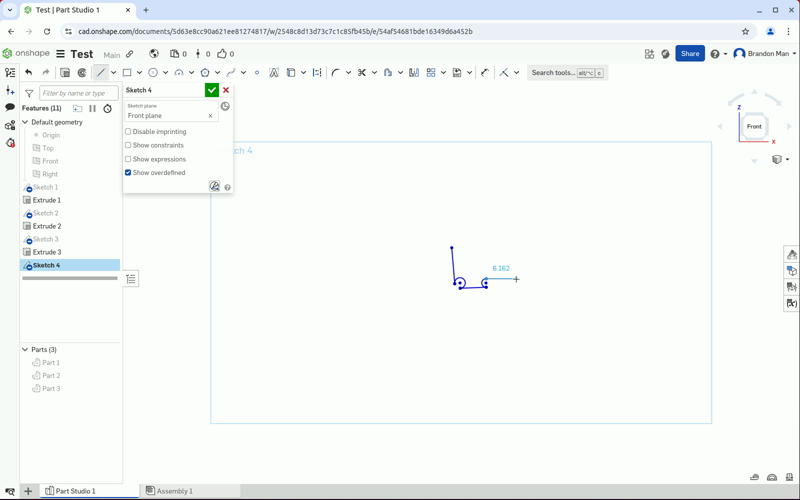
mouse_move(471, 278)
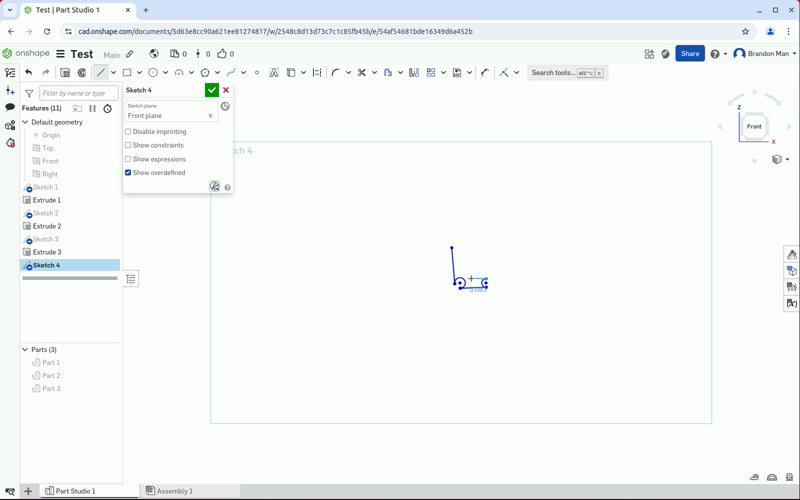
click(471, 278)
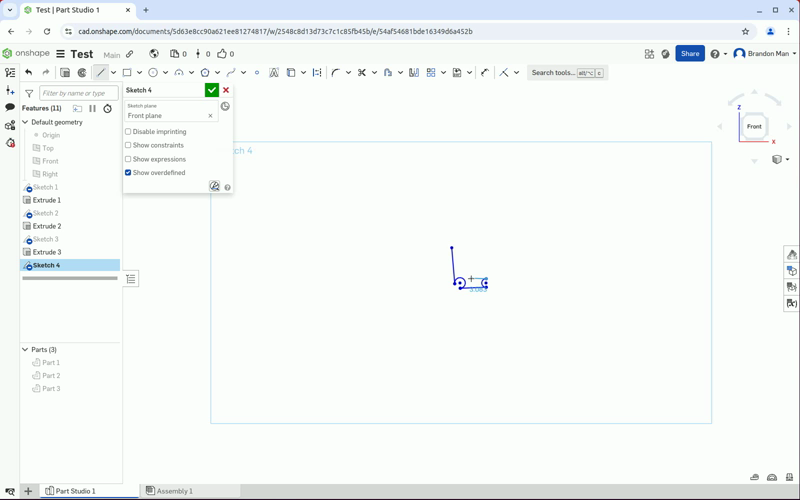
key_up(shift)
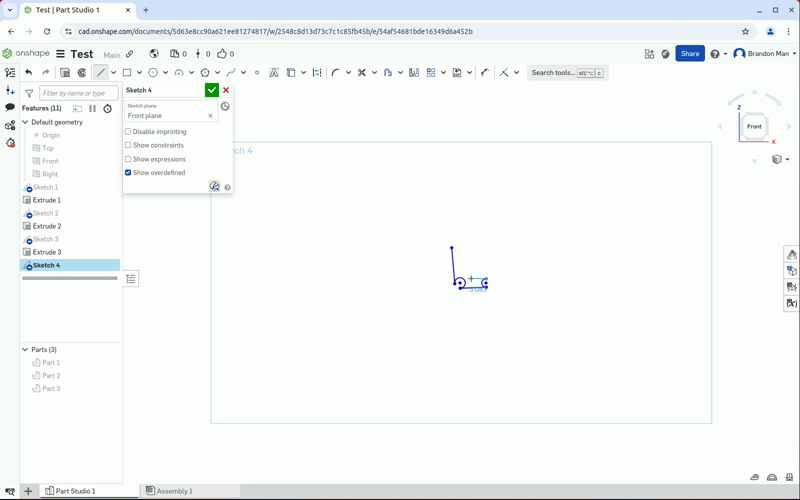
key(esc)
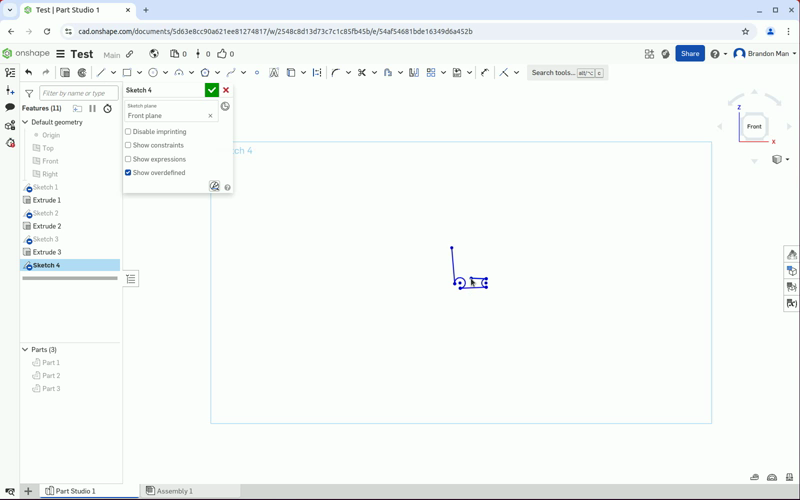
key(a)
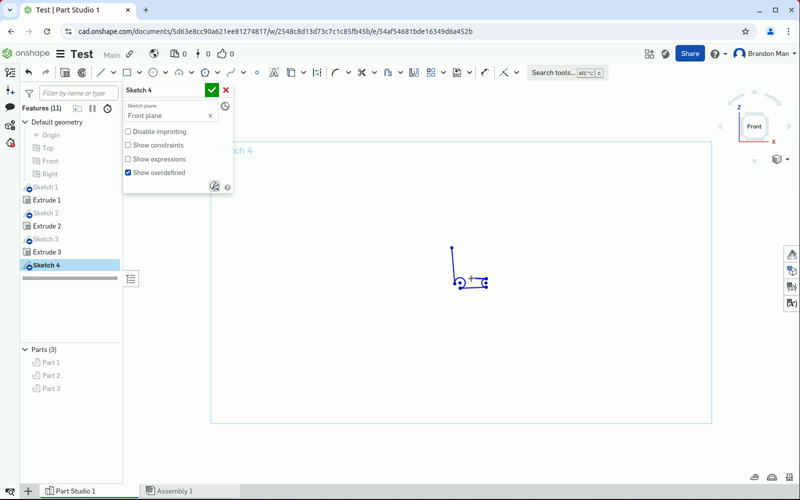
mouse_move(471, 278)
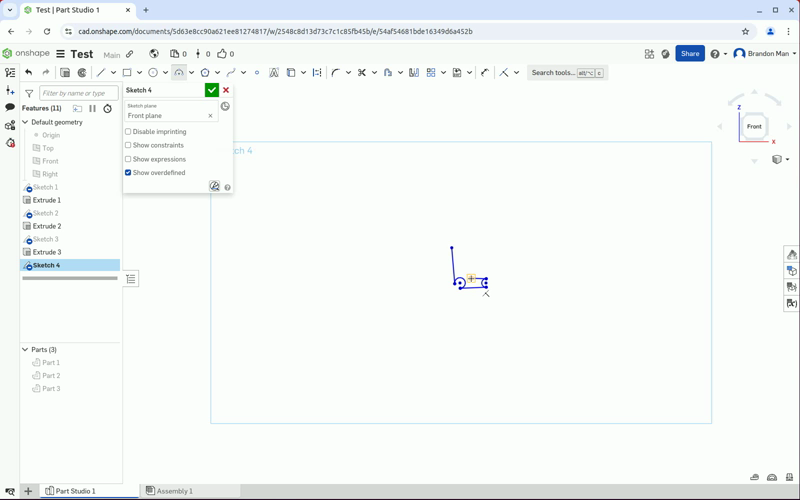
click(471, 278)
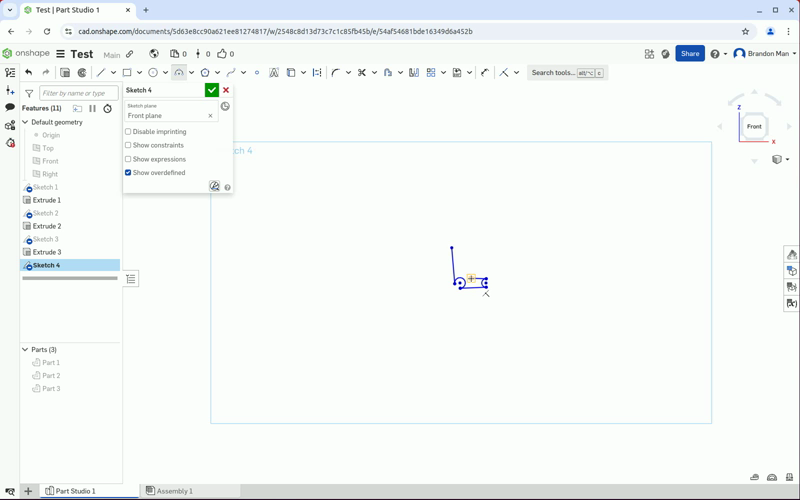
key_down(shift)
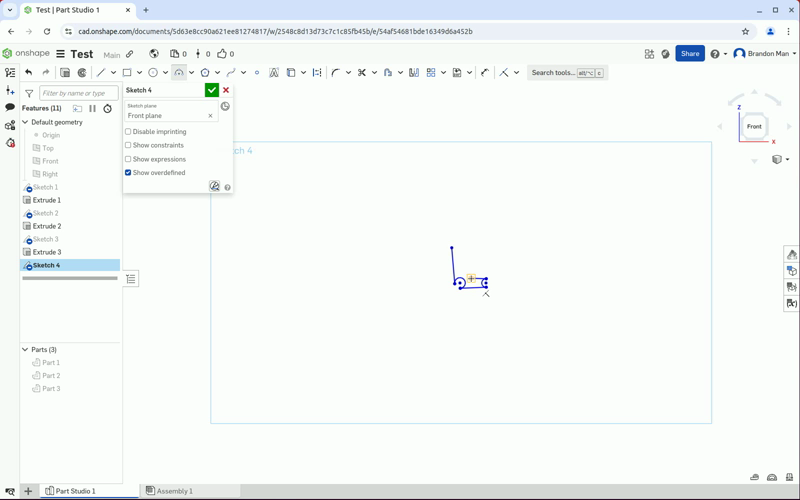
mouse_move(466, 273)
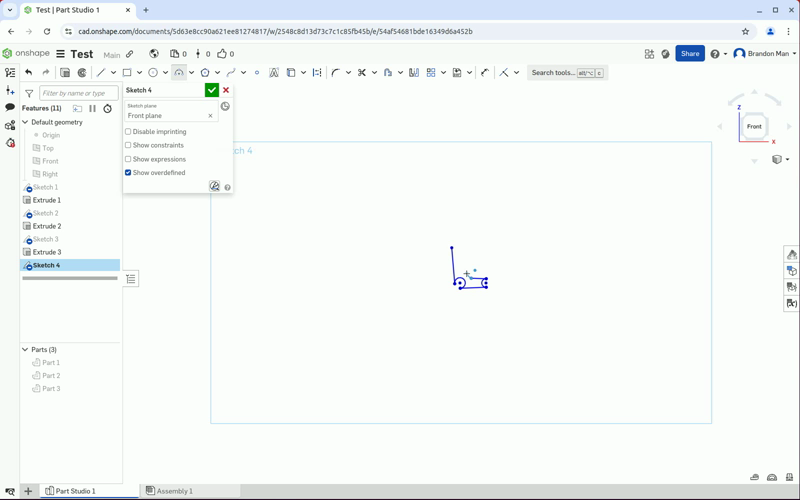
scroll(6)
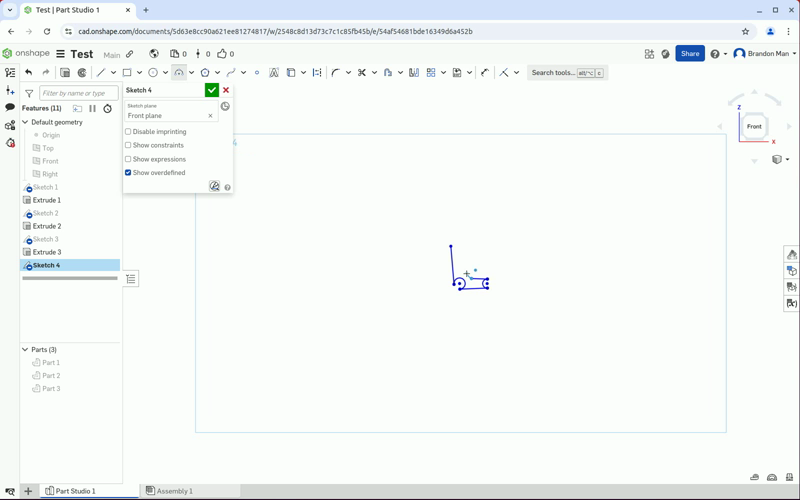
scroll(6)
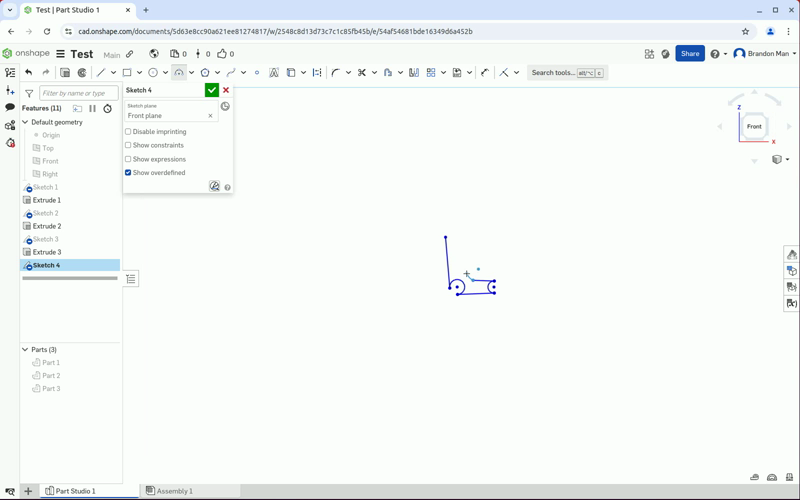
scroll(6)
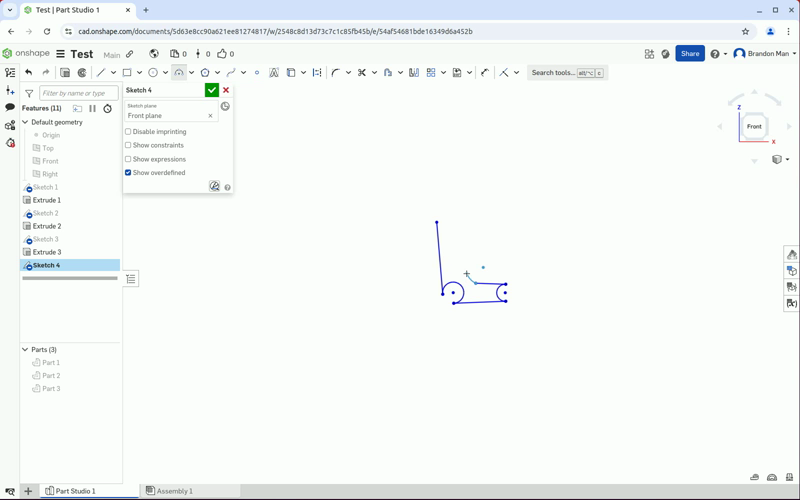
scroll(6)
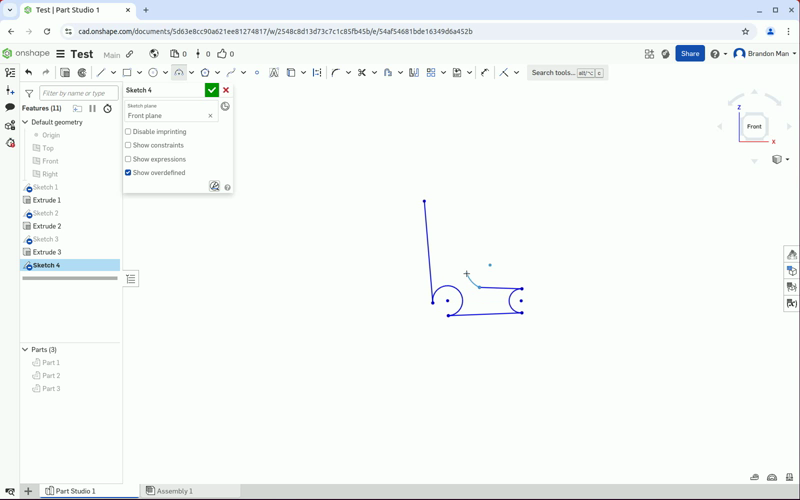
scroll(6)
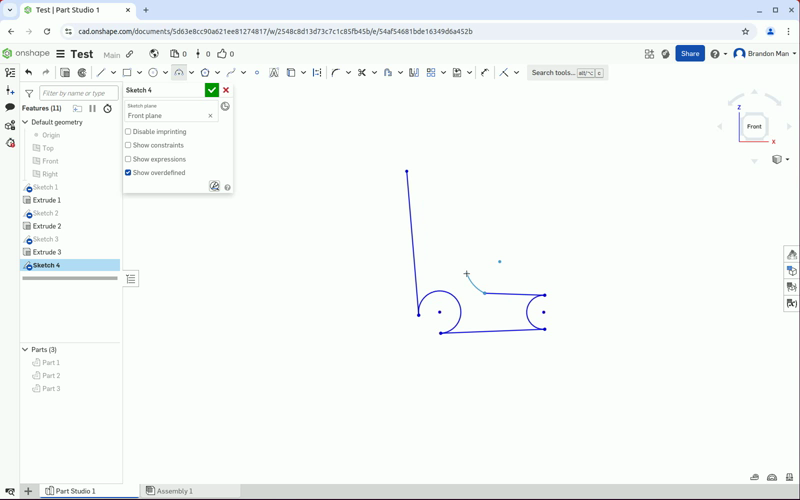
scroll(6)
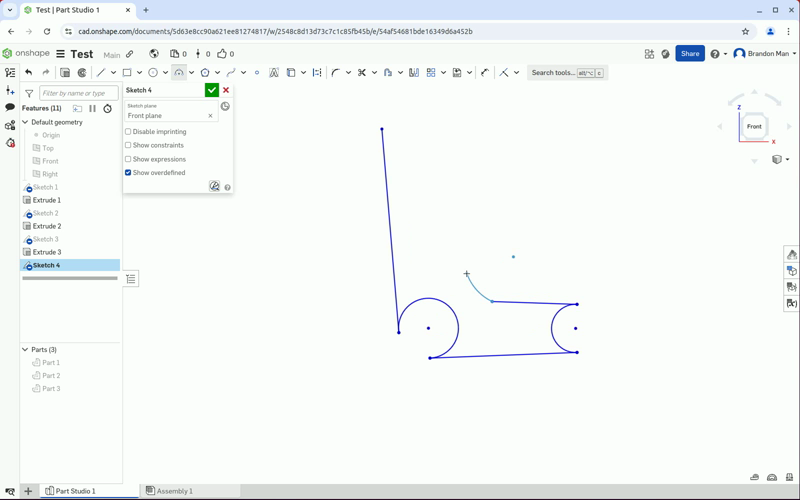
scroll(6)
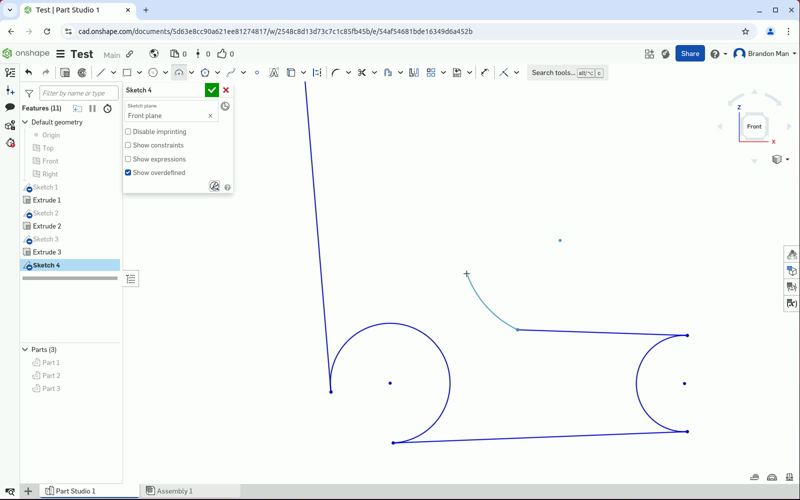
click(466, 273)
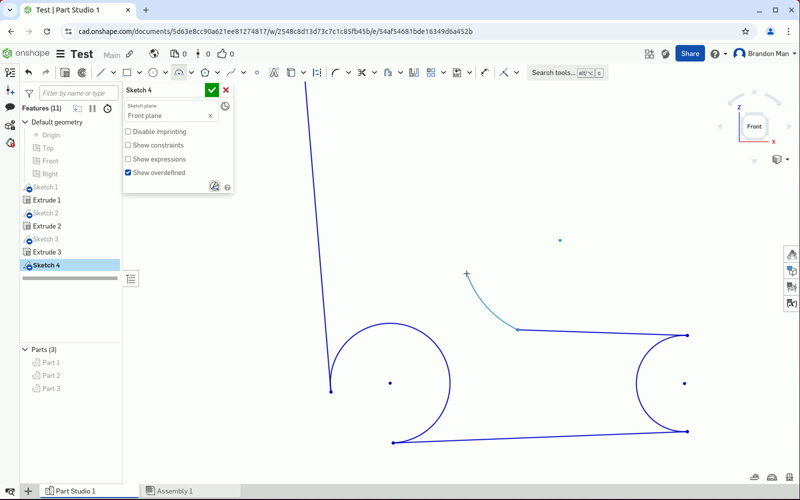
scroll(-6)
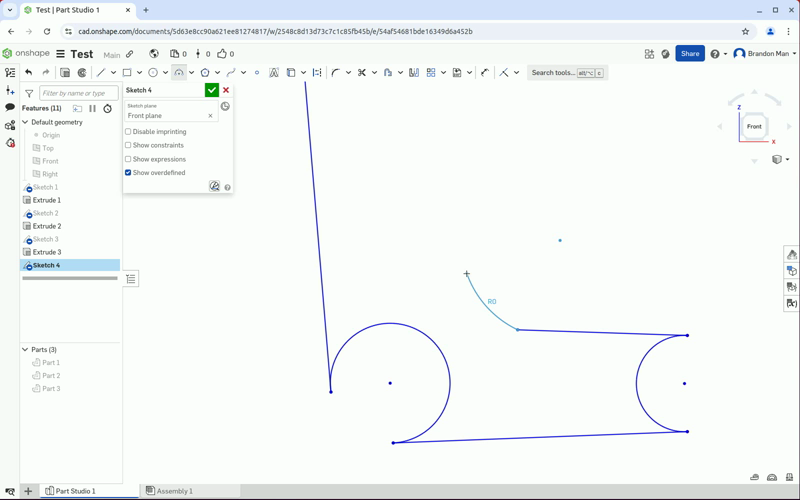
scroll(-6)
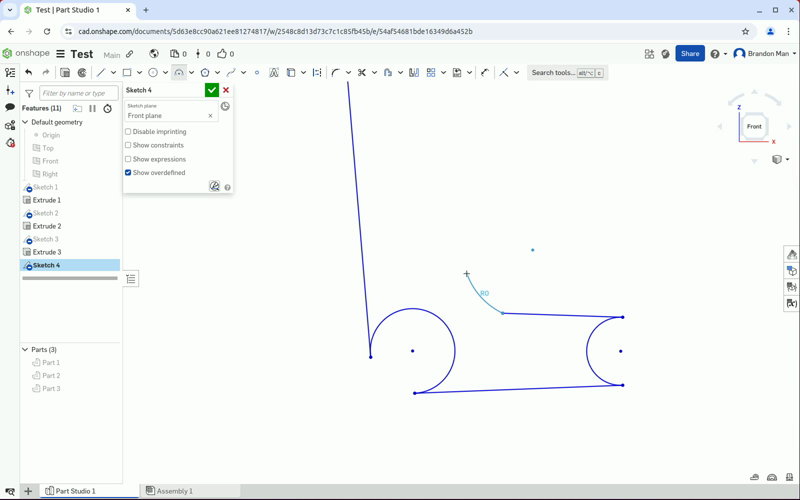
scroll(-6)
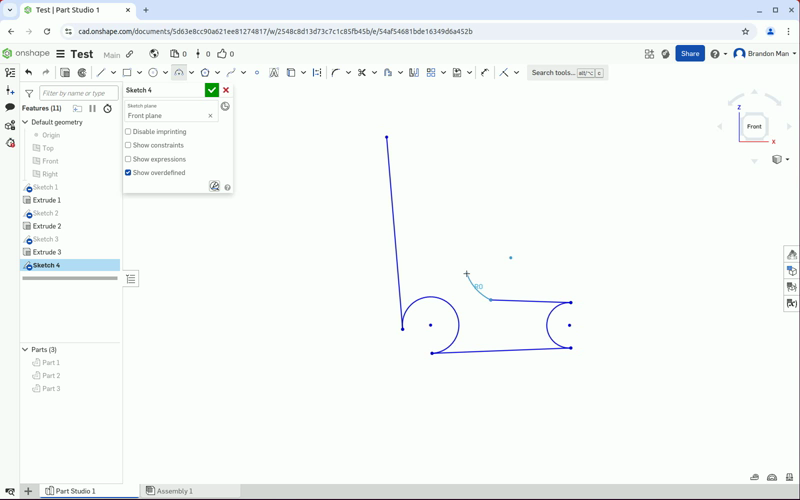
scroll(-6)
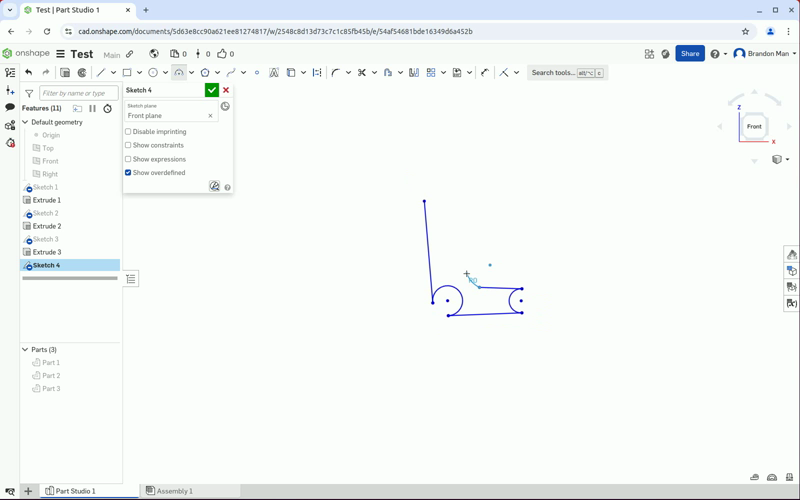
scroll(-6)
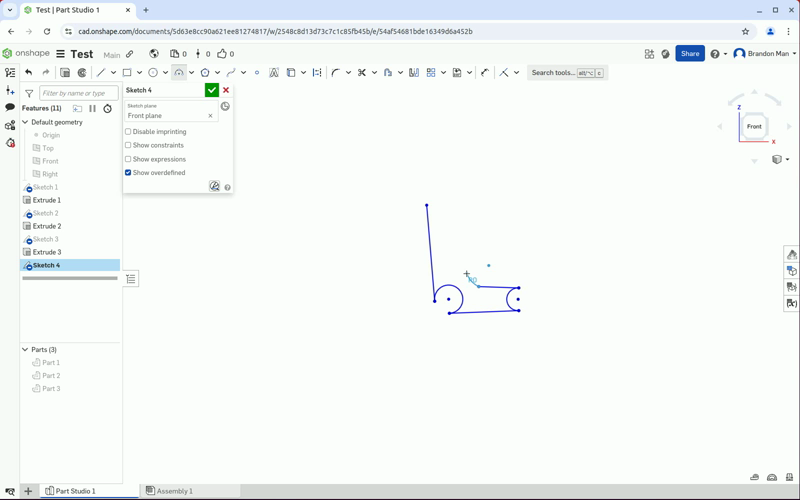
scroll(-6)
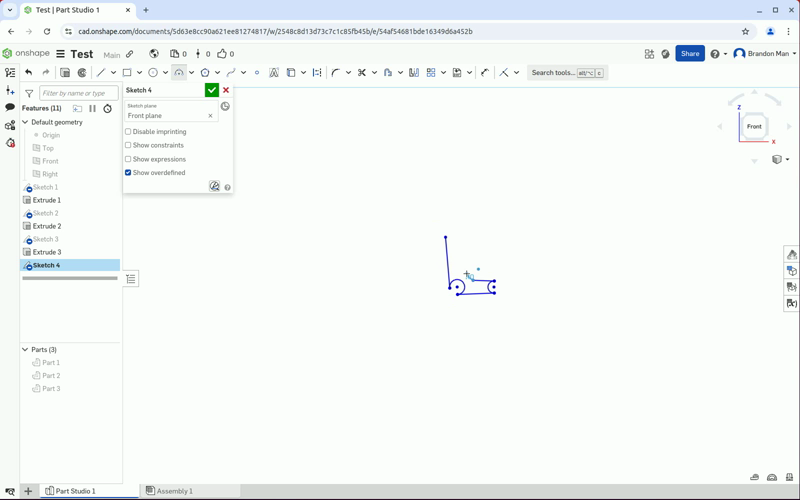
scroll(-6)
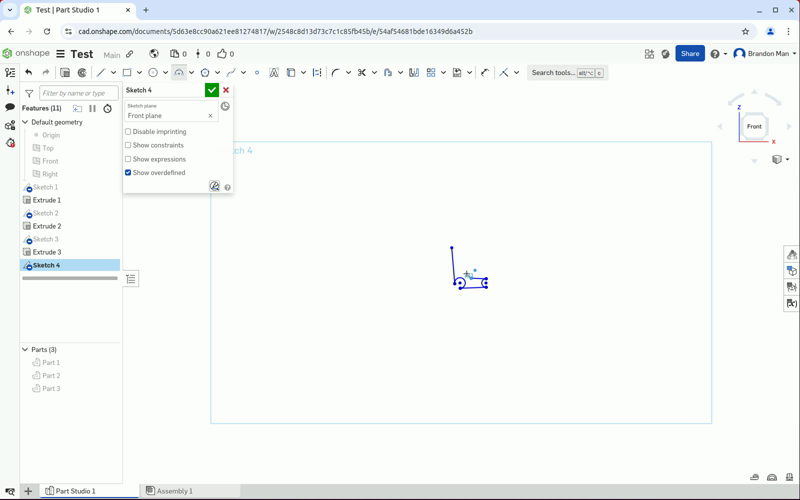
mouse_move(467, 276)
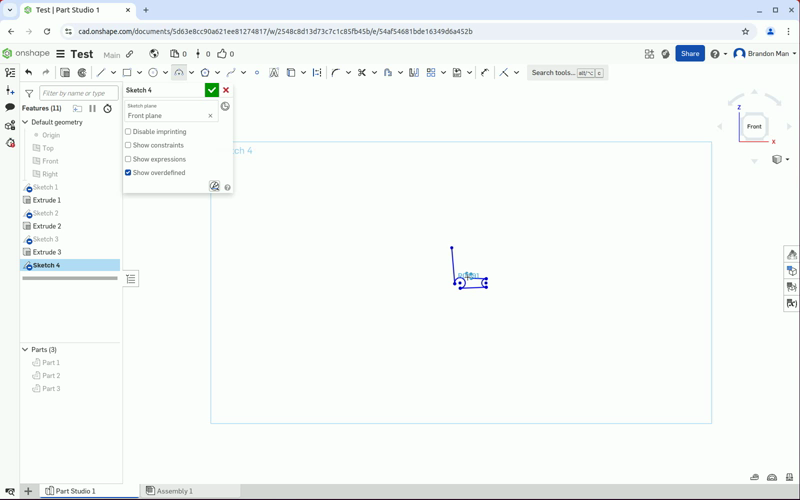
scroll(6)
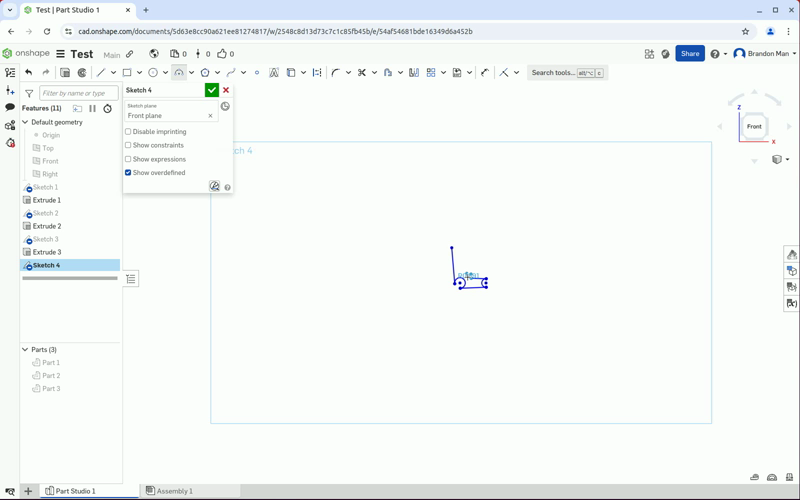
scroll(6)
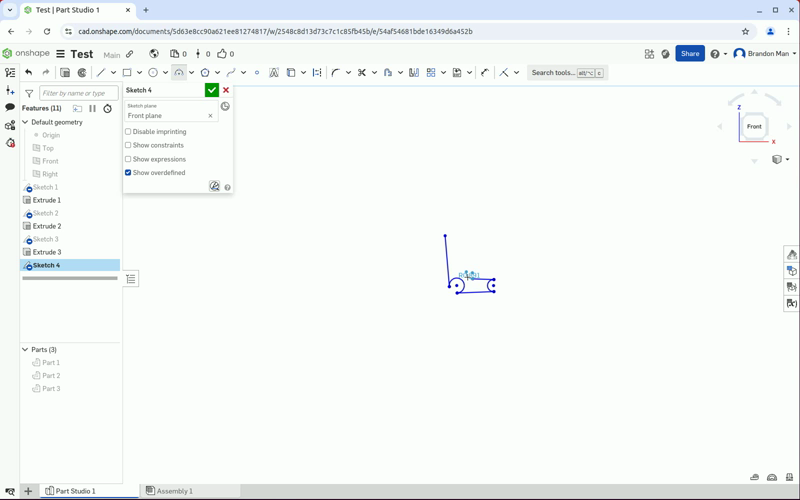
scroll(6)
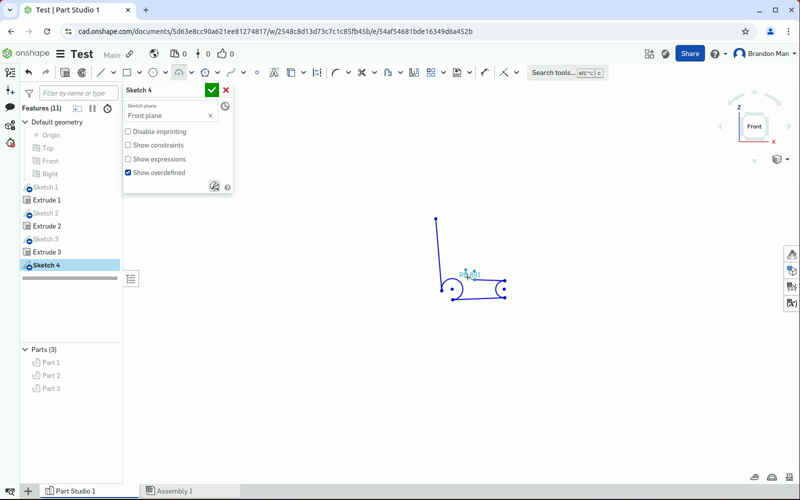
scroll(6)
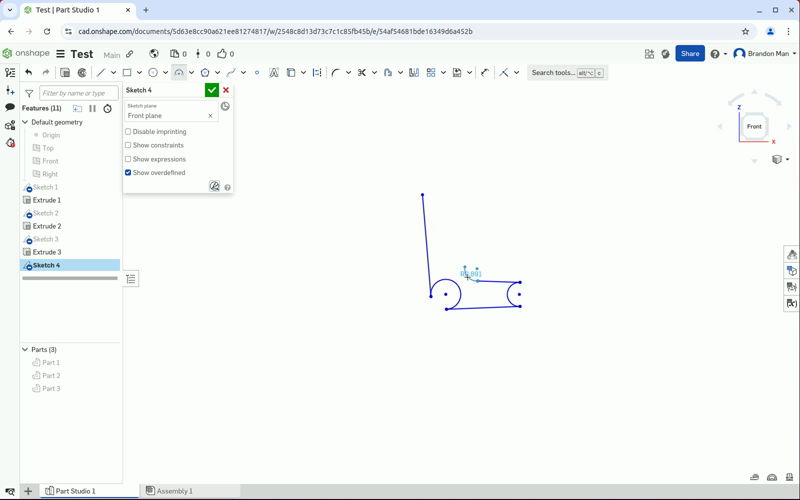
scroll(6)
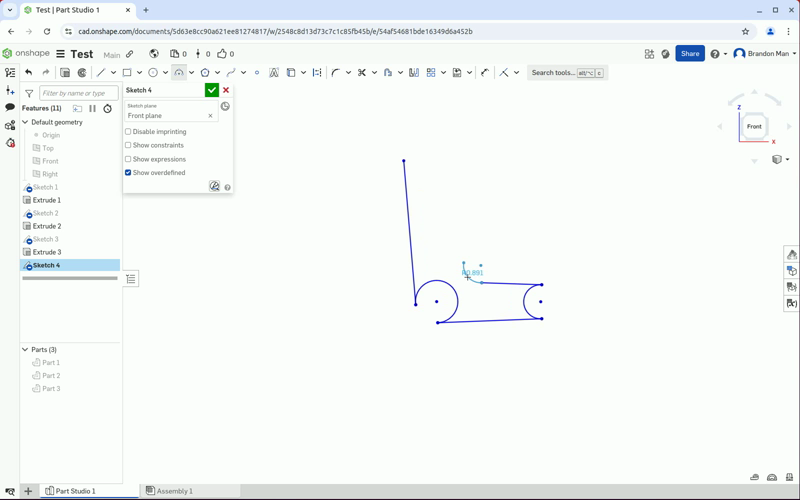
scroll(6)
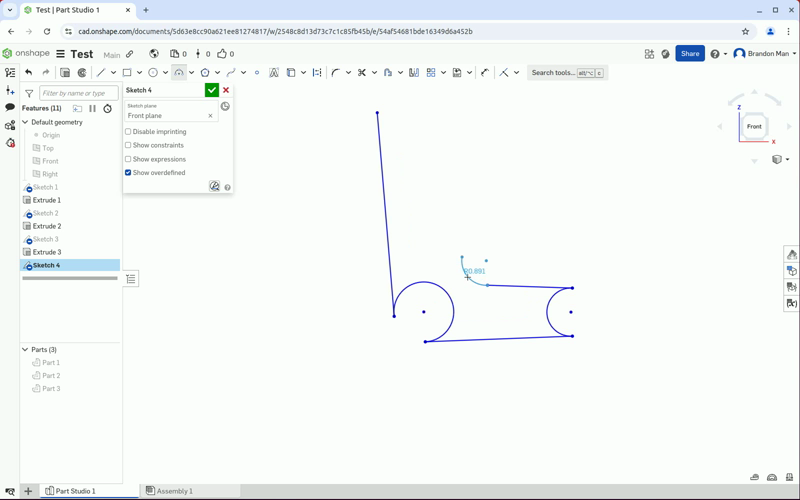
scroll(6)
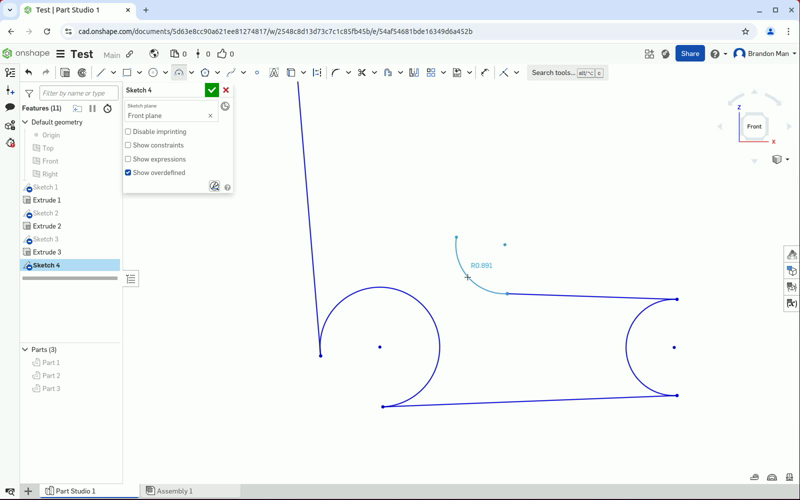
click(467, 276)
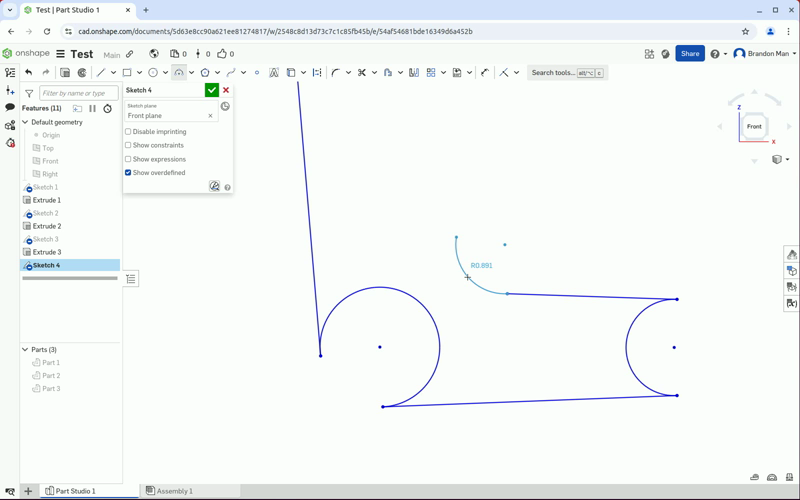
scroll(-6)
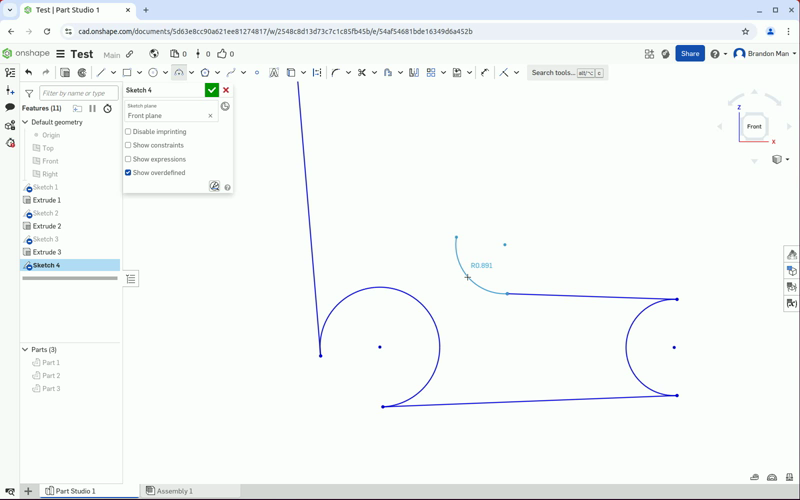
scroll(-6)
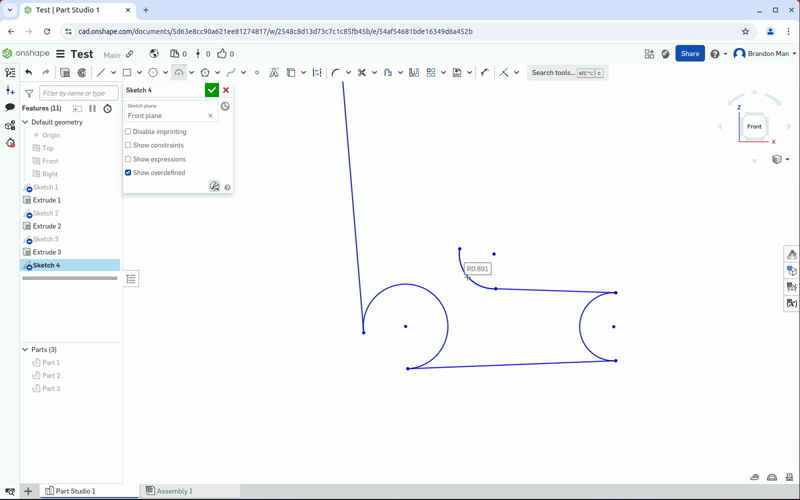
scroll(-6)
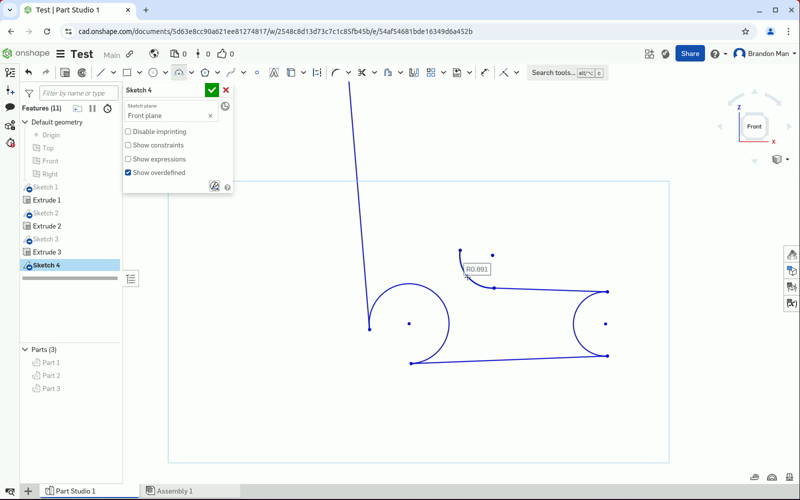
scroll(-6)
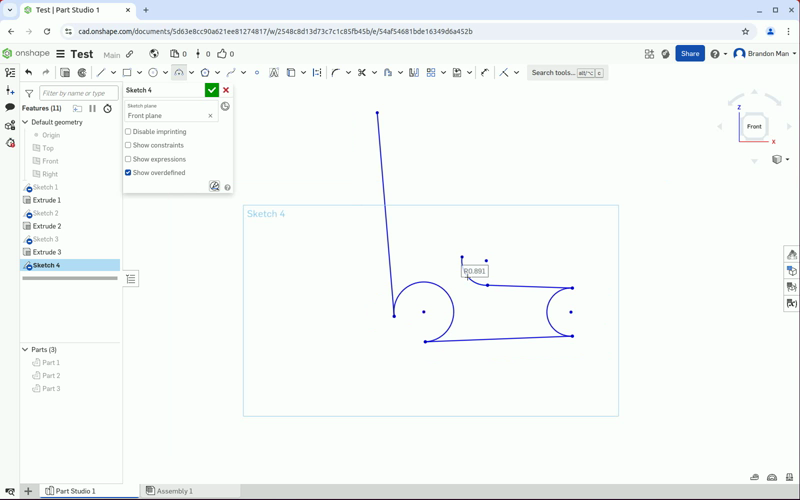
scroll(-6)
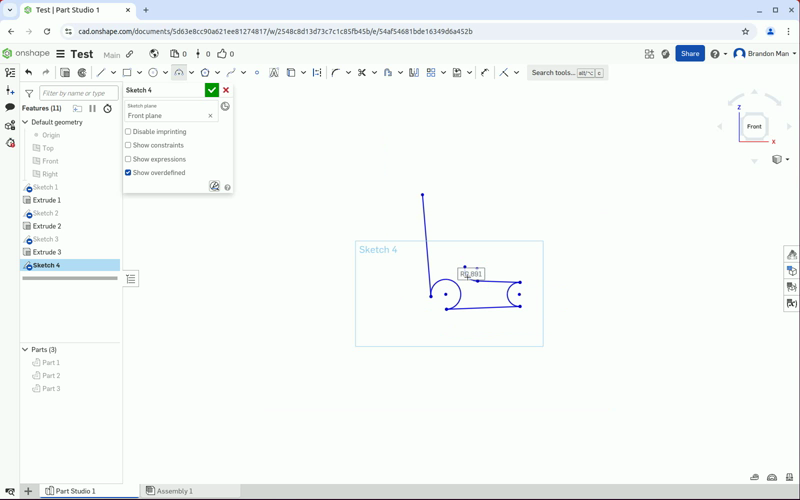
scroll(-6)
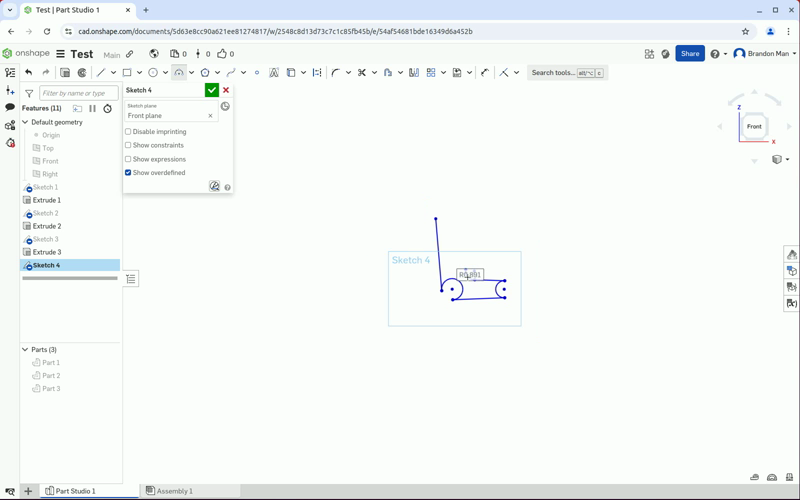
scroll(-6)
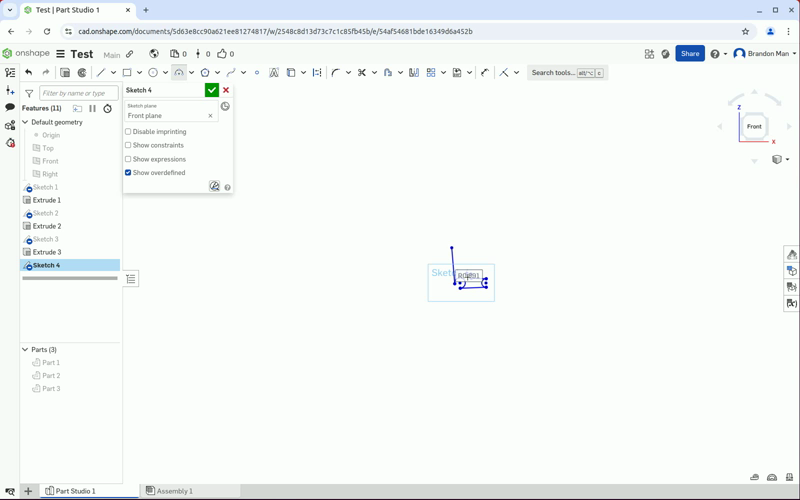
key_up(shift)
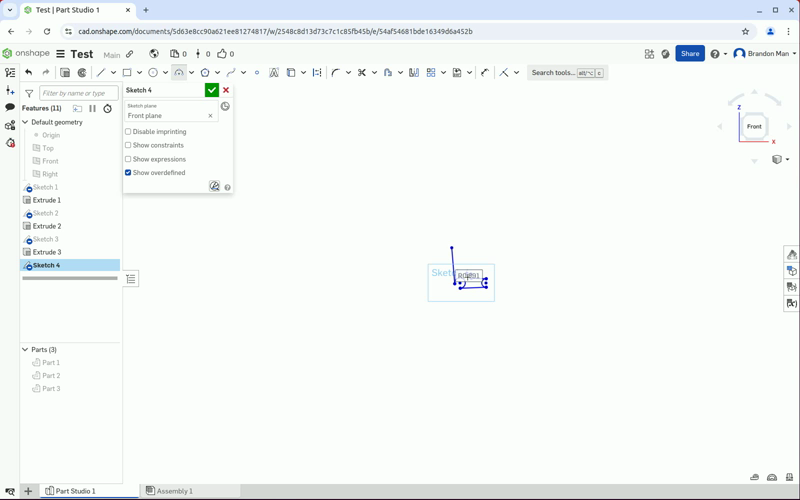
key(esc)
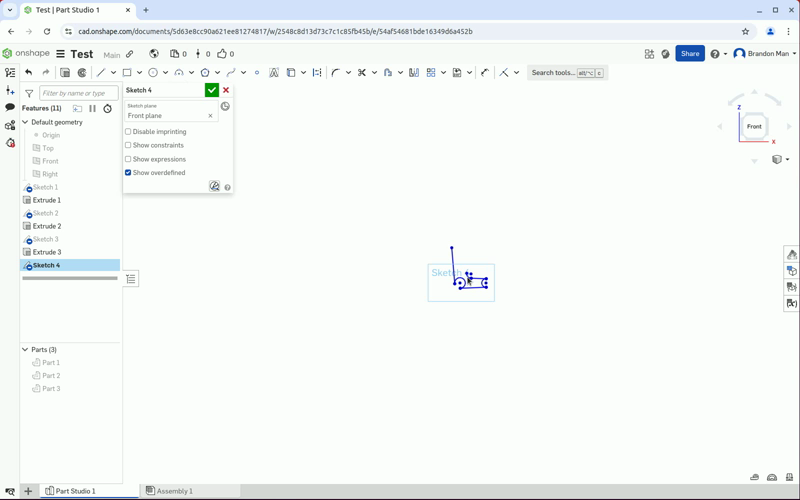
key(l)
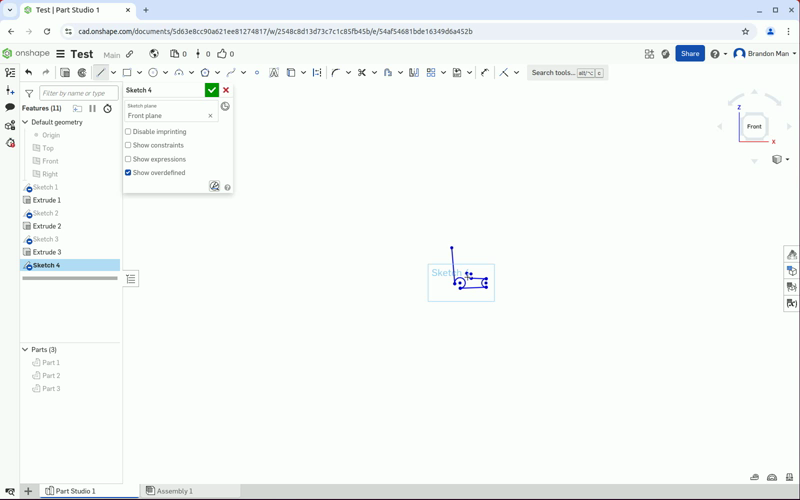
mouse_move(466, 273)
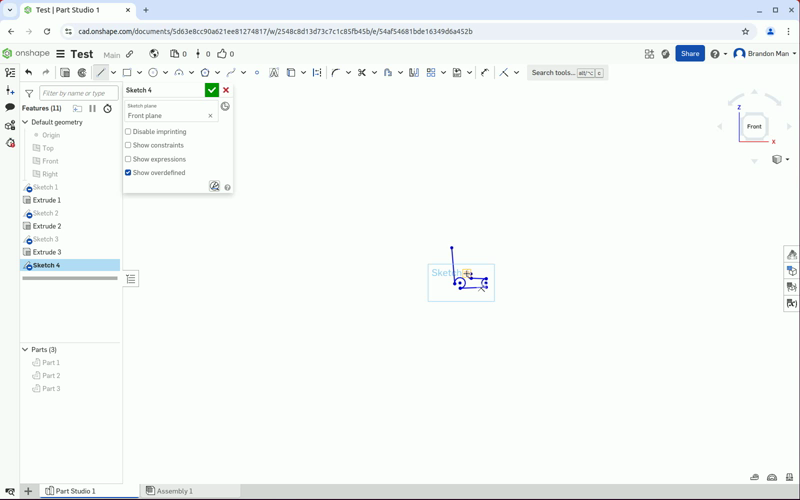
scroll(6)
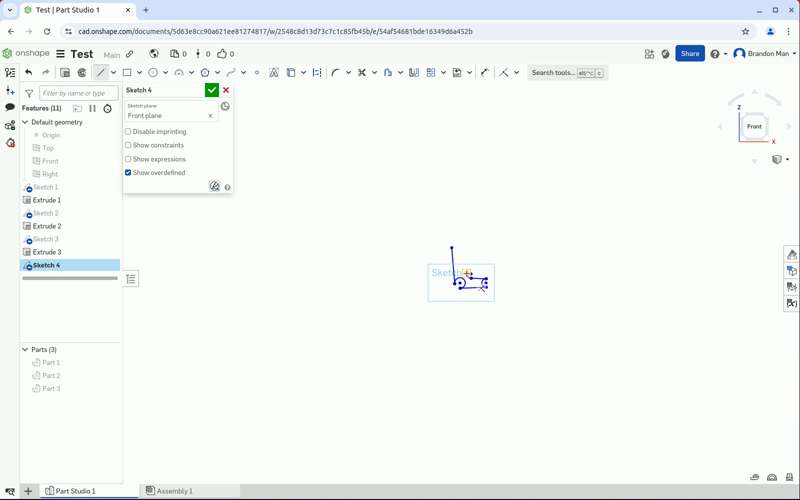
scroll(6)
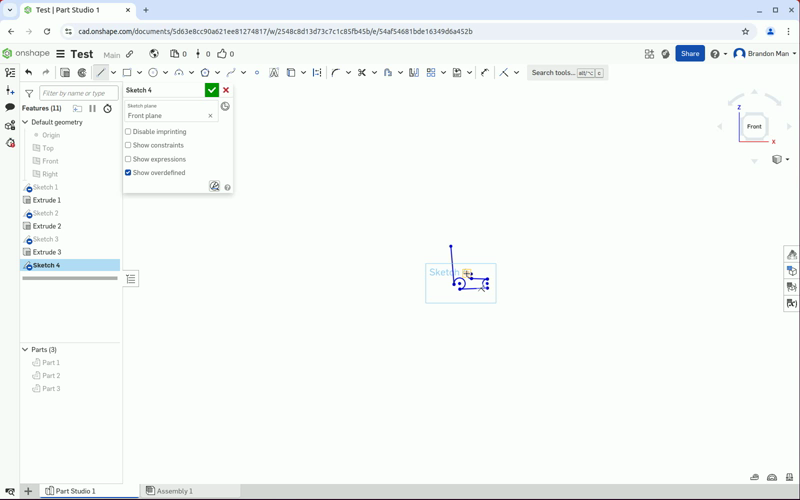
scroll(6)
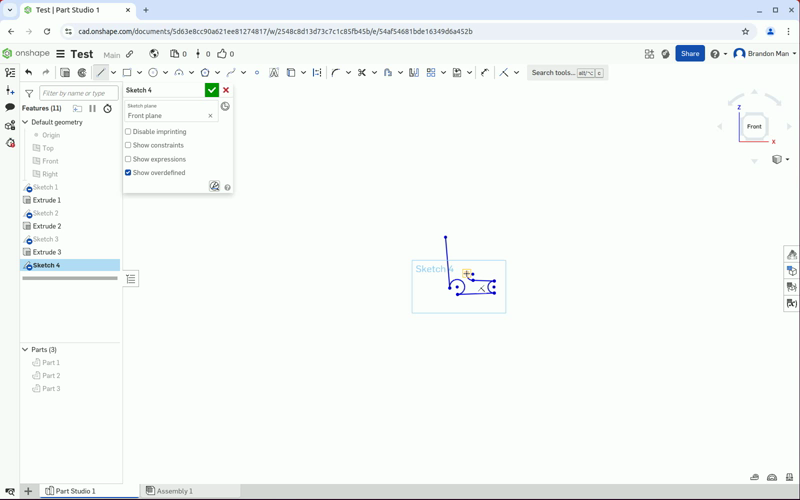
scroll(6)
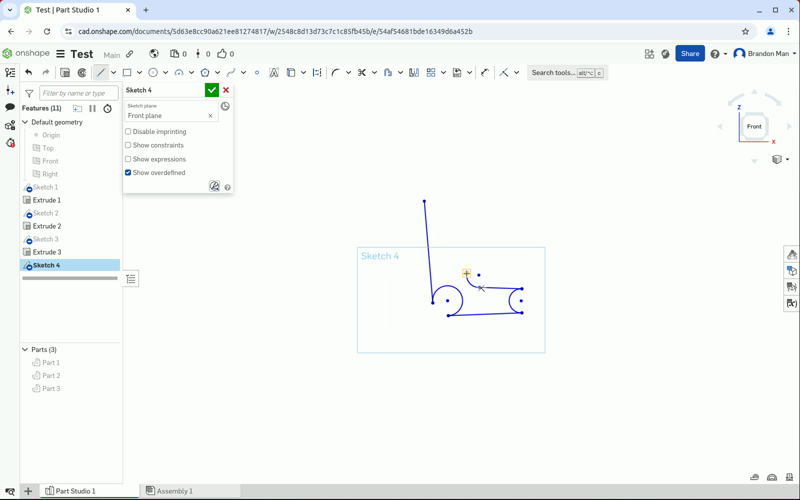
scroll(6)
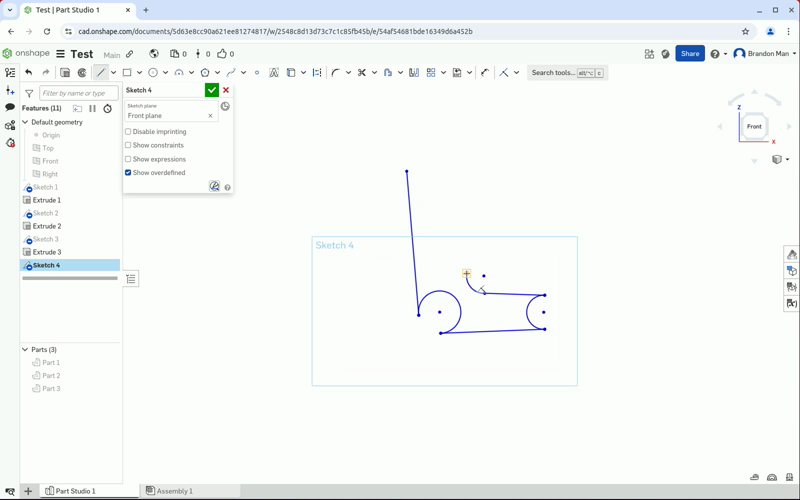
scroll(6)
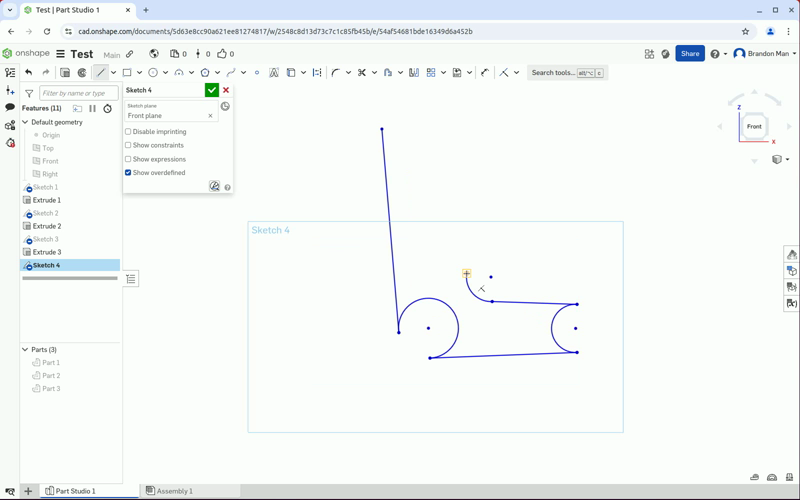
scroll(6)
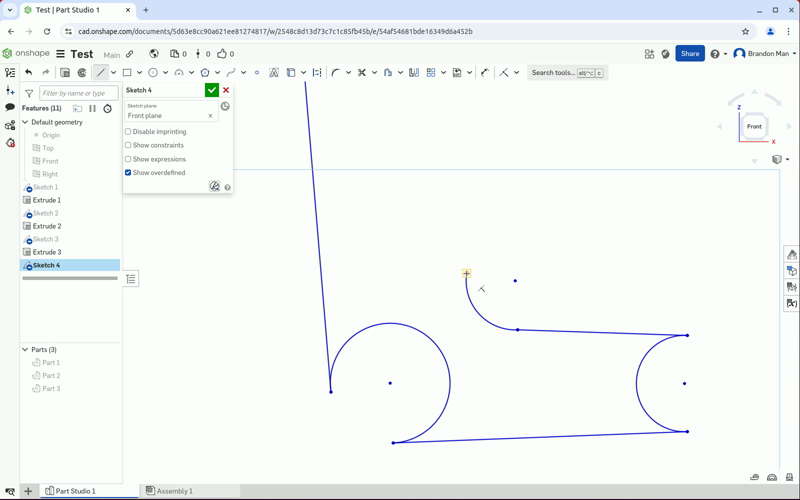
click(466, 273)
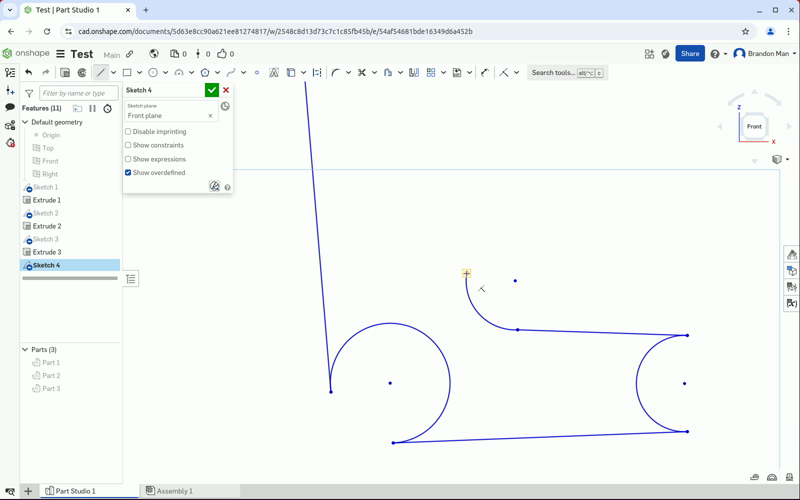
scroll(-6)
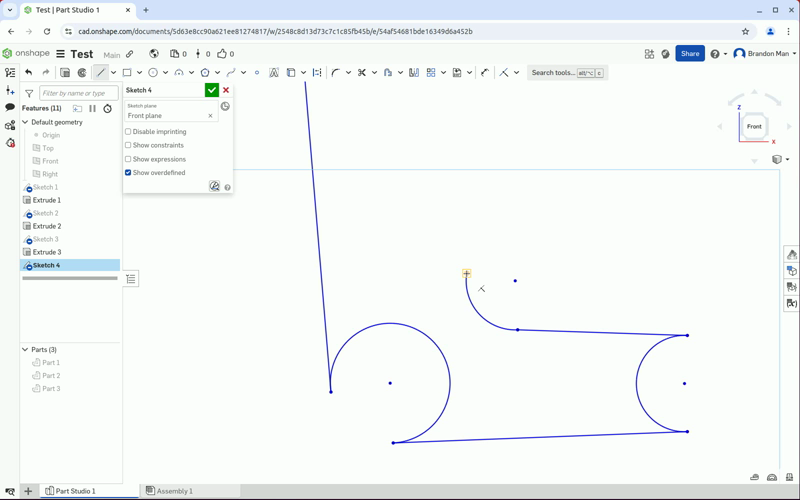
scroll(-6)
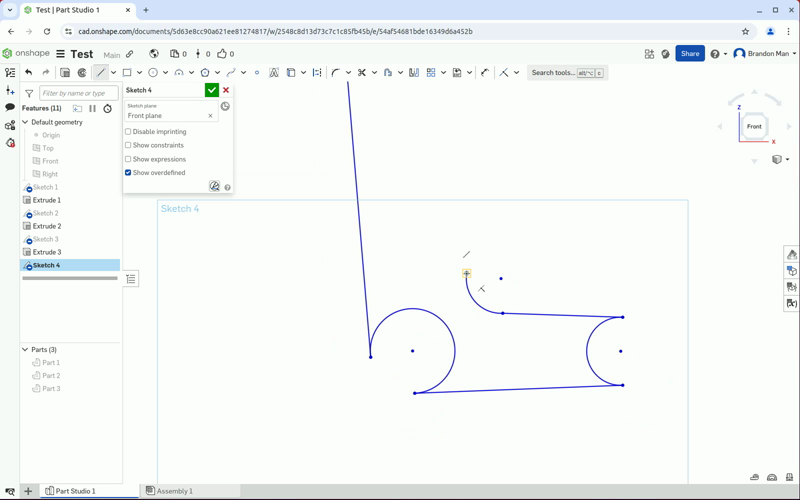
scroll(-6)
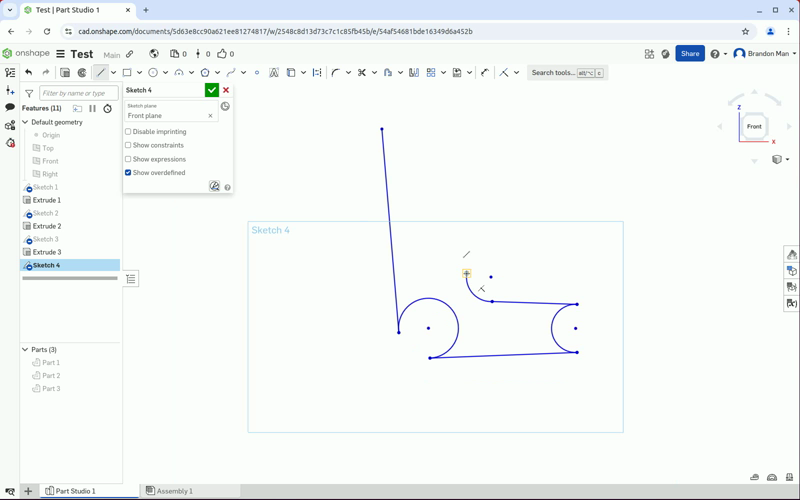
scroll(-6)
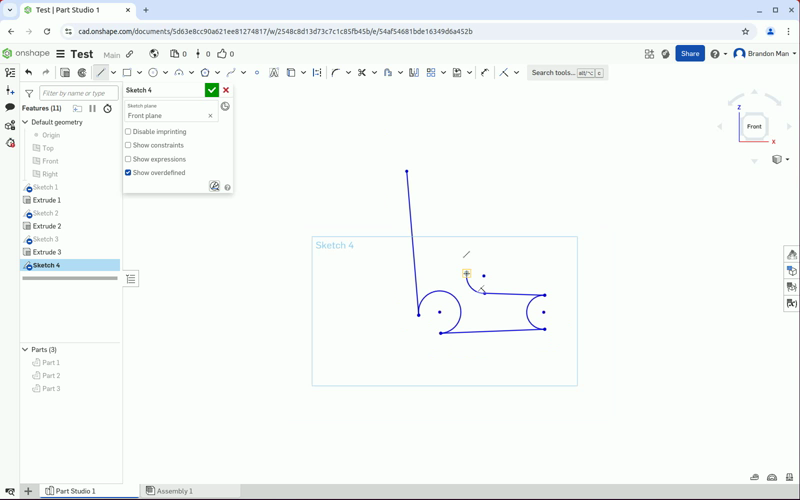
scroll(-6)
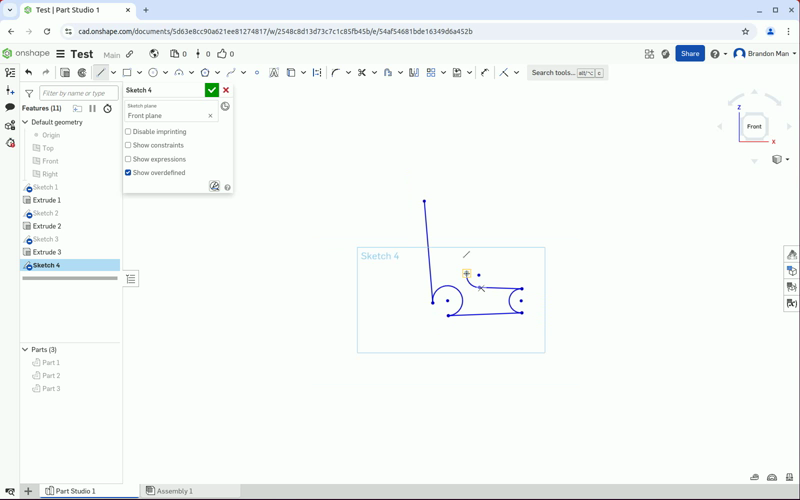
scroll(-6)
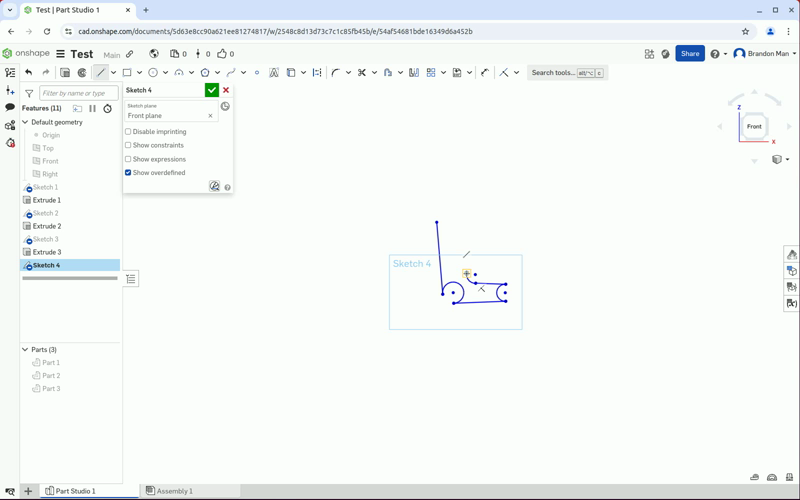
scroll(-6)
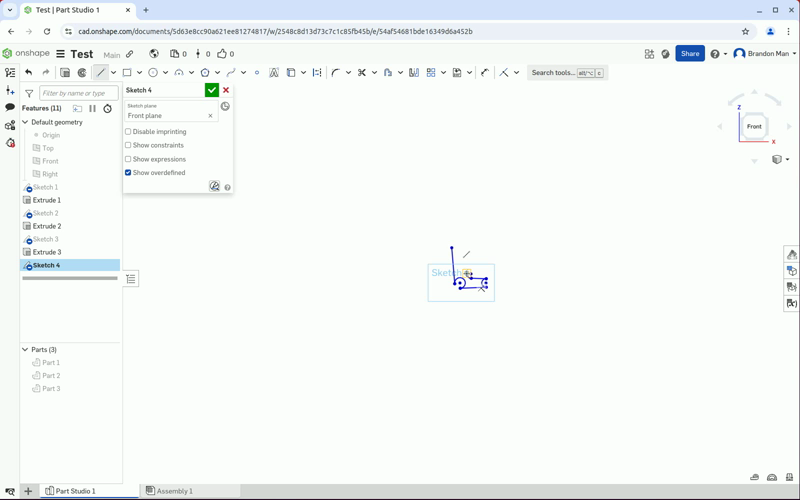
key_down(shift)
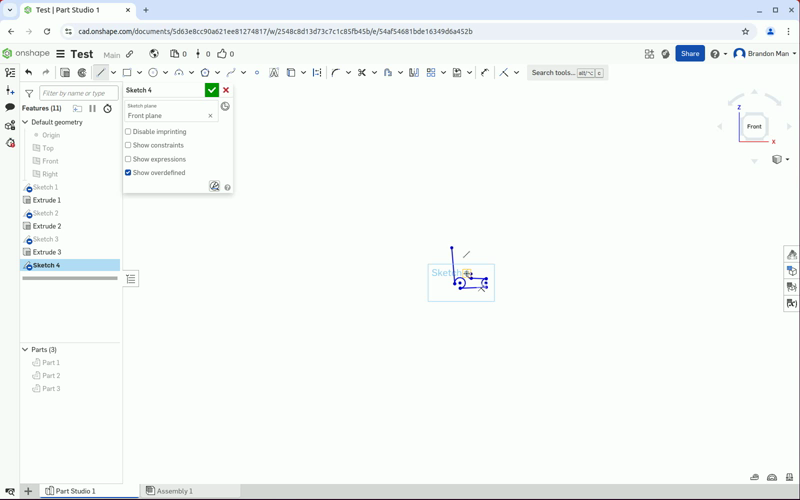
mouse_move(496, 273)
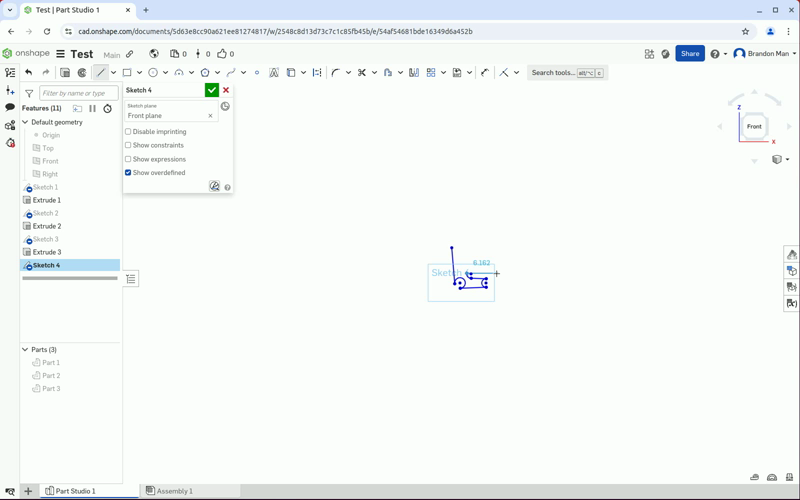
mouse_move(469, 247)
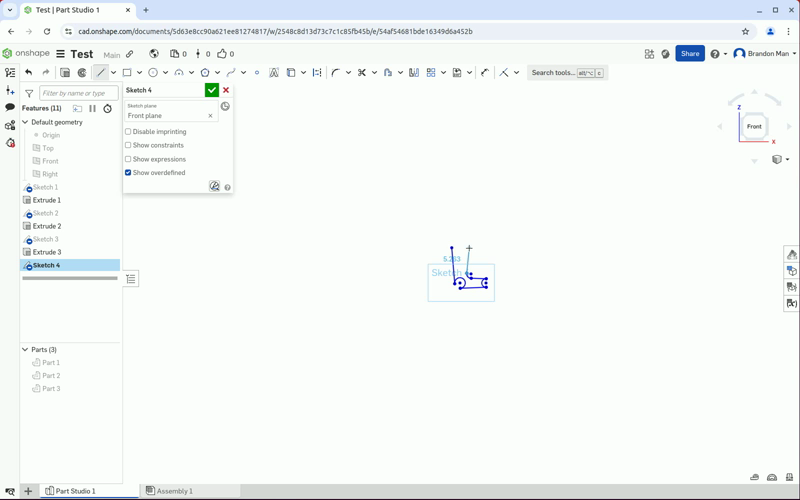
click(469, 247)
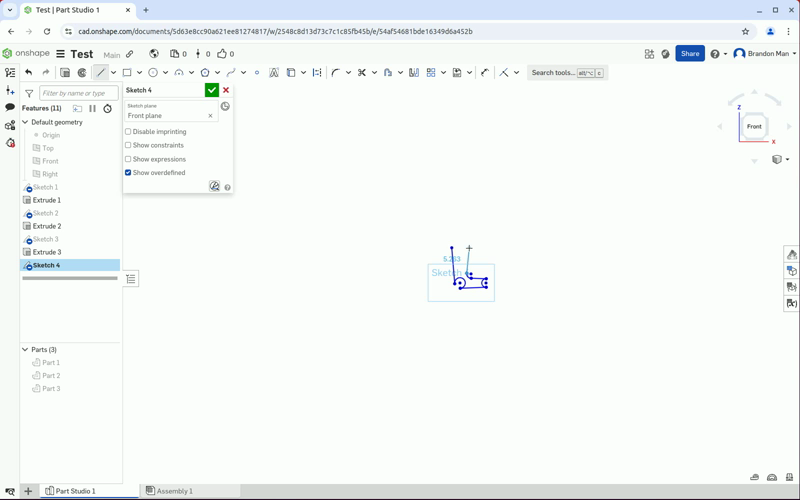
key_up(shift)
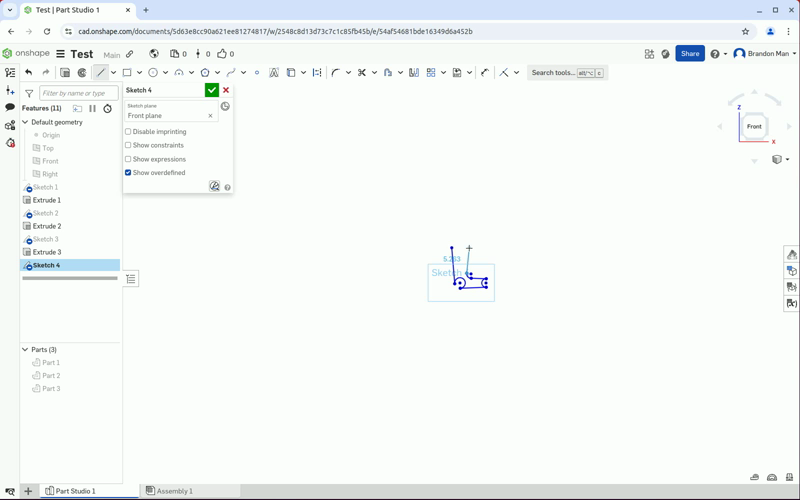
key(esc)
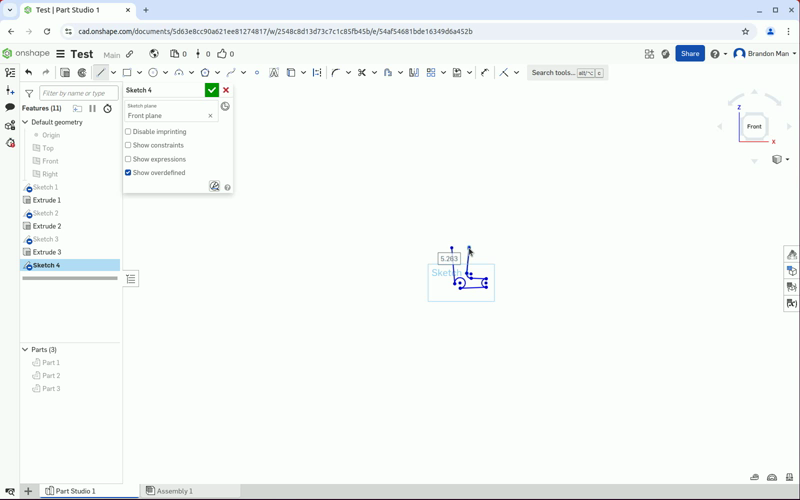
key(a)
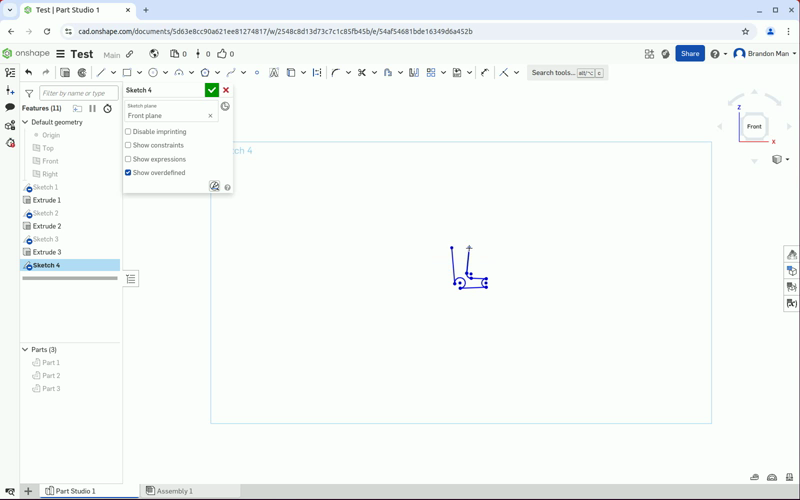
mouse_move(469, 247)
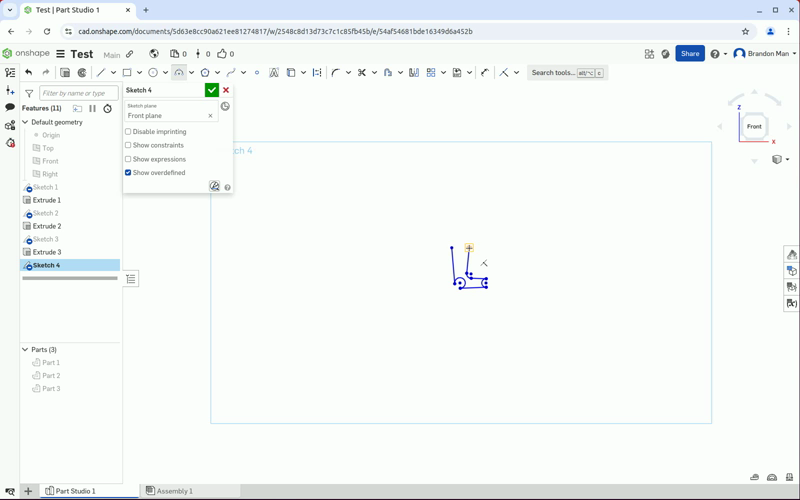
click(469, 247)
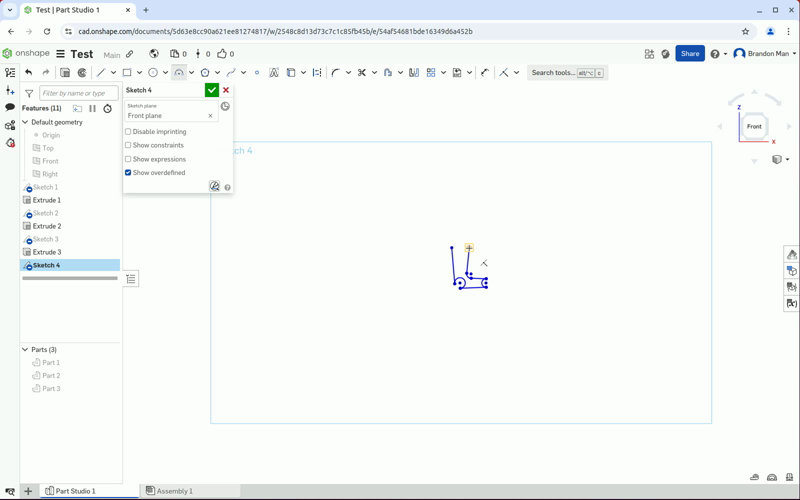
mouse_move(451, 247)
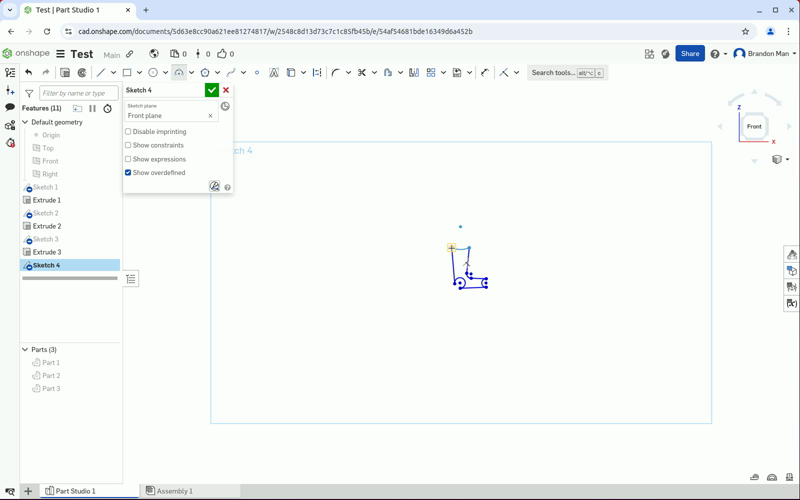
click(451, 247)
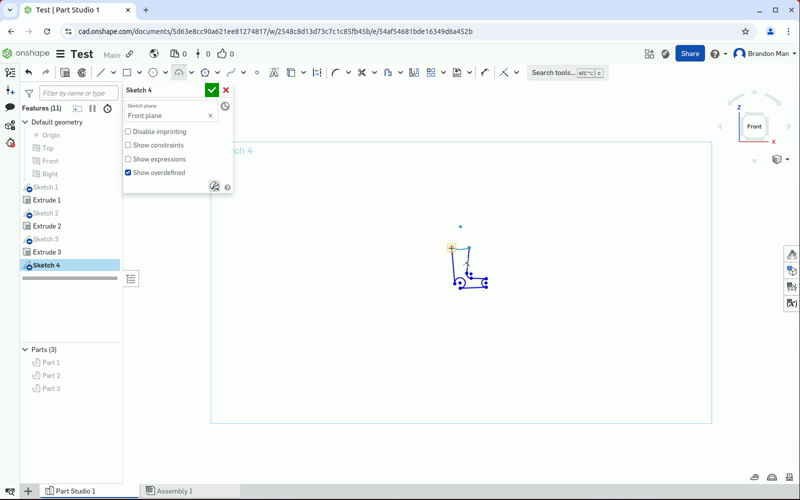
key_down(shift)
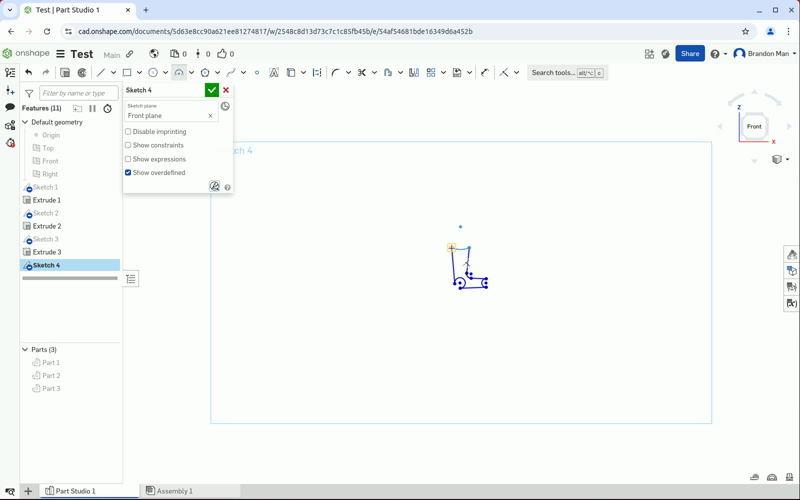
mouse_move(460, 255)
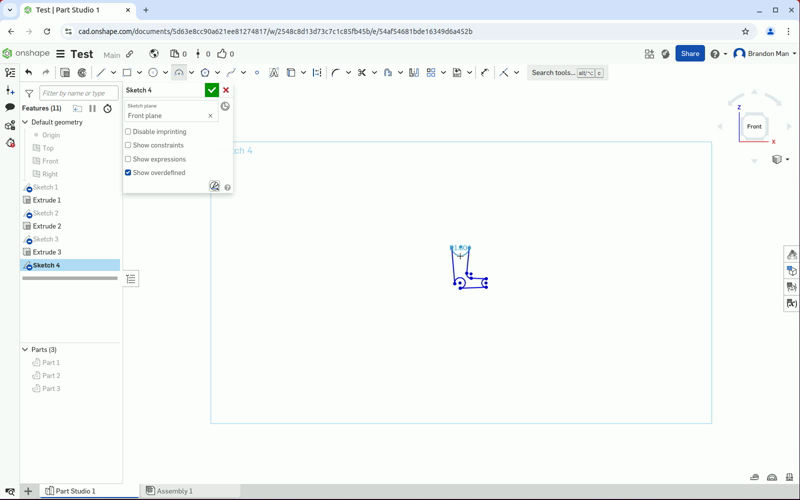
click(460, 255)
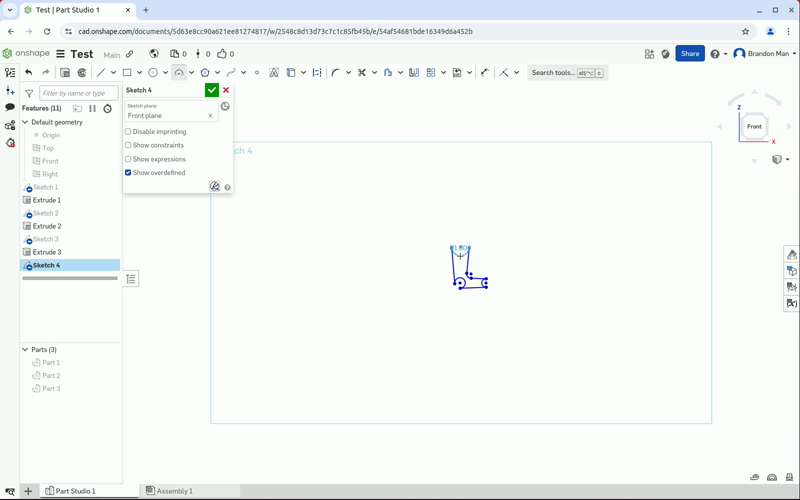
key_up(shift)
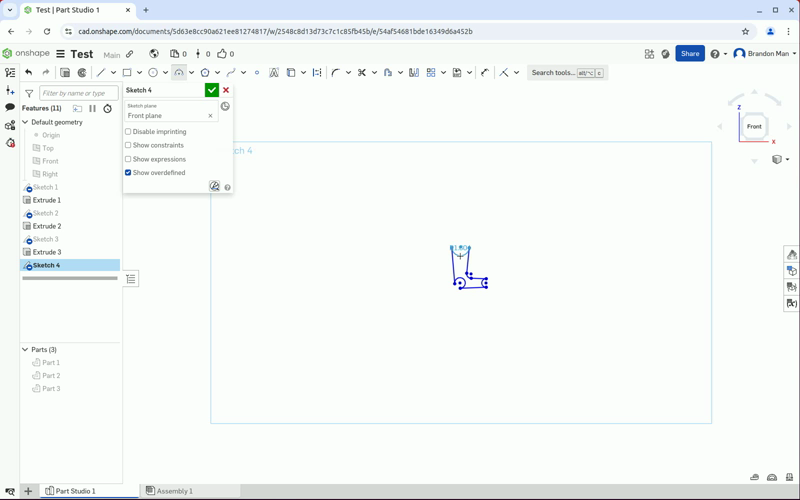
key(esc)
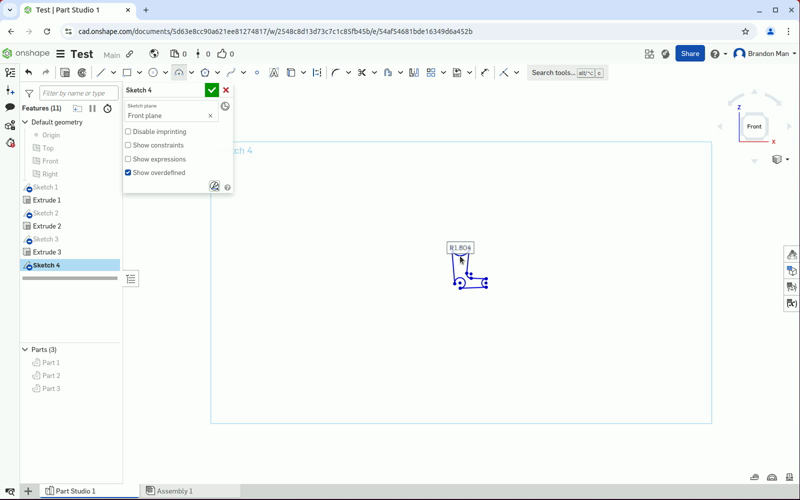
mouse_move(454, 272)
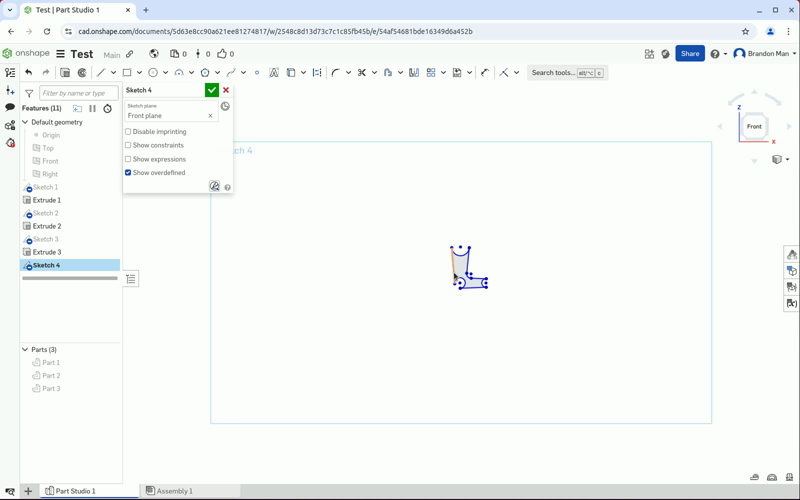
scroll(6)
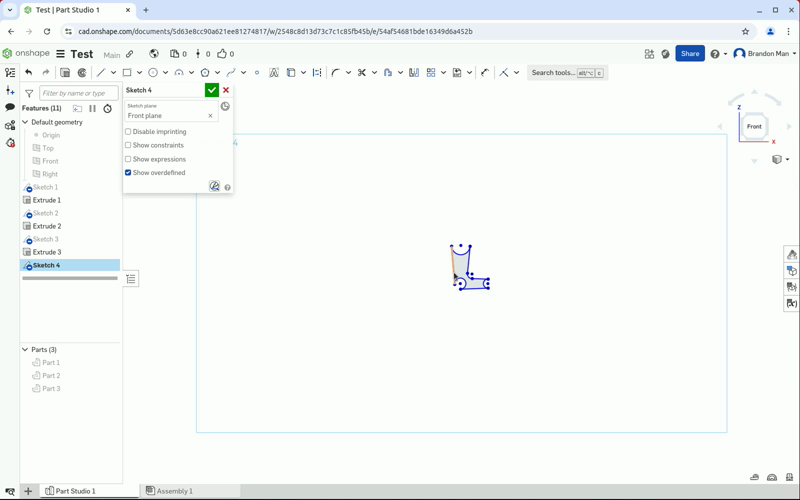
scroll(6)
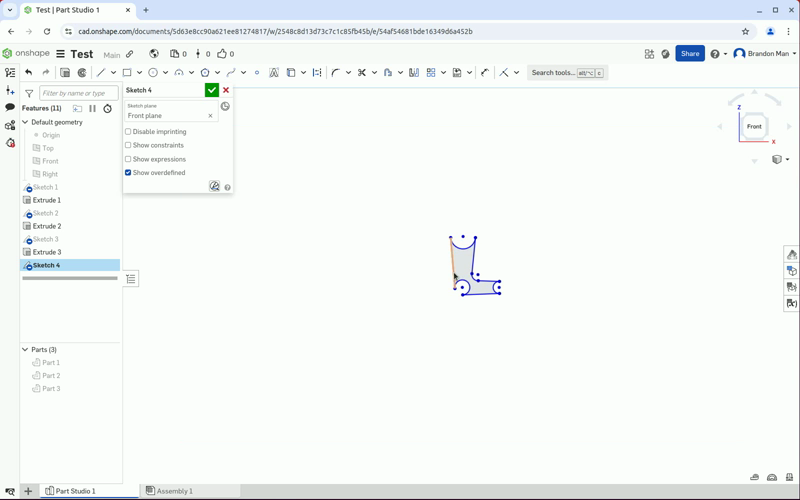
scroll(6)
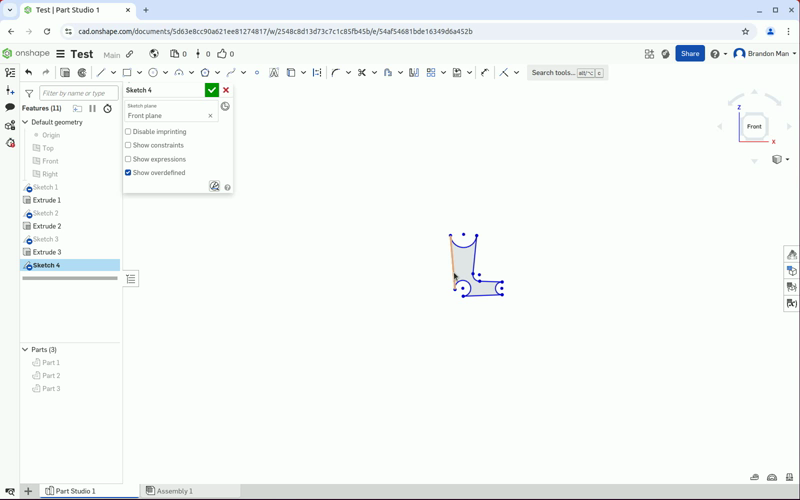
scroll(6)
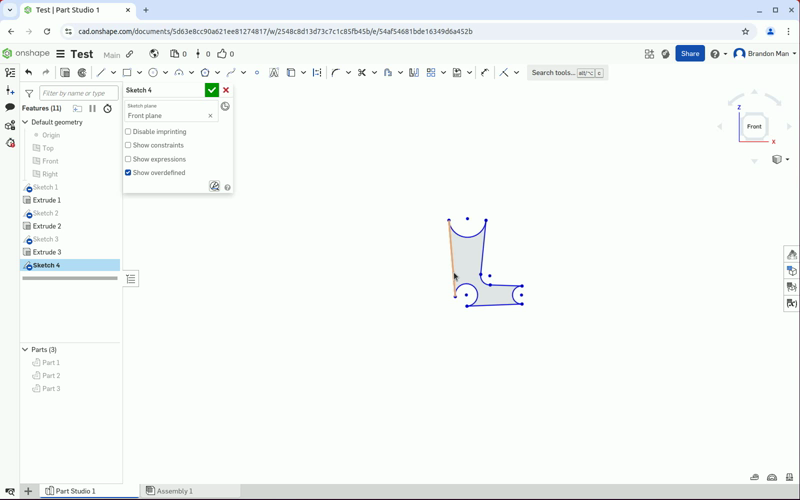
scroll(6)
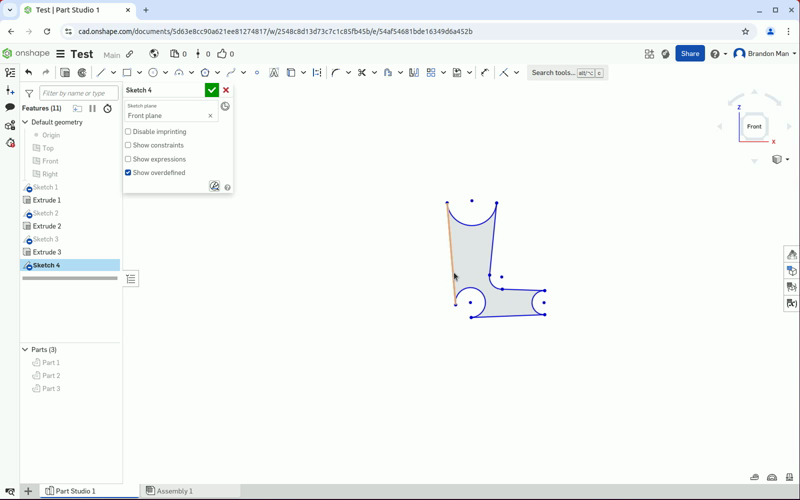
scroll(6)
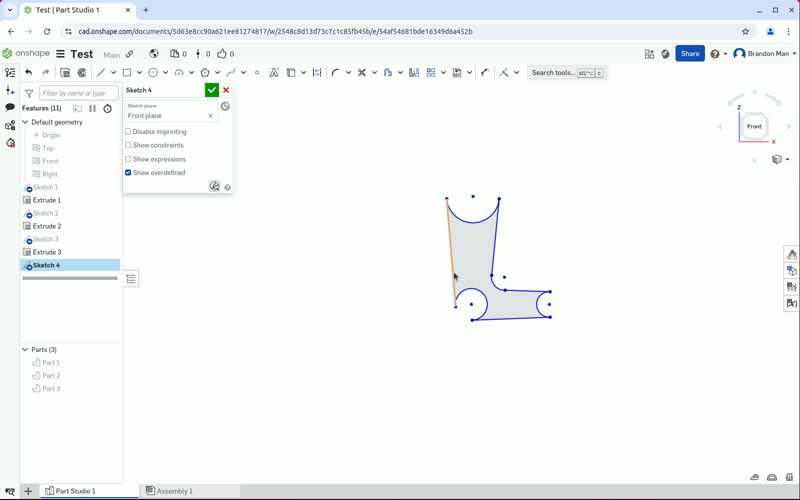
scroll(6)
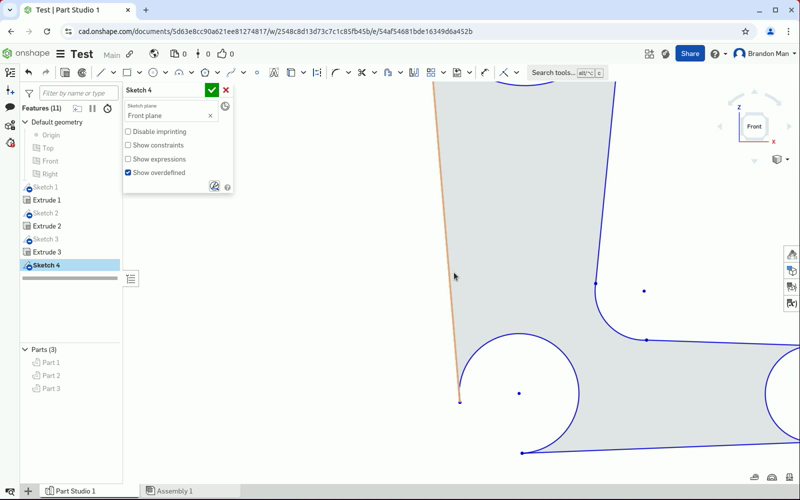
click(454, 272)
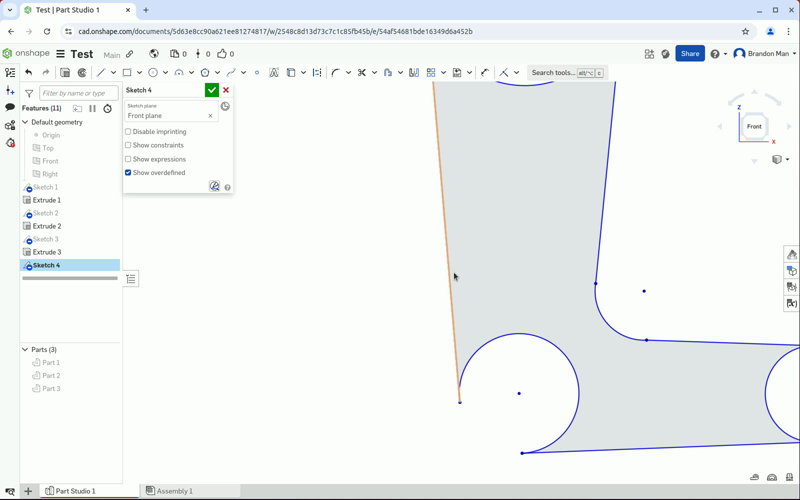
scroll(-6)
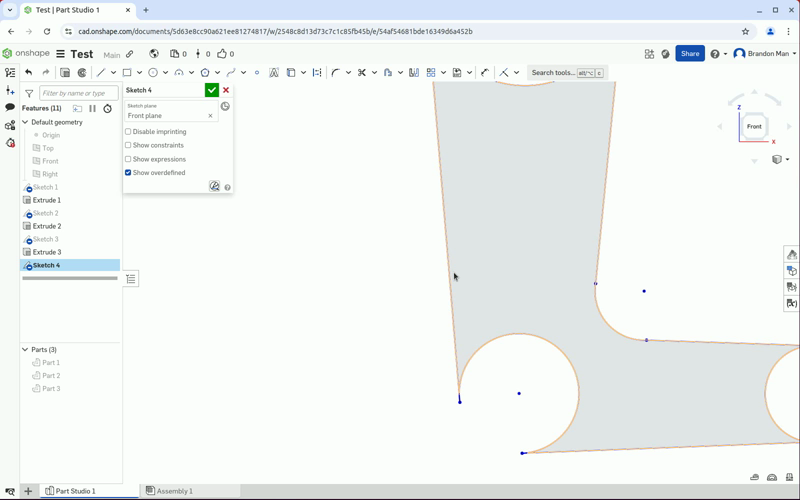
scroll(-6)
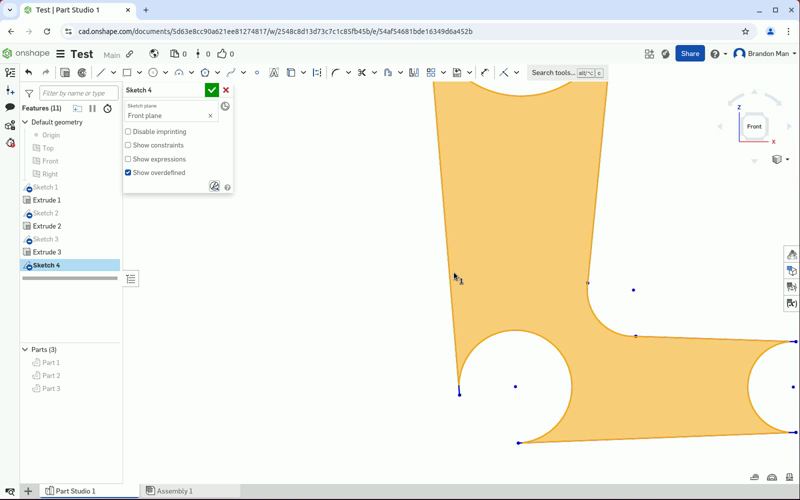
scroll(-6)
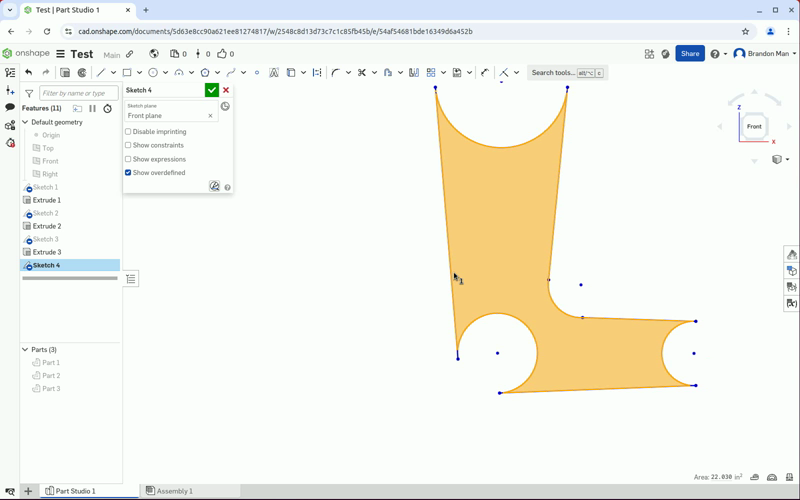
scroll(-6)
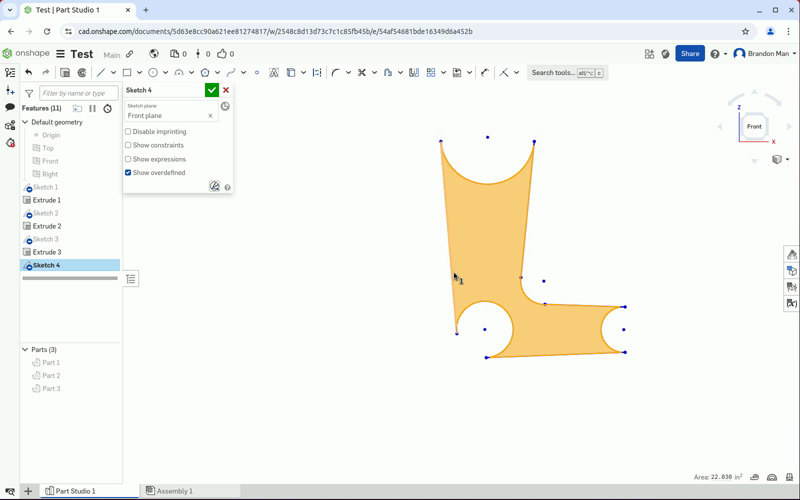
scroll(-6)
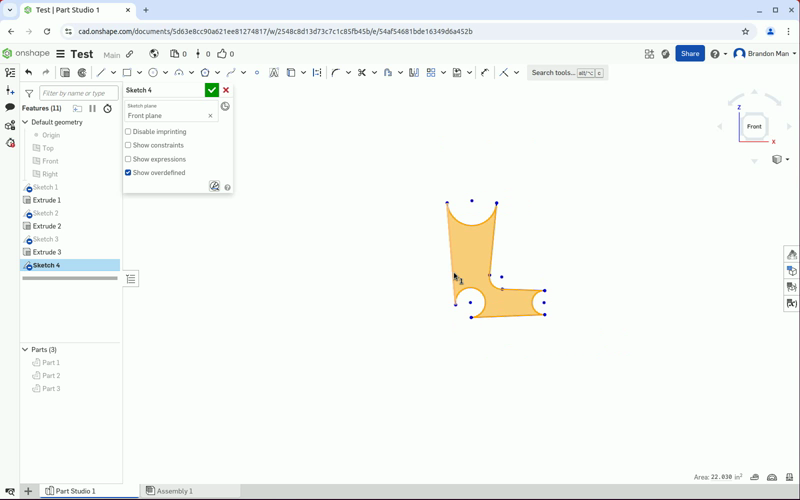
scroll(-6)
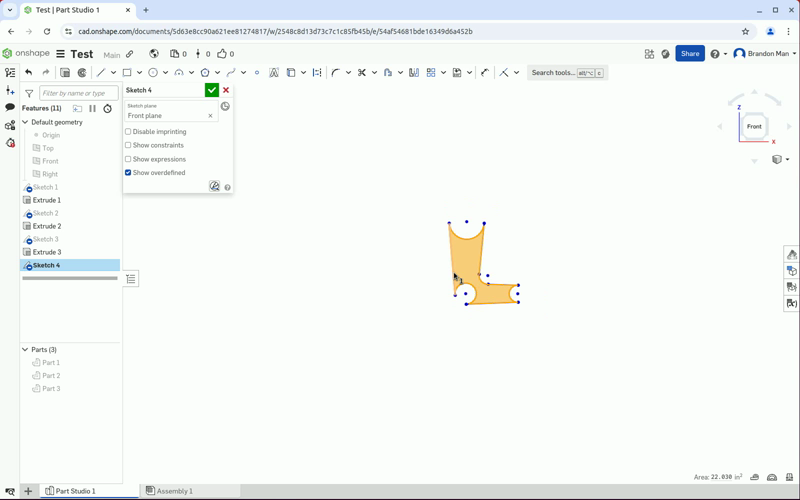
scroll(-6)
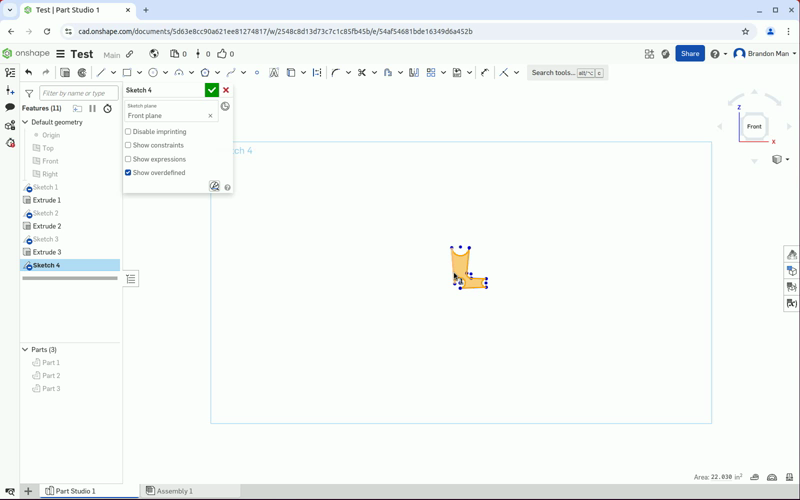
mouse_move(73, 352)
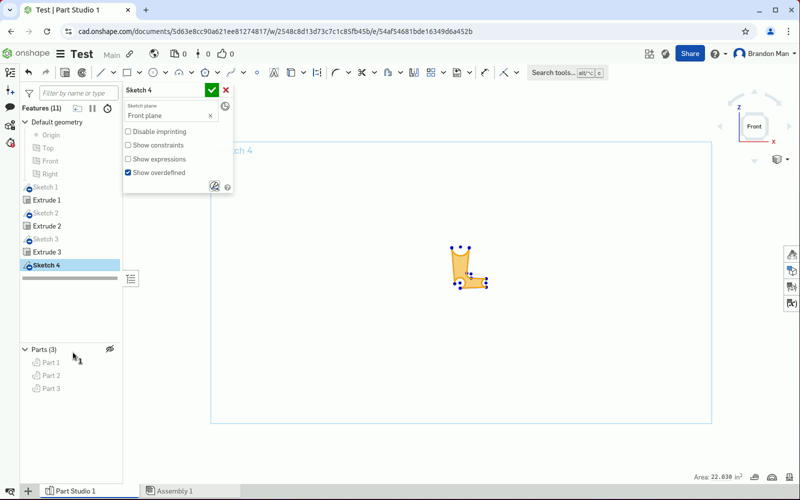
key(shift+y)
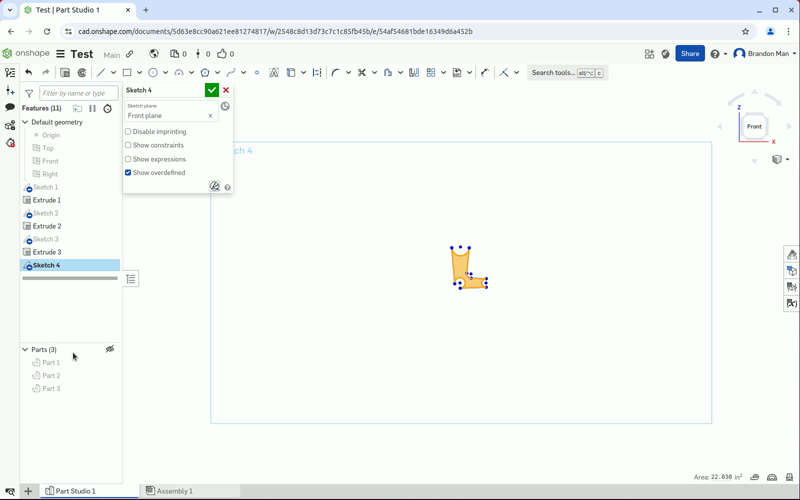
key(shift+e)
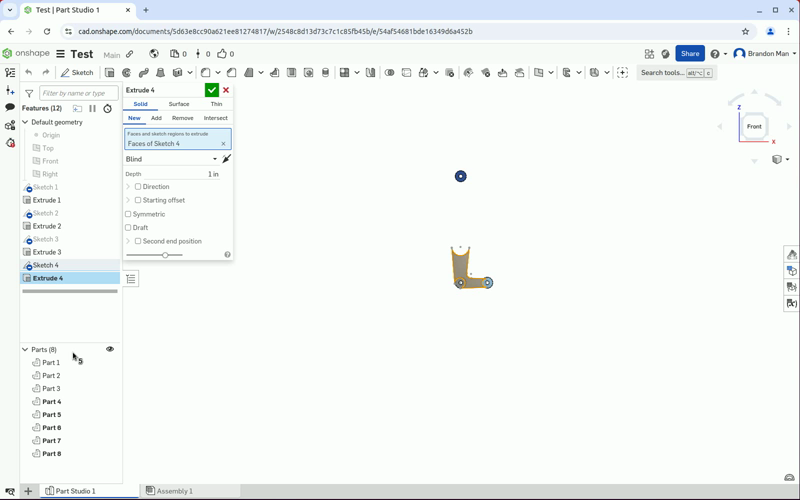
mouse_move(143, 106)
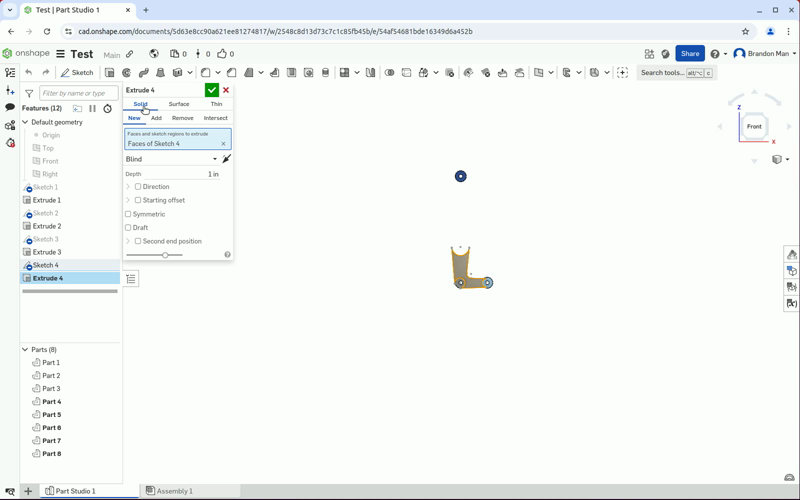
click(143, 106)
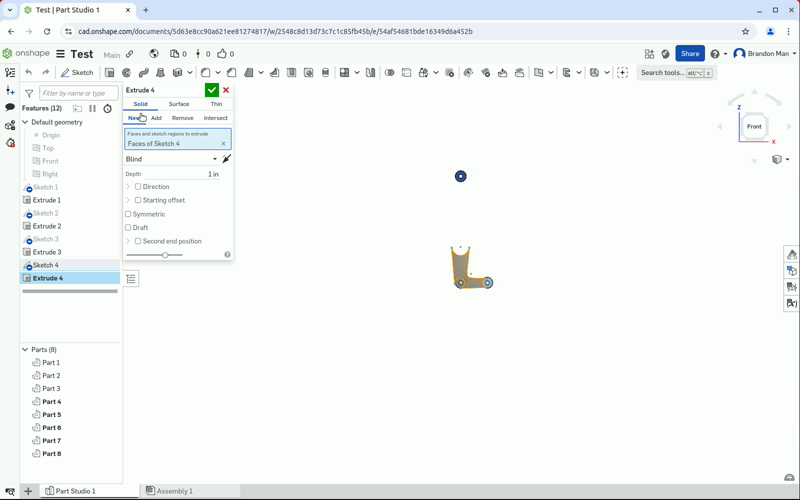
mouse_move(137, 120)
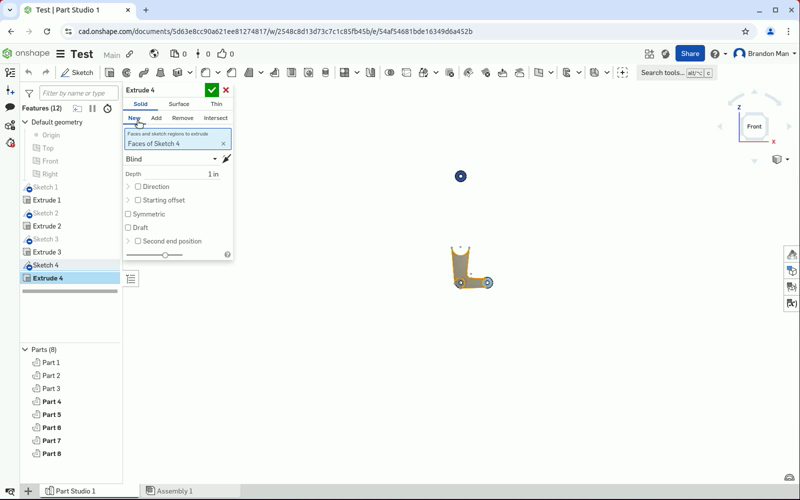
click(137, 120)
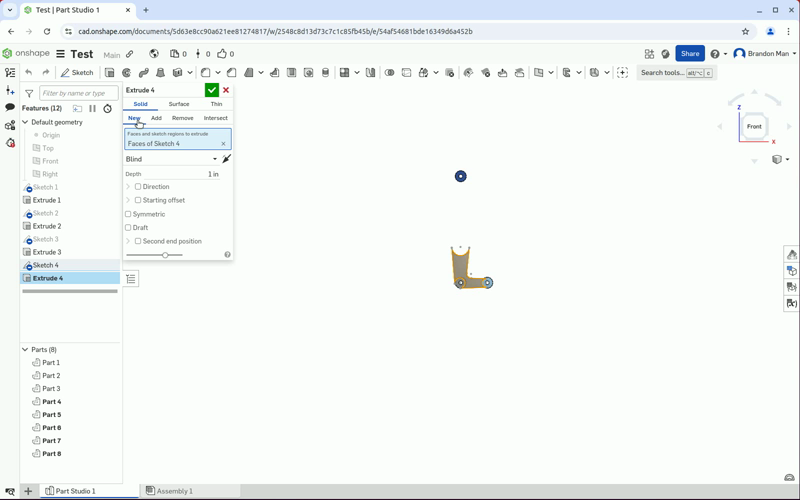
key(tab, 4)
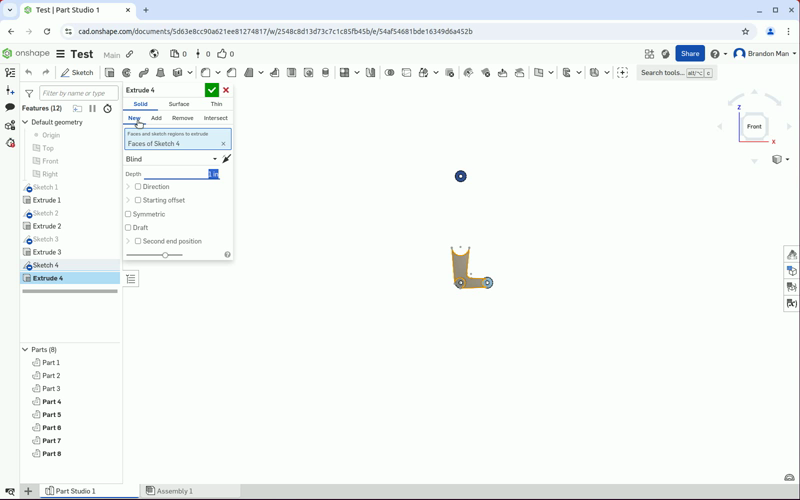
text(0.241)
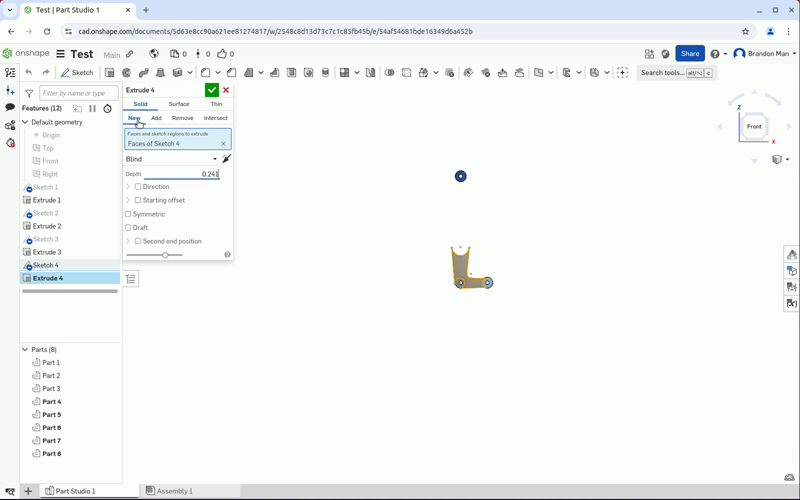
key(enter)
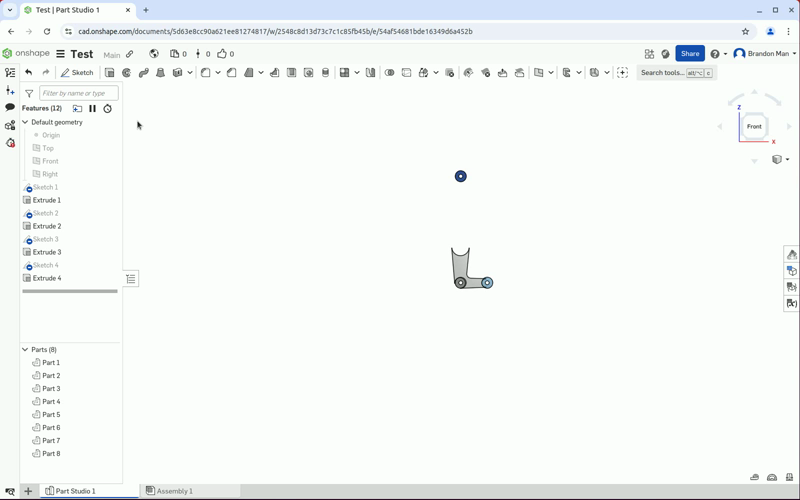
key(shift+h)
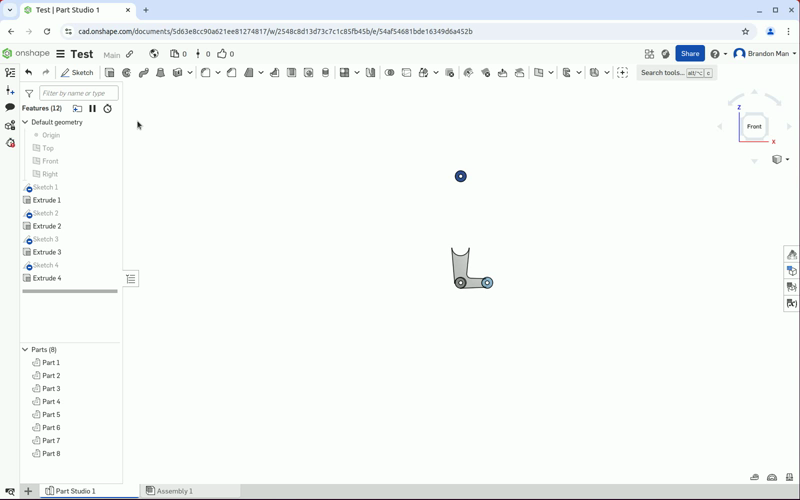
key(shift+h)
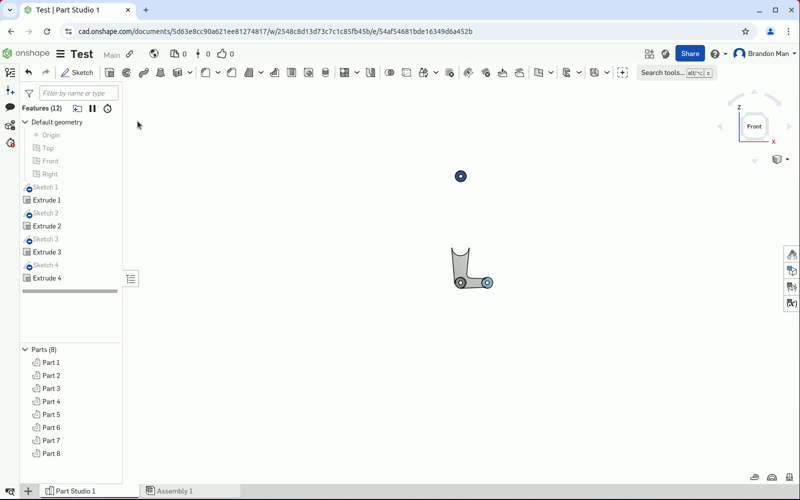
mouse_move(73, 189)
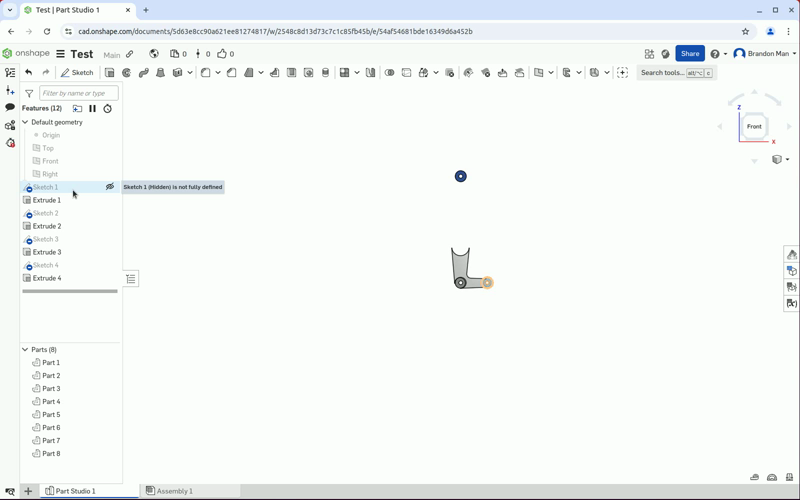
click(73, 189)
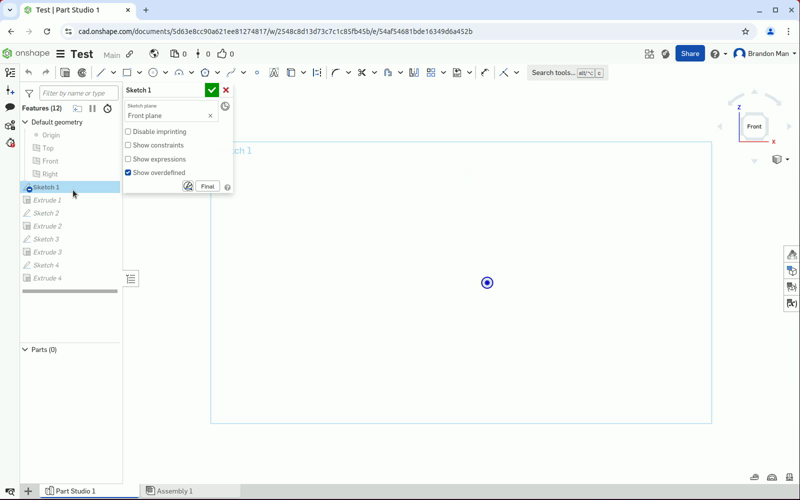
mouse_move(229, 92)
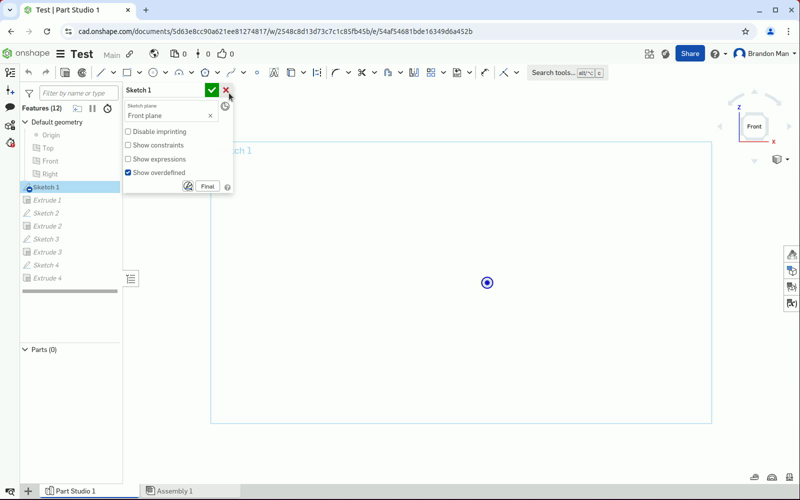
click(229, 92)
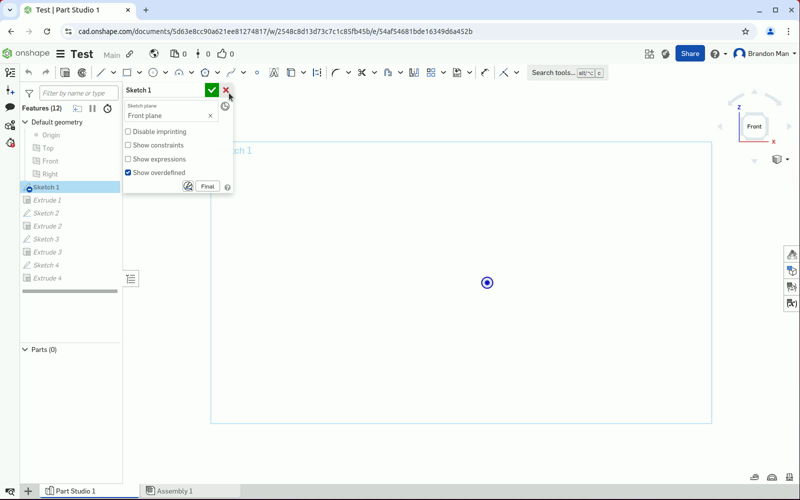
key(shift+s)
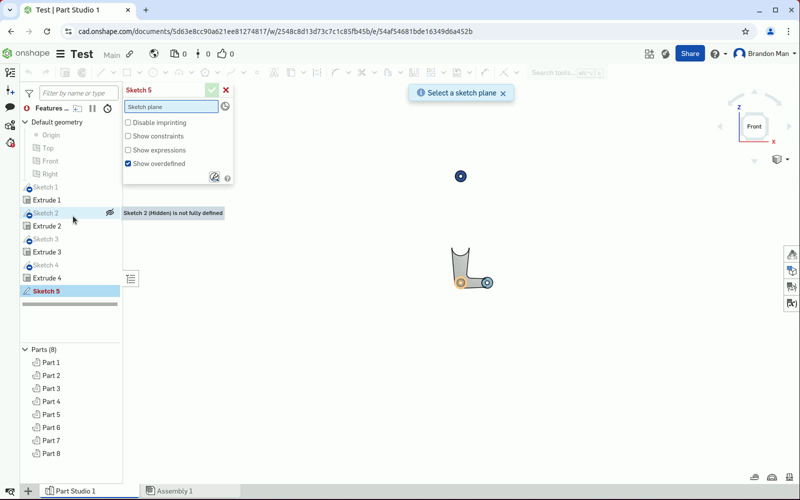
scroll(3)
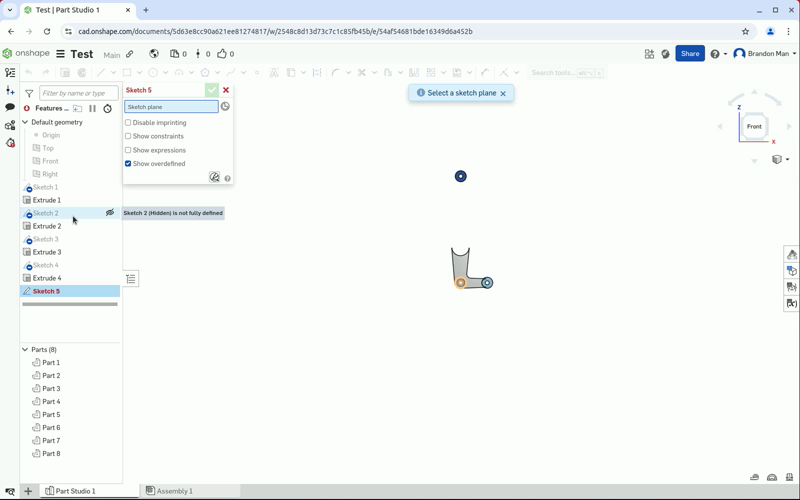
mouse_move(73, 163)
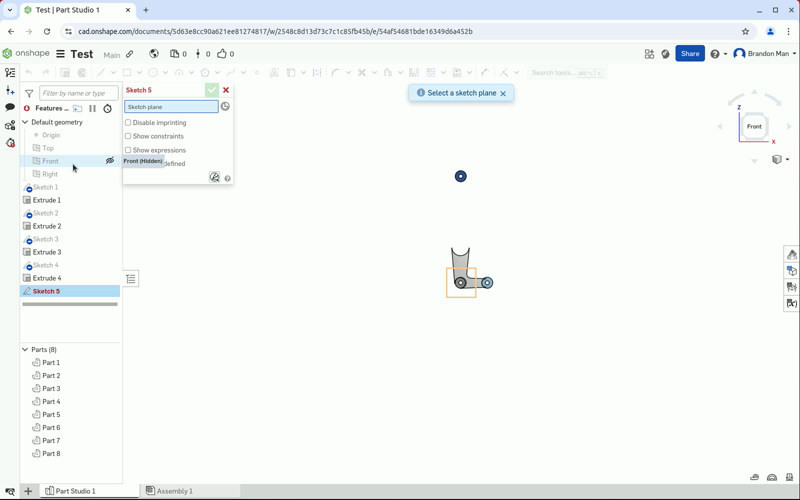
click(73, 163)
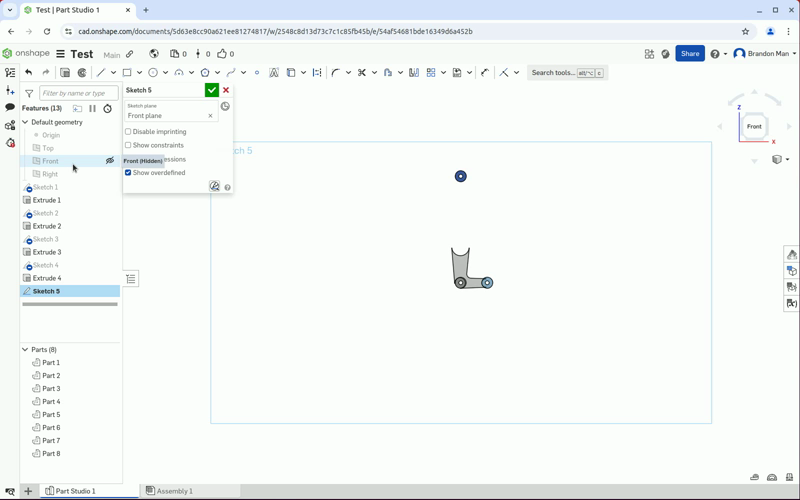
mouse_move(73, 352)
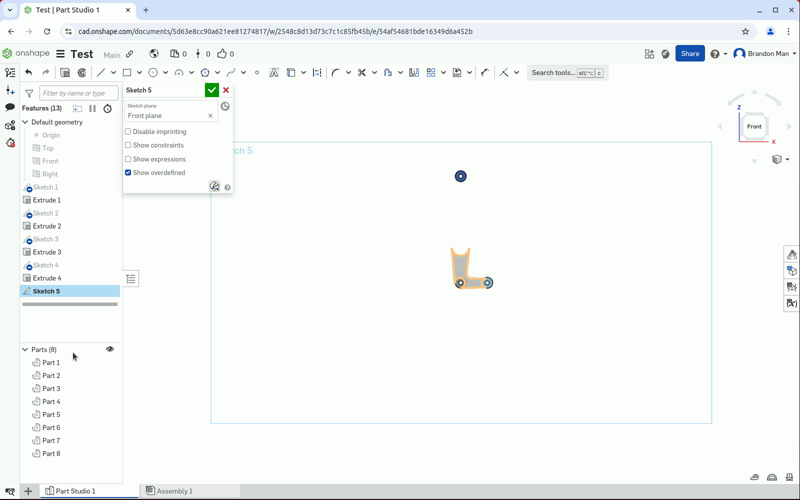
key(y)
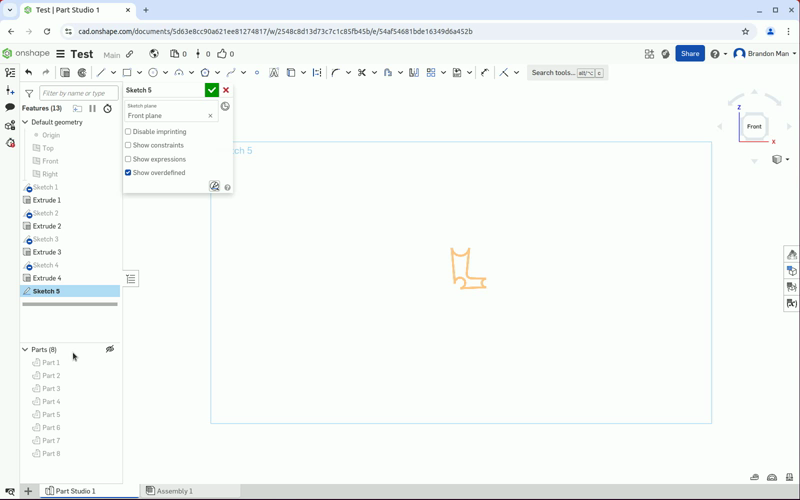
key(c)
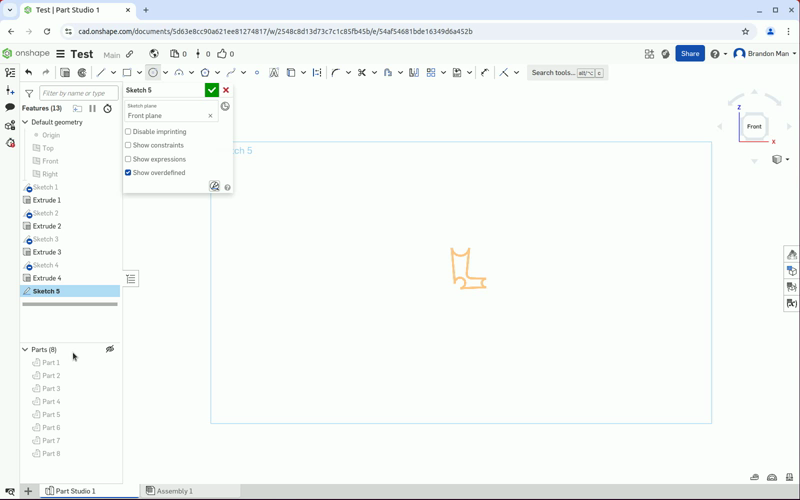
key_down(shift)
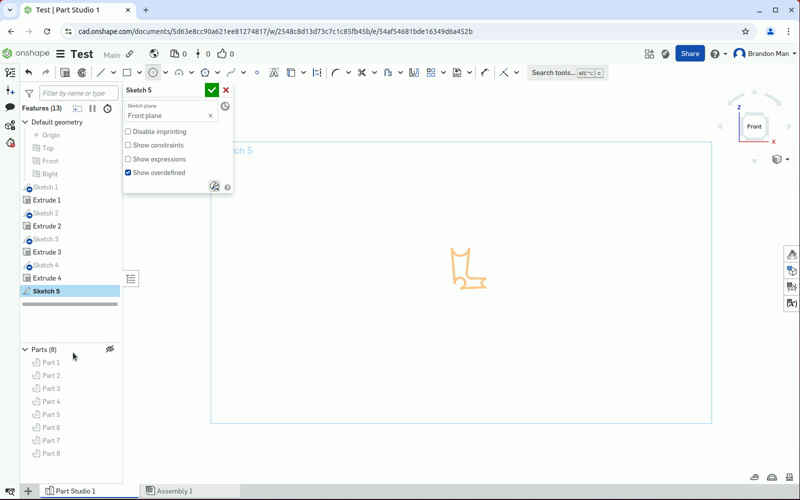
mouse_move(460, 247)
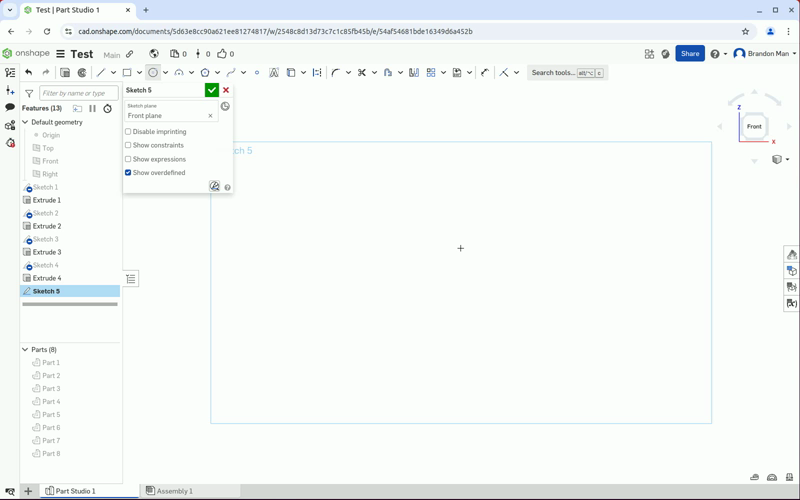
click(460, 247)
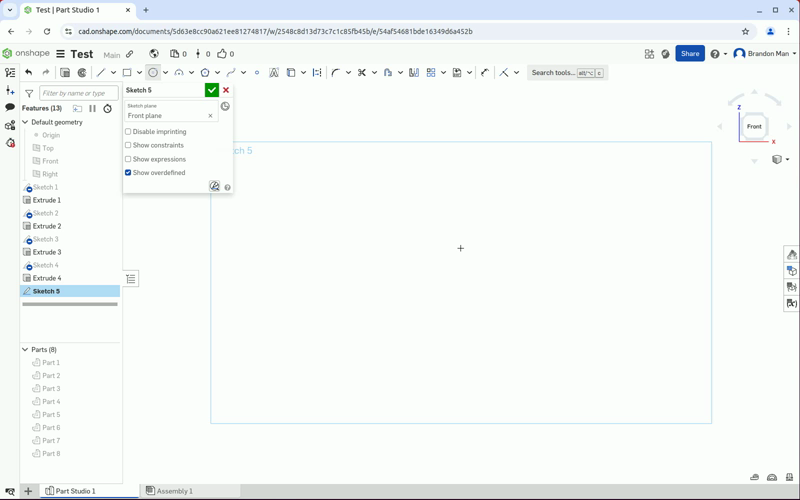
key_up(shift)
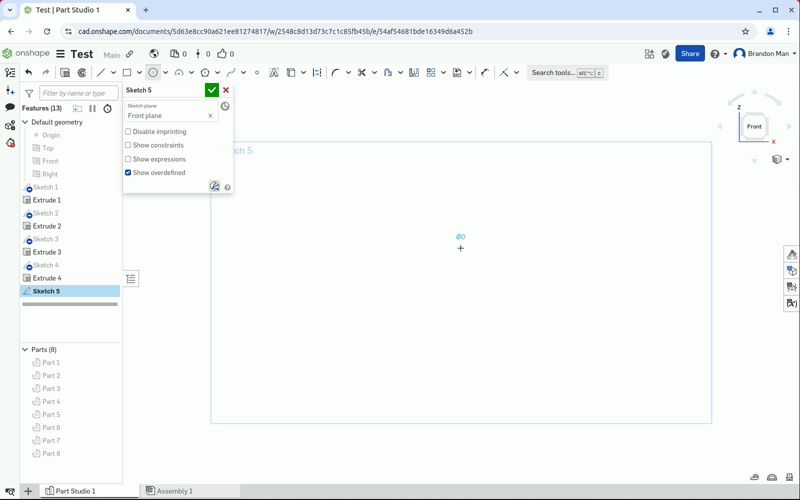
mouse_move(470, 247)
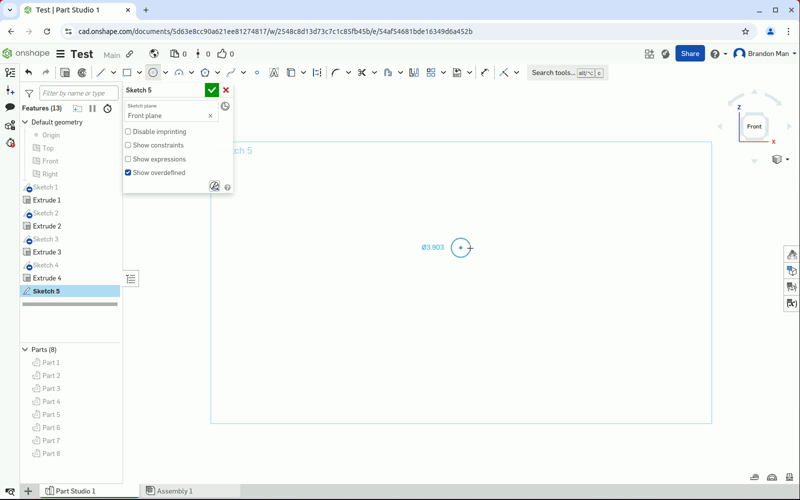
click(470, 247)
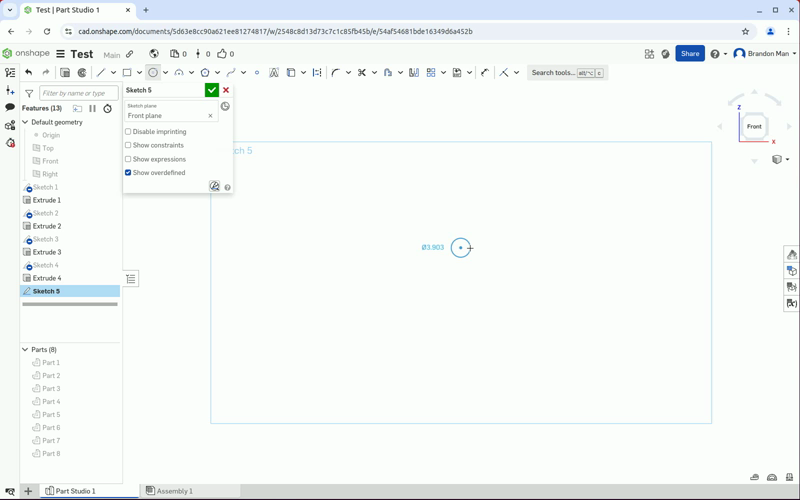
key(esc)
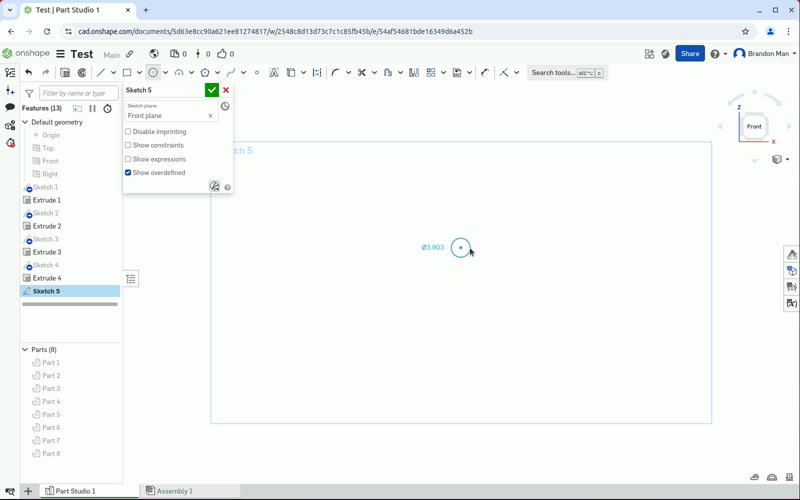
key(c)
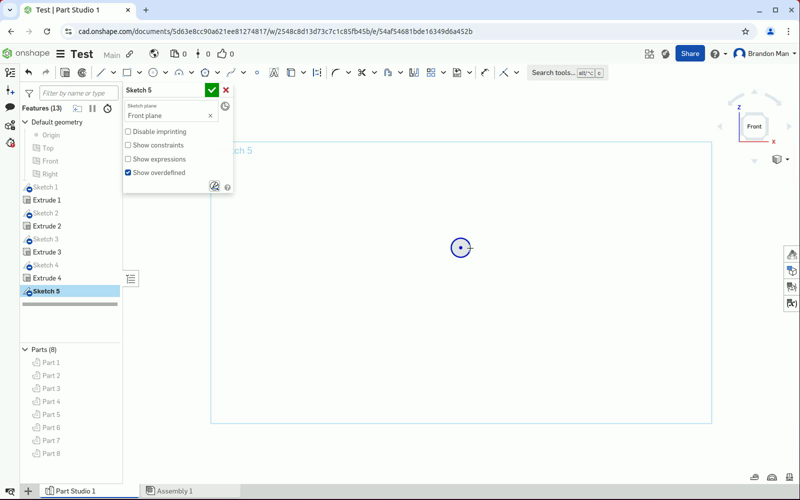
key_down(shift)
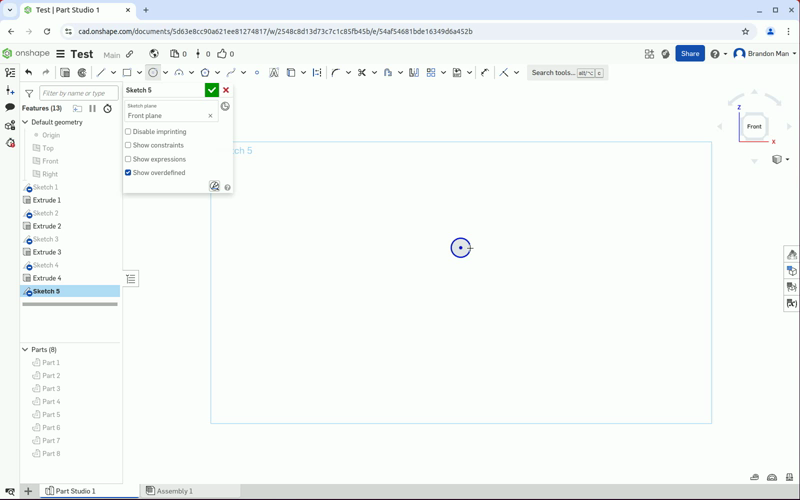
mouse_move(460, 247)
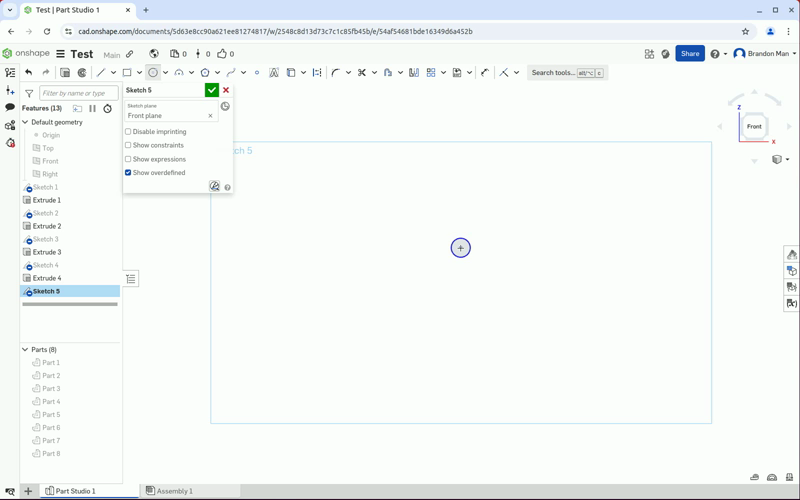
click(460, 247)
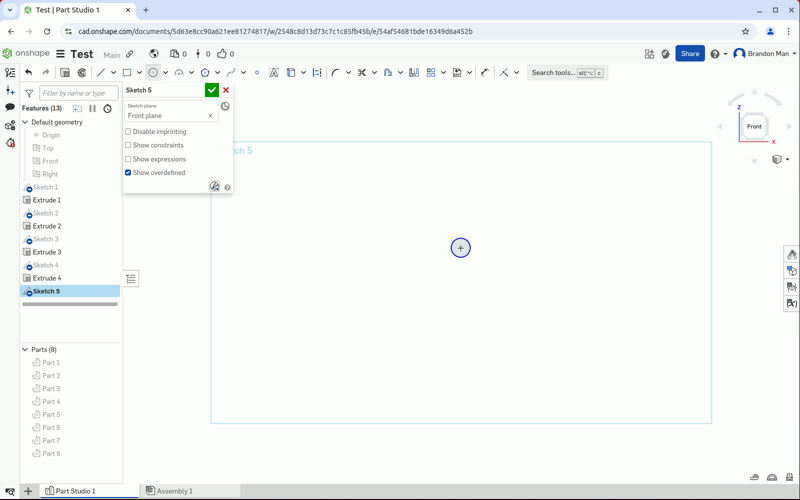
key_up(shift)
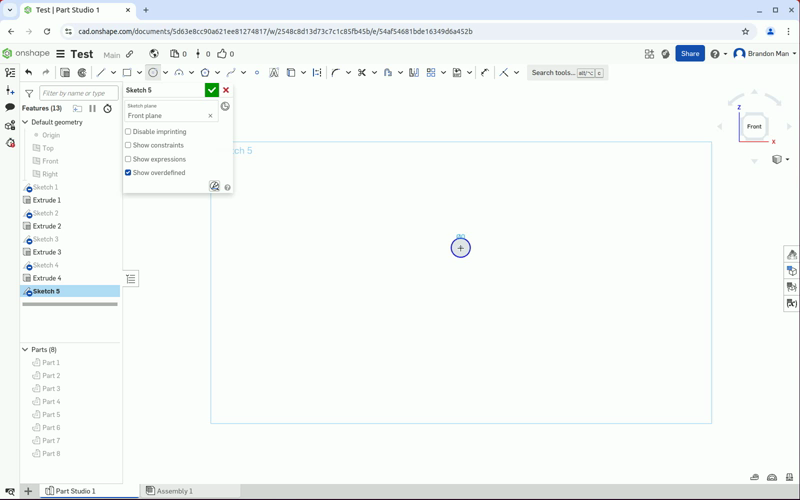
mouse_move(462, 247)
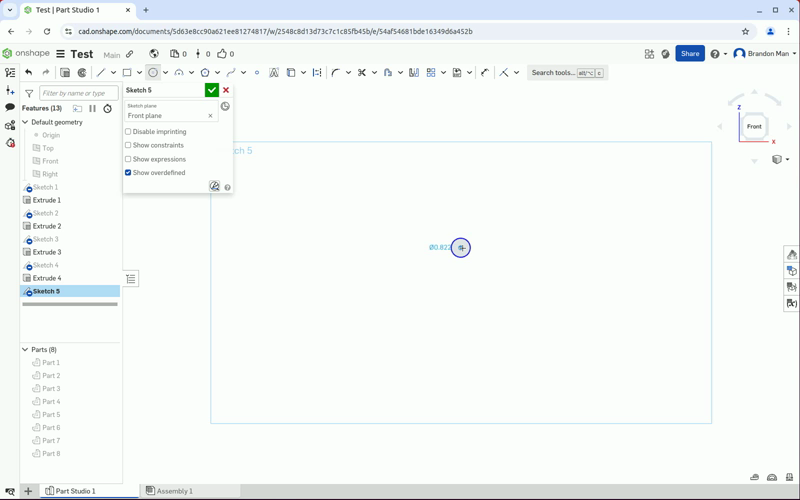
scroll(6)
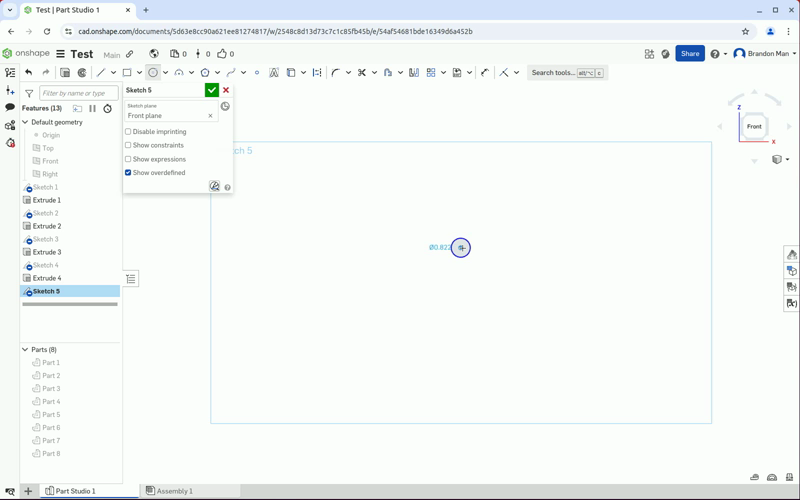
scroll(6)
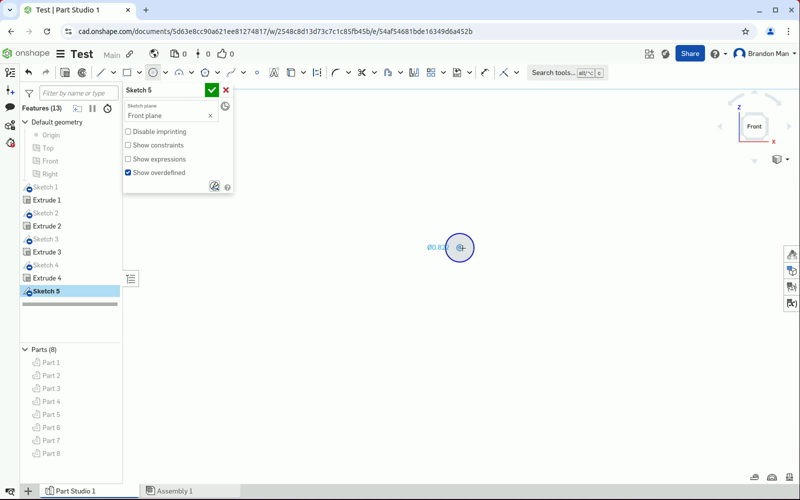
scroll(6)
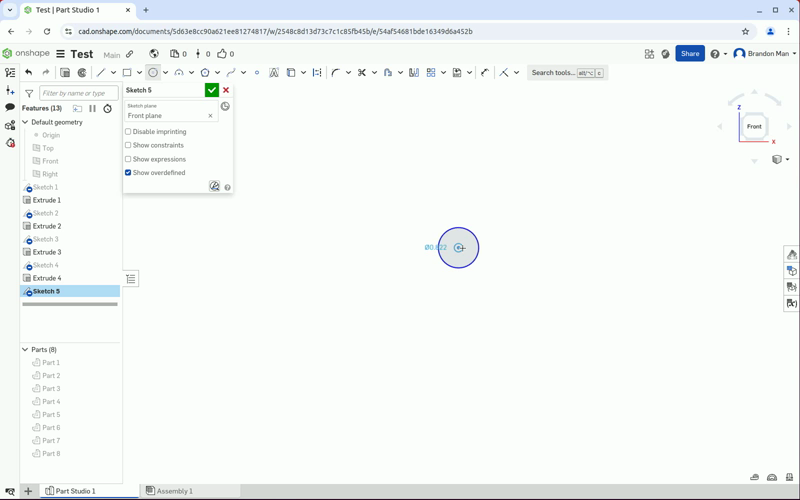
scroll(6)
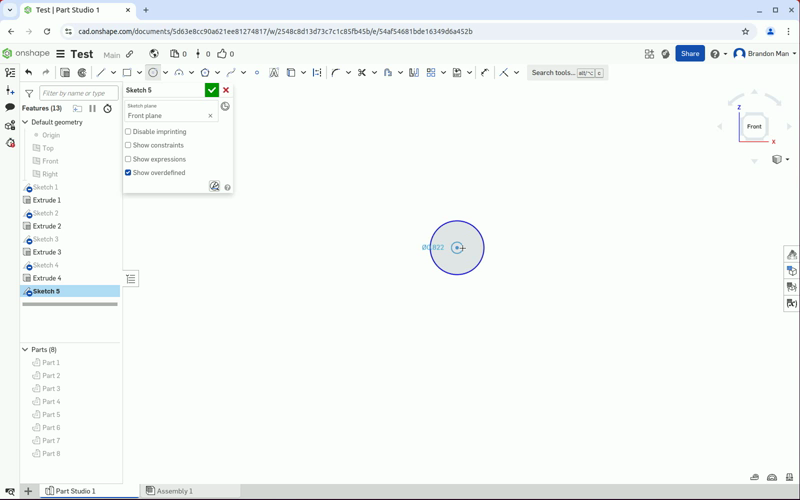
scroll(6)
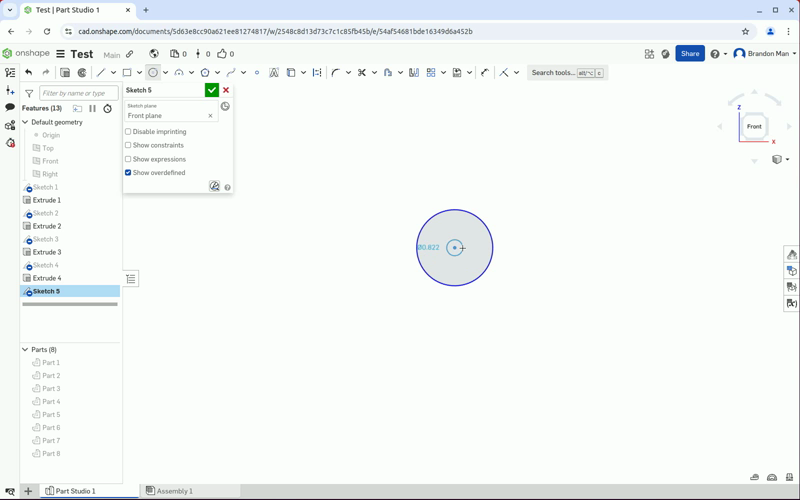
scroll(6)
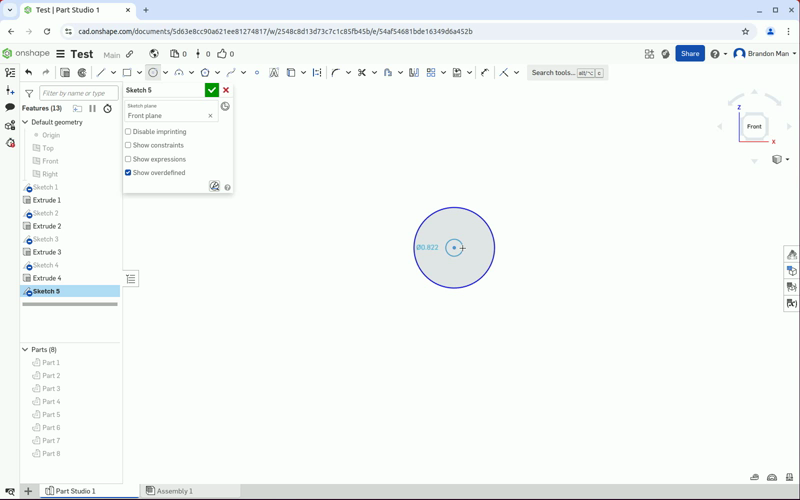
scroll(6)
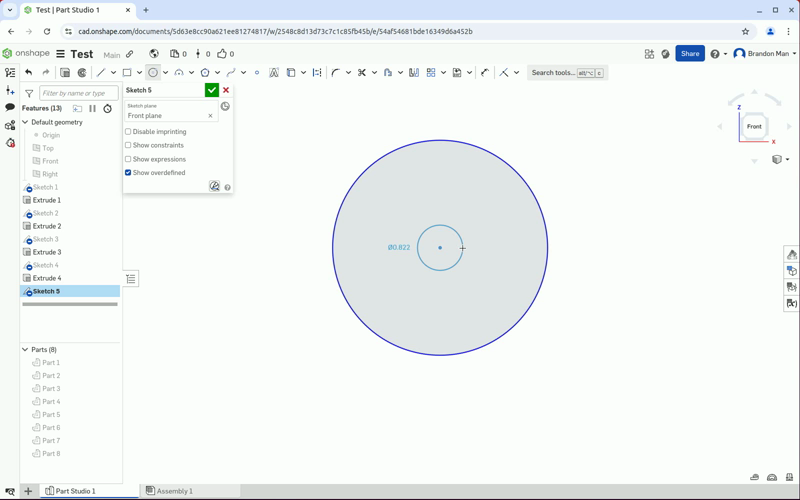
click(462, 247)
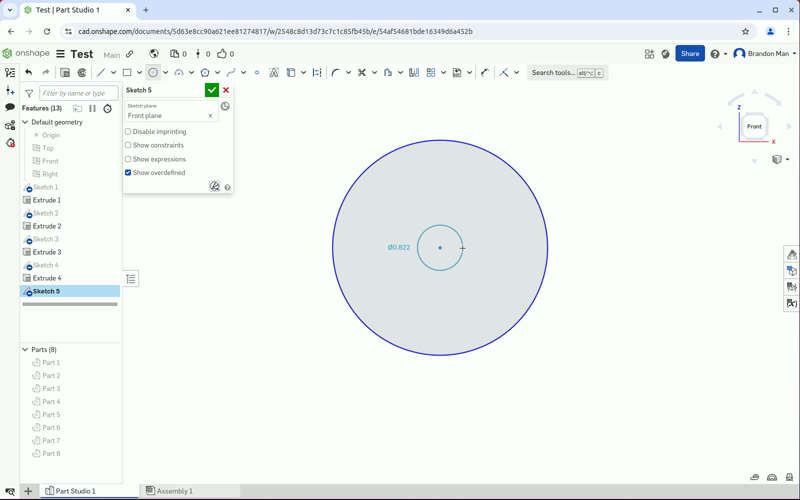
scroll(-6)
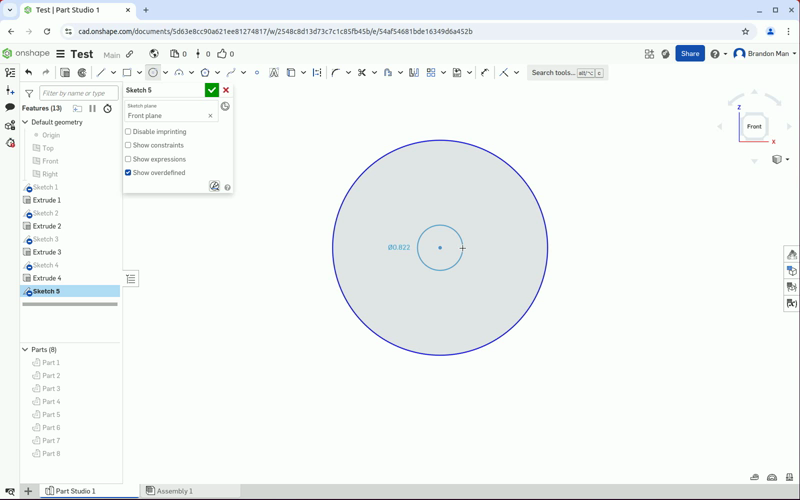
scroll(-6)
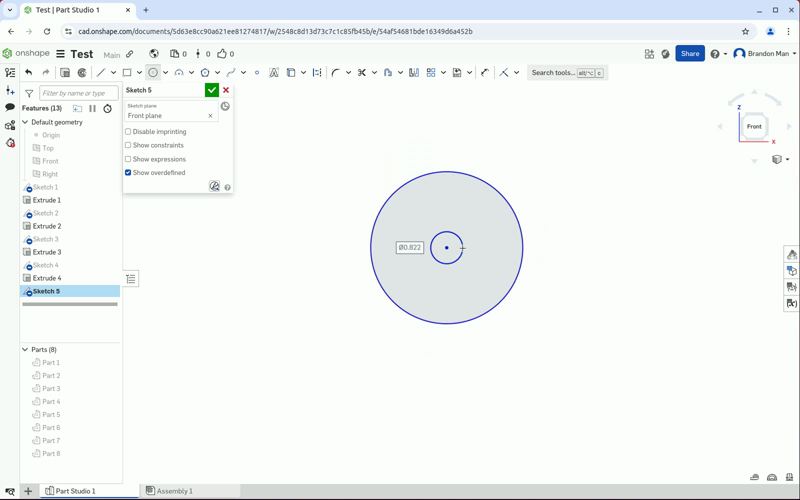
scroll(-6)
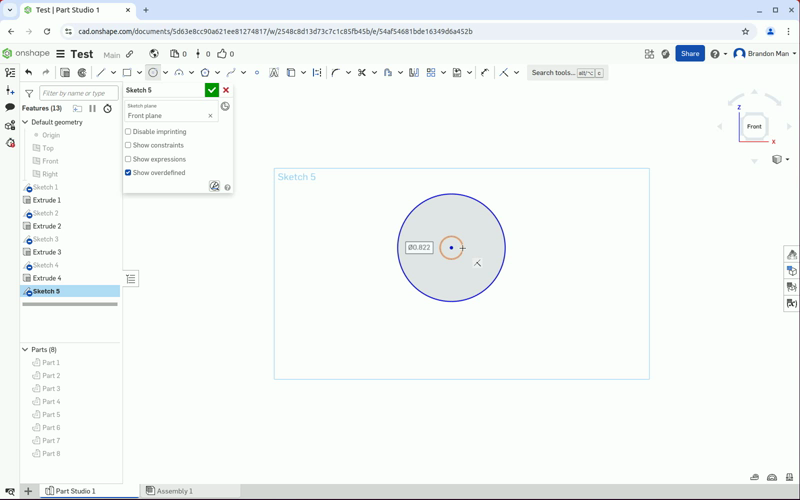
scroll(-6)
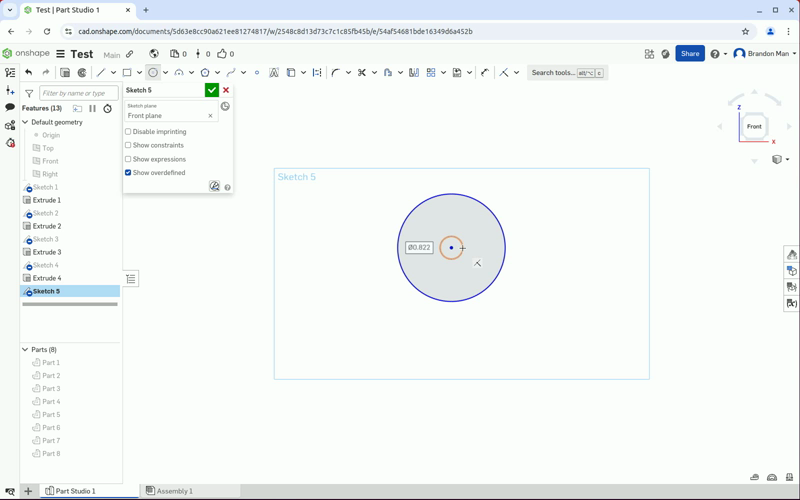
scroll(-6)
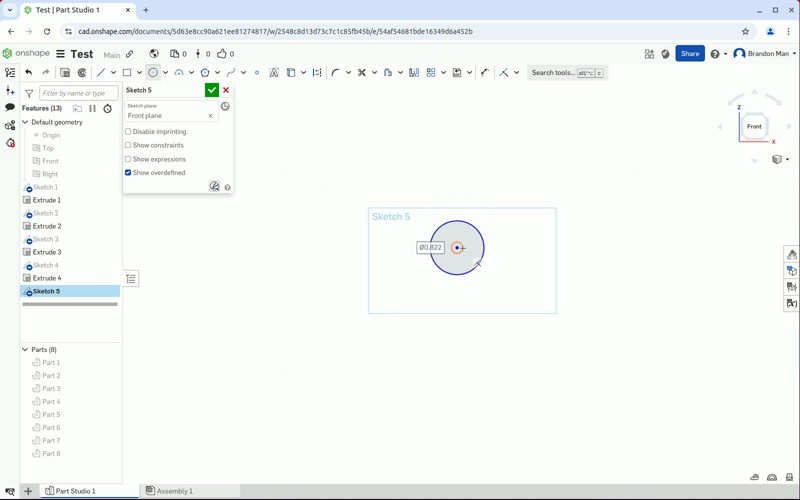
scroll(-6)
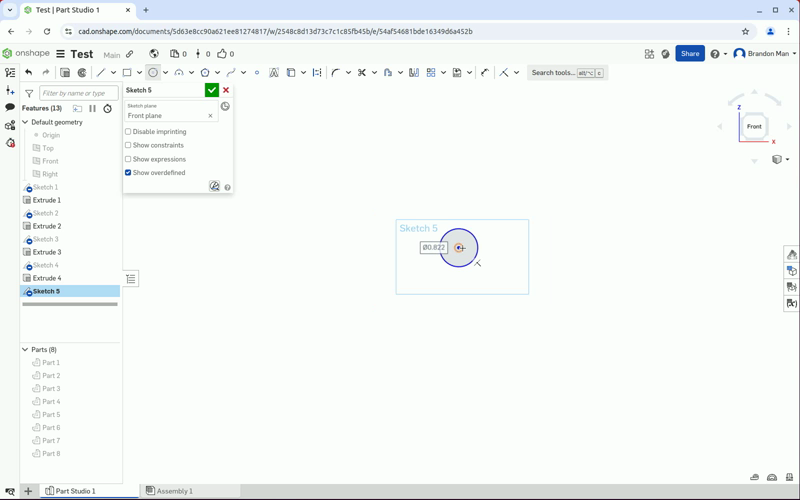
scroll(-6)
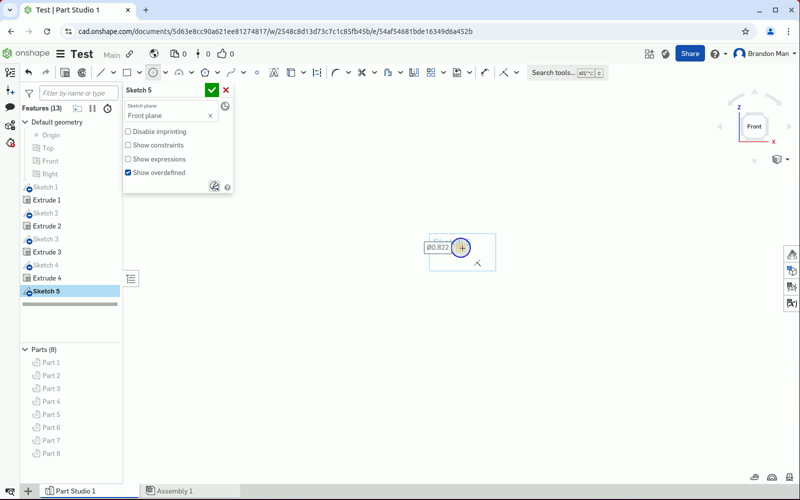
key(esc)
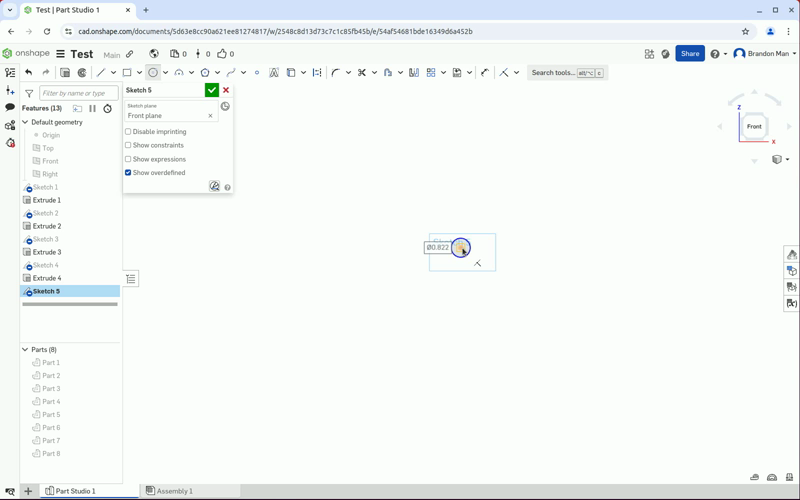
mouse_move(462, 240)
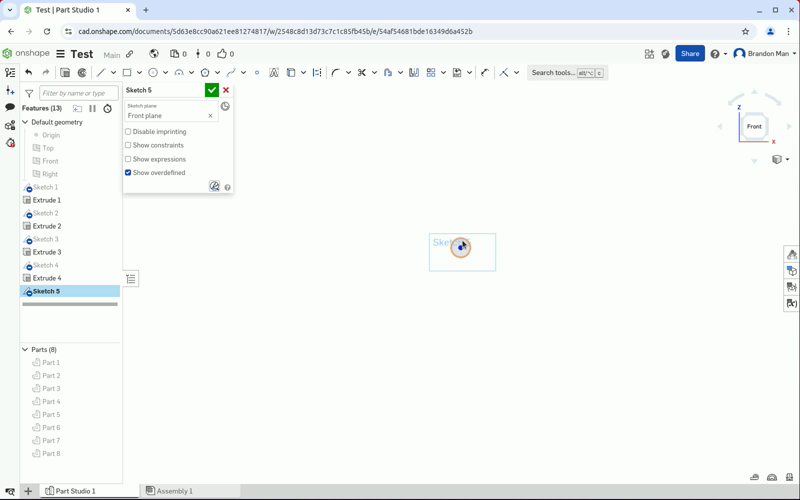
scroll(6)
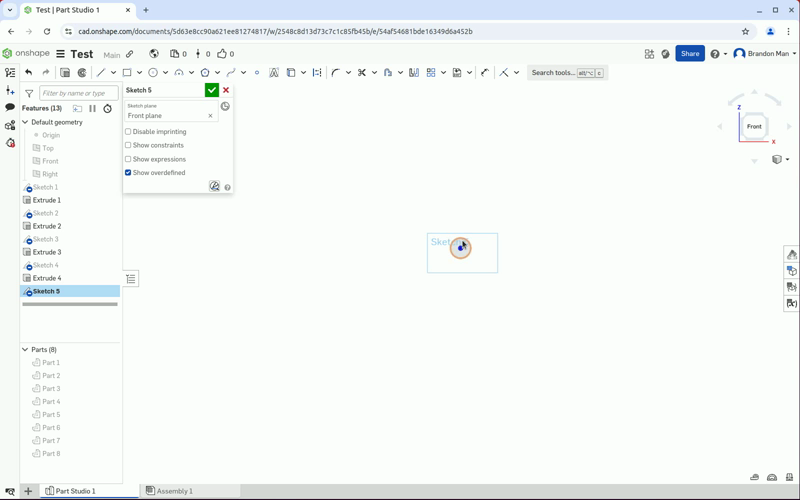
scroll(6)
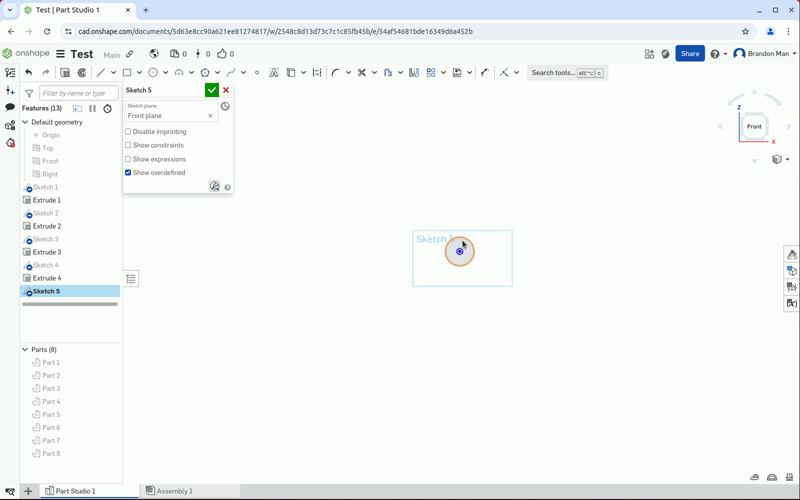
scroll(6)
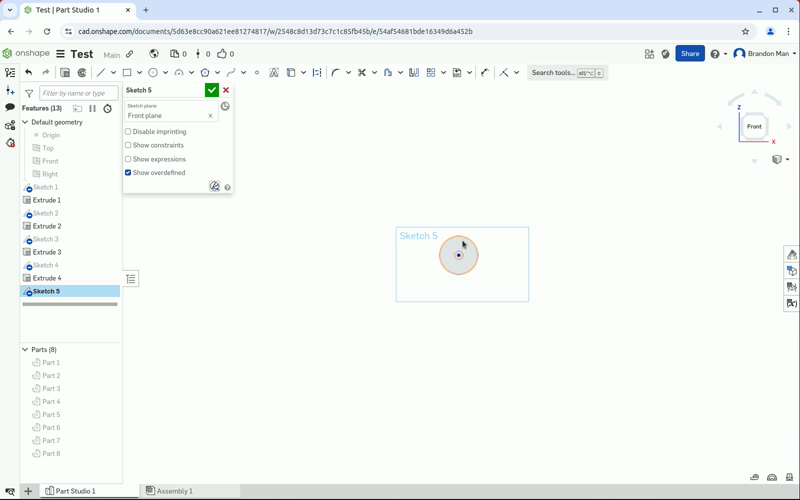
scroll(6)
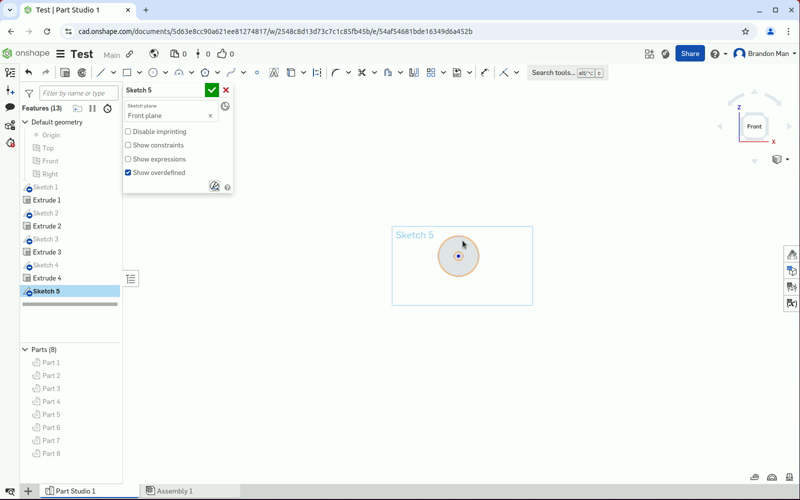
scroll(6)
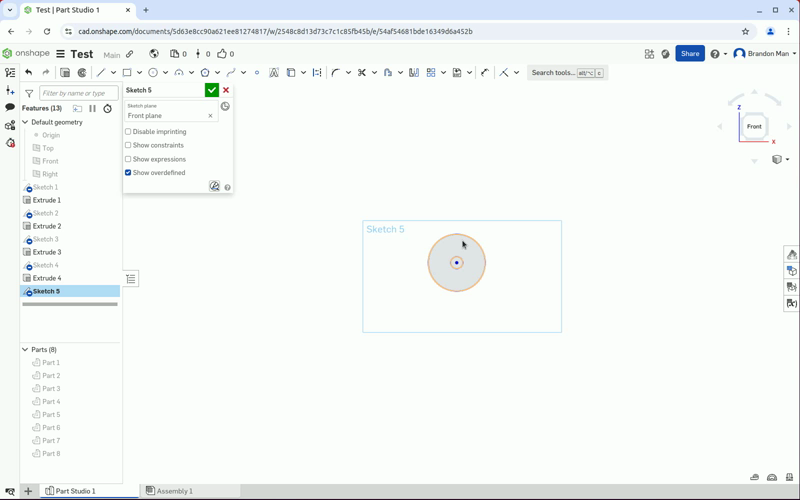
scroll(6)
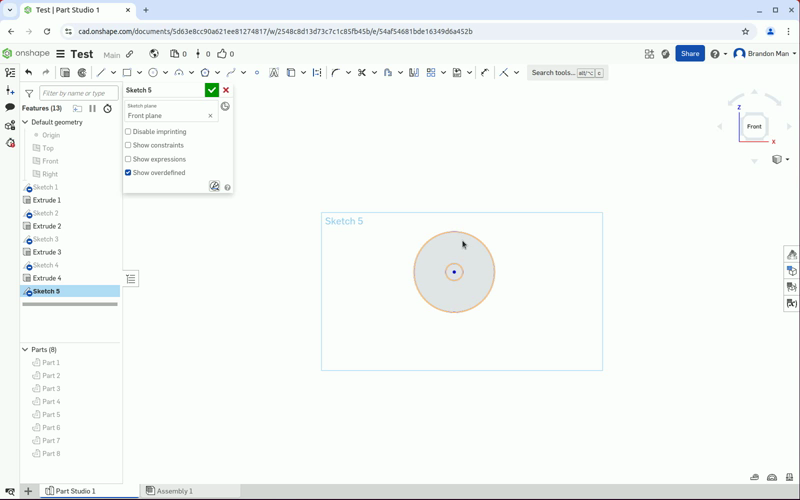
scroll(6)
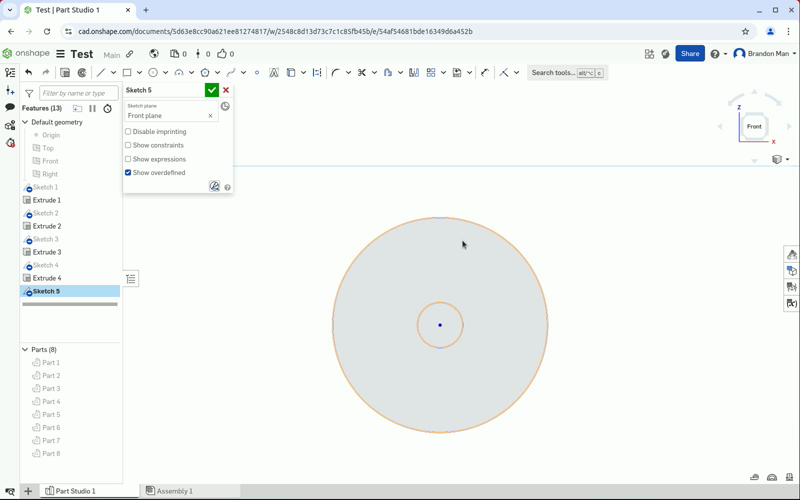
click(462, 240)
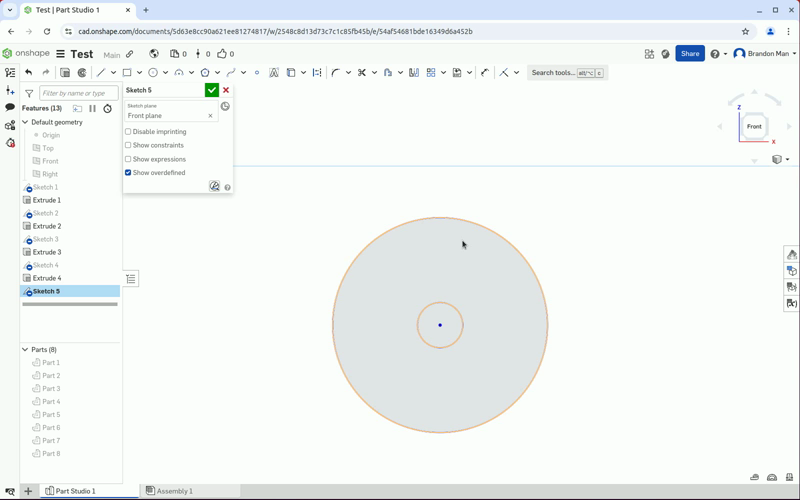
scroll(-6)
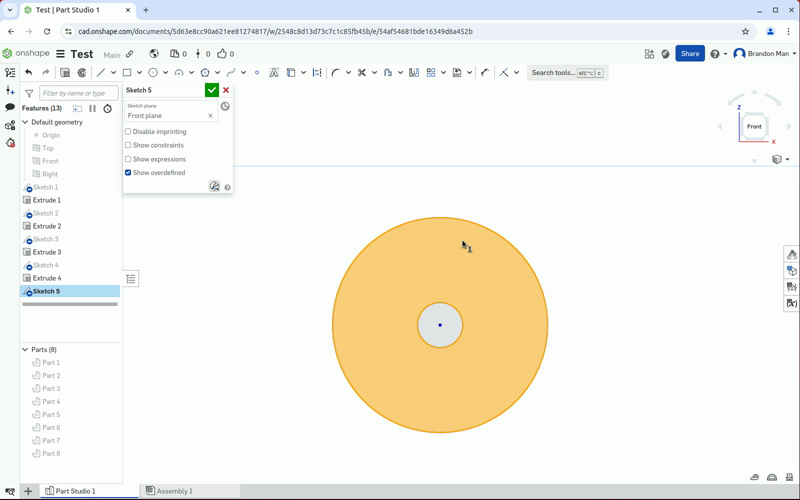
scroll(-6)
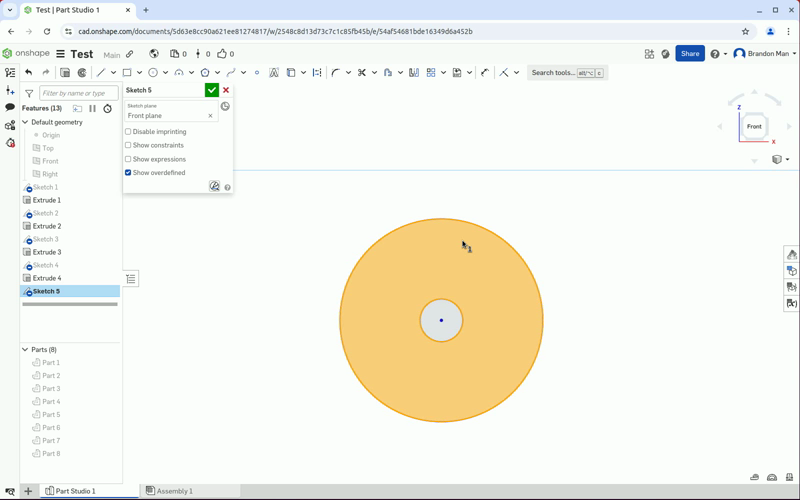
scroll(-6)
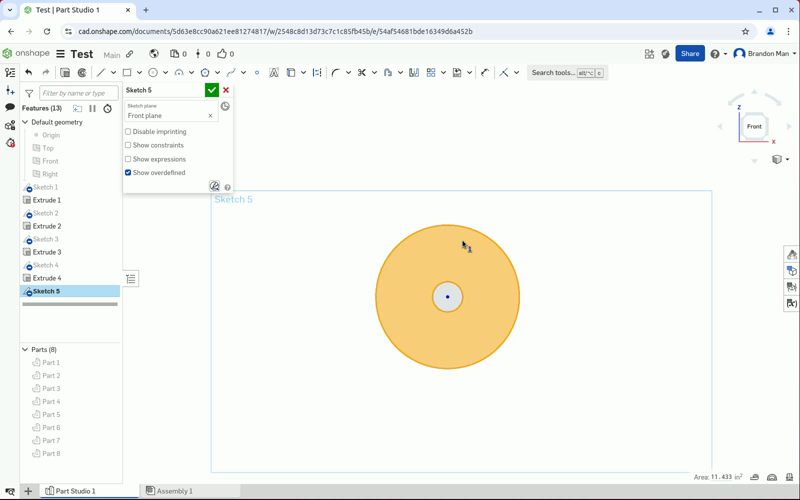
scroll(-6)
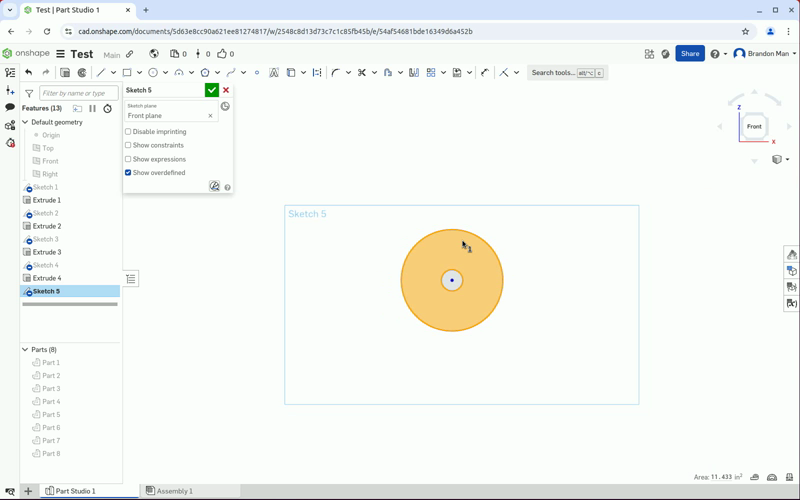
scroll(-6)
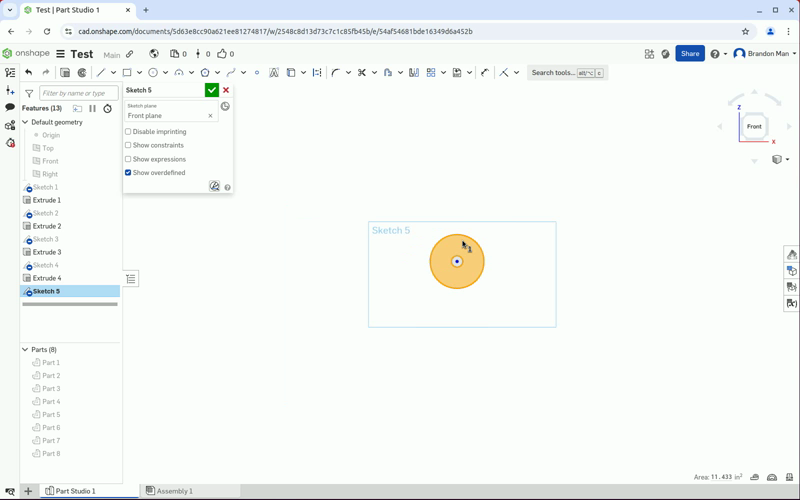
scroll(-6)
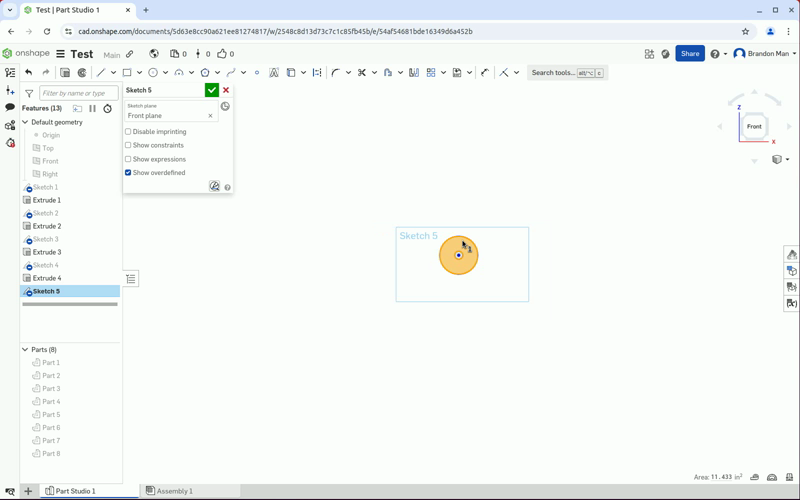
scroll(-6)
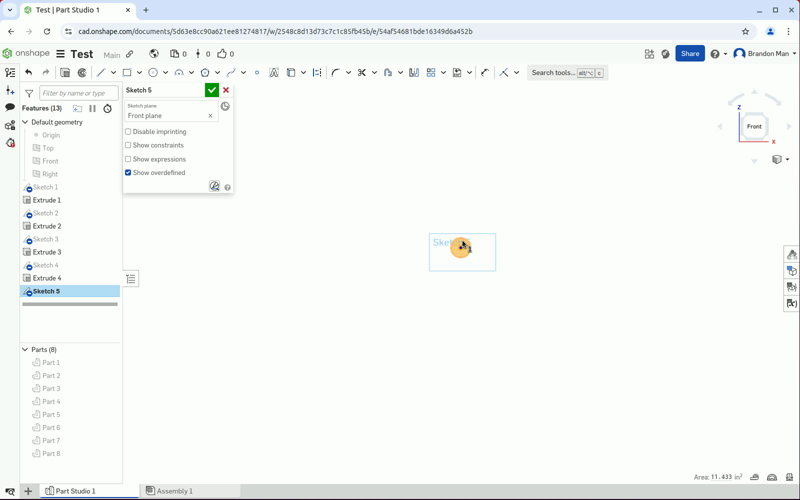
mouse_move(73, 352)
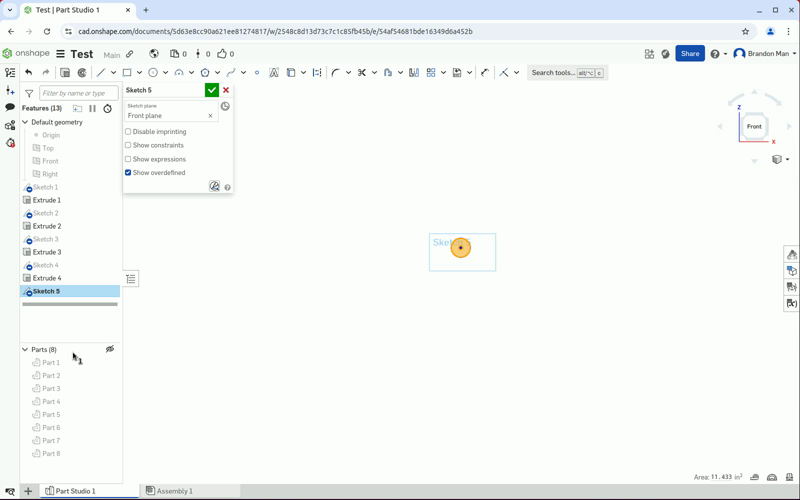
key(shift+y)
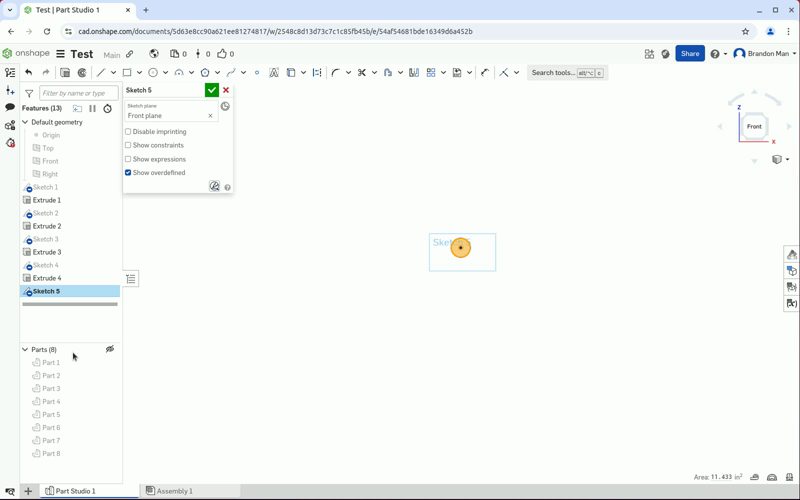
key(shift+e)
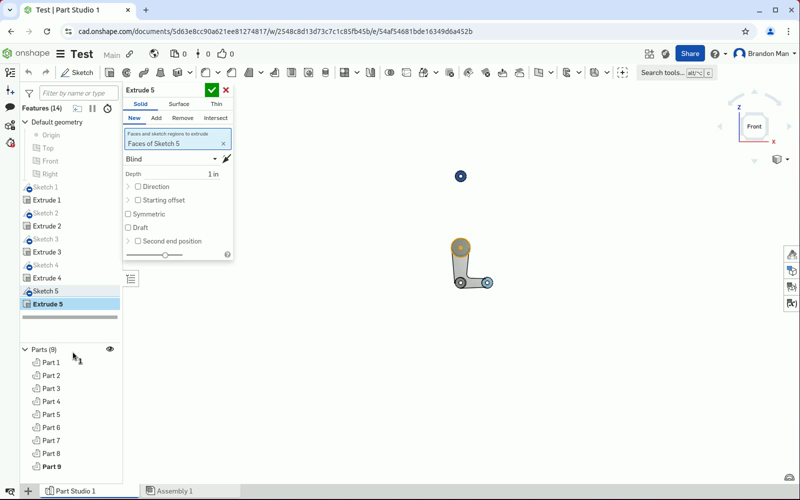
mouse_move(143, 106)
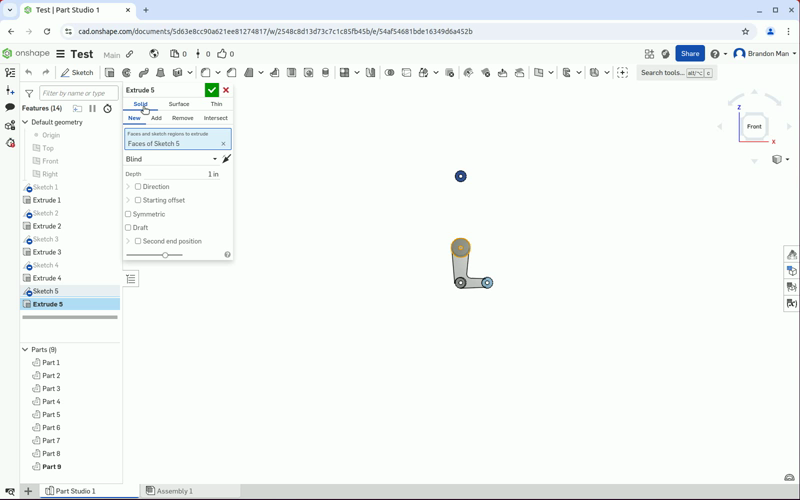
click(143, 106)
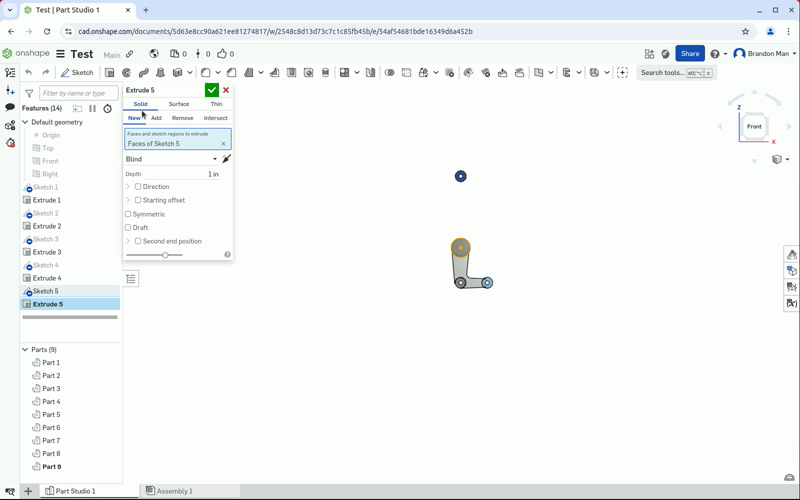
mouse_move(137, 120)
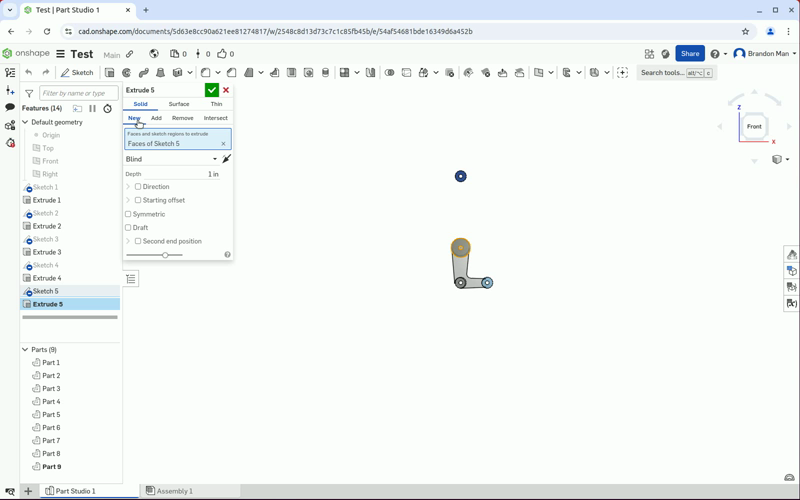
click(137, 120)
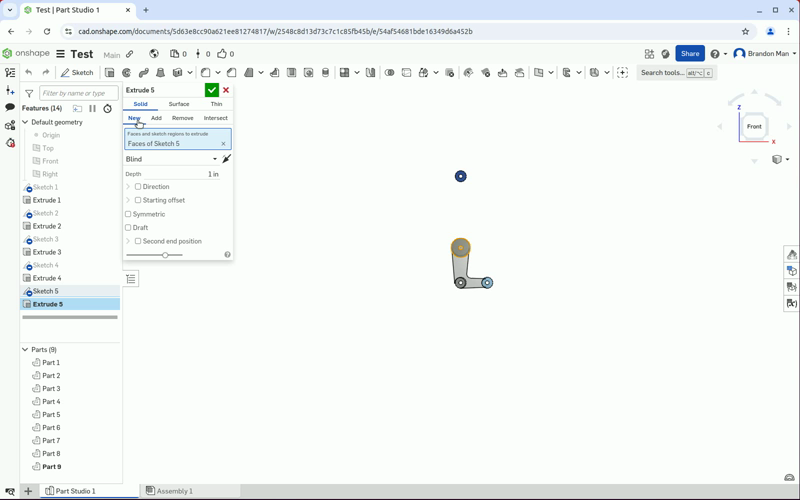
key(tab, 4)
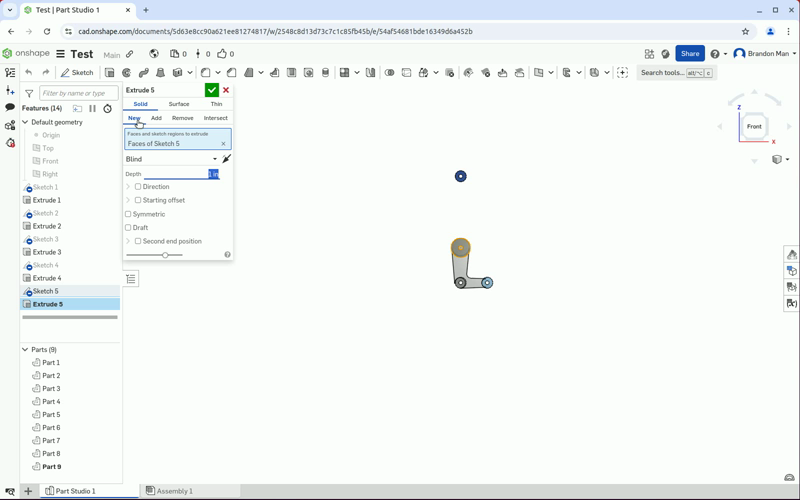
text(0.241)
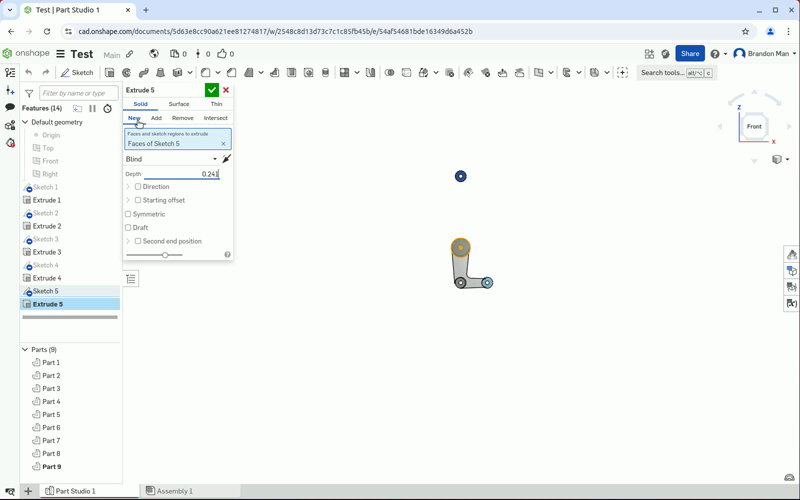
key(enter)
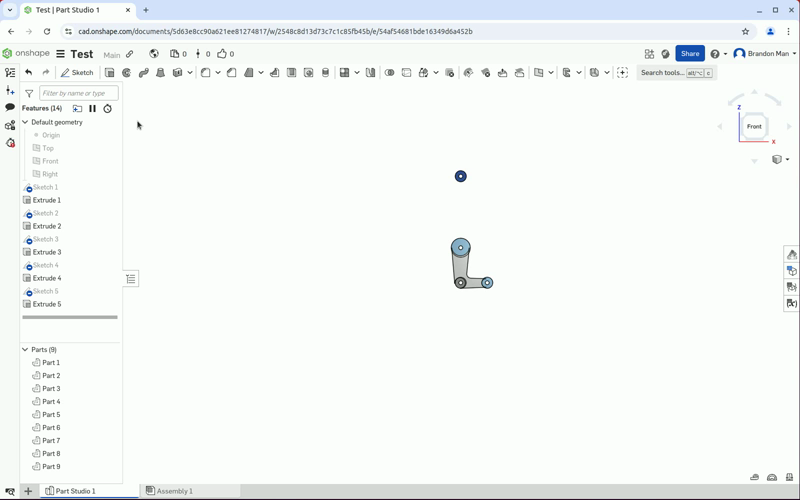
key(shift+h)
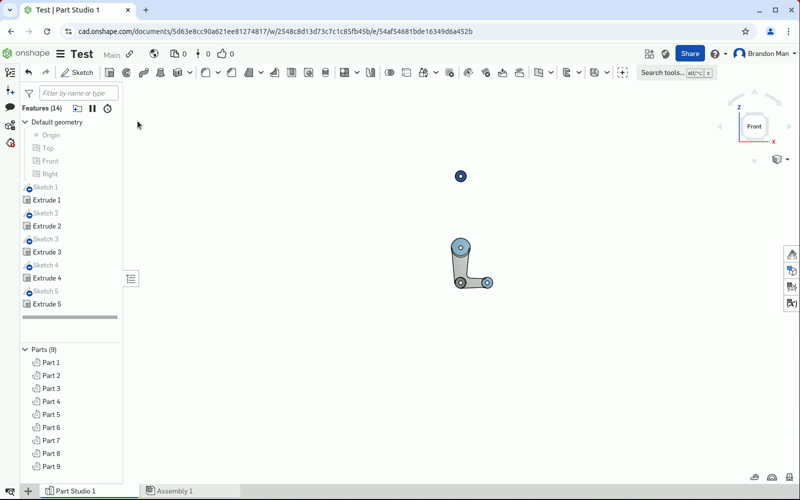
key(shift+h)
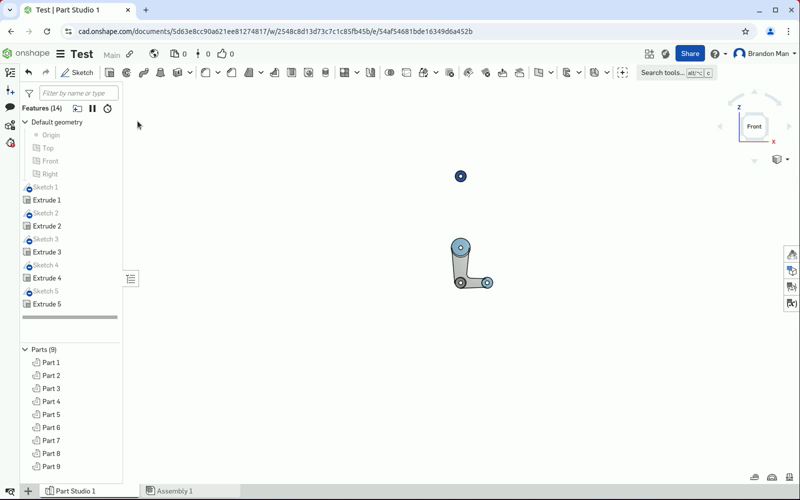
mouse_move(73, 189)
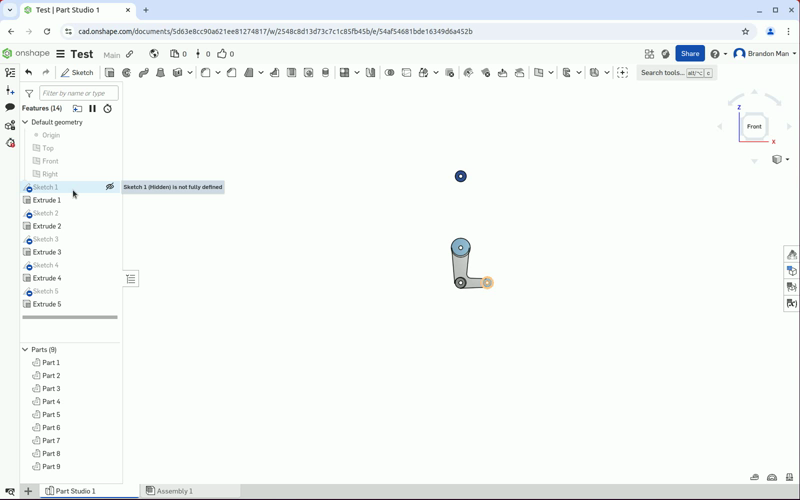
click(73, 189)
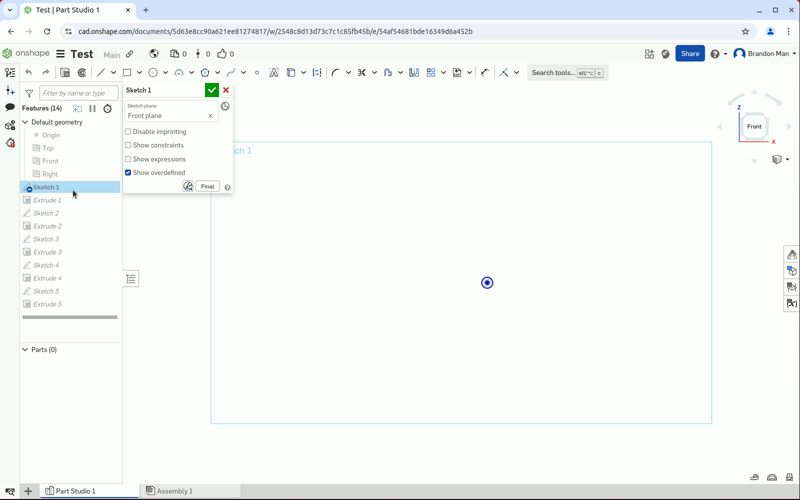
mouse_move(229, 92)
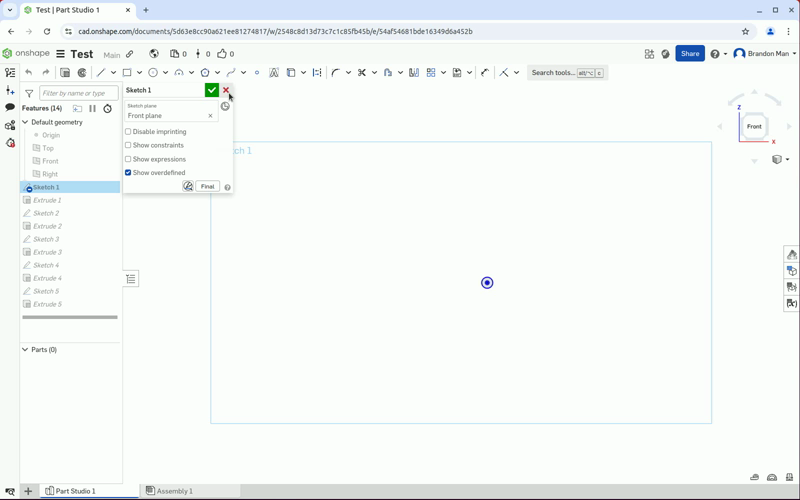
click(229, 92)
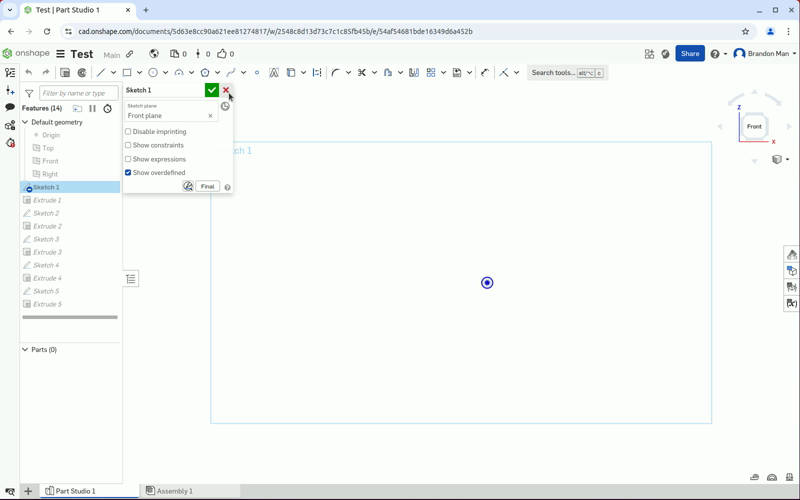
key(shift+s)
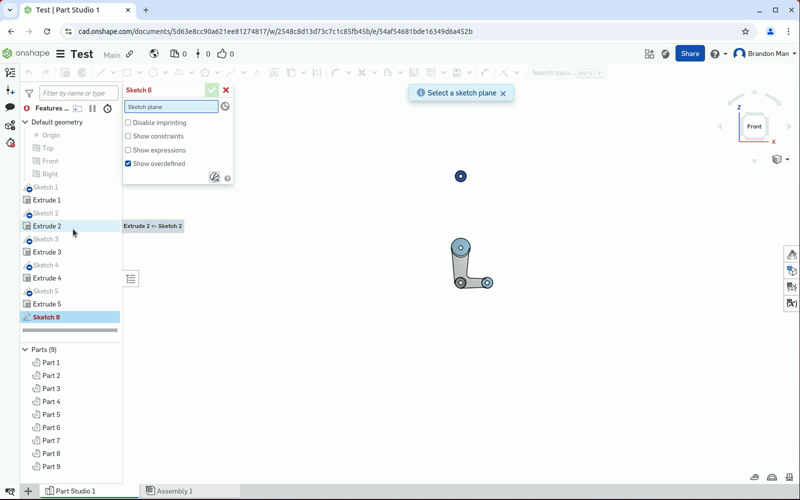
scroll(3)
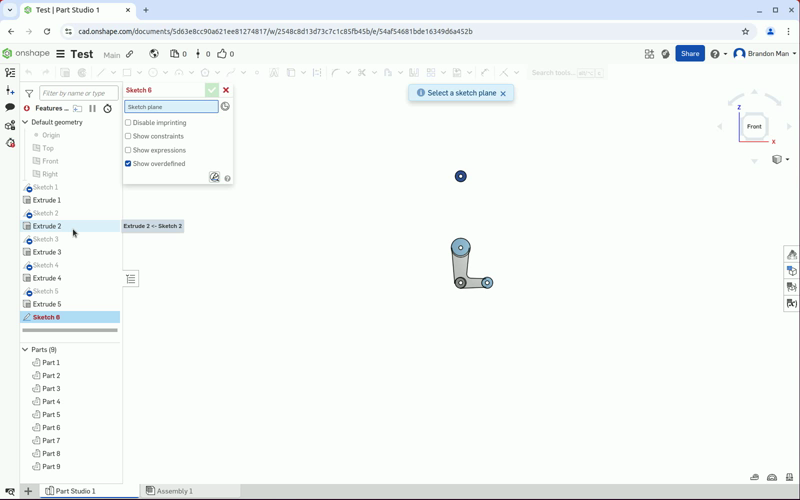
mouse_move(73, 163)
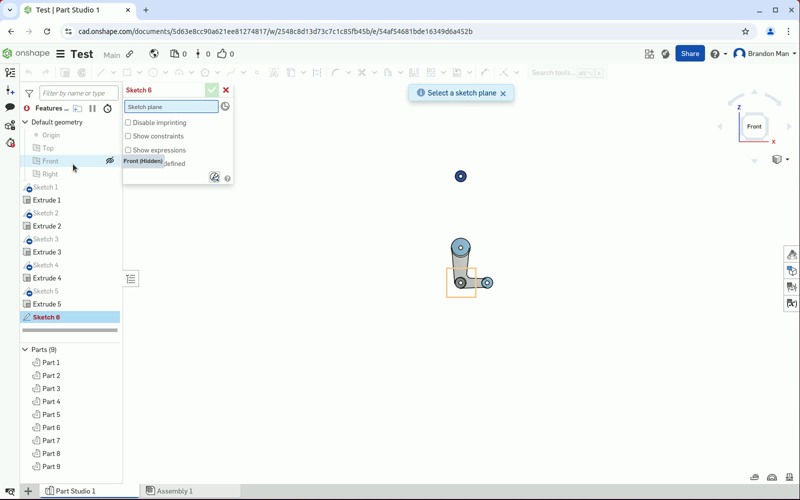
click(73, 163)
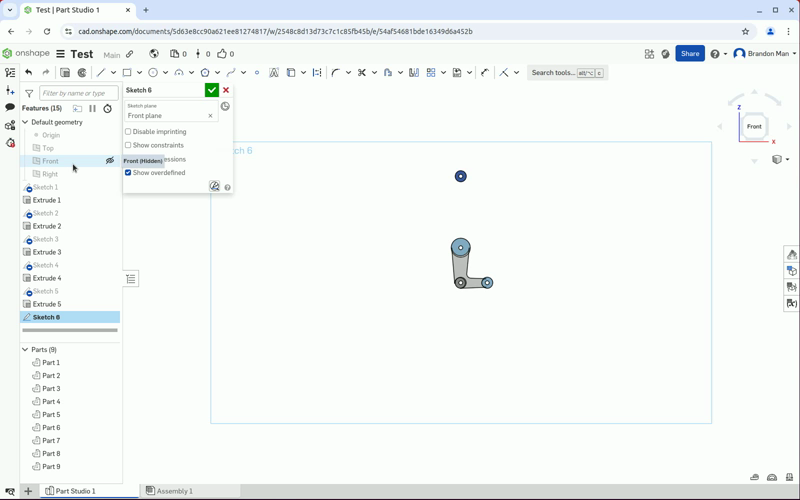
mouse_move(73, 352)
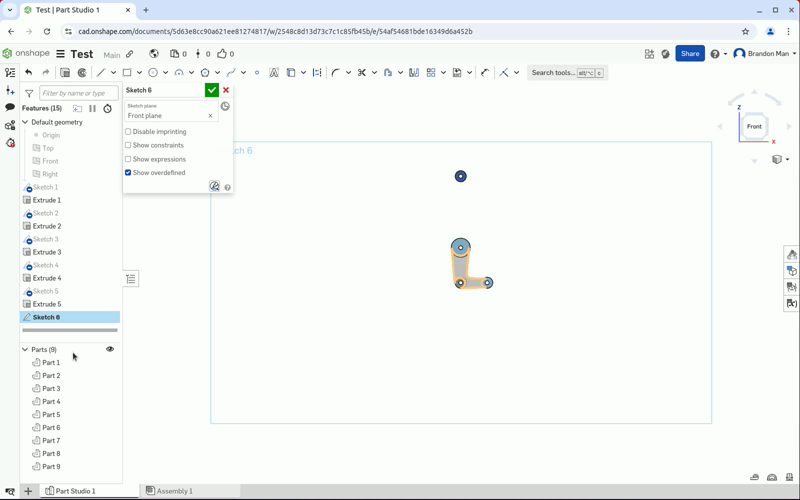
key(y)
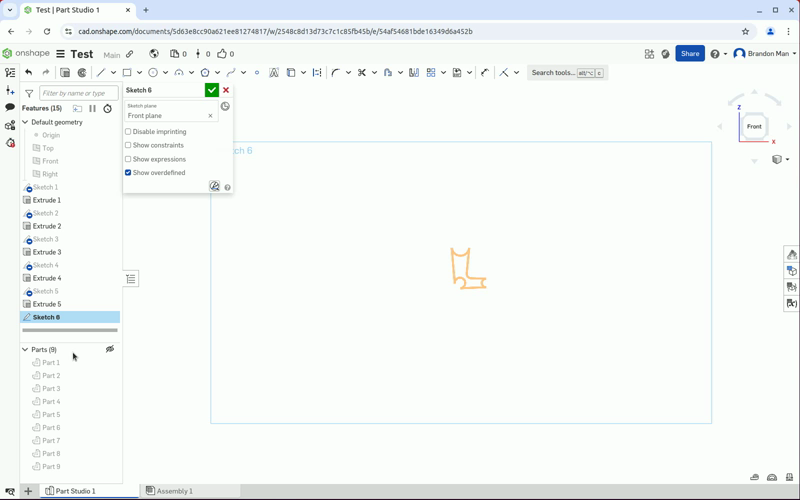
key(a)
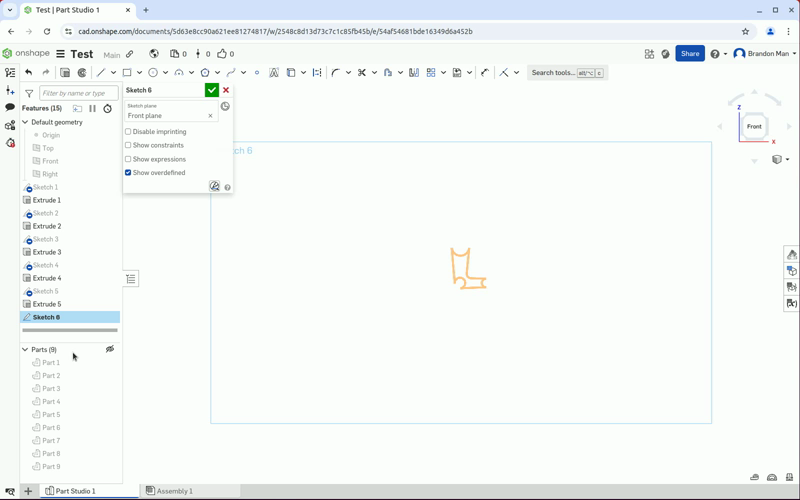
key_down(shift)
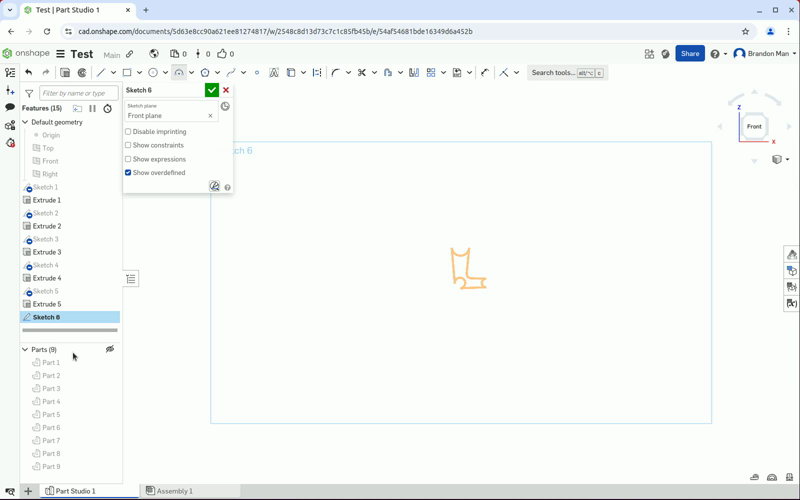
mouse_move(451, 246)
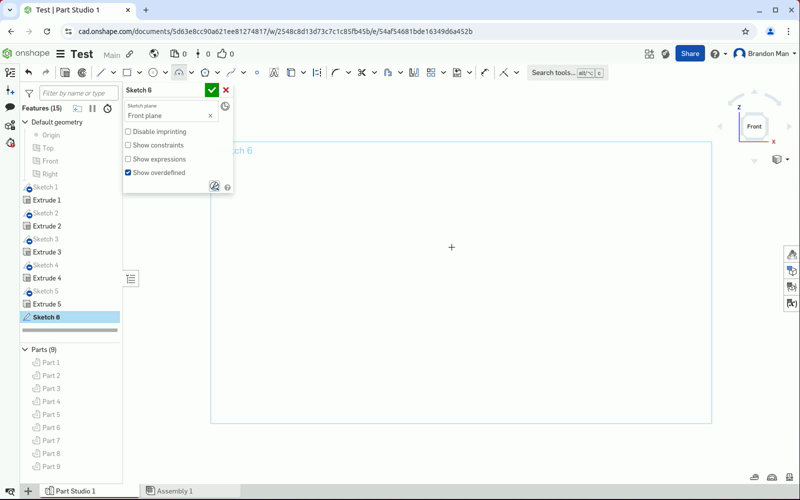
click(451, 246)
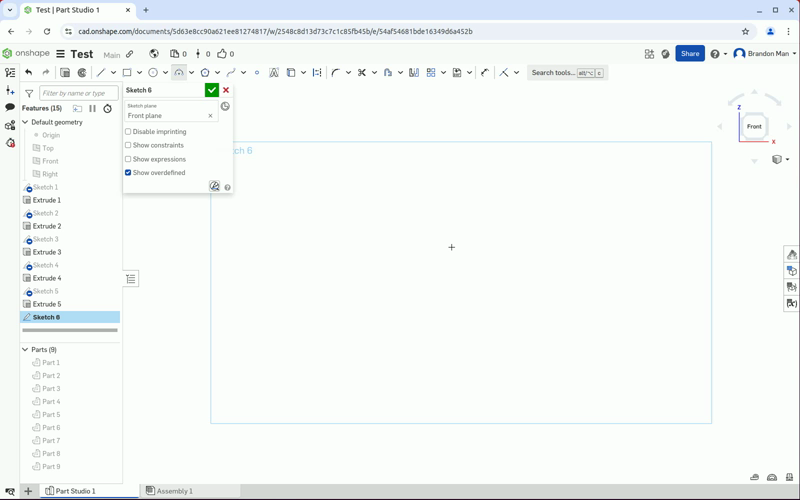
key_up(shift)
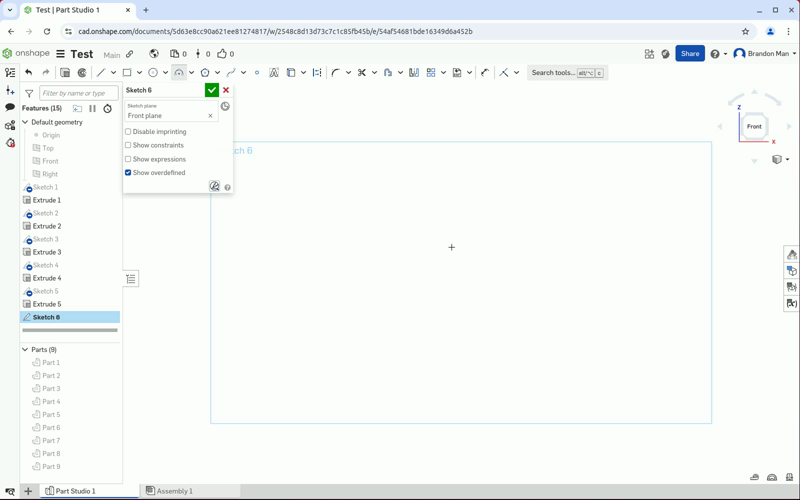
key_down(shift)
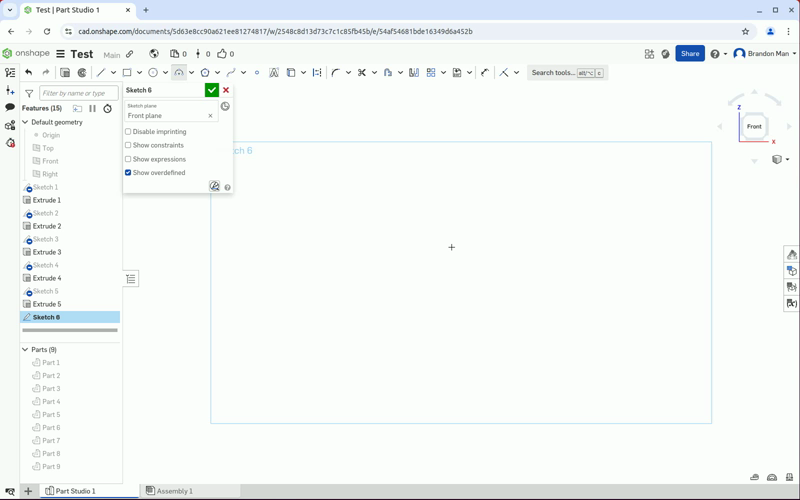
mouse_move(469, 246)
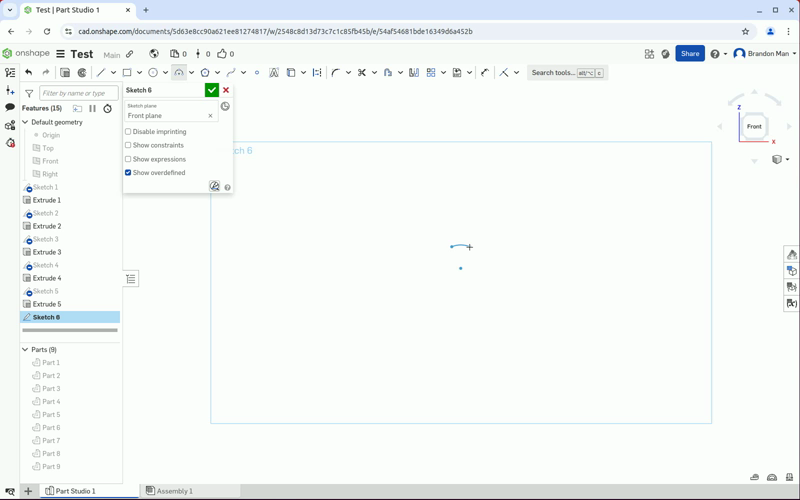
click(469, 246)
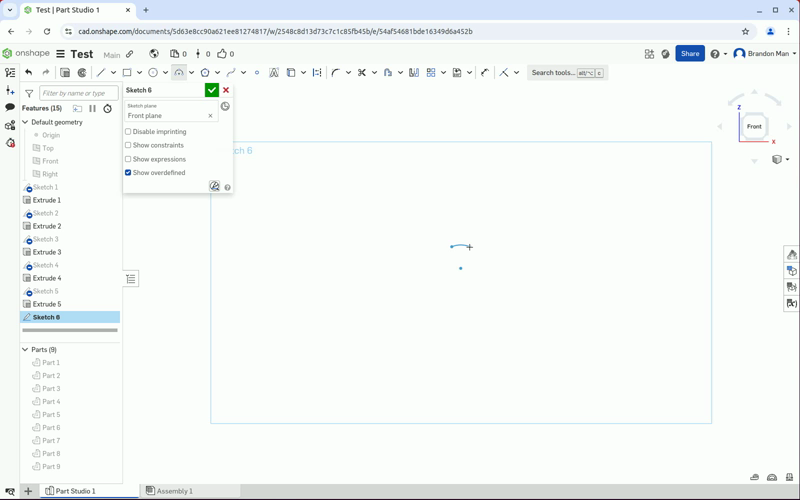
mouse_move(460, 237)
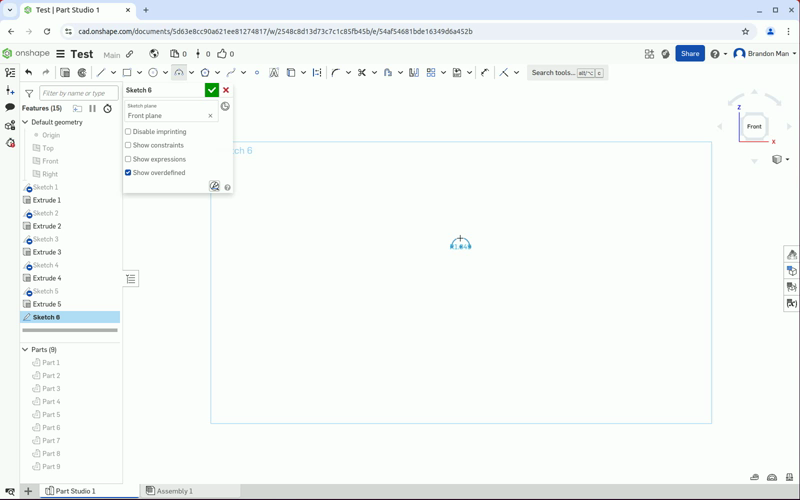
click(460, 237)
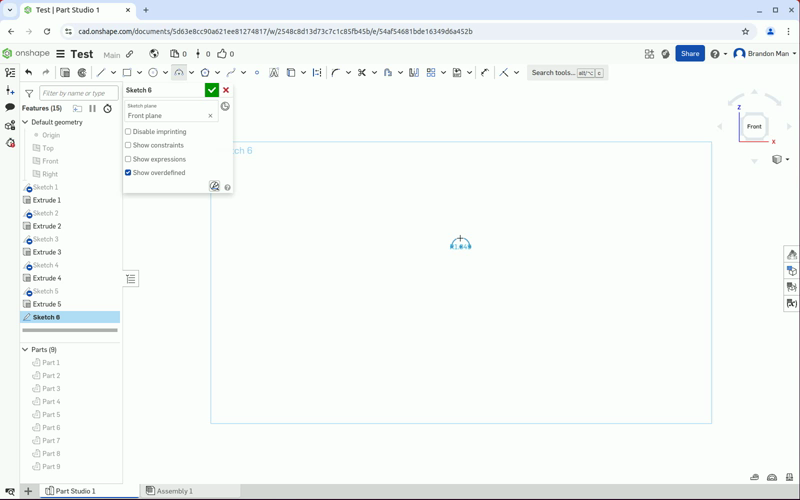
key_up(shift)
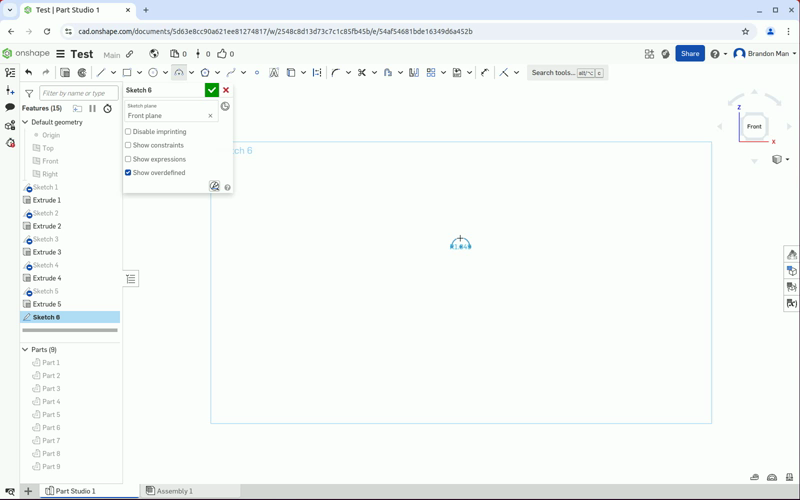
key(esc)
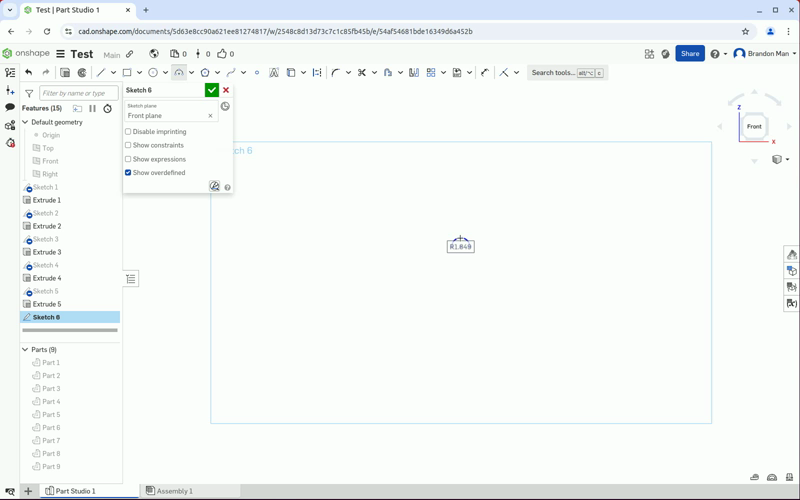
key(l)
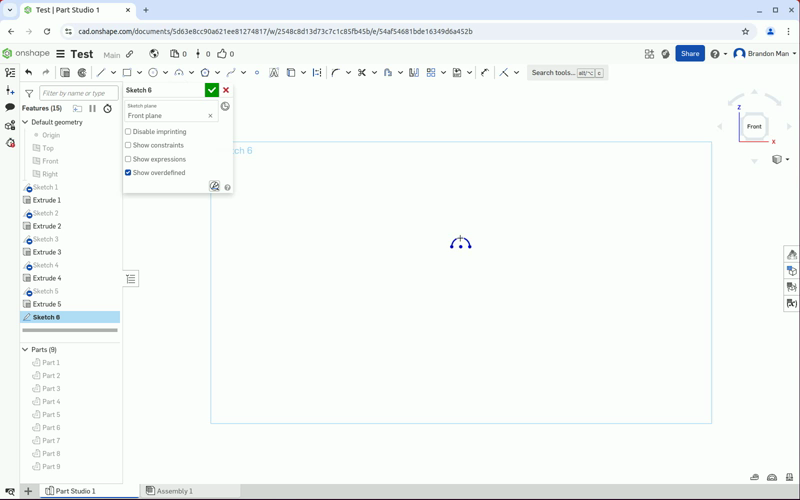
mouse_move(469, 246)
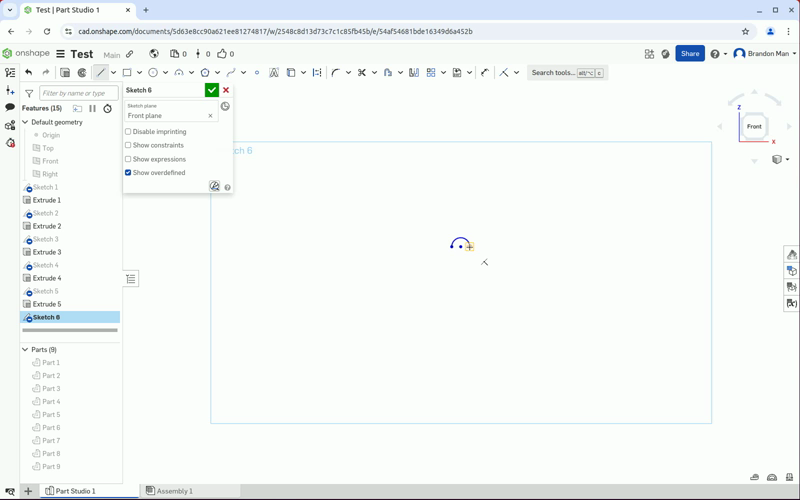
click(469, 246)
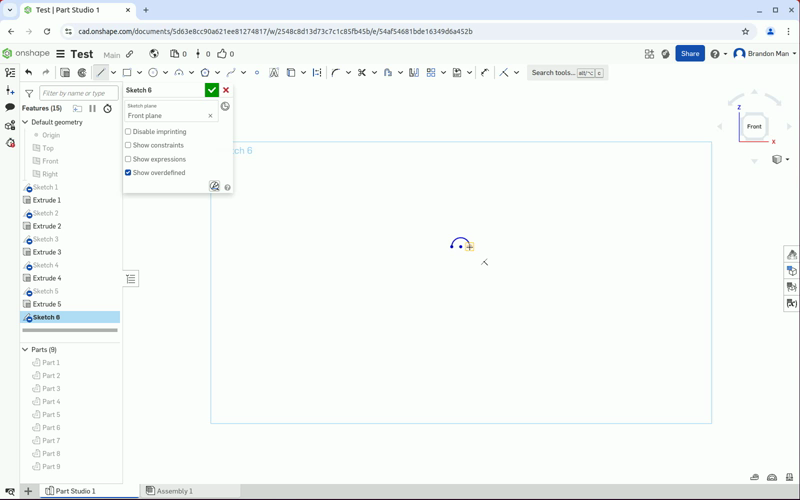
key_down(shift)
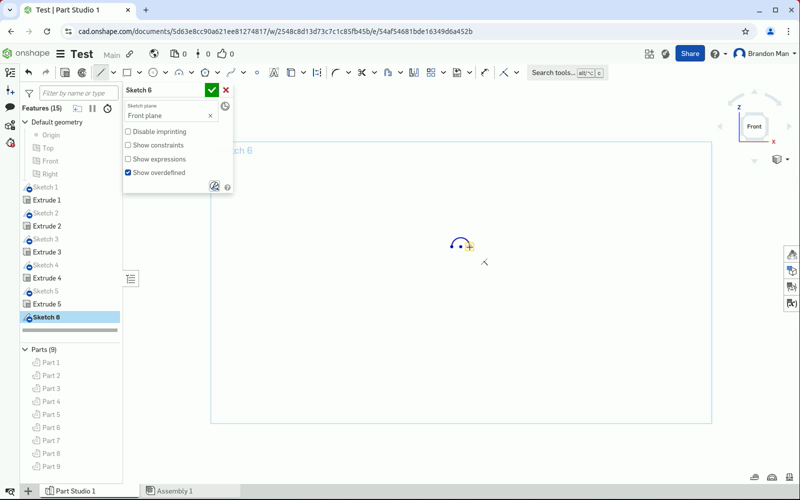
mouse_move(465, 174)
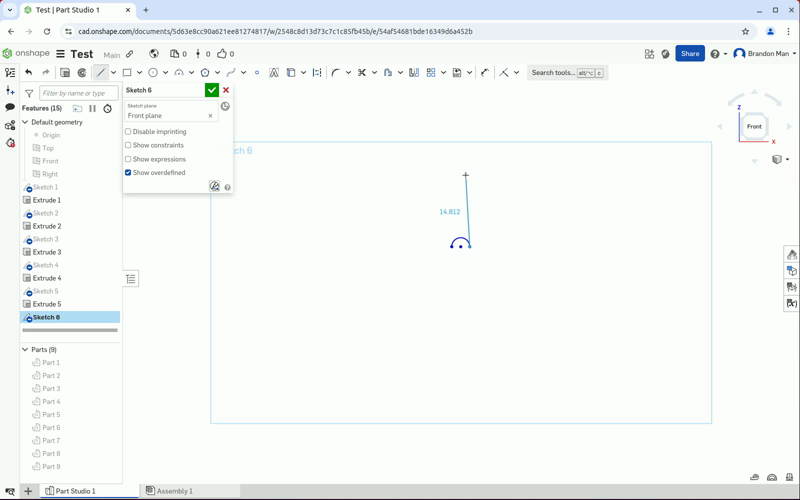
click(465, 174)
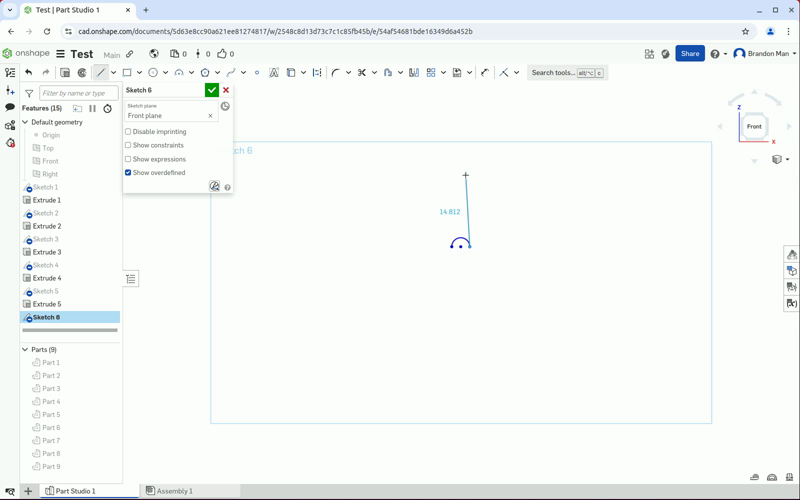
key_up(shift)
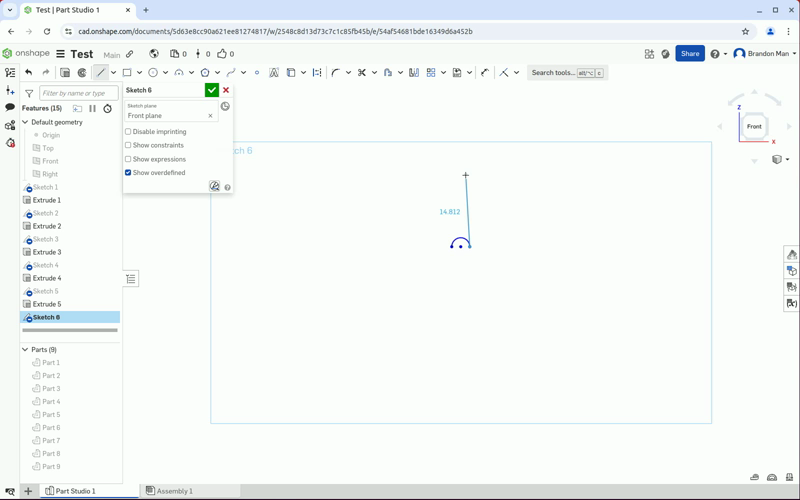
key(esc)
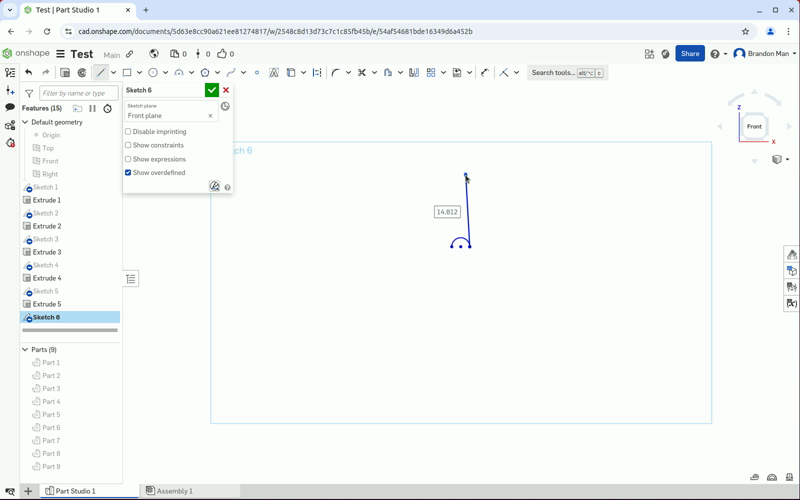
key(a)
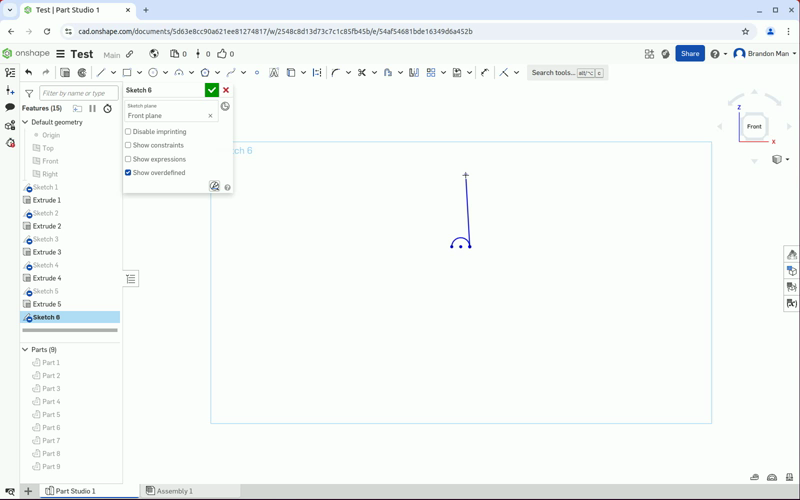
mouse_move(465, 174)
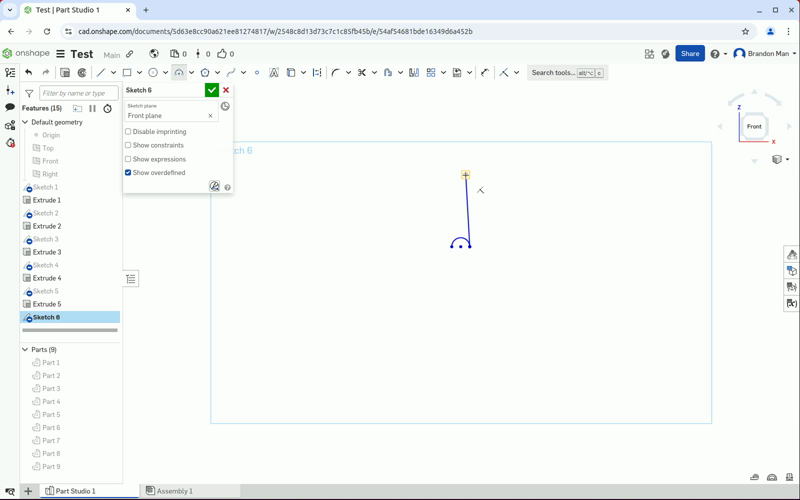
click(465, 174)
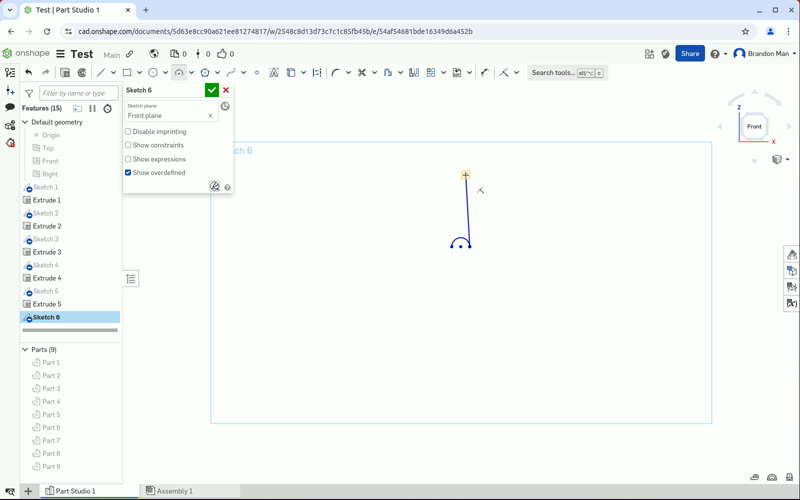
key_down(shift)
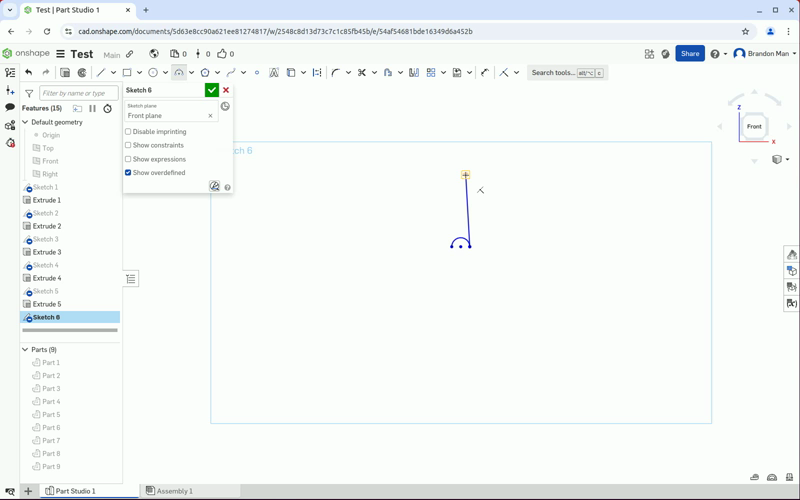
mouse_move(455, 174)
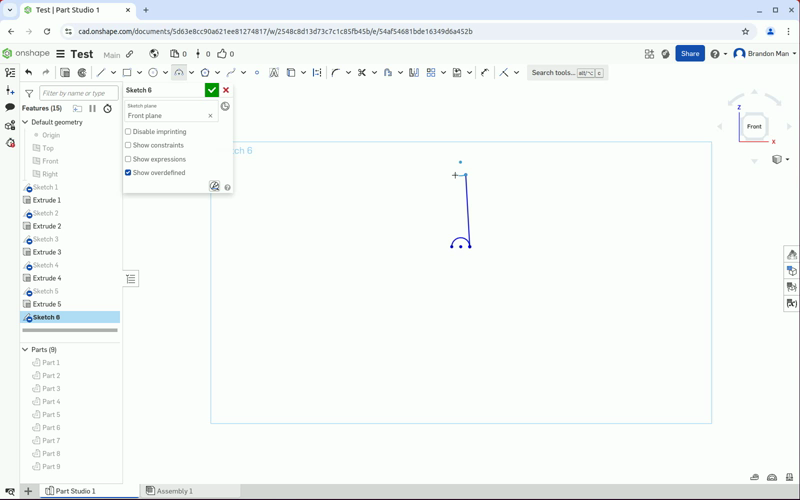
click(455, 174)
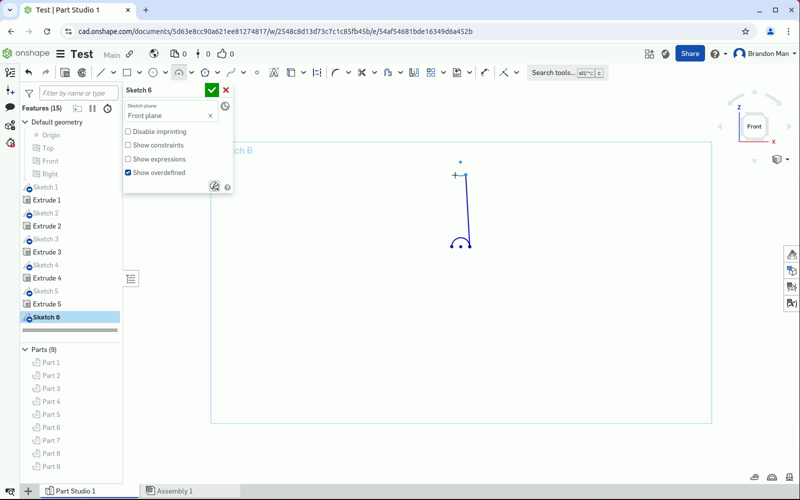
mouse_move(460, 180)
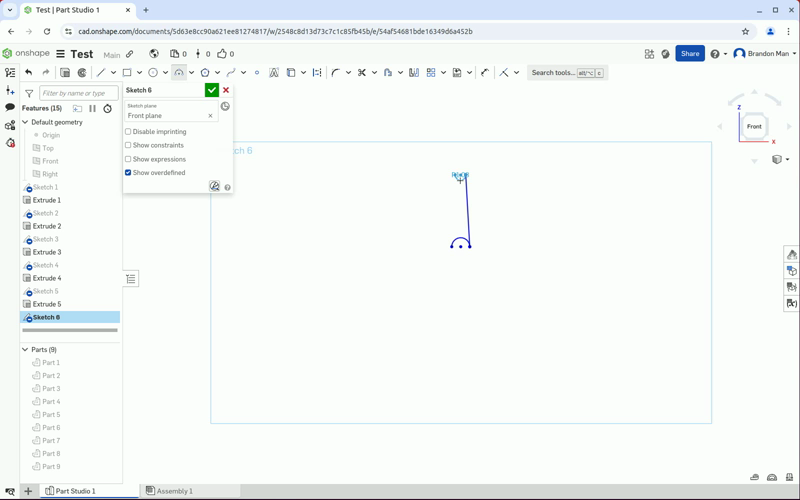
click(460, 180)
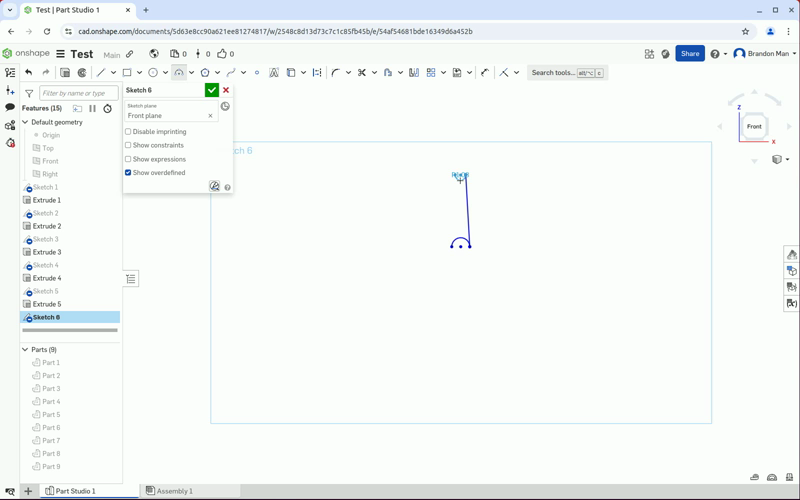
key_up(shift)
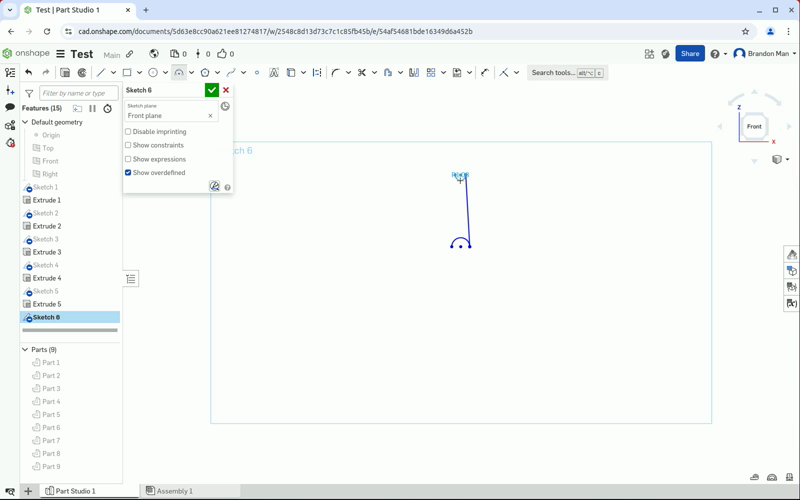
key(esc)
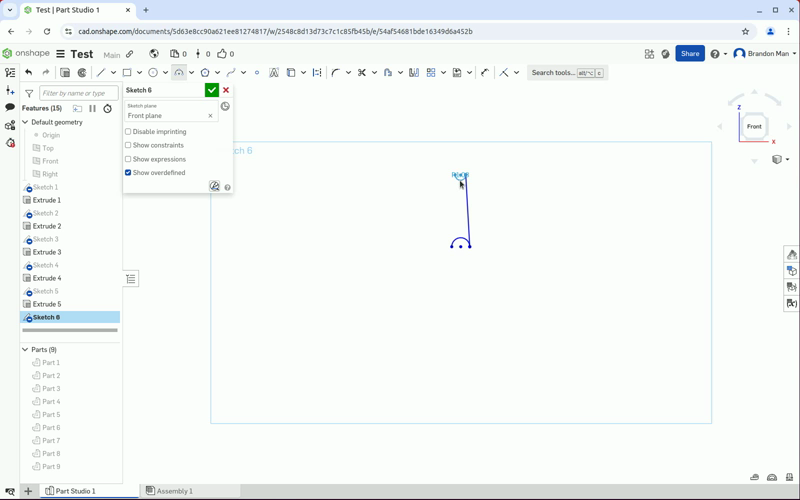
key(l)
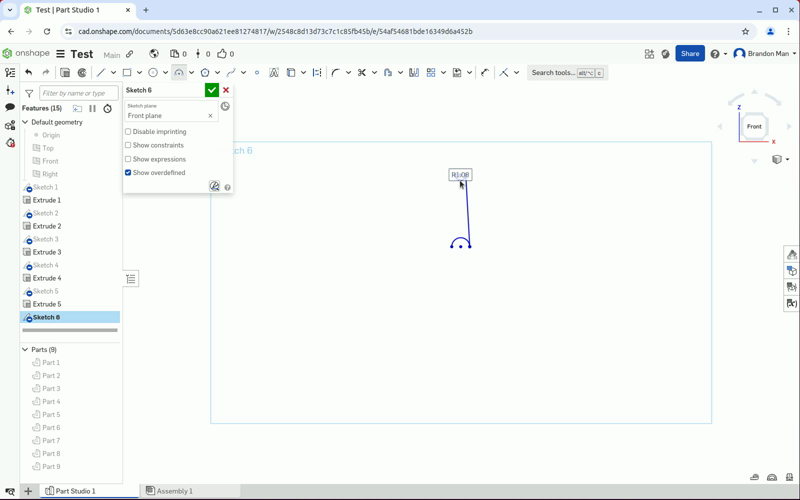
mouse_move(455, 174)
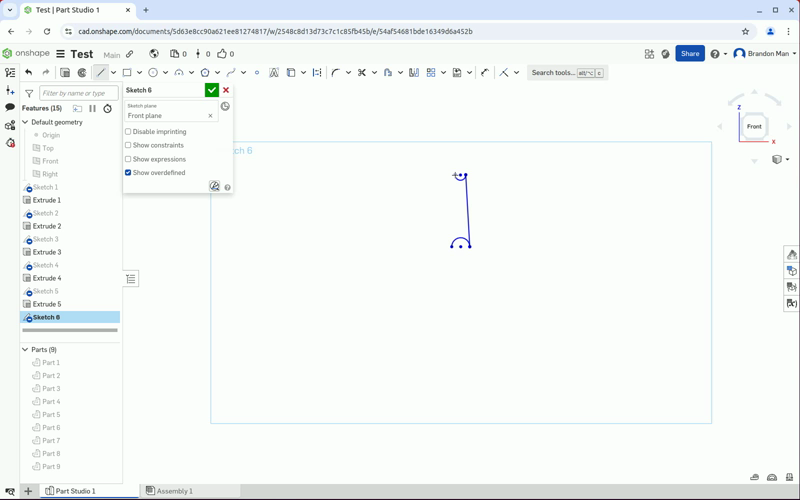
click(455, 174)
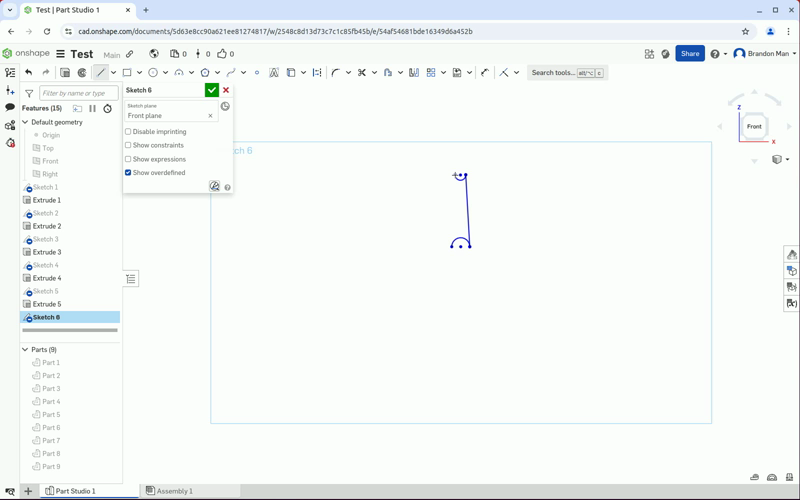
key_down(shift)
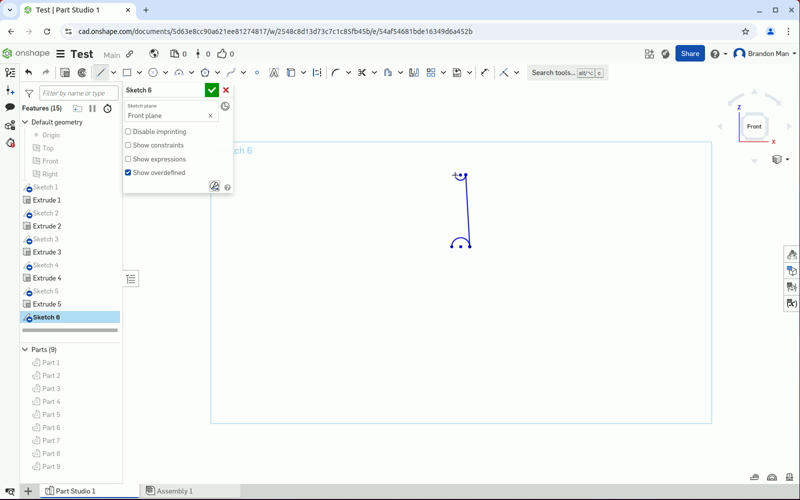
mouse_move(451, 246)
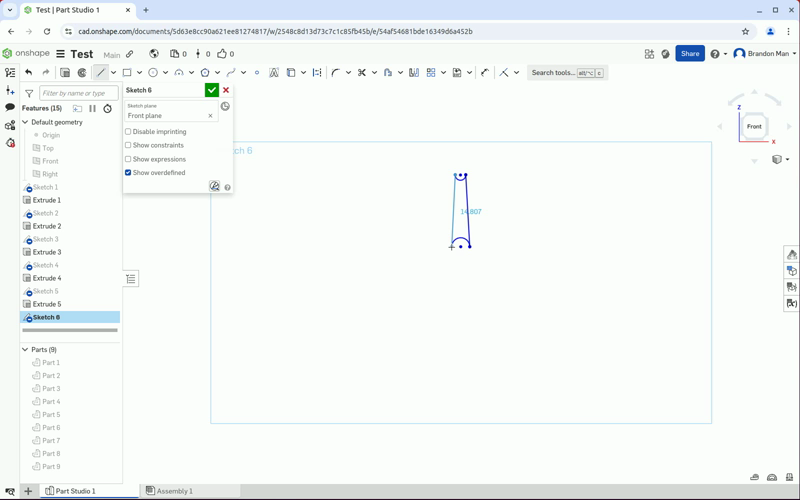
key_up(shift)
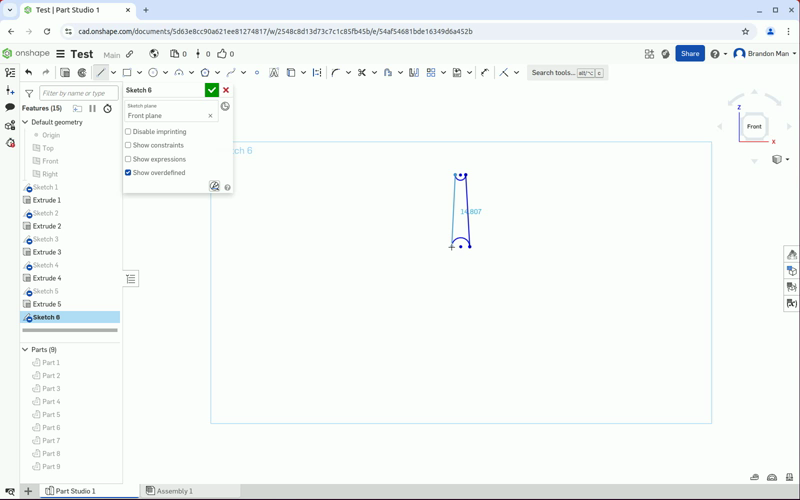
click(451, 246)
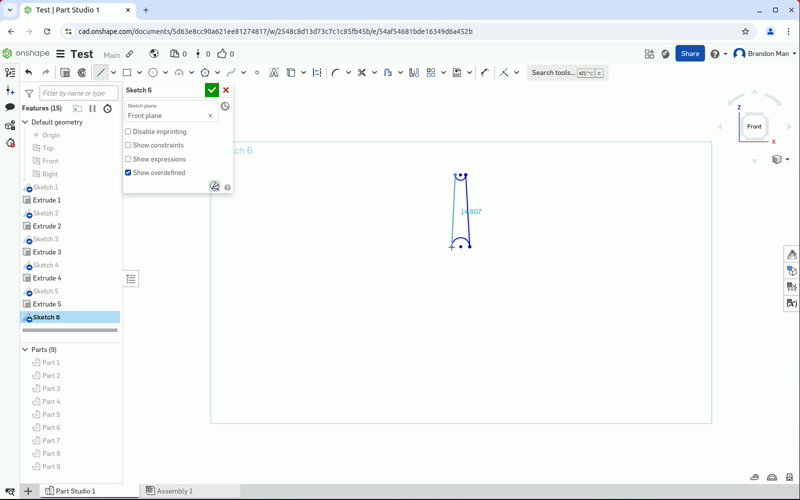
key(esc)
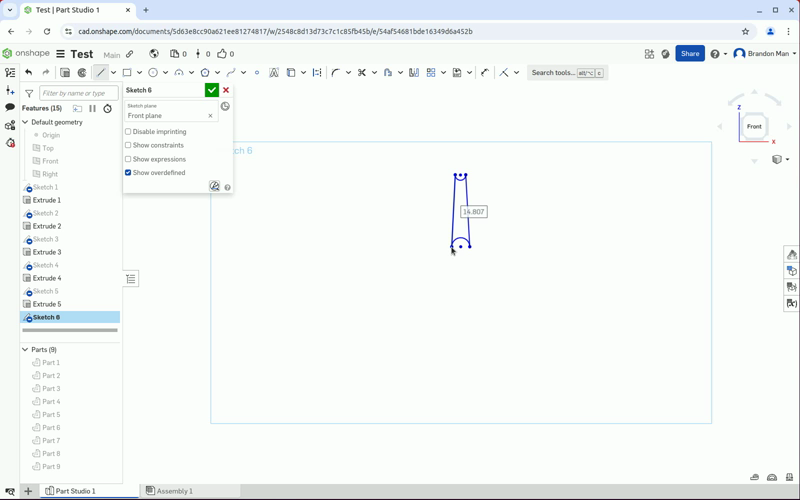
key(c)
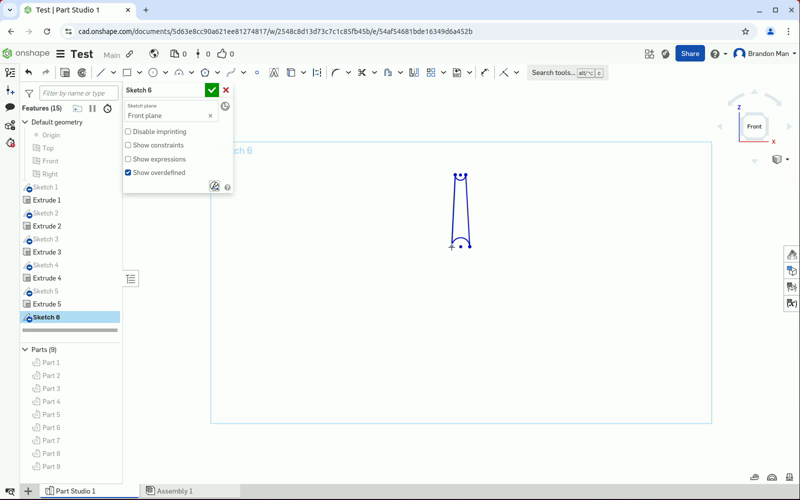
key_down(shift)
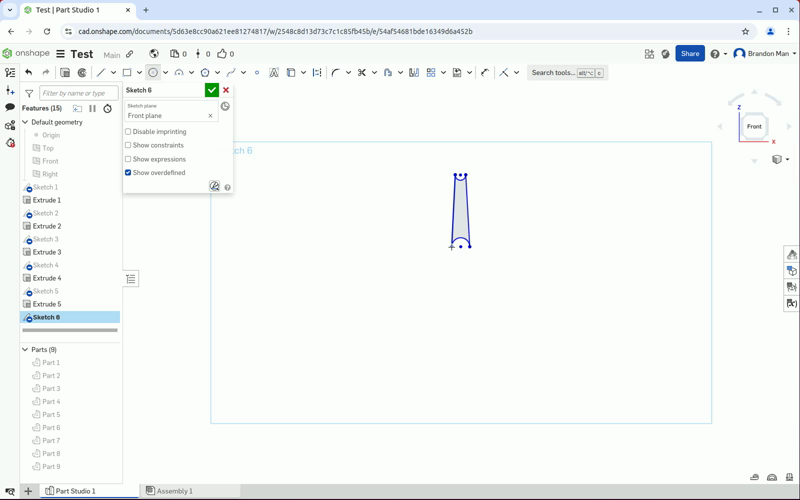
mouse_move(458, 226)
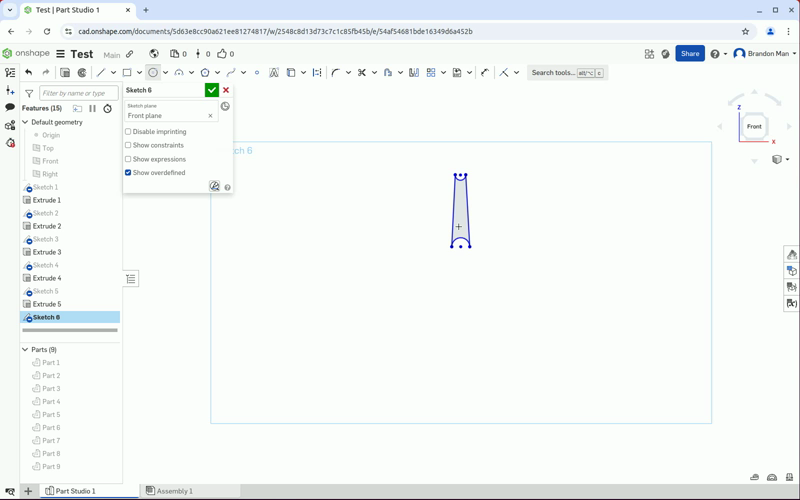
click(458, 226)
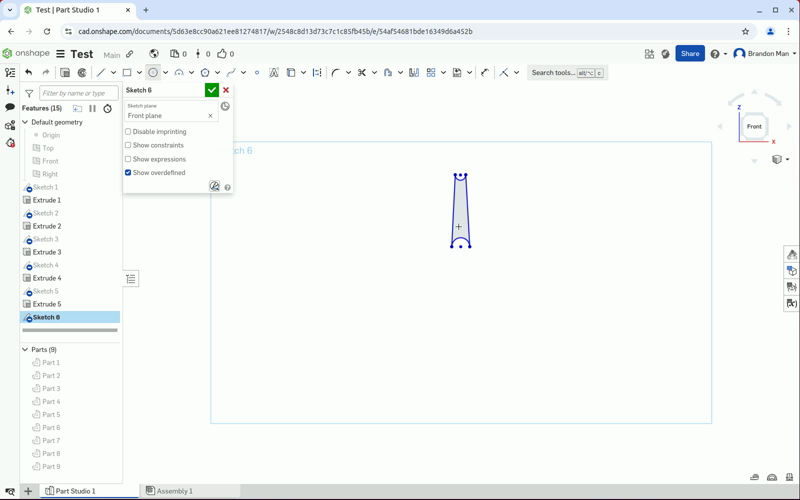
key_up(shift)
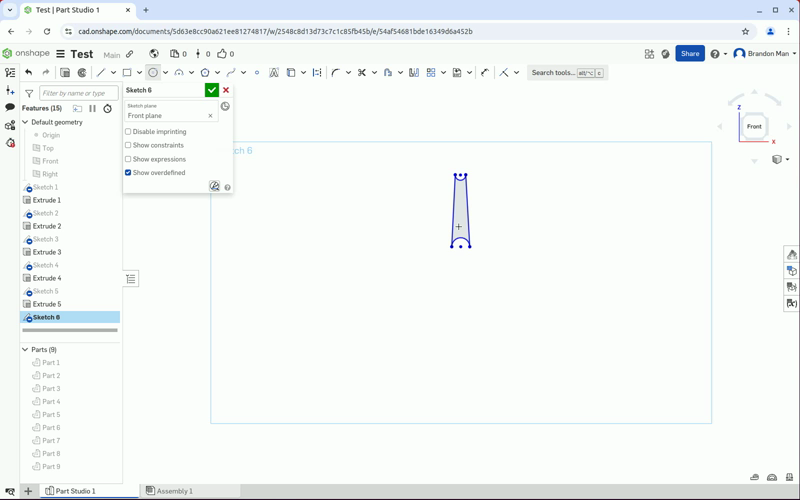
mouse_move(460, 226)
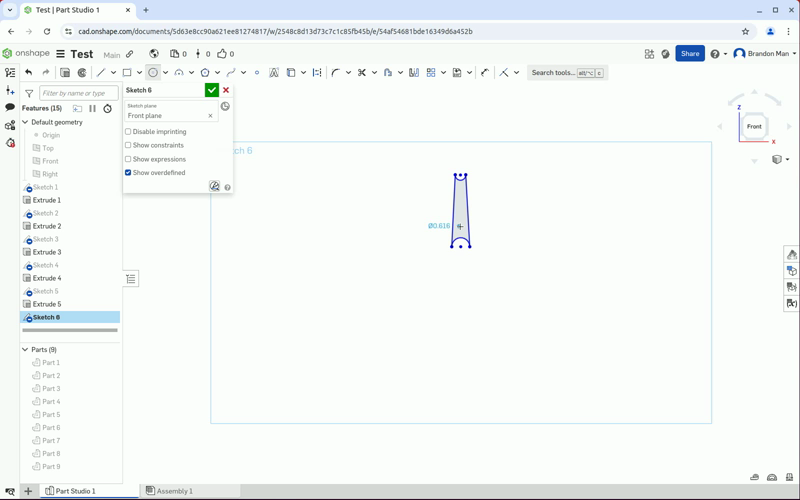
scroll(6)
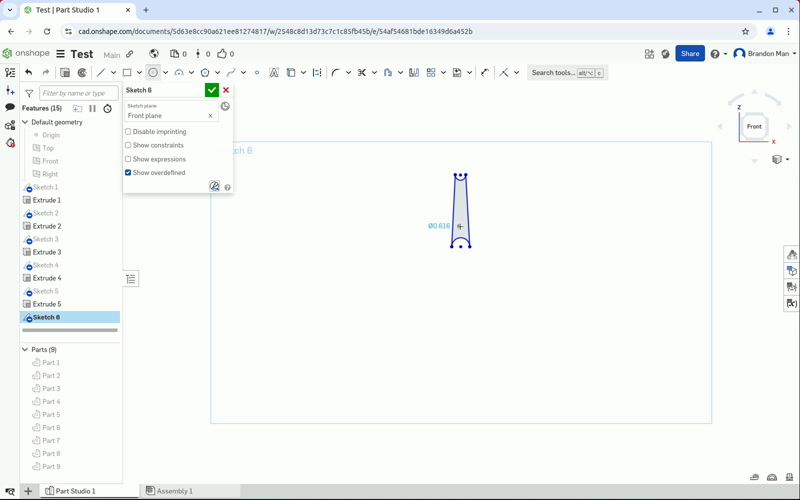
scroll(6)
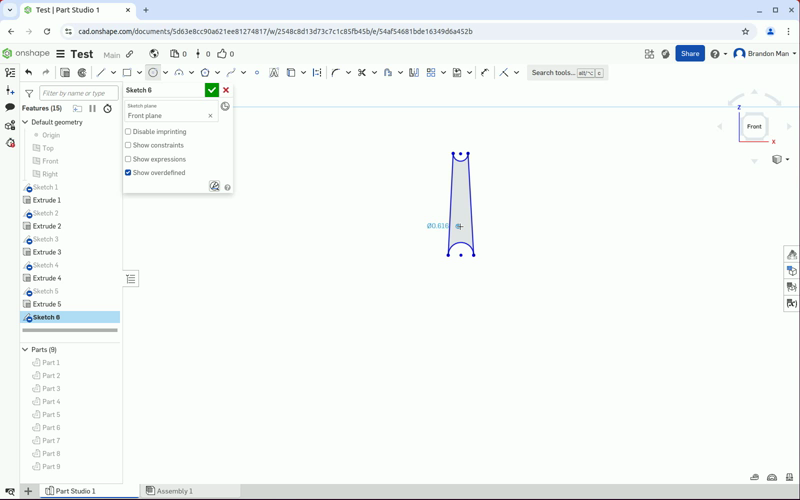
scroll(6)
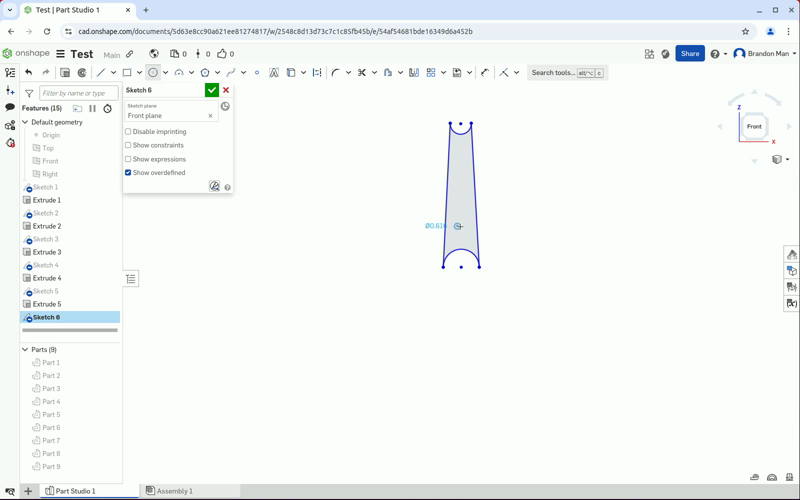
scroll(6)
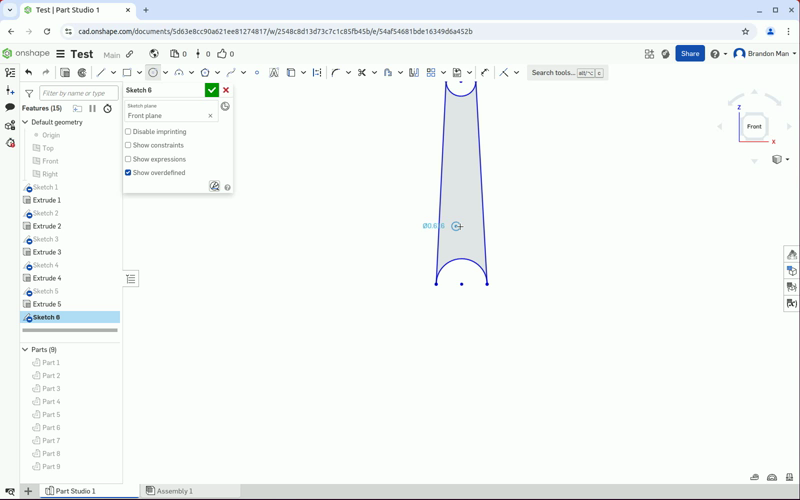
scroll(6)
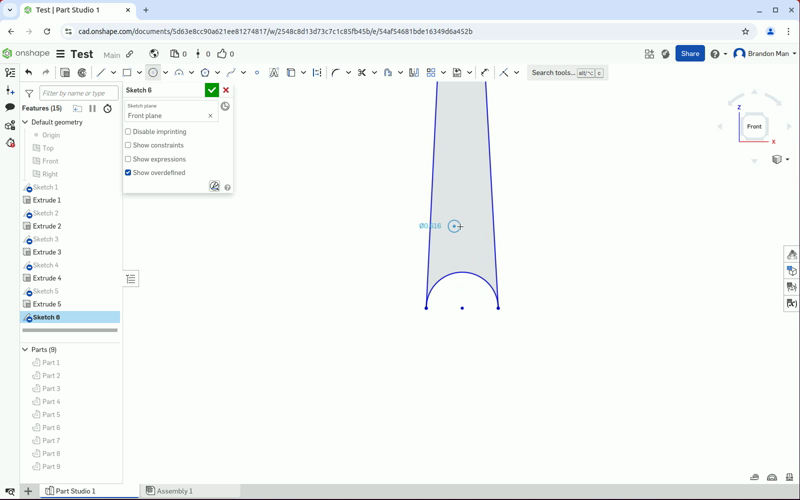
scroll(6)
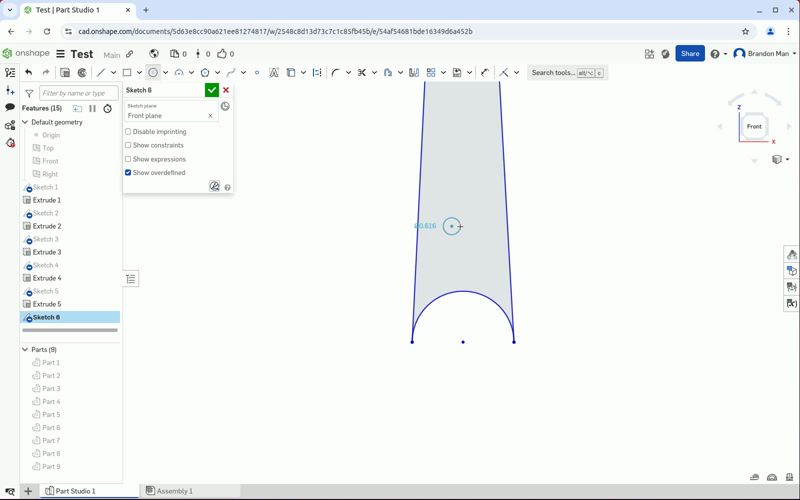
scroll(6)
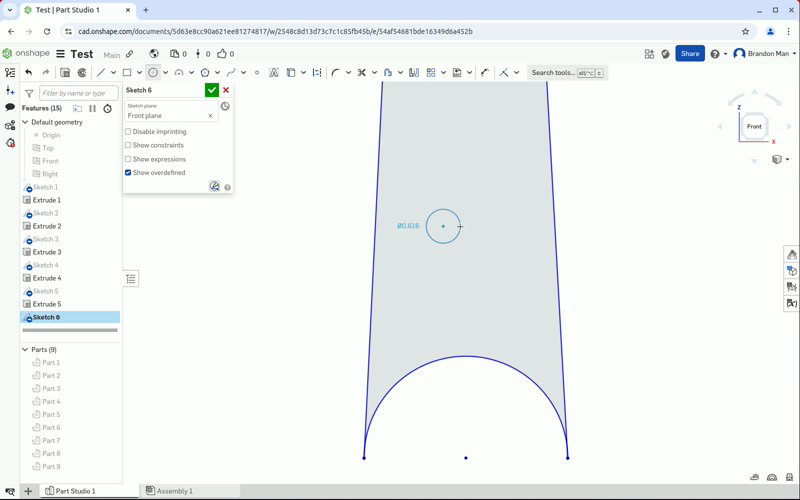
click(460, 226)
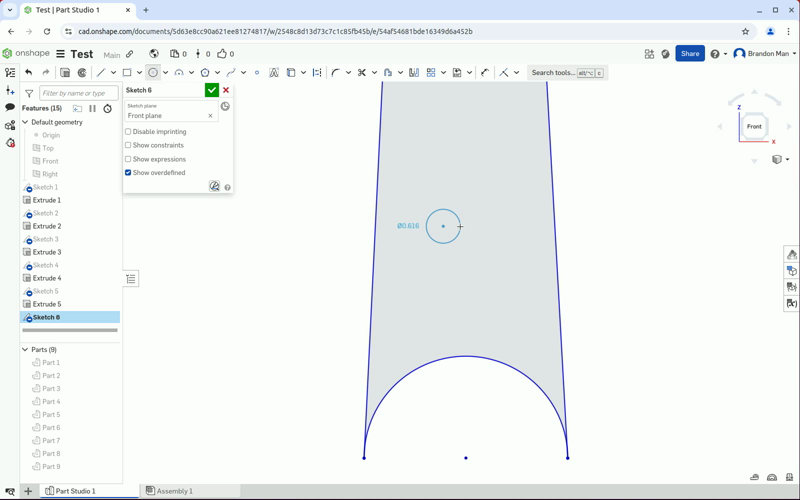
scroll(-6)
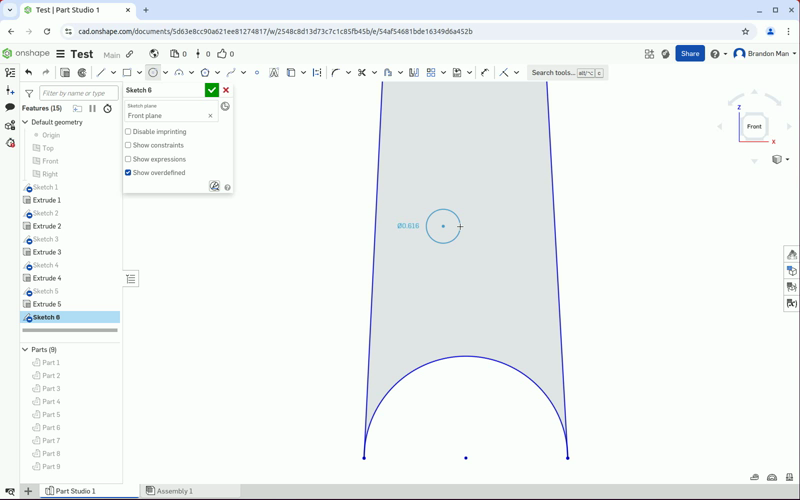
scroll(-6)
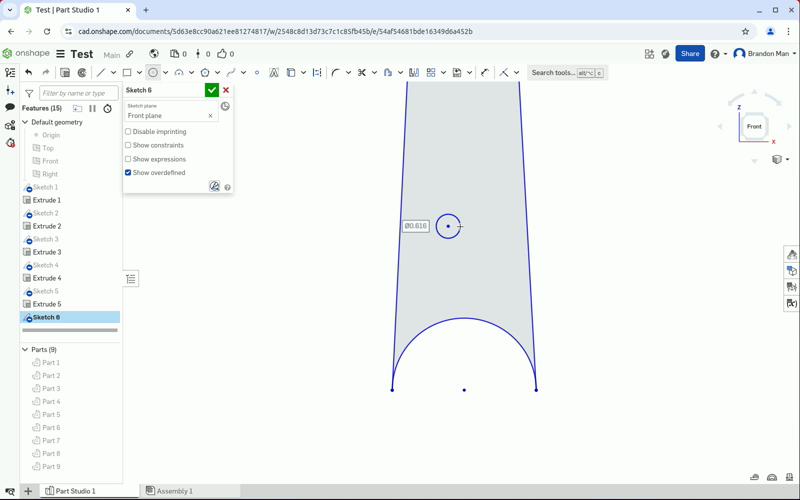
scroll(-6)
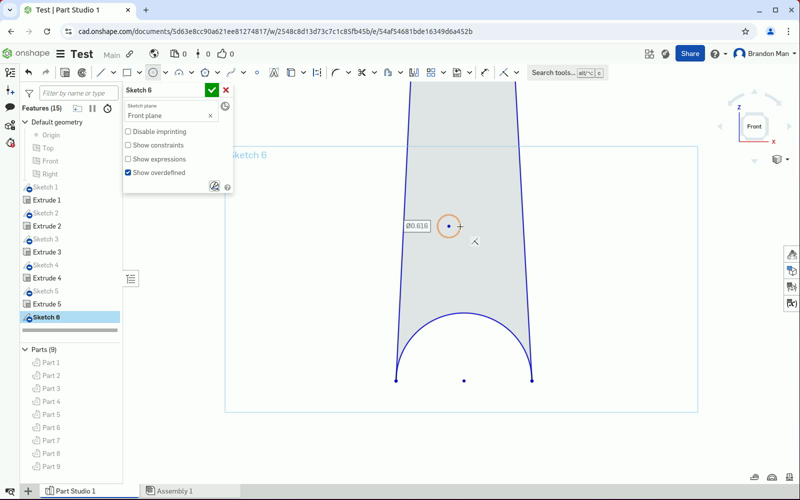
scroll(-6)
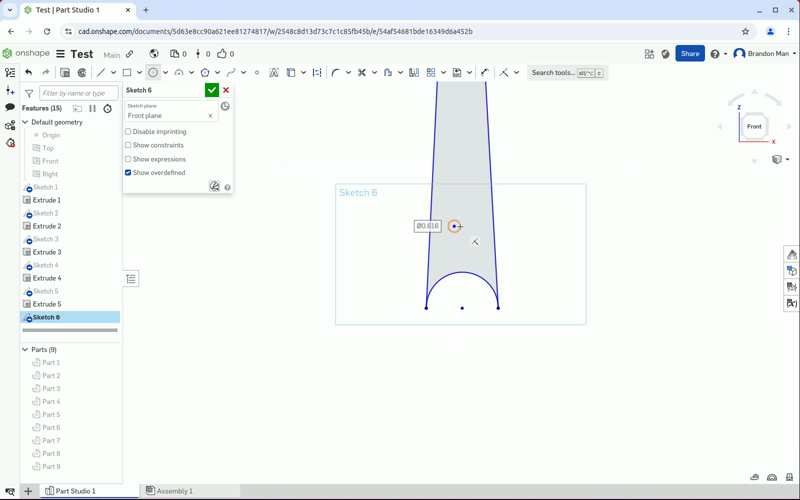
scroll(-6)
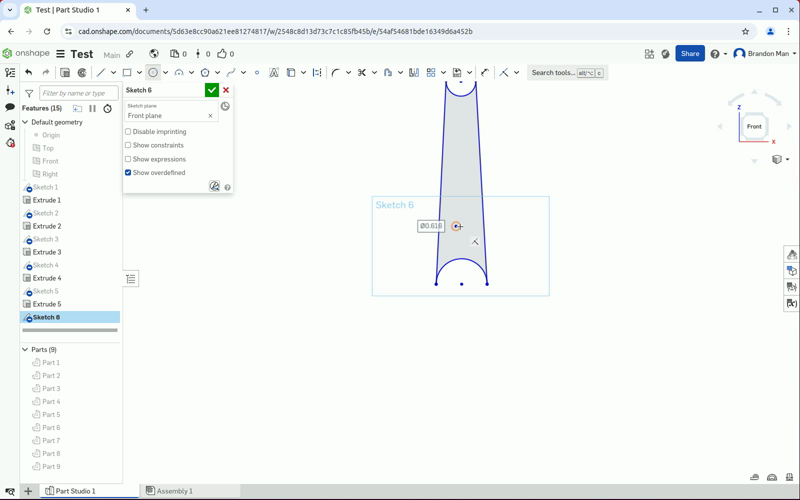
scroll(-6)
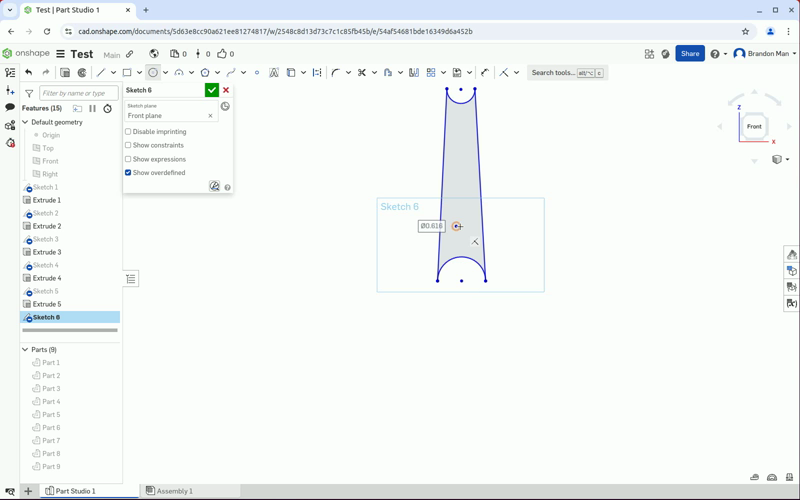
scroll(-6)
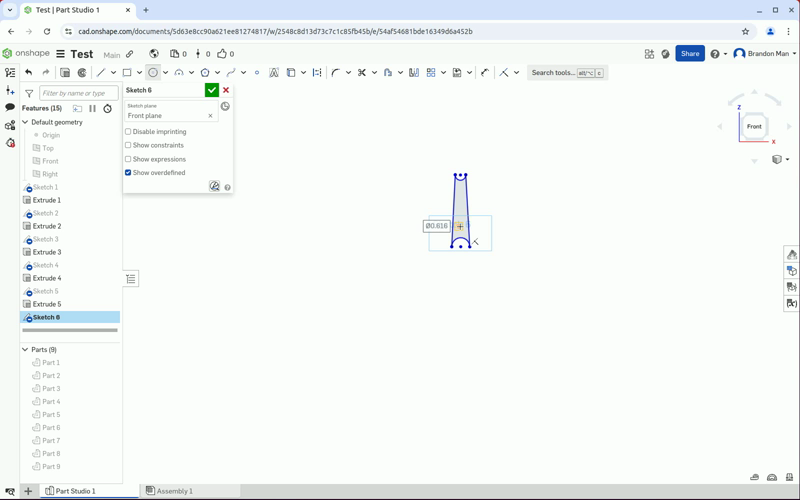
key(esc)
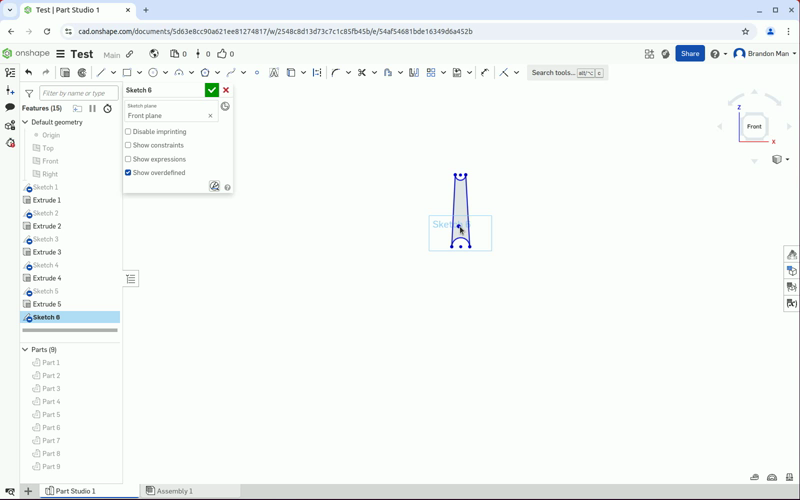
mouse_move(457, 230)
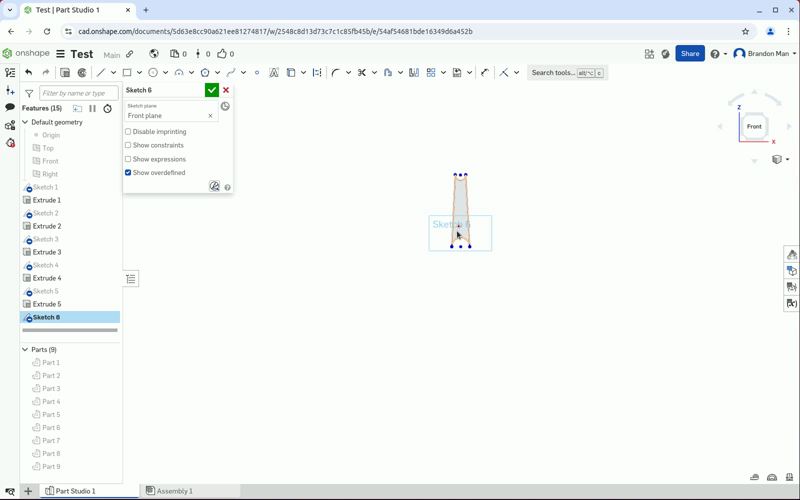
scroll(6)
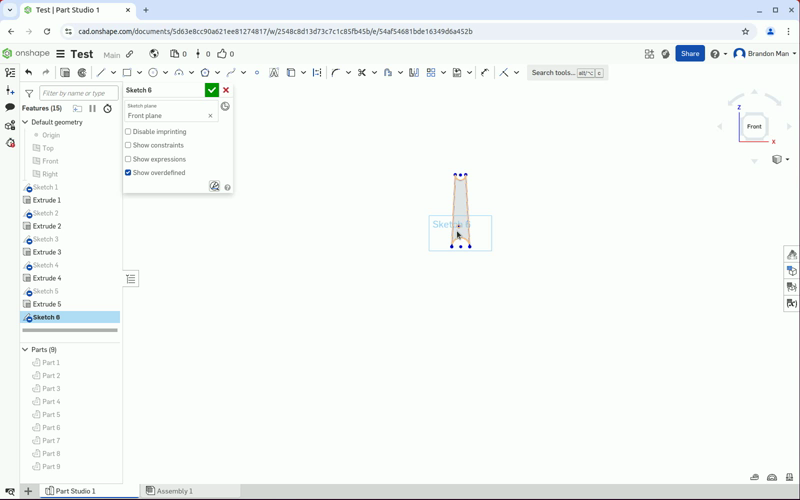
scroll(6)
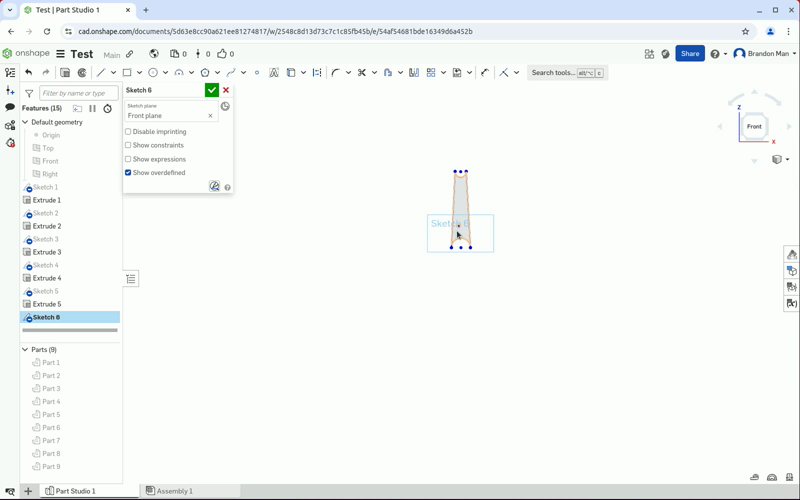
scroll(6)
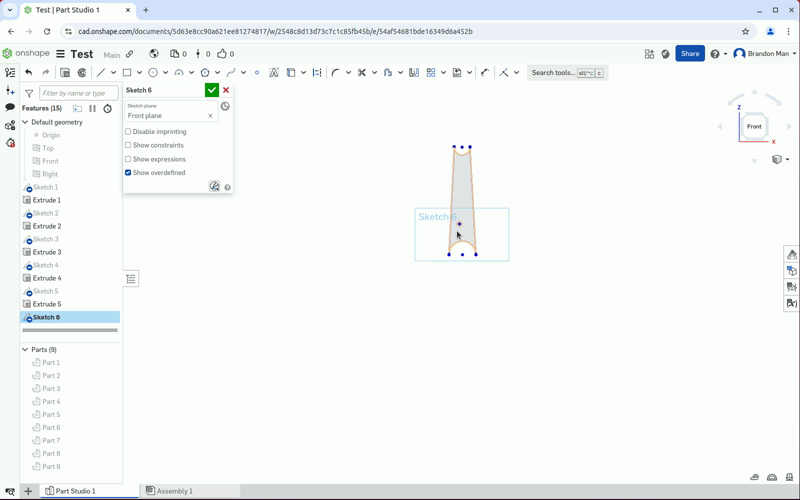
scroll(6)
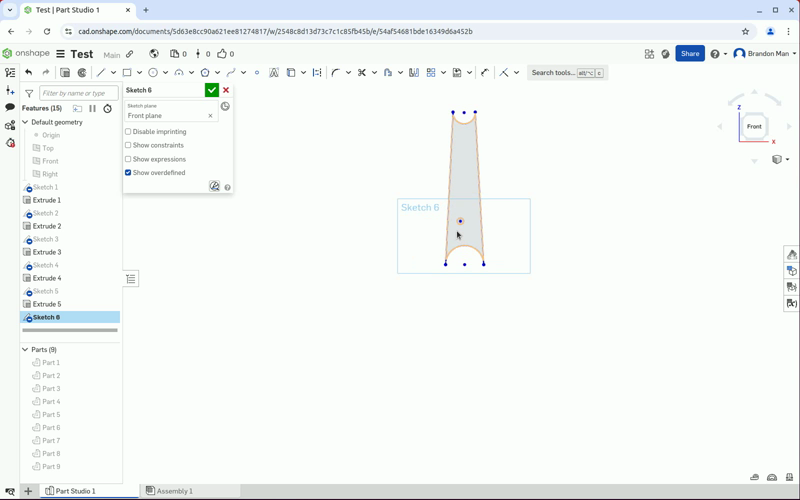
scroll(6)
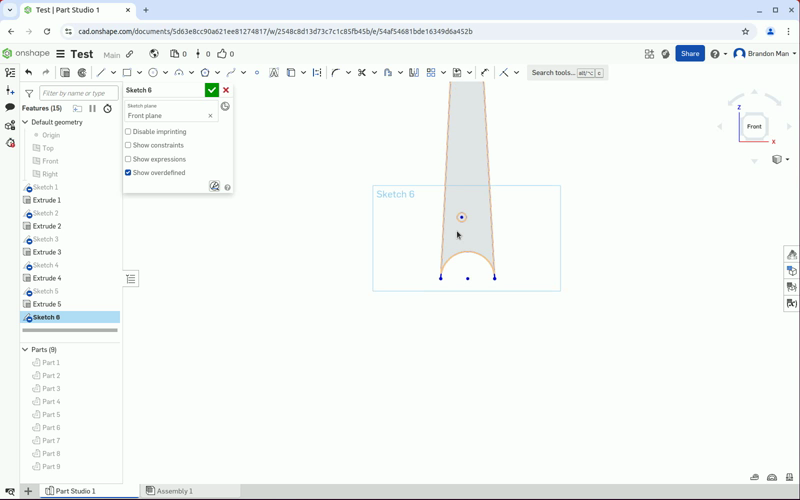
scroll(6)
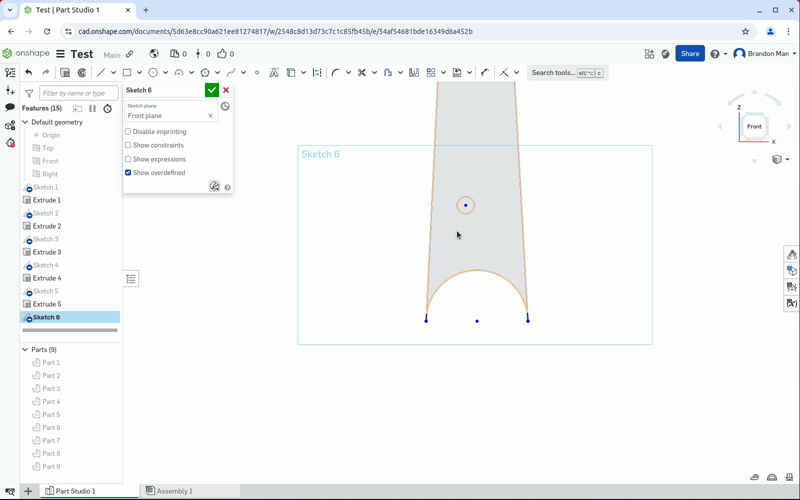
scroll(6)
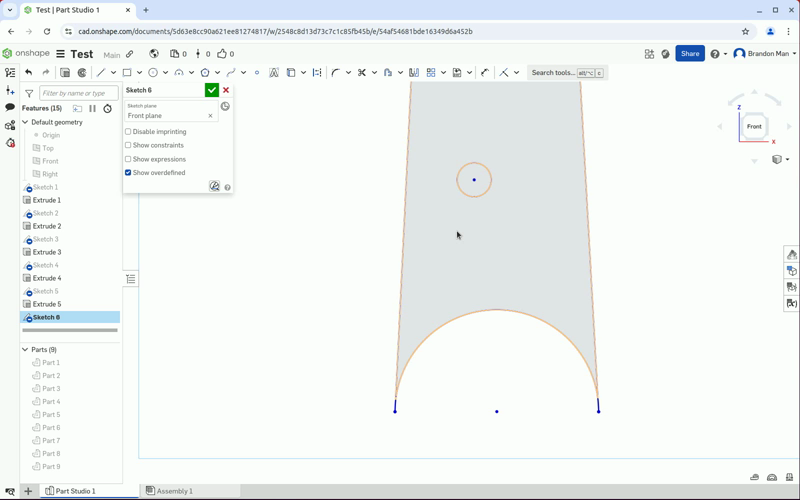
click(457, 230)
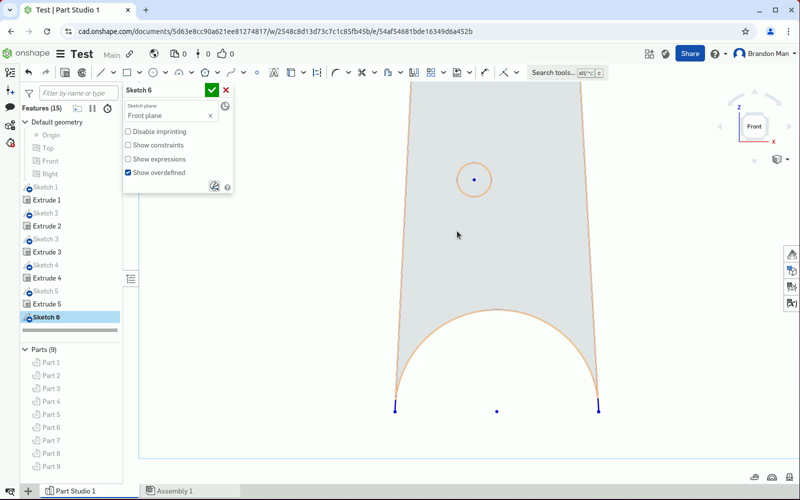
scroll(-6)
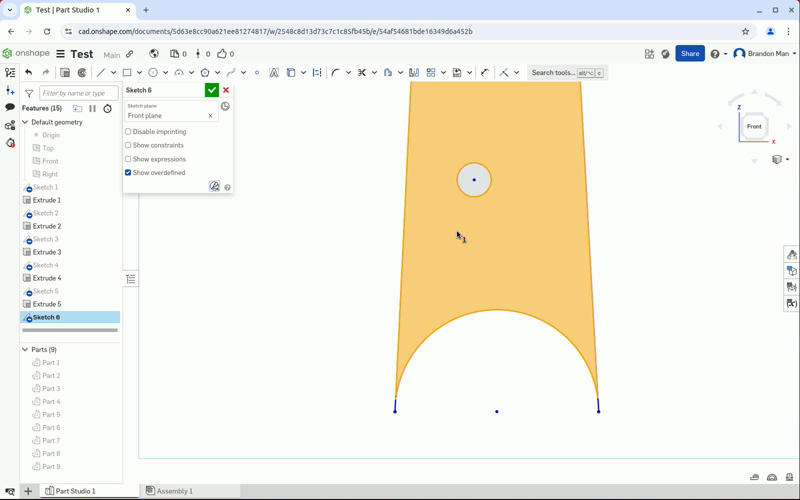
scroll(-6)
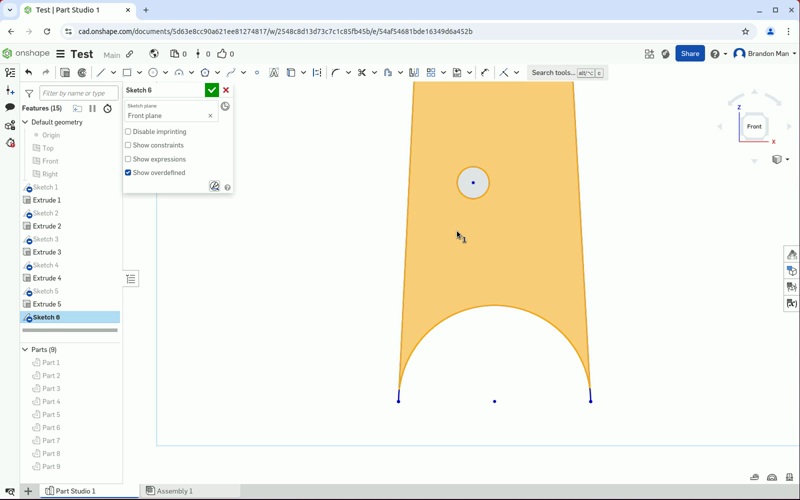
scroll(-6)
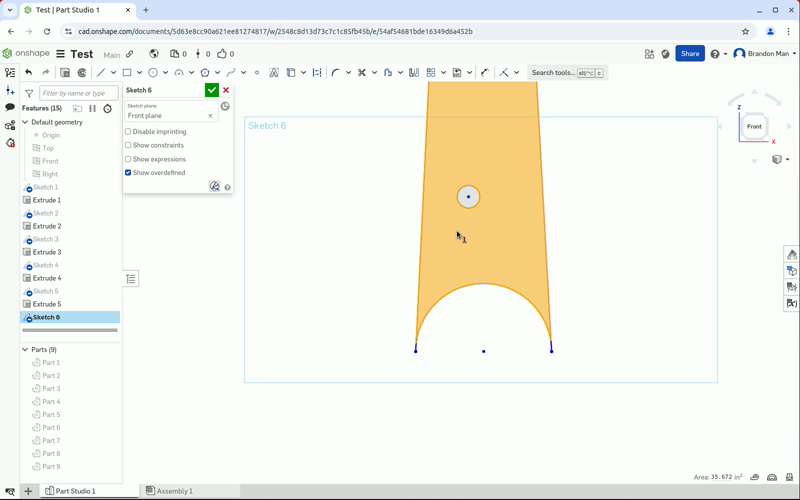
scroll(-6)
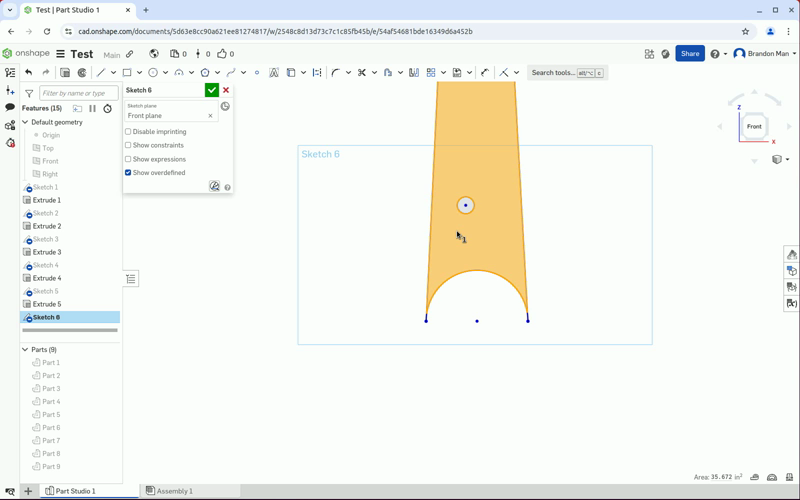
scroll(-6)
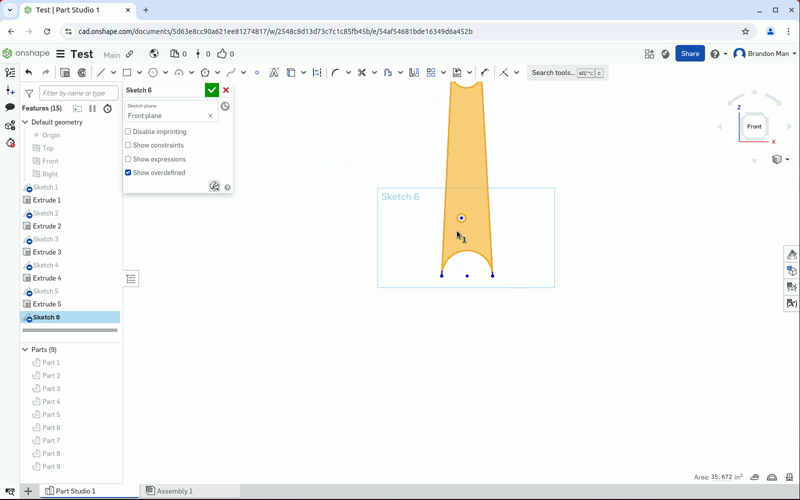
scroll(-6)
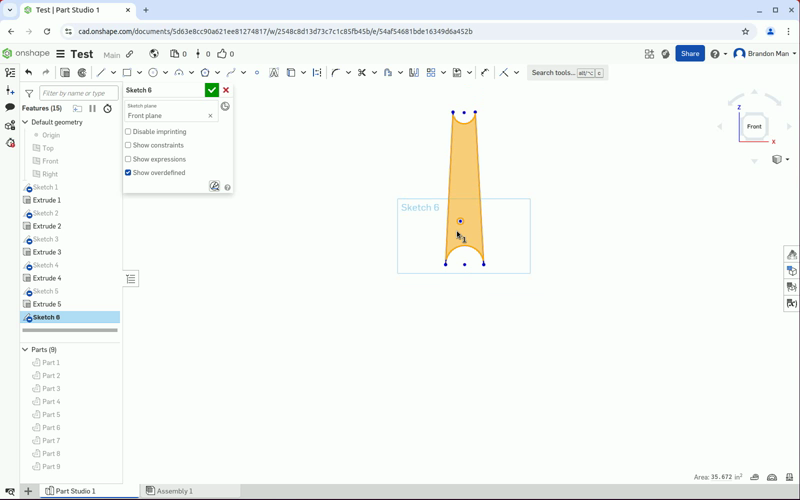
scroll(-6)
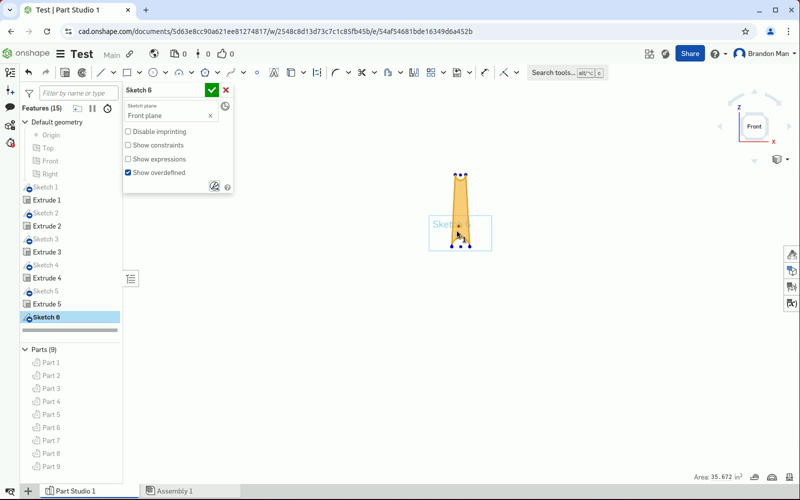
mouse_move(73, 352)
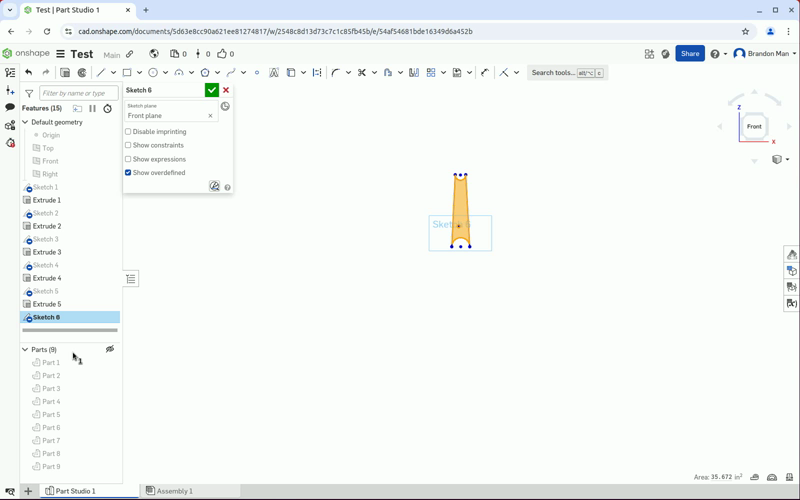
key(shift+y)
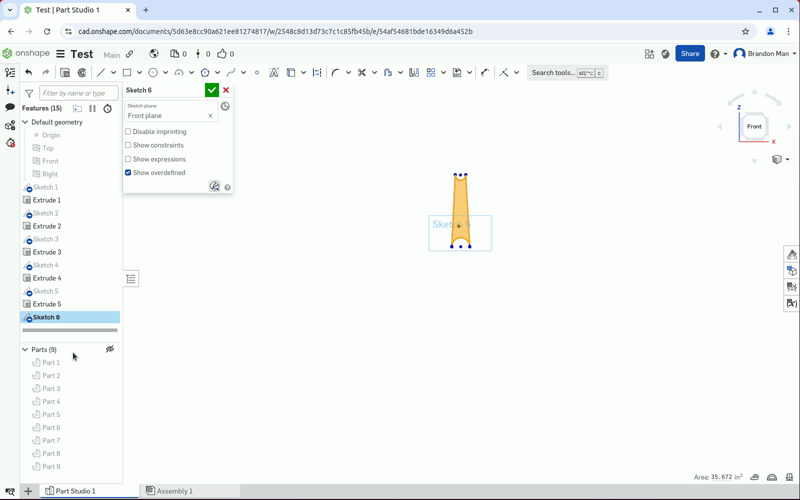
key(shift+e)
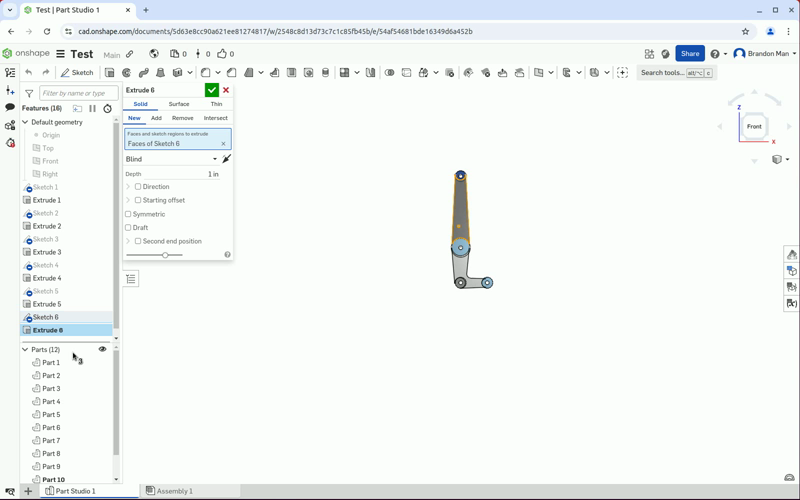
mouse_move(143, 106)
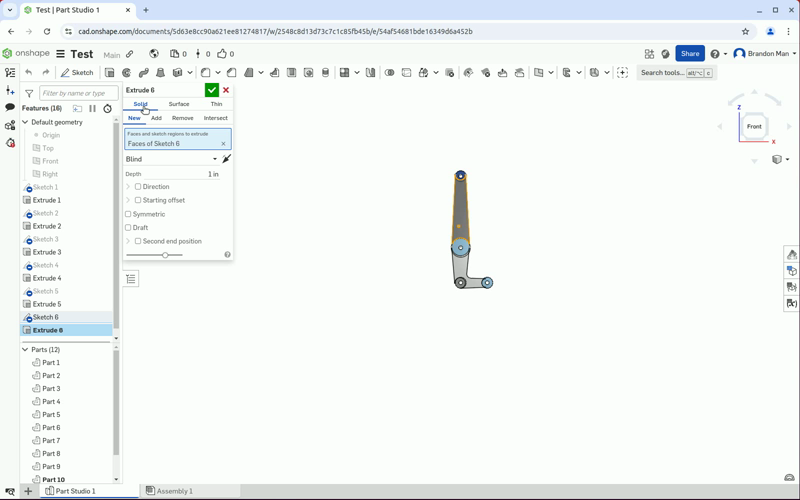
click(143, 106)
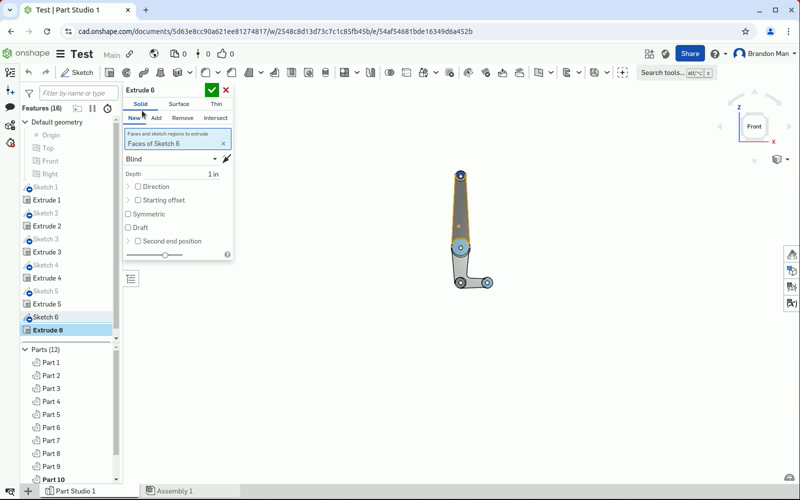
mouse_move(137, 120)
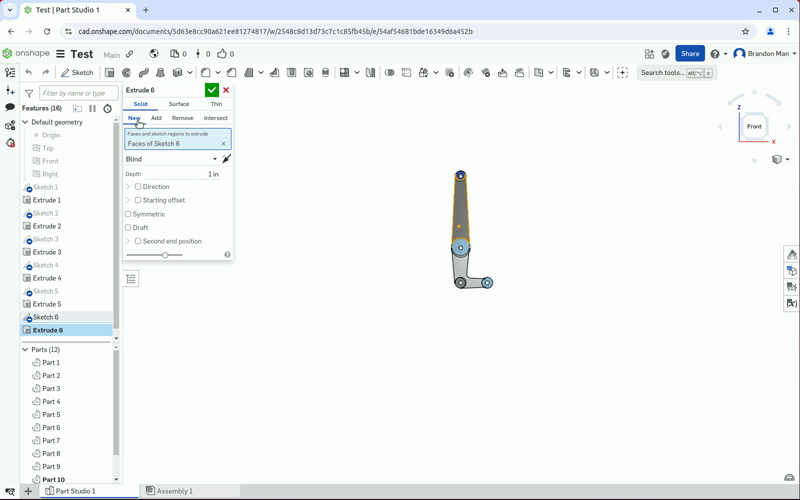
click(137, 120)
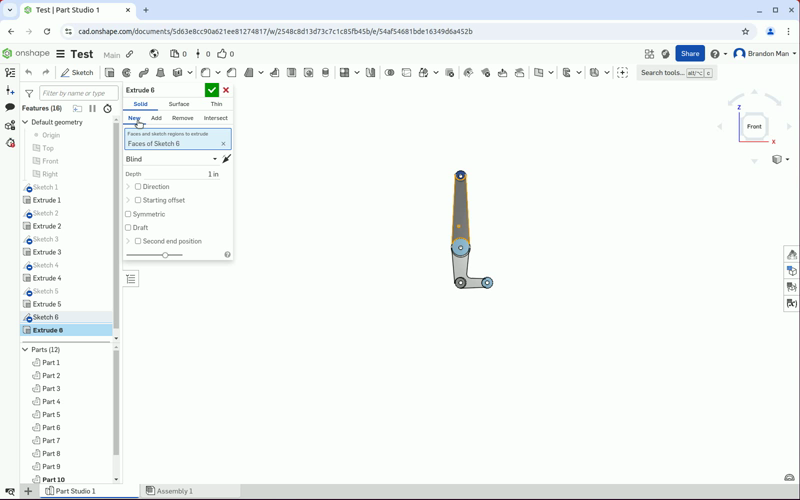
key(tab, 4)
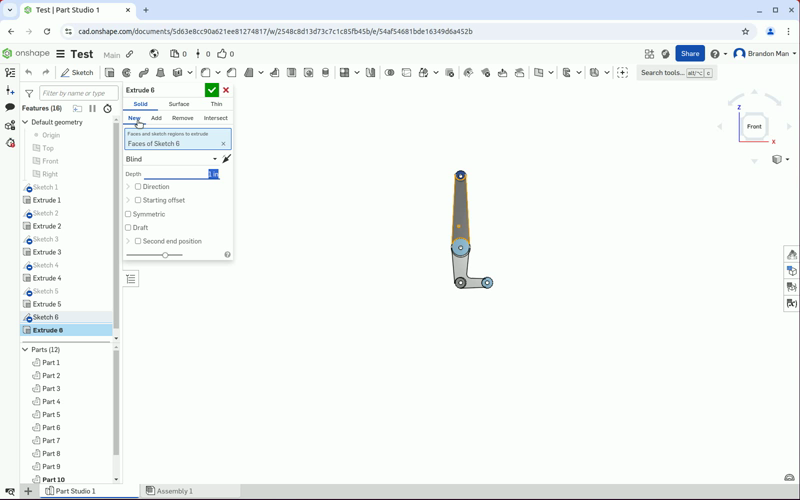
text(0.241)
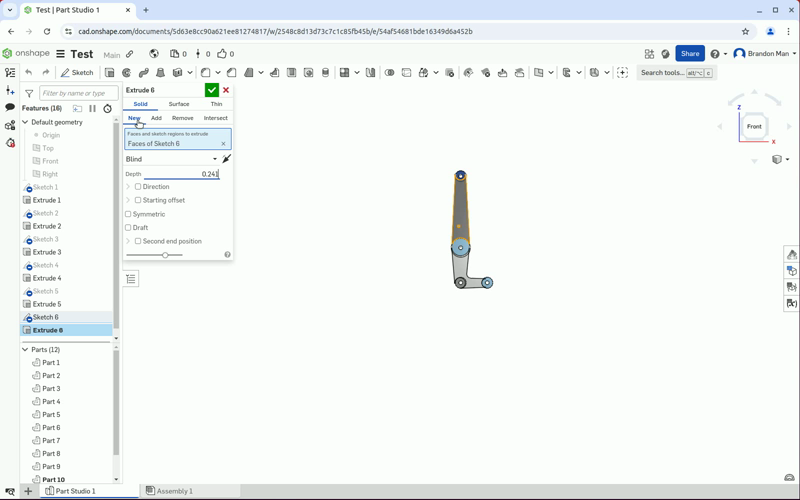
key(enter)
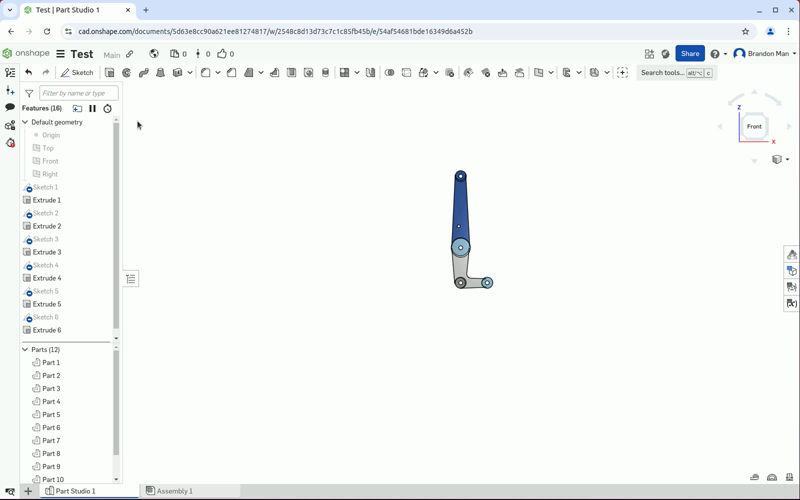
key(shift+h)
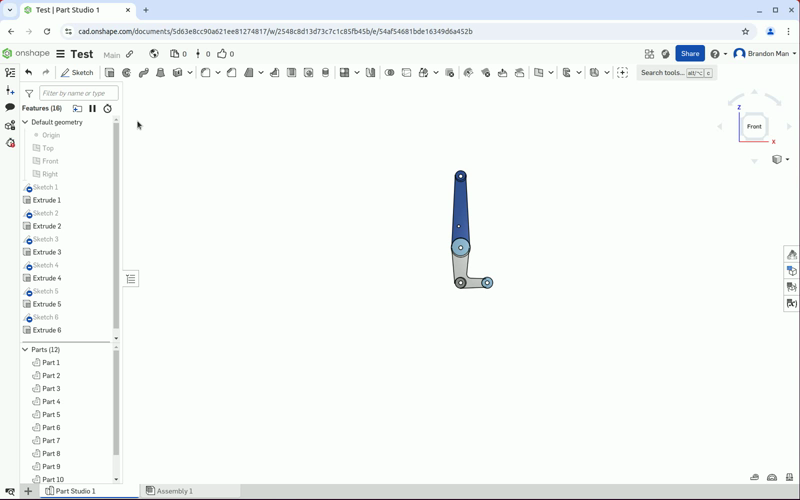
key(shift+h)
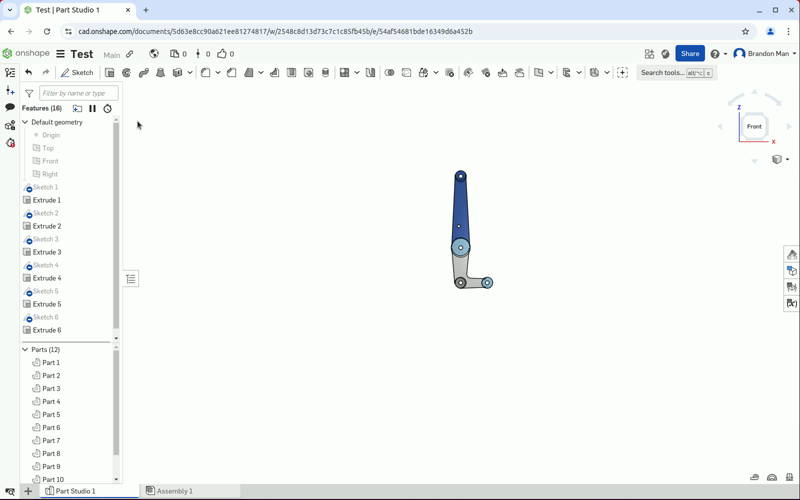
key(shift+7)
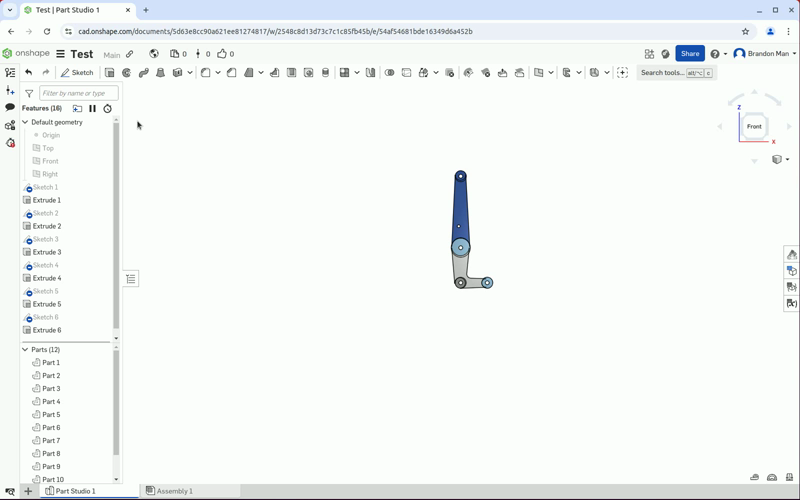
key(left, 2)
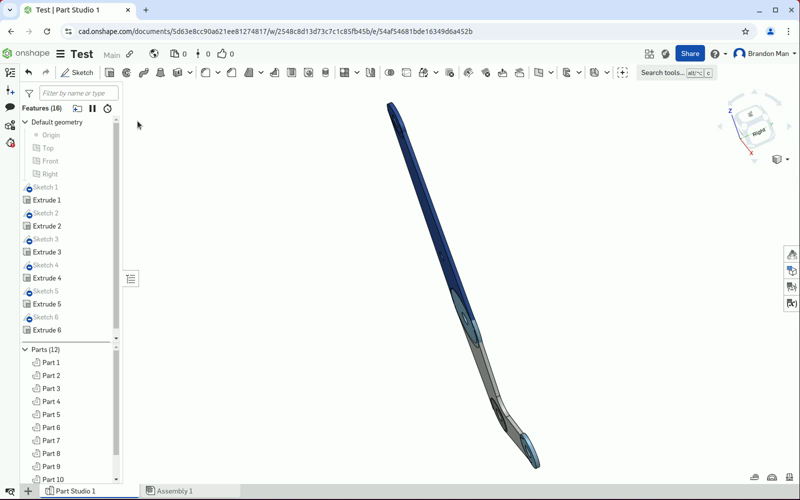
key(down, 2)
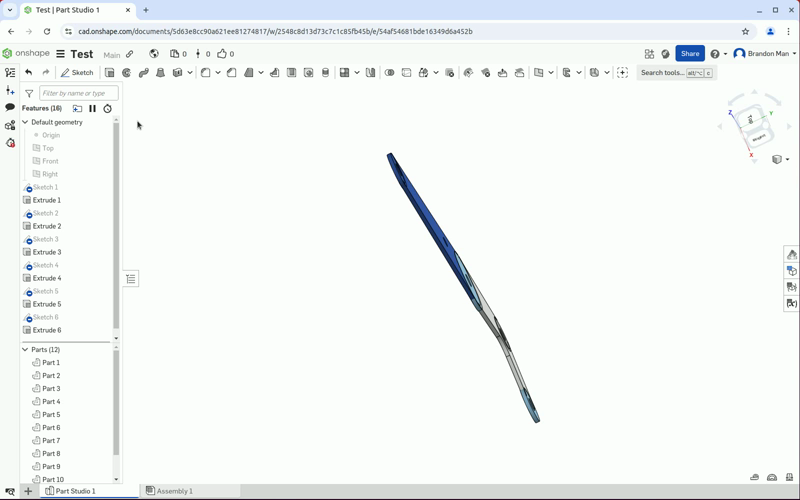
key(up, 2)
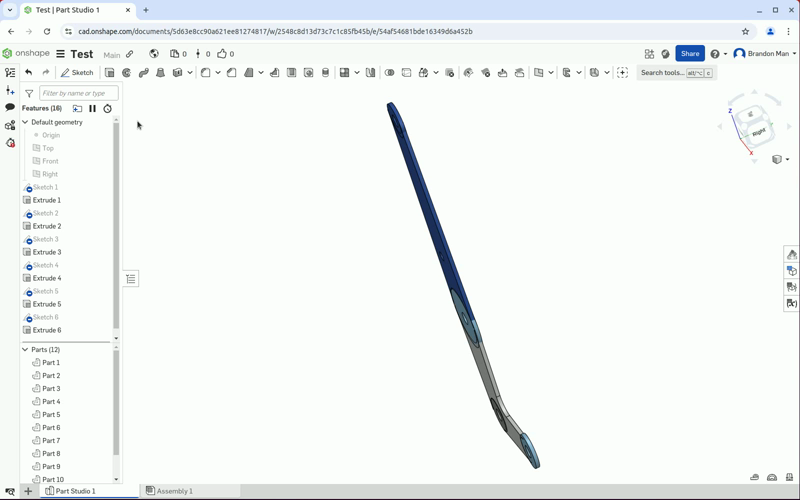
key(right, 2)
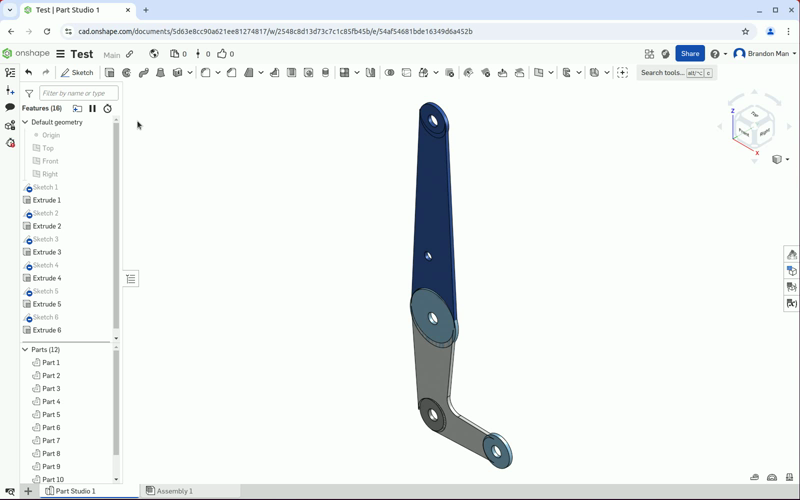
mouse_move(69, 189)
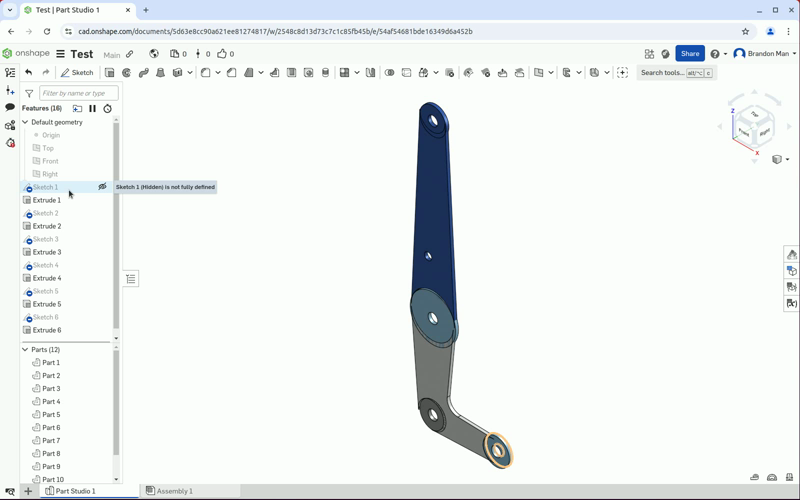
click(69, 189)